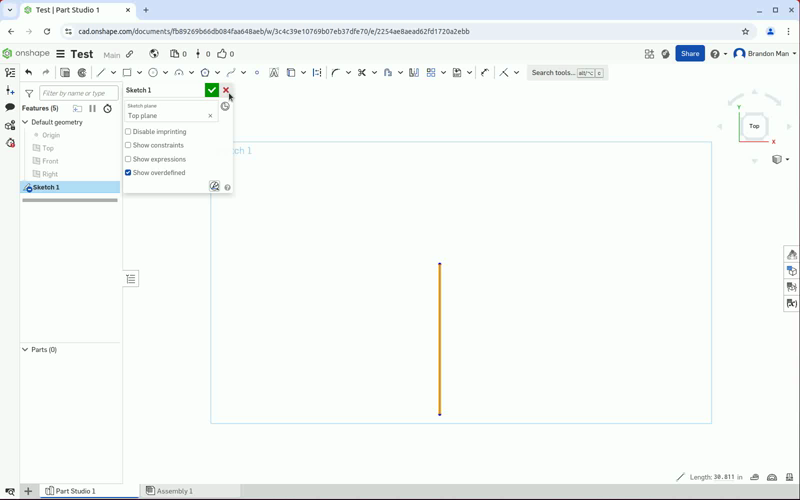
key(shift+h)
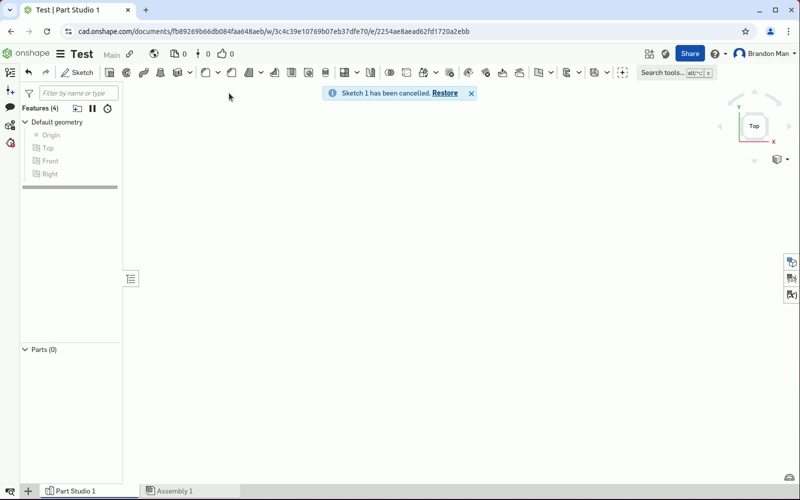
mouse_move(73, 352)
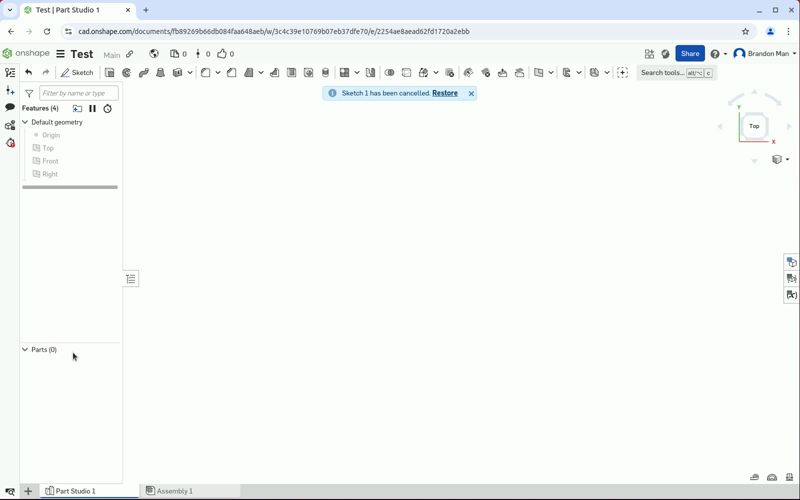
key(y)
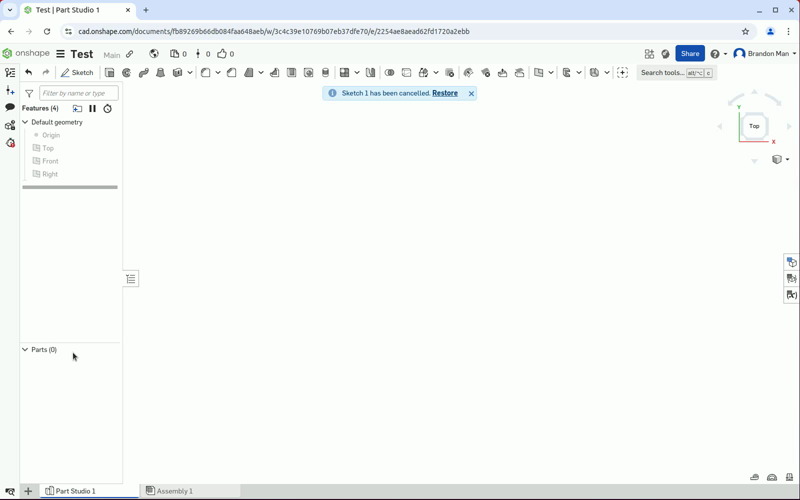
key(shift+p)
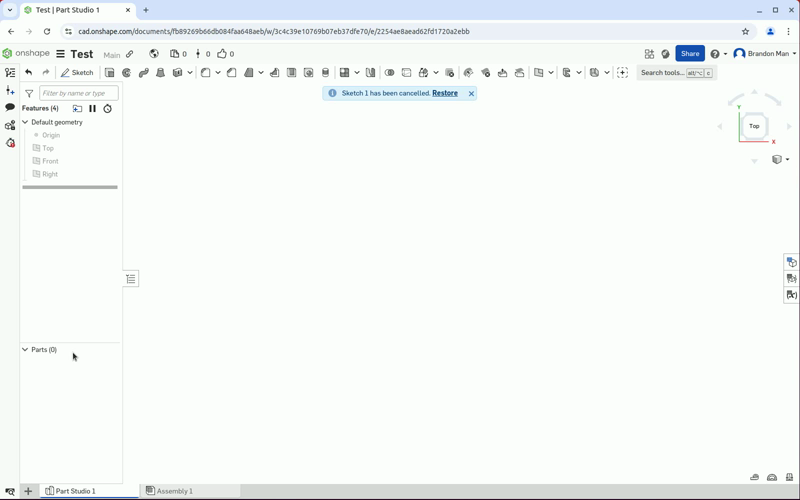
key(space)
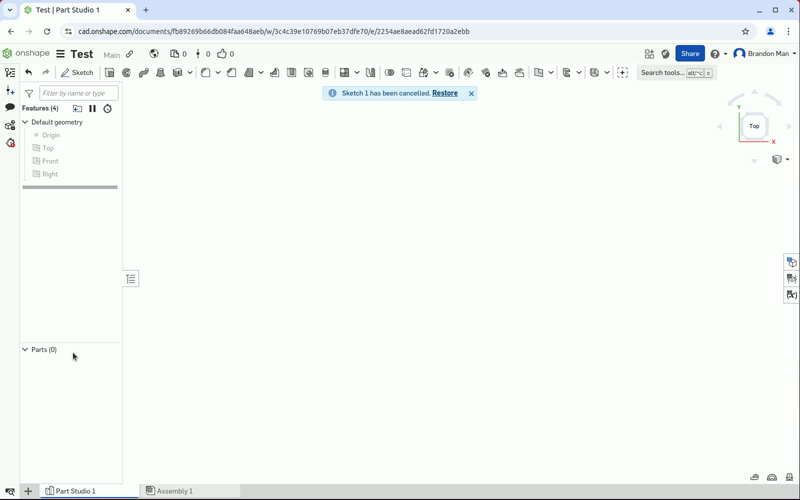
key_down(shift)
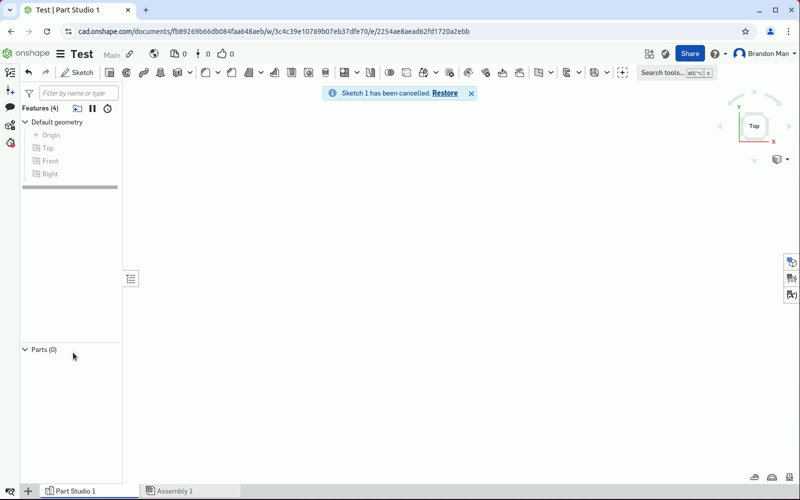
key(up)
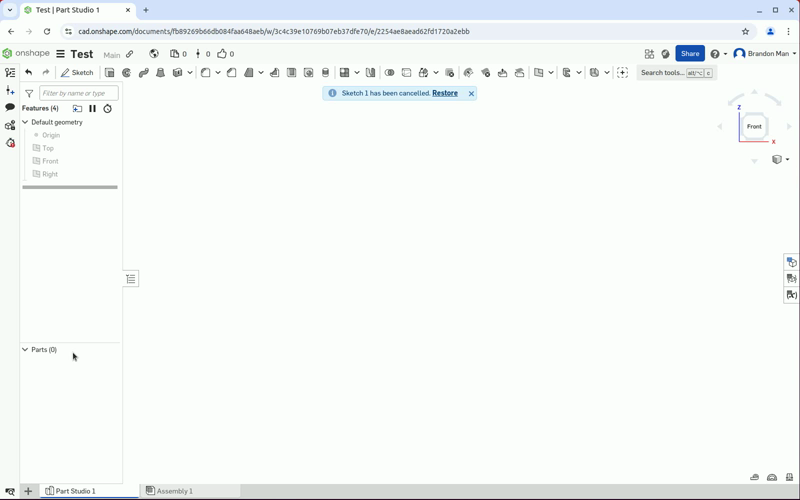
key_up(shift)
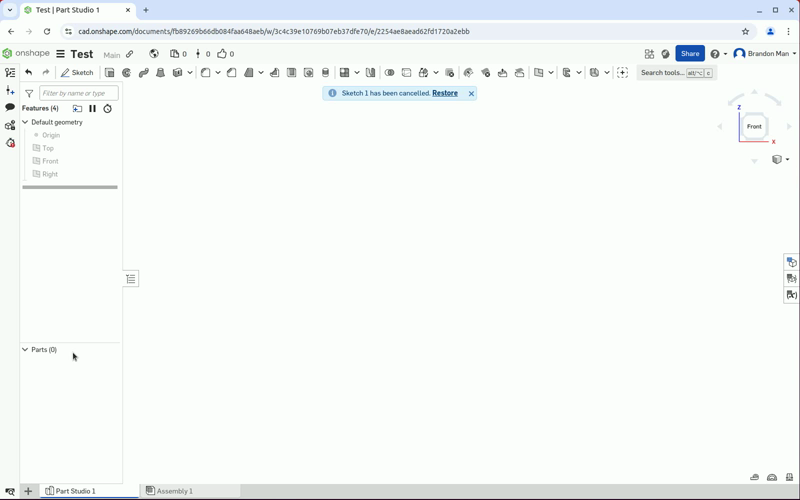
mouse_move(73, 352)
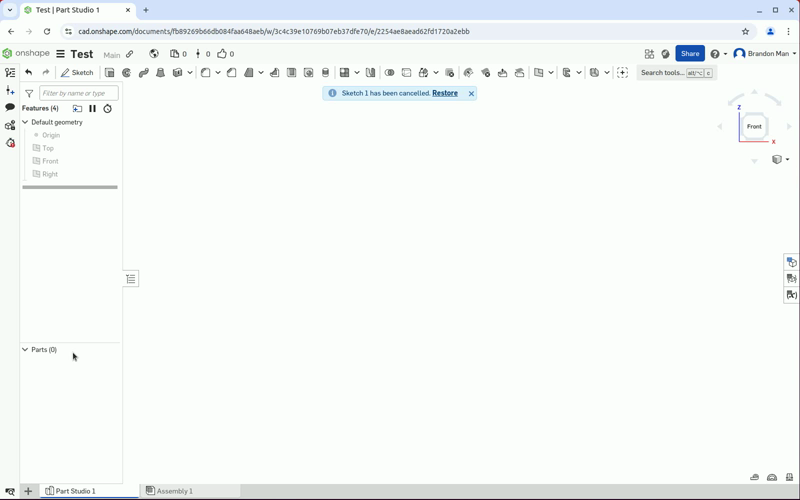
key(shift+y)
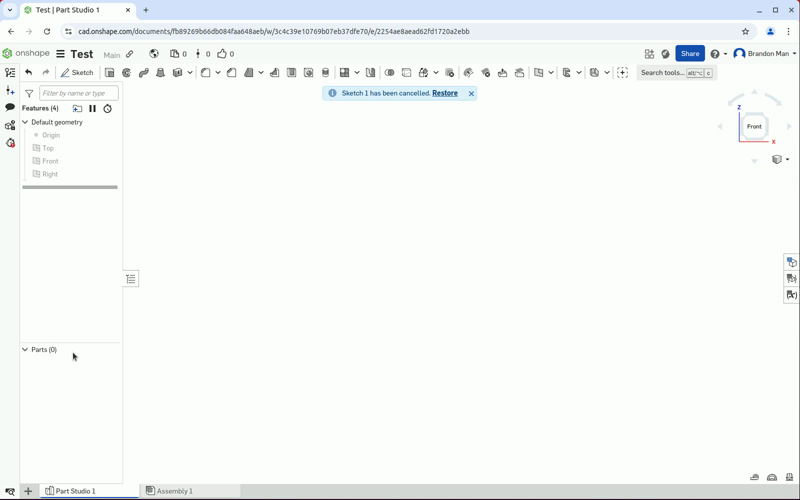
key(shift+s)
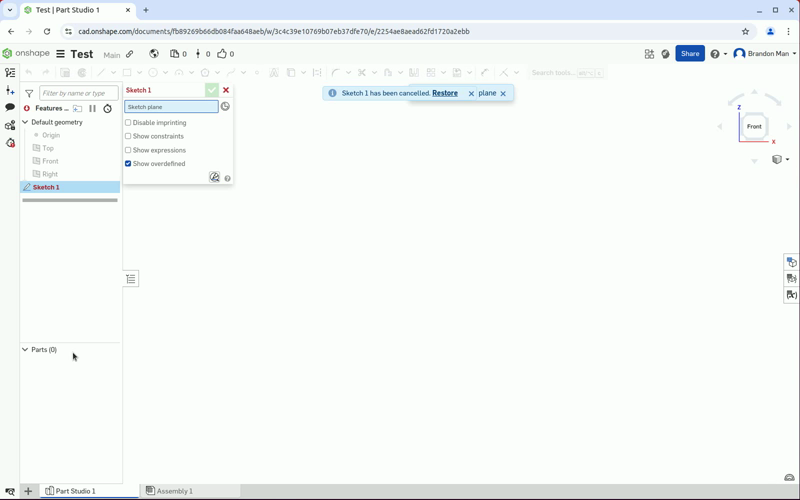
mouse_move(73, 163)
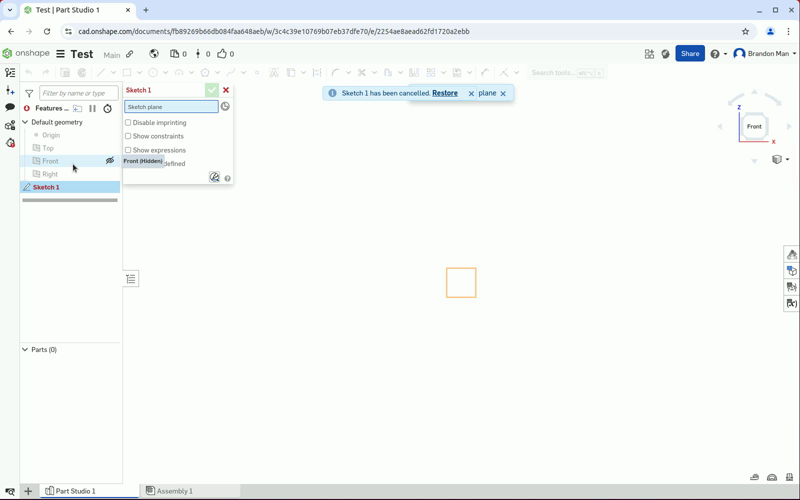
click(73, 163)
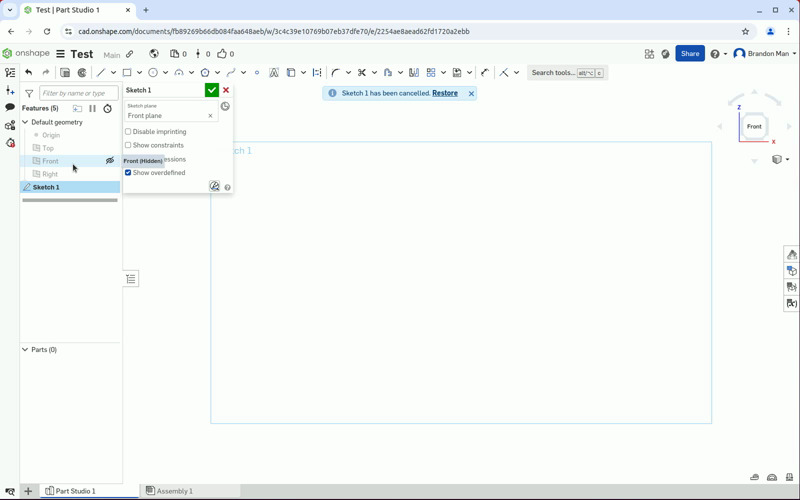
mouse_move(73, 352)
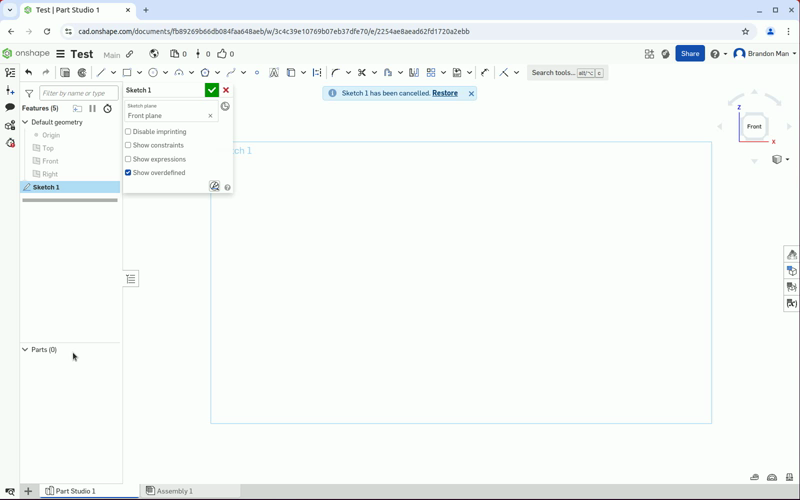
key(y)
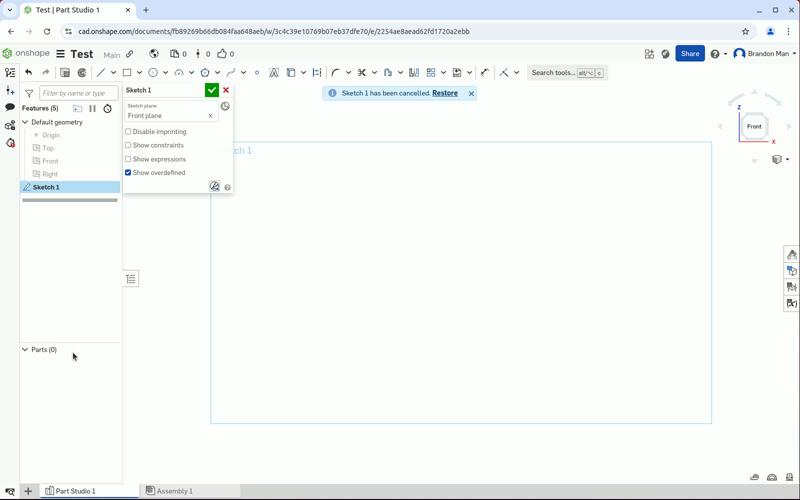
key(l)
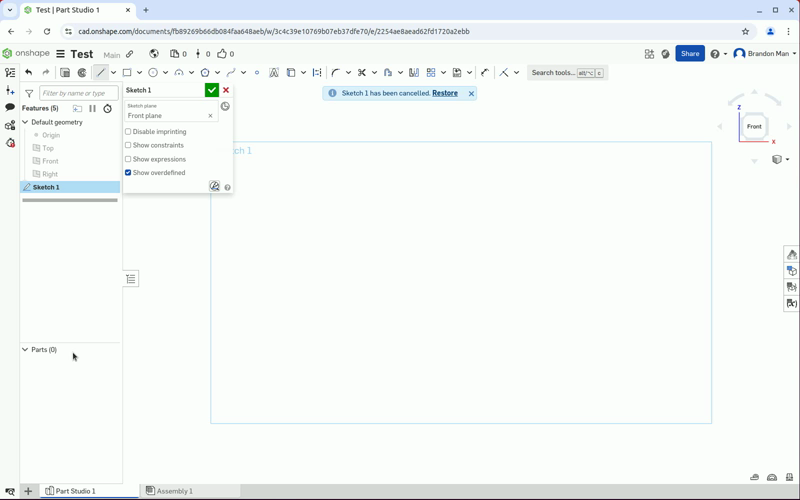
key_down(shift)
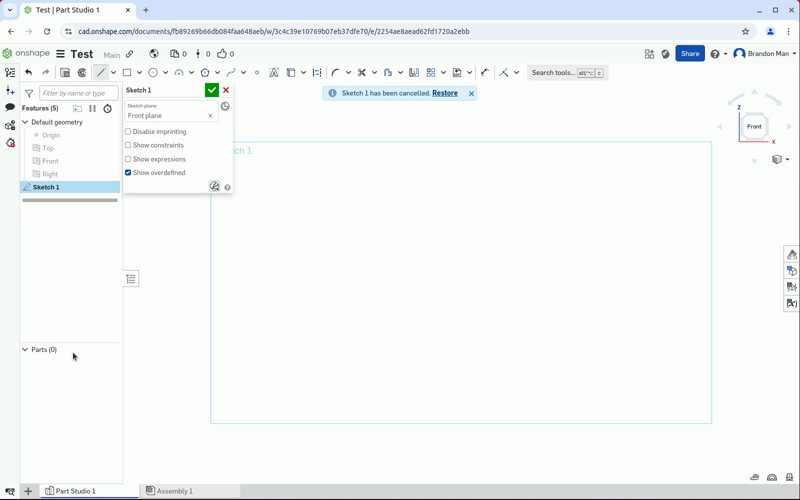
mouse_move(388, 282)
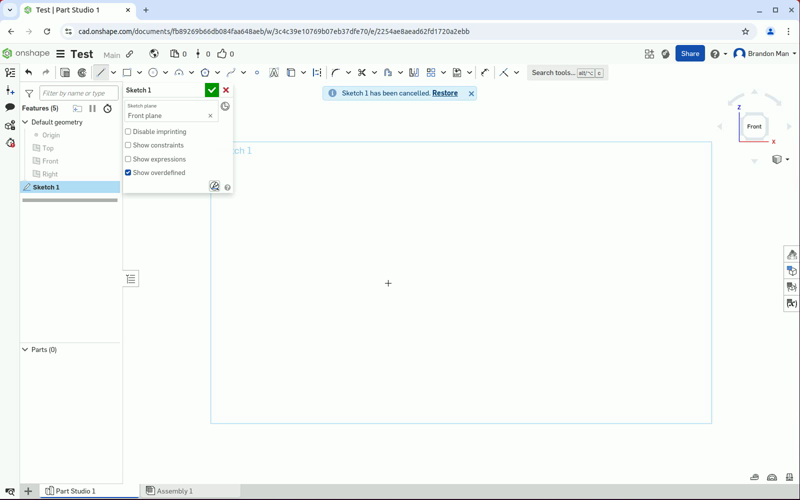
click(388, 282)
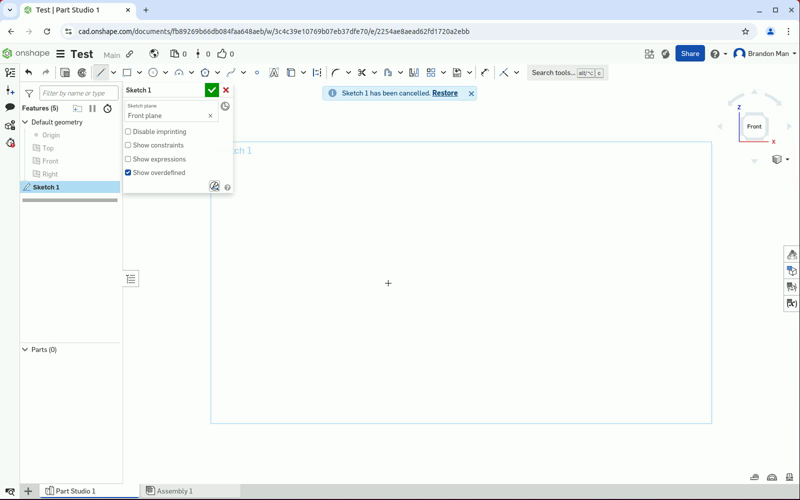
key_up(shift)
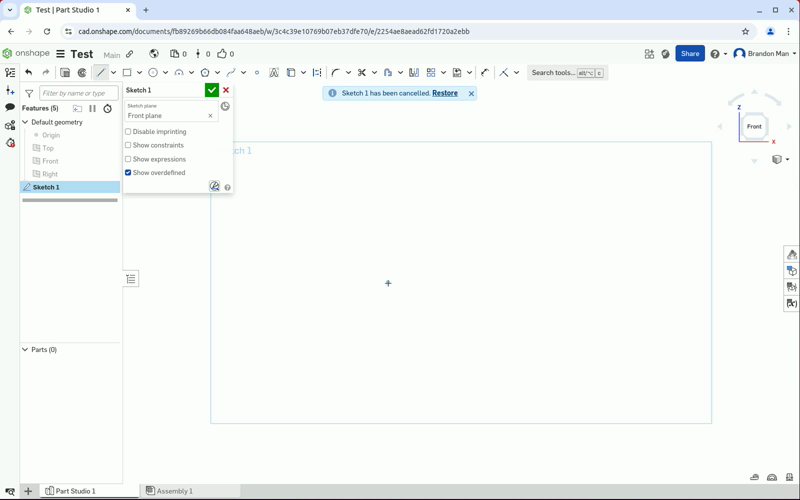
key_down(shift)
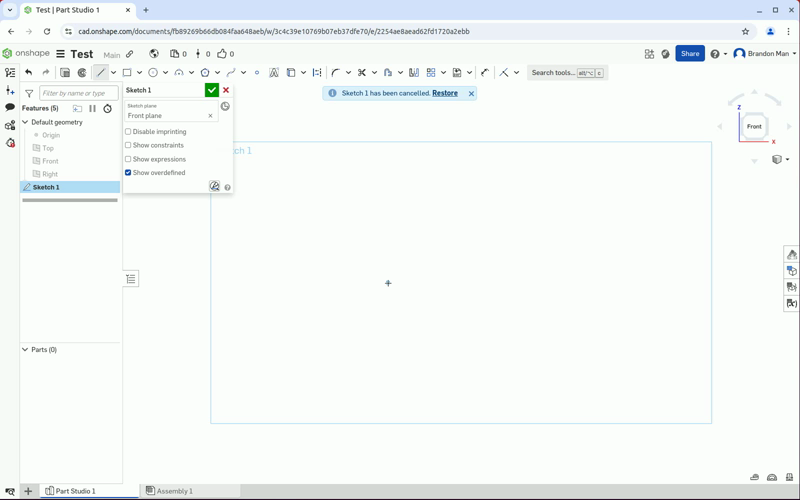
mouse_move(418, 282)
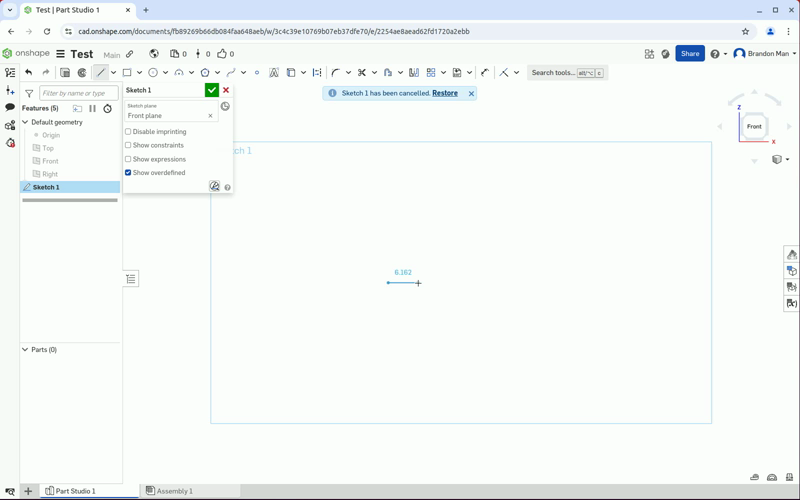
mouse_move(389, 282)
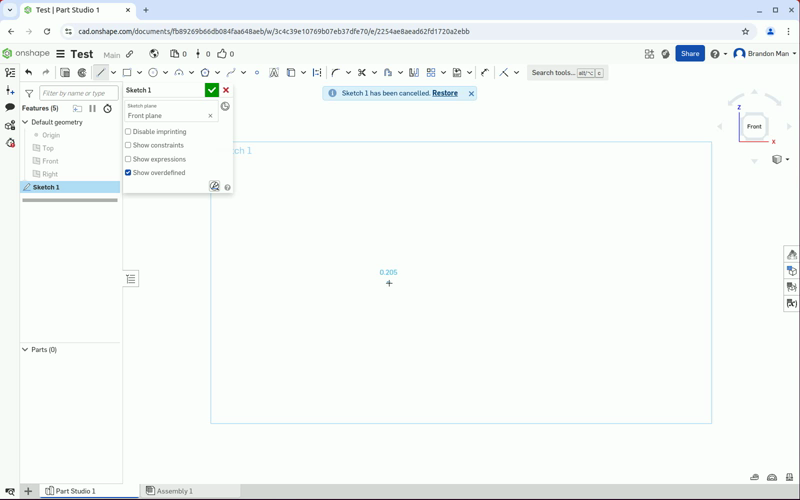
scroll(6)
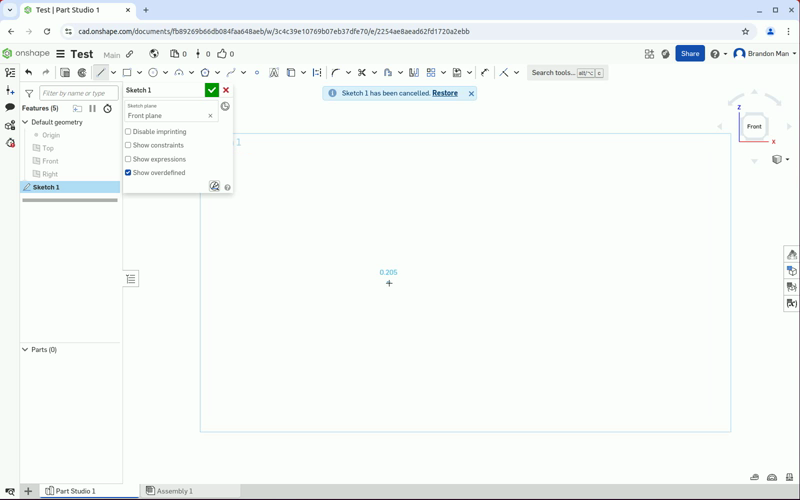
scroll(6)
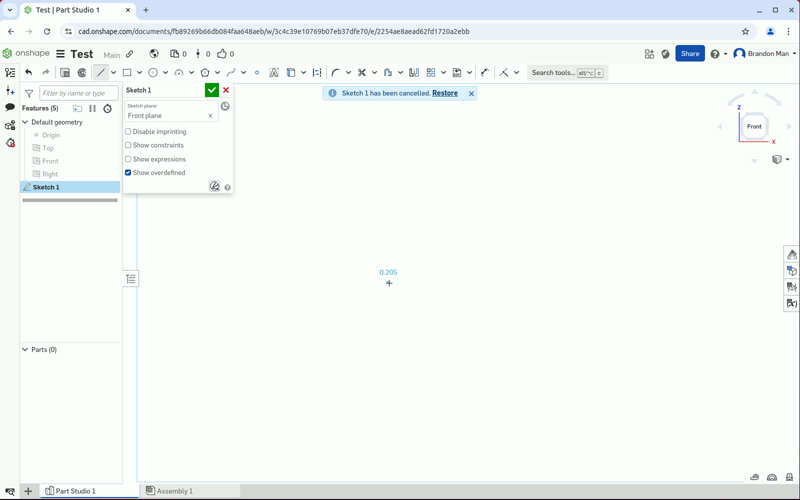
scroll(6)
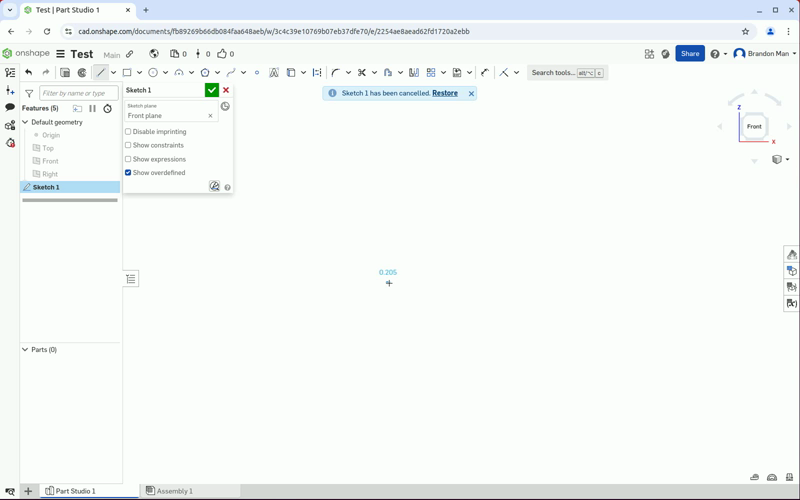
scroll(6)
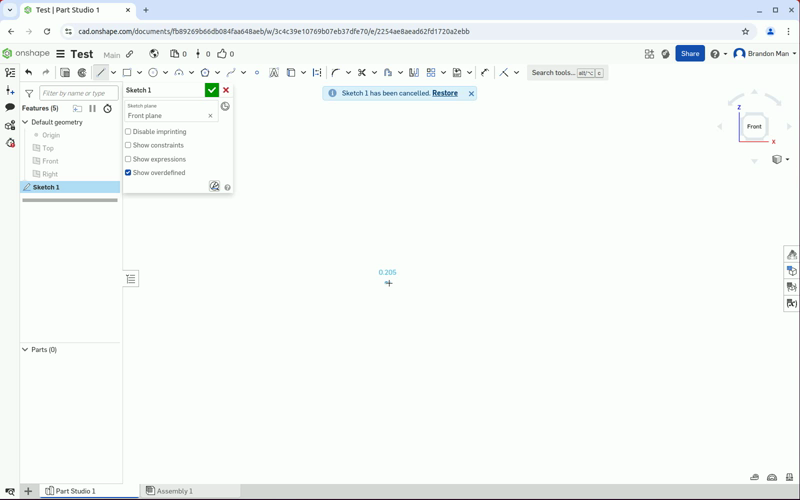
scroll(6)
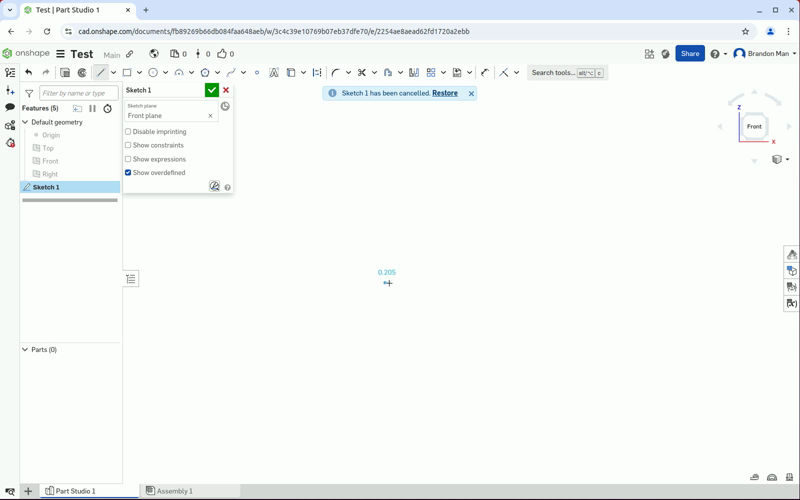
scroll(6)
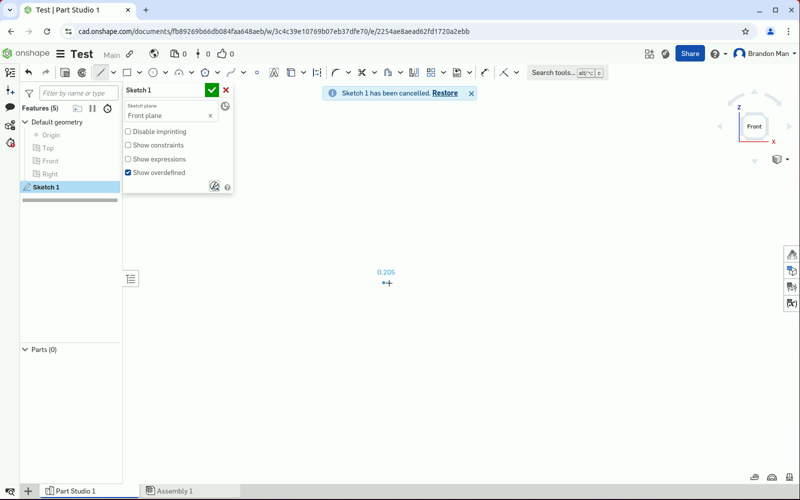
scroll(6)
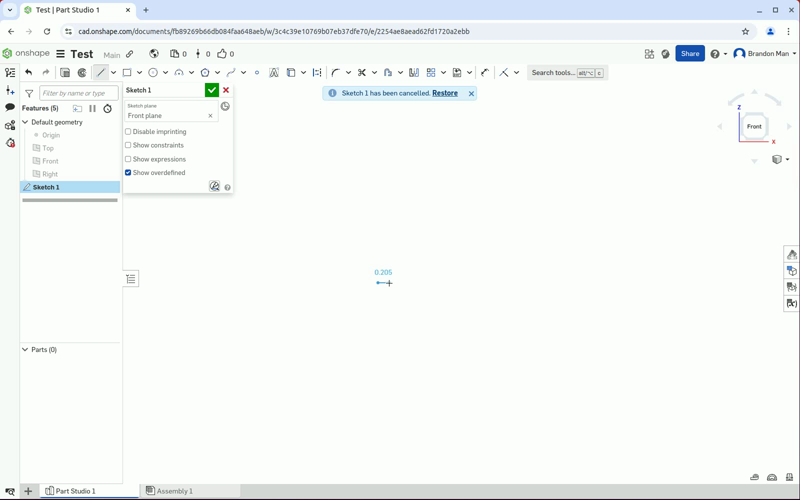
click(389, 282)
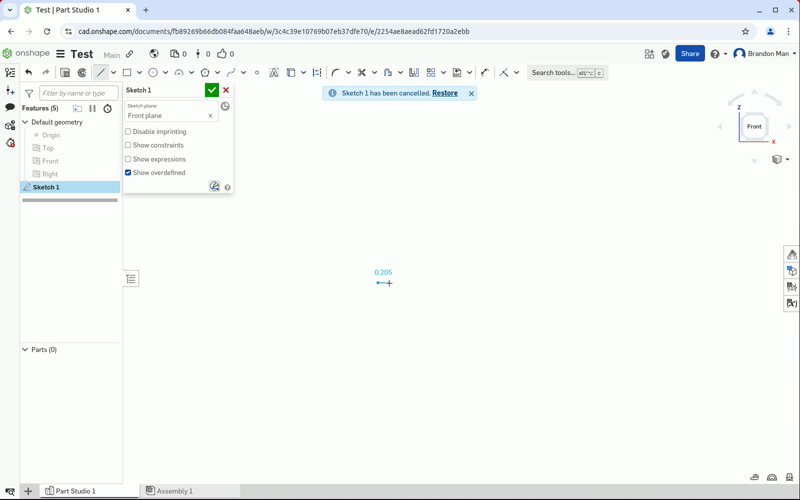
scroll(-6)
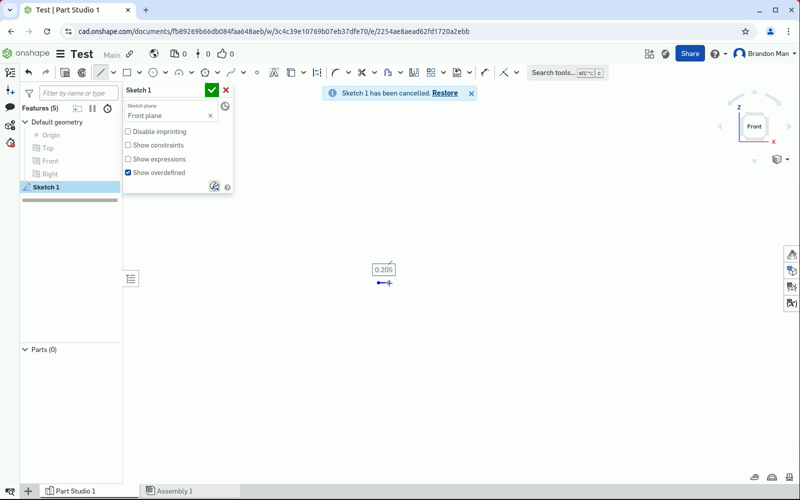
scroll(-6)
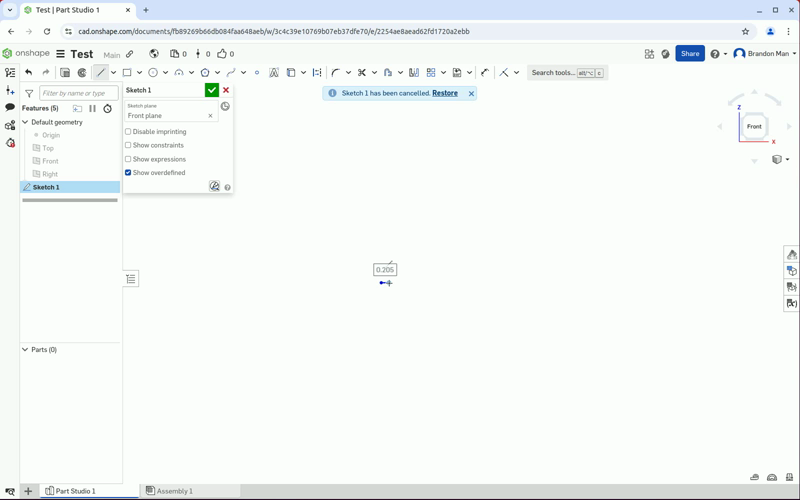
scroll(-6)
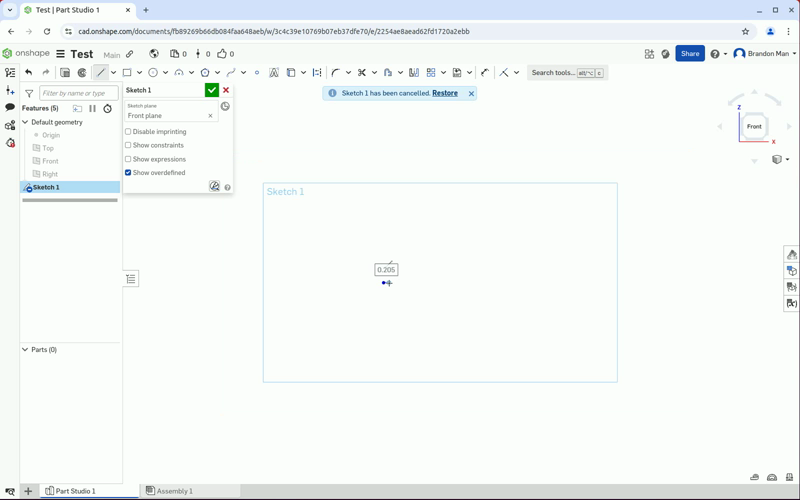
scroll(-6)
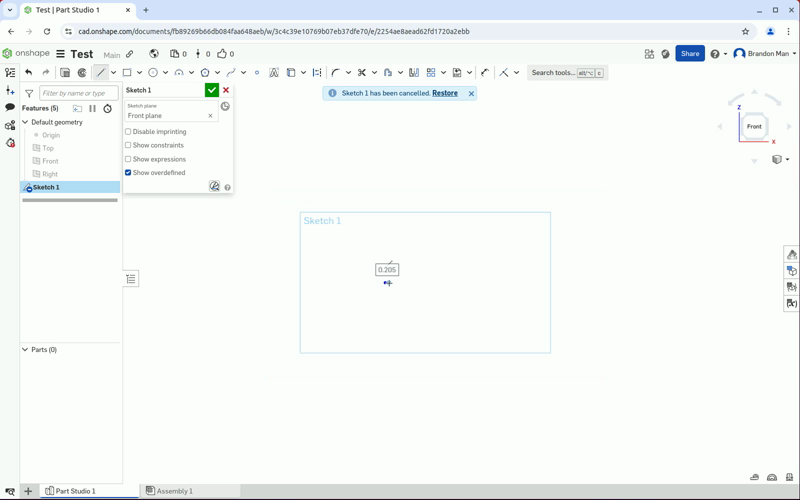
scroll(-6)
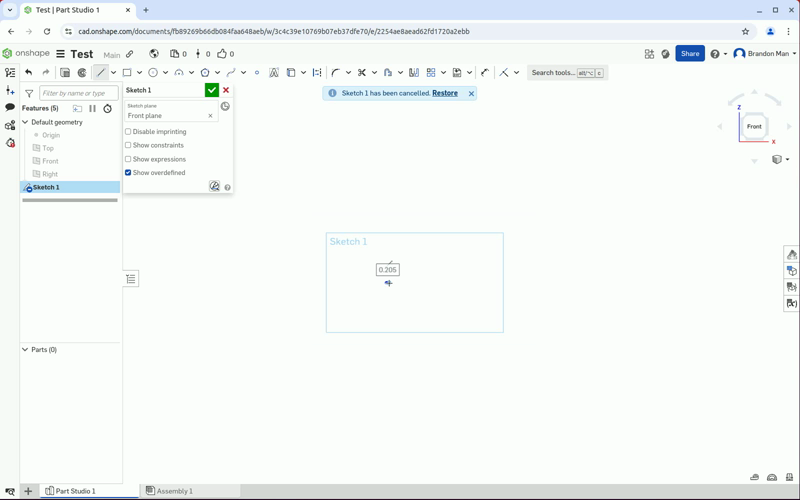
scroll(-6)
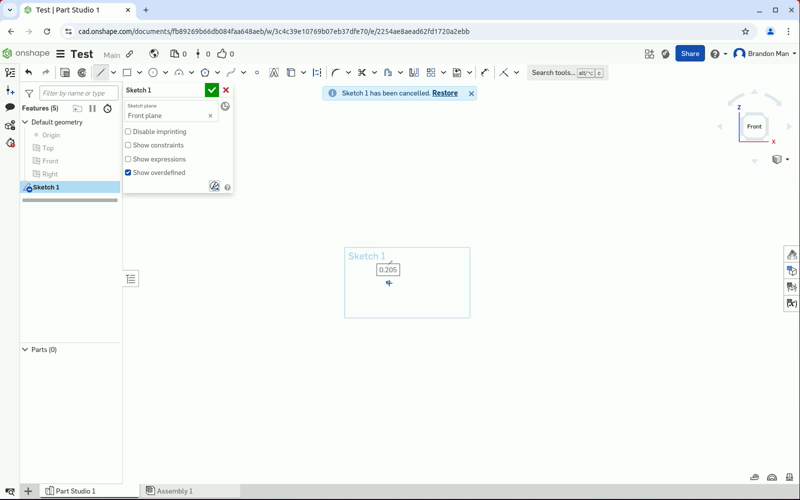
scroll(-6)
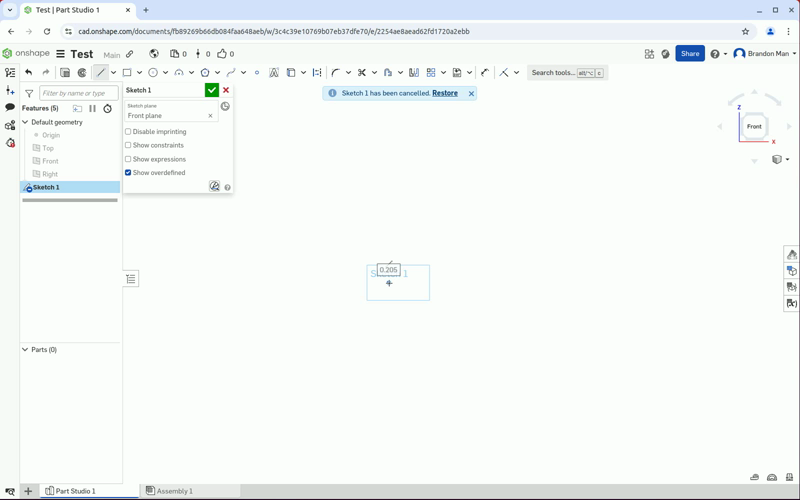
key_up(shift)
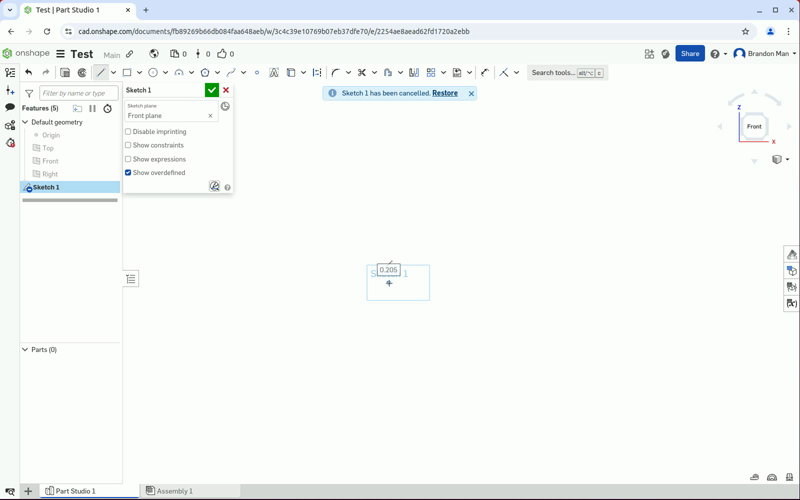
key_down(shift)
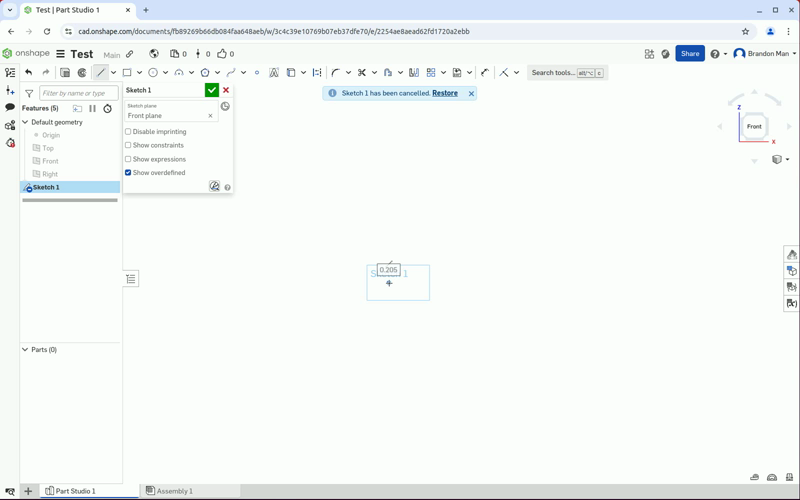
mouse_move(419, 282)
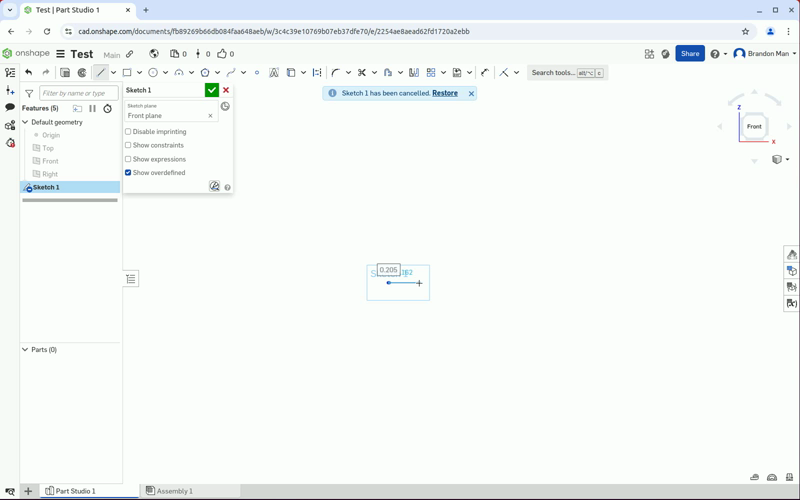
mouse_move(389, 281)
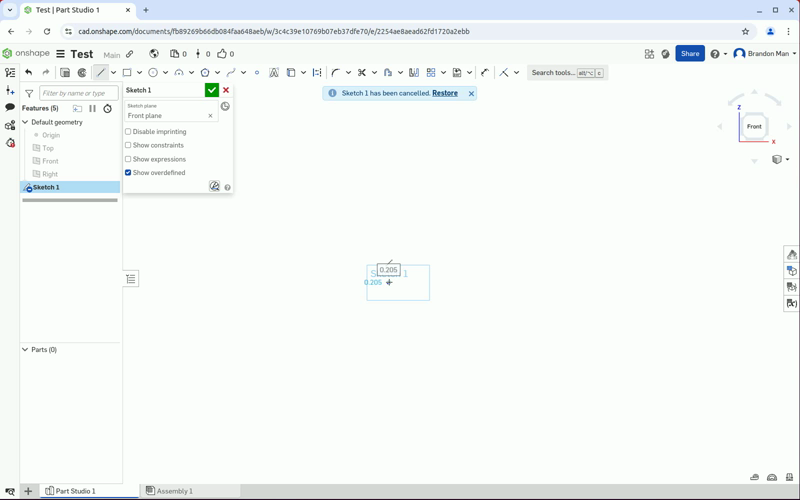
scroll(6)
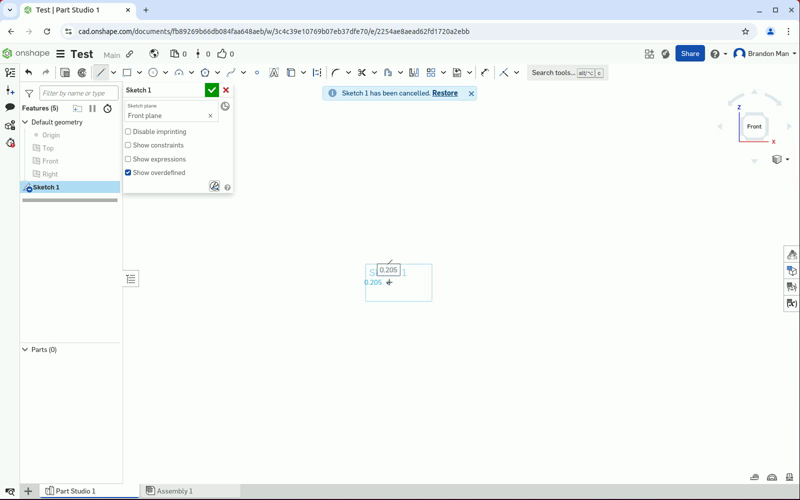
scroll(6)
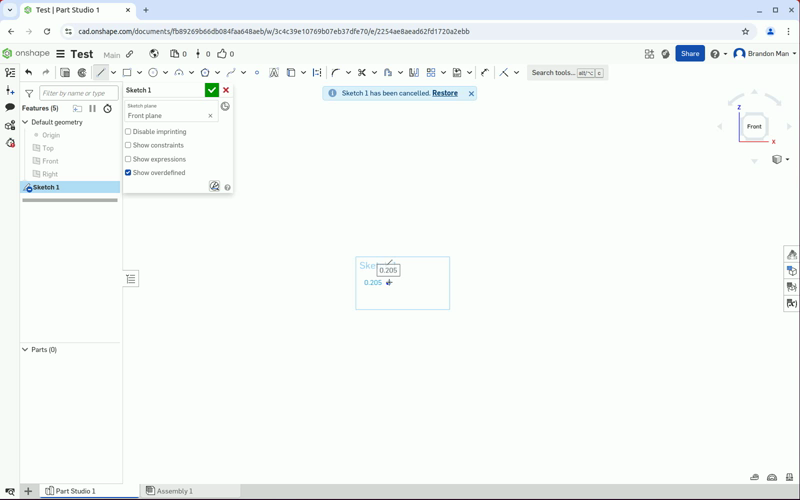
scroll(6)
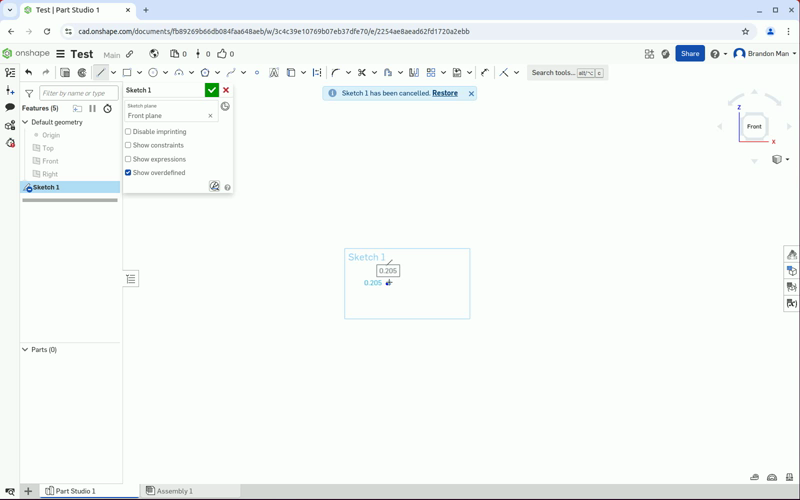
scroll(6)
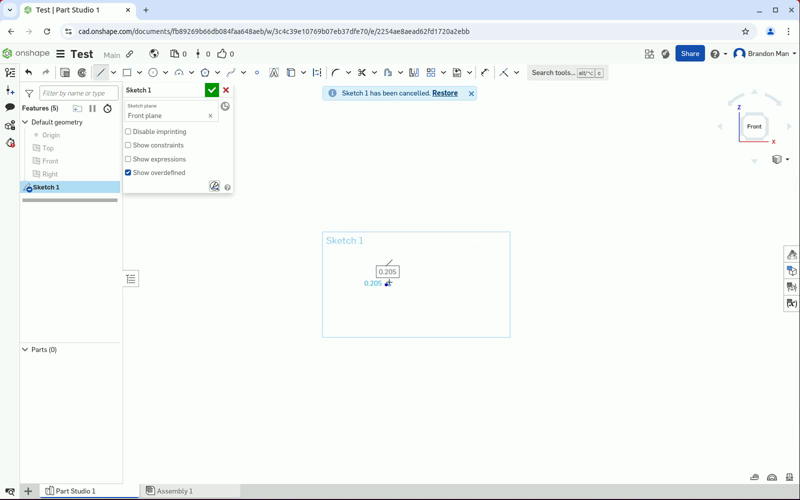
scroll(6)
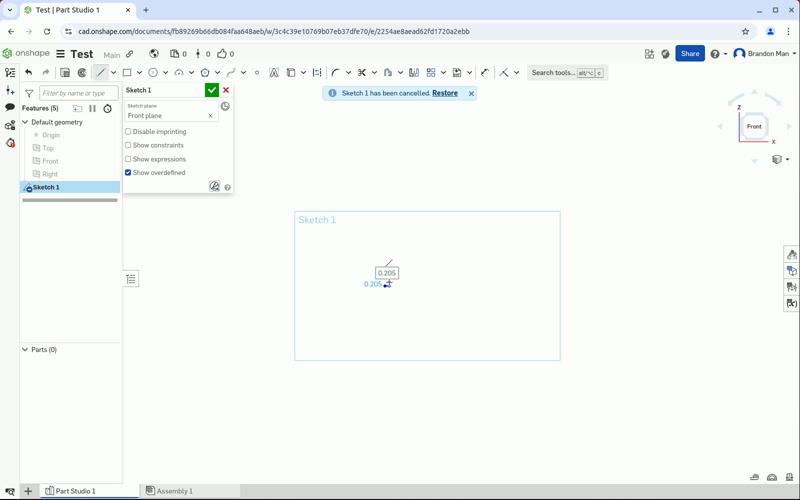
scroll(6)
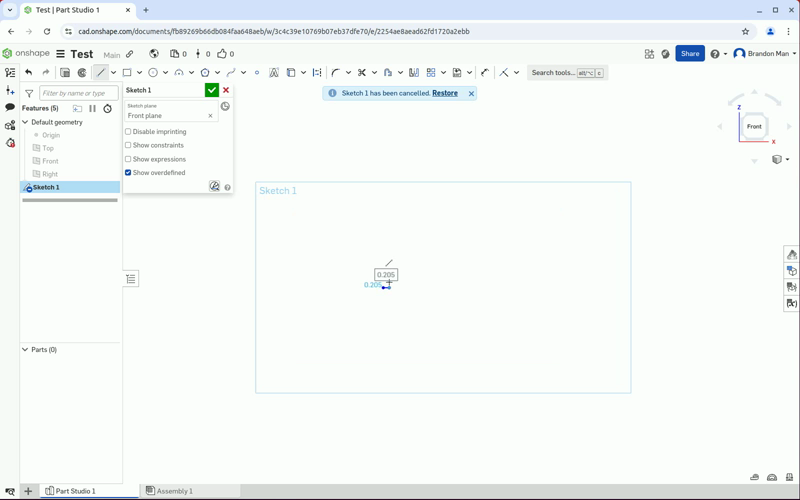
scroll(6)
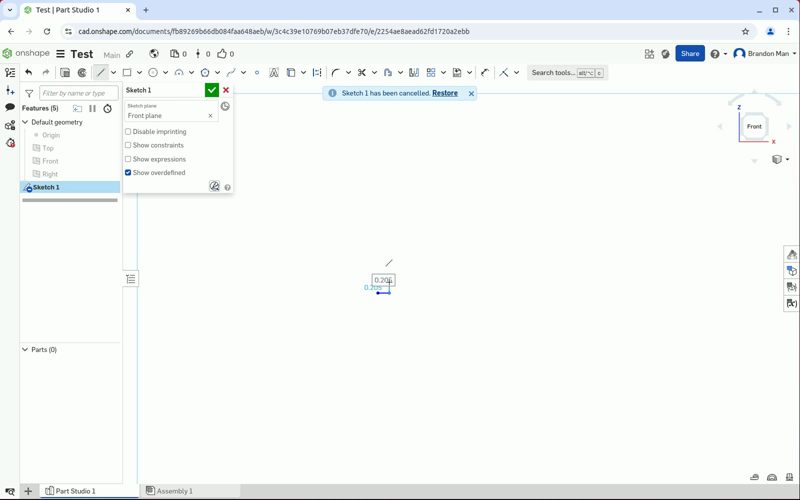
click(389, 281)
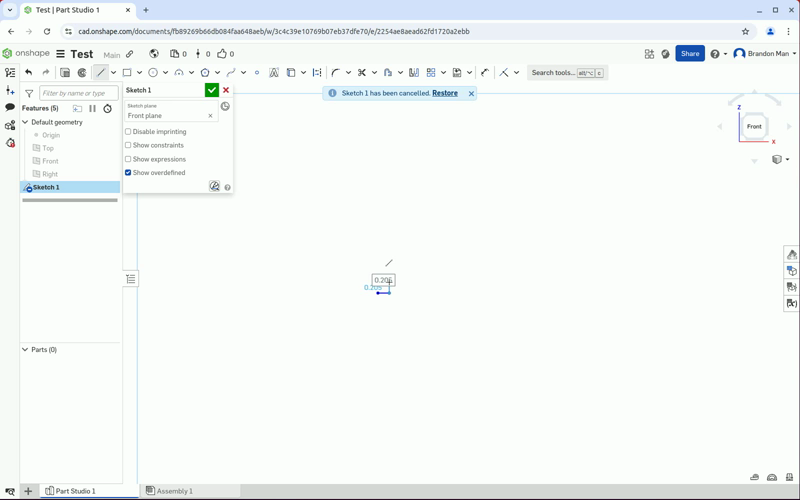
scroll(-6)
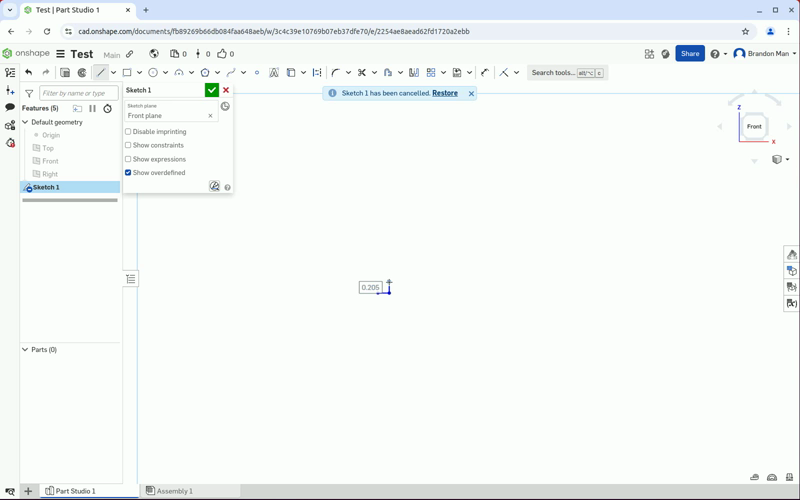
scroll(-6)
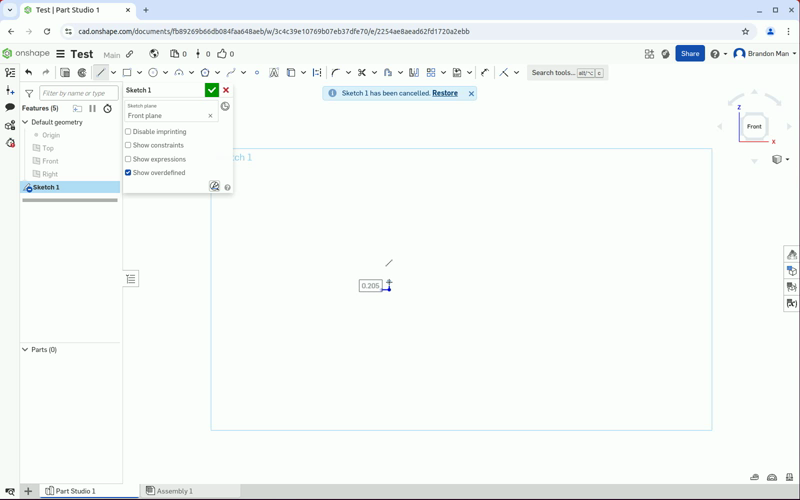
scroll(-6)
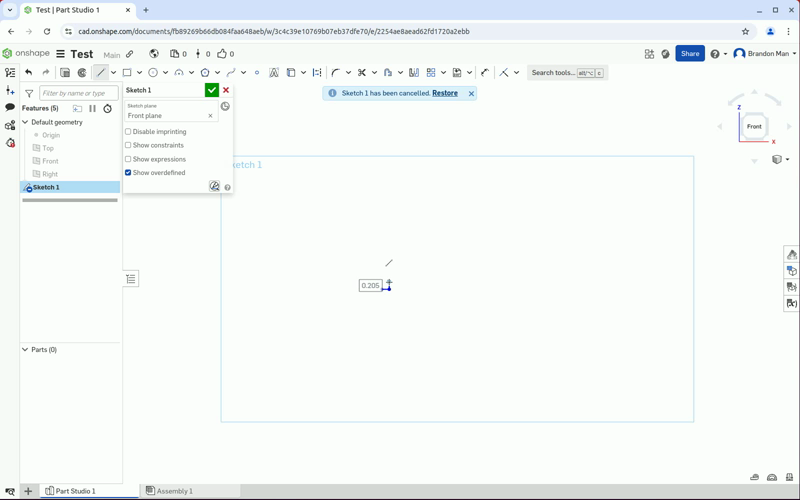
scroll(-6)
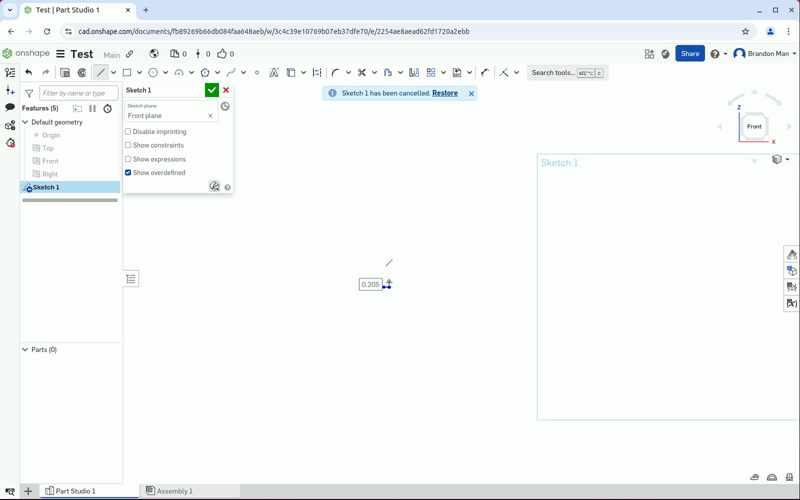
scroll(-6)
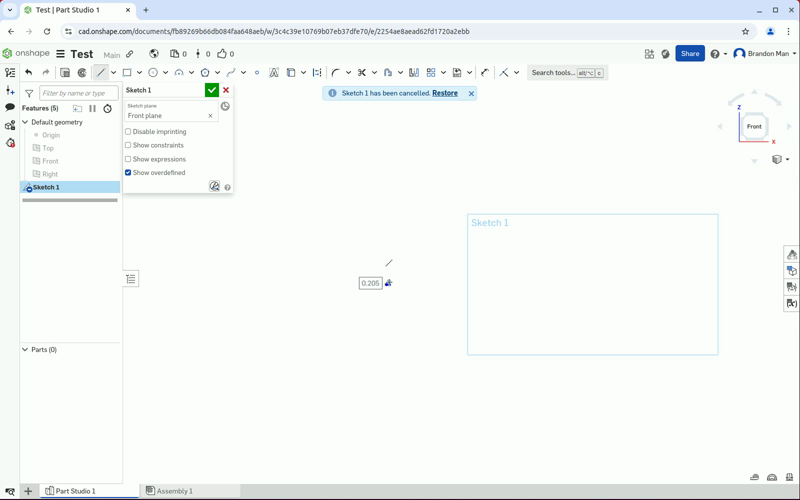
scroll(-6)
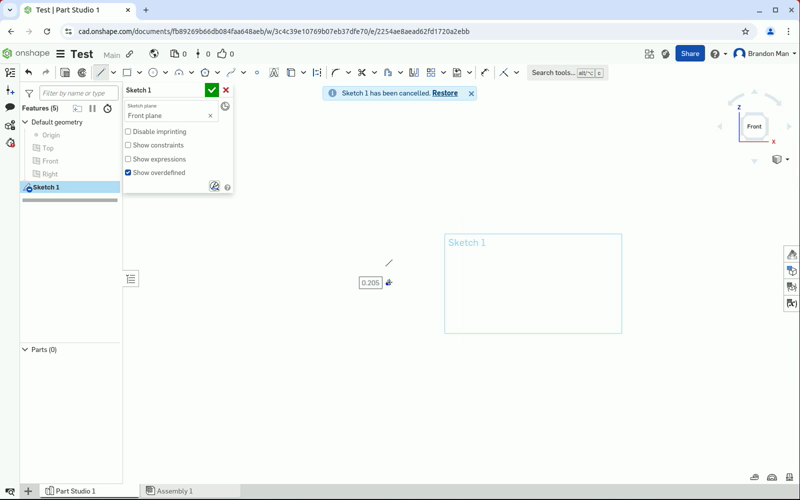
scroll(-6)
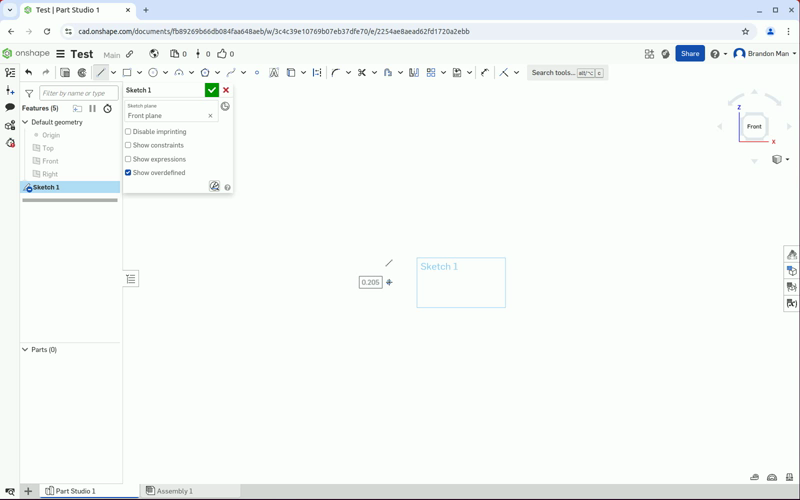
key_up(shift)
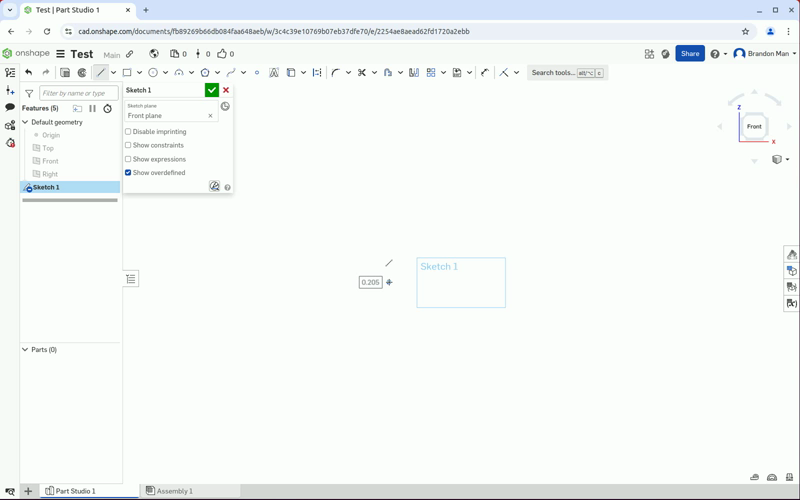
key_down(shift)
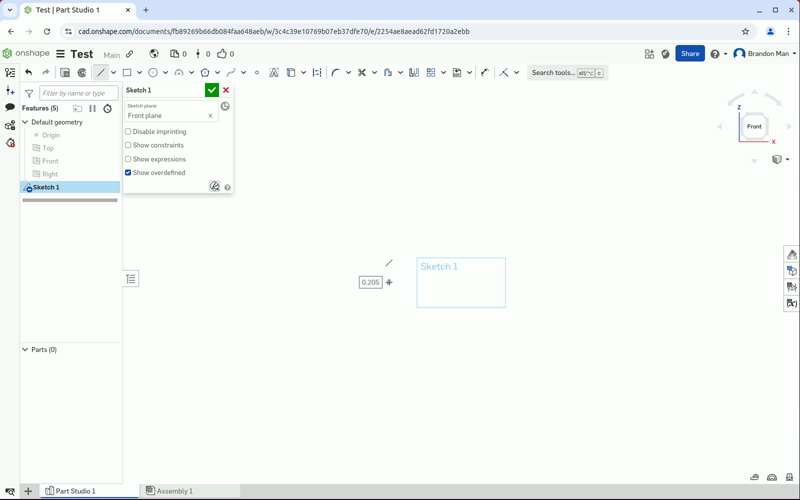
mouse_move(389, 170)
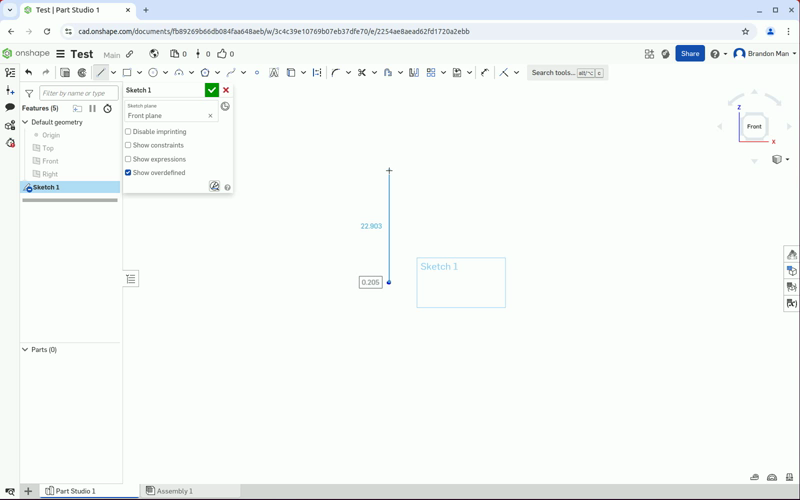
click(389, 170)
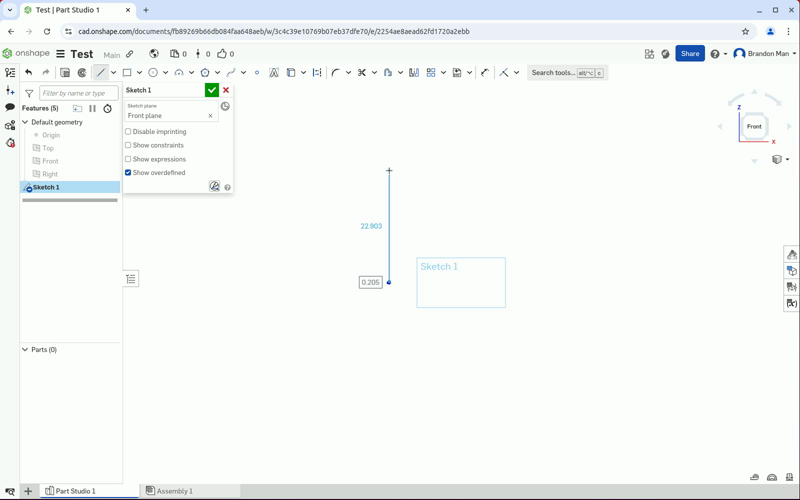
key_up(shift)
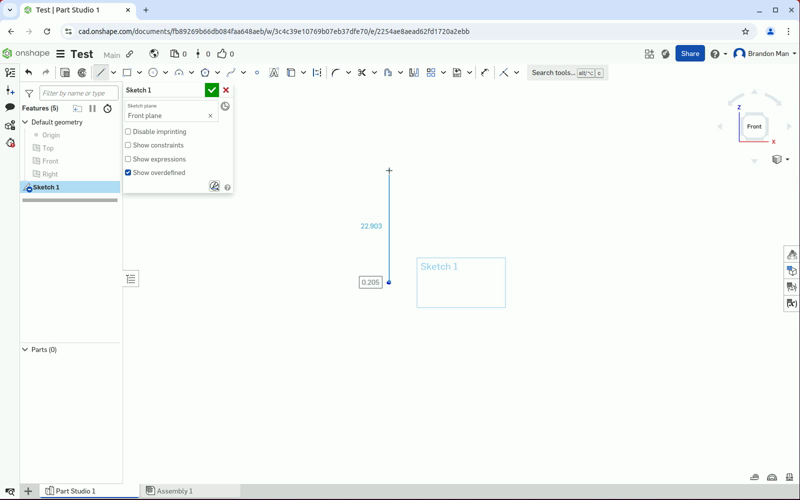
key_down(shift)
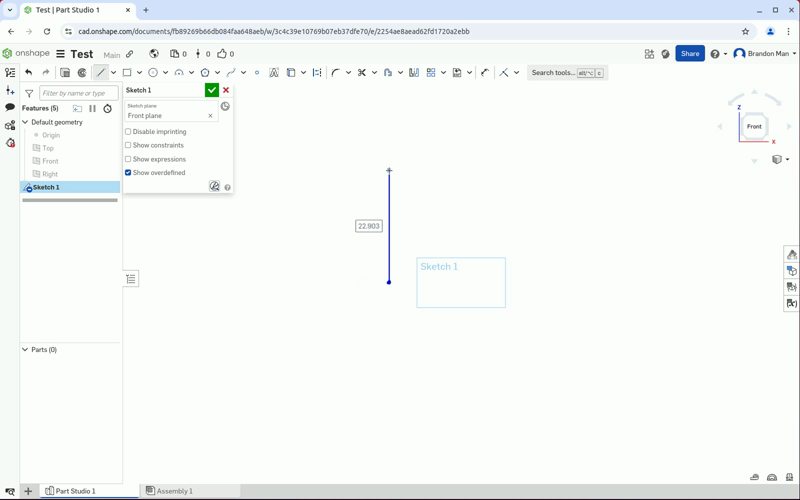
mouse_move(419, 170)
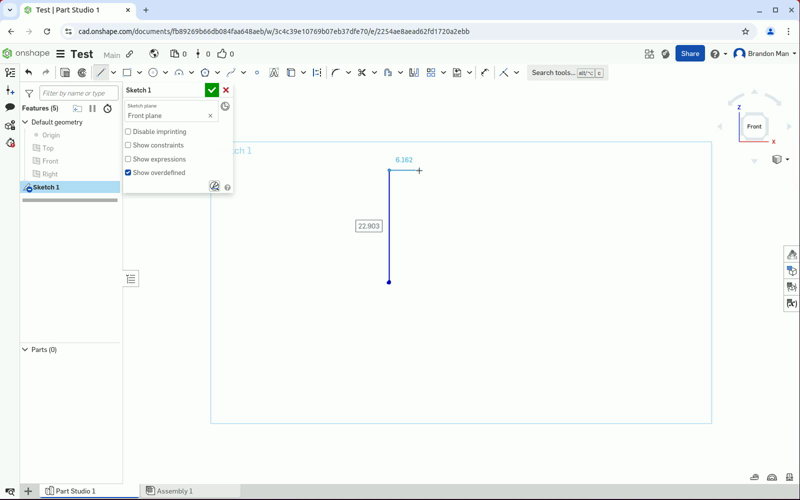
mouse_move(388, 170)
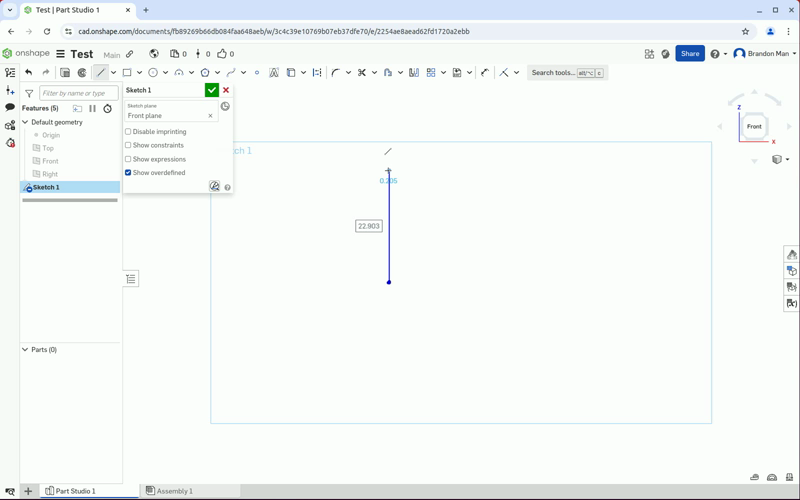
scroll(6)
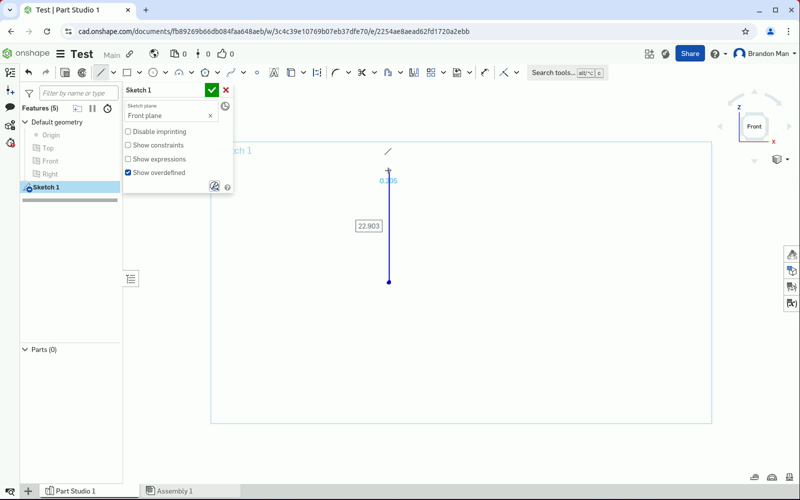
scroll(6)
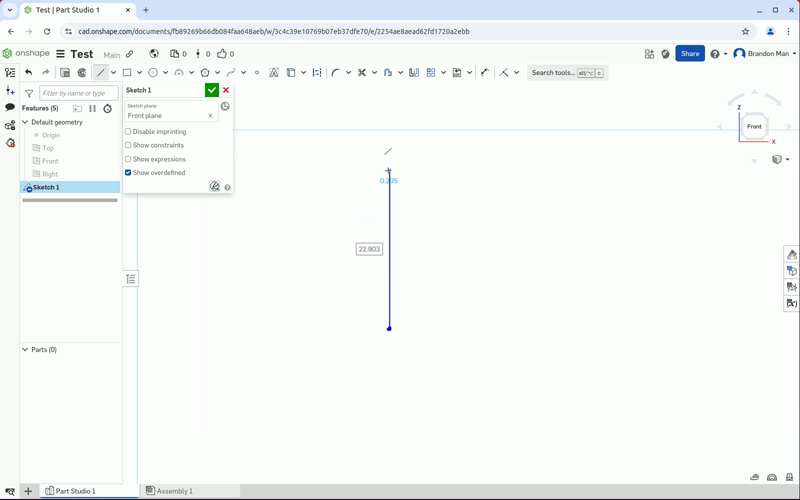
scroll(6)
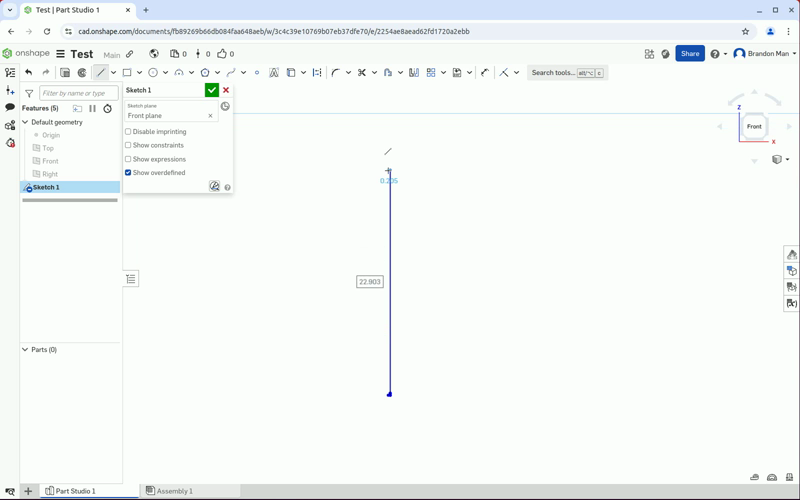
scroll(6)
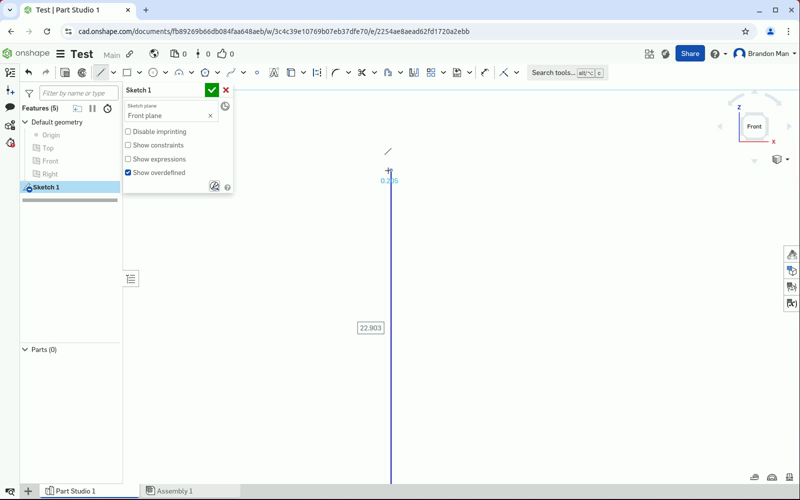
scroll(6)
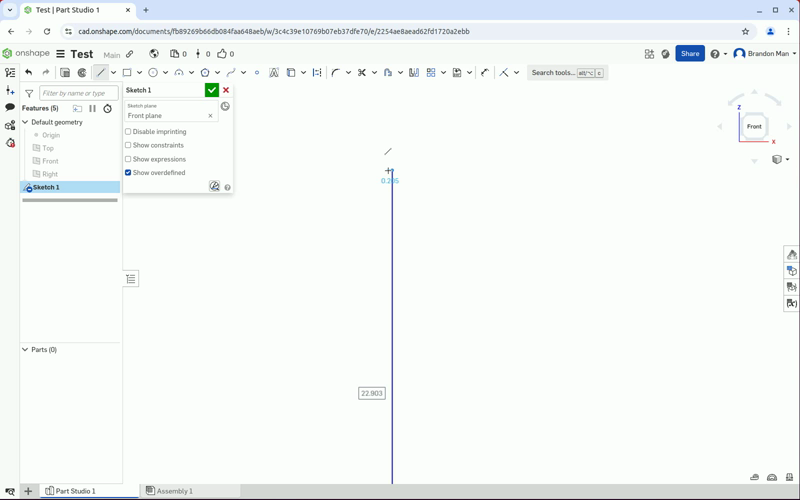
scroll(6)
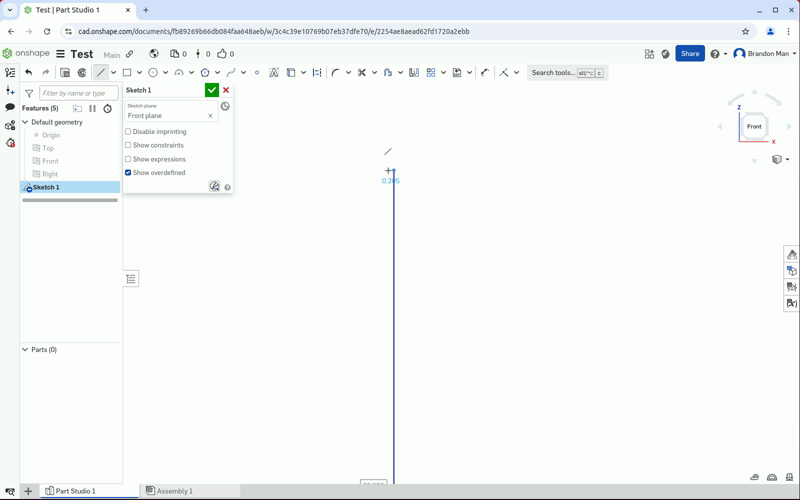
scroll(6)
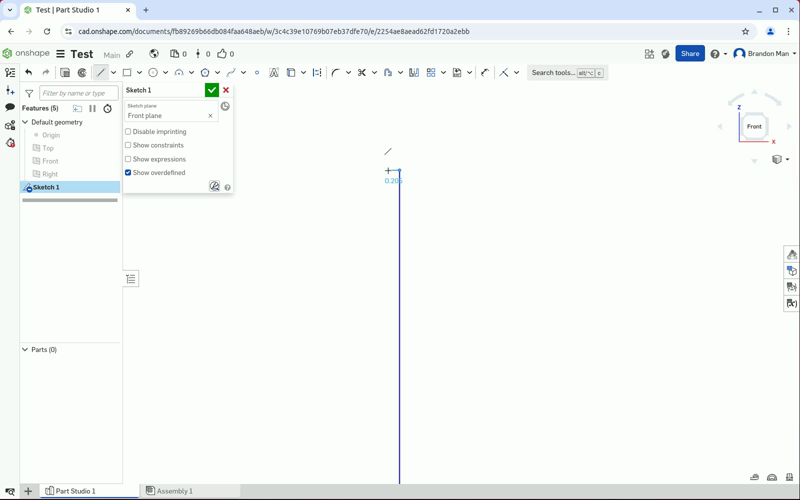
click(388, 170)
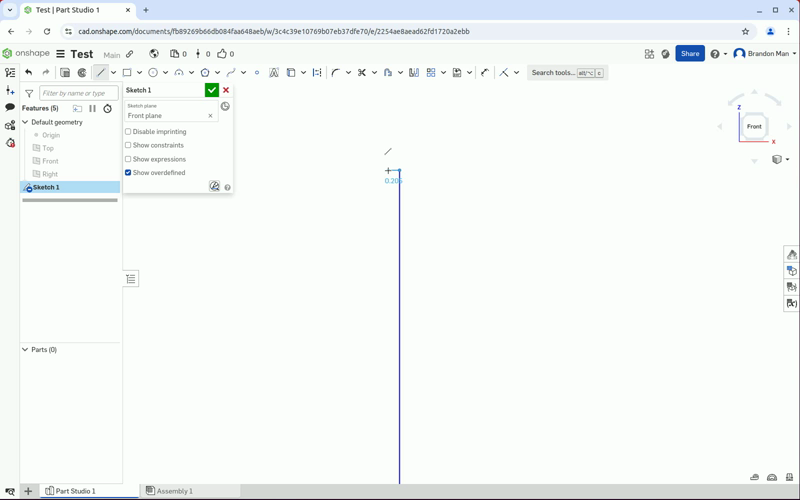
scroll(-6)
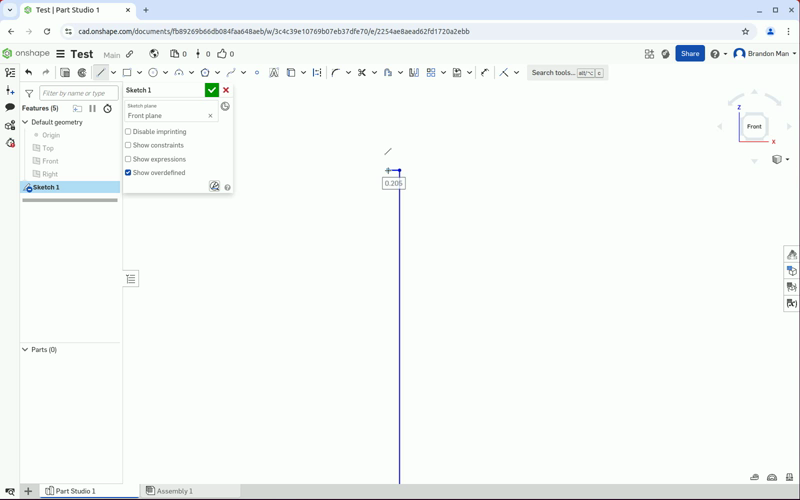
scroll(-6)
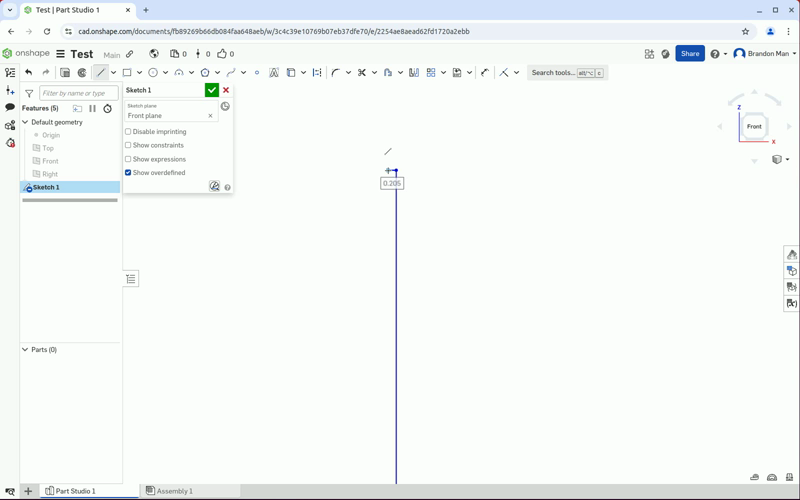
scroll(-6)
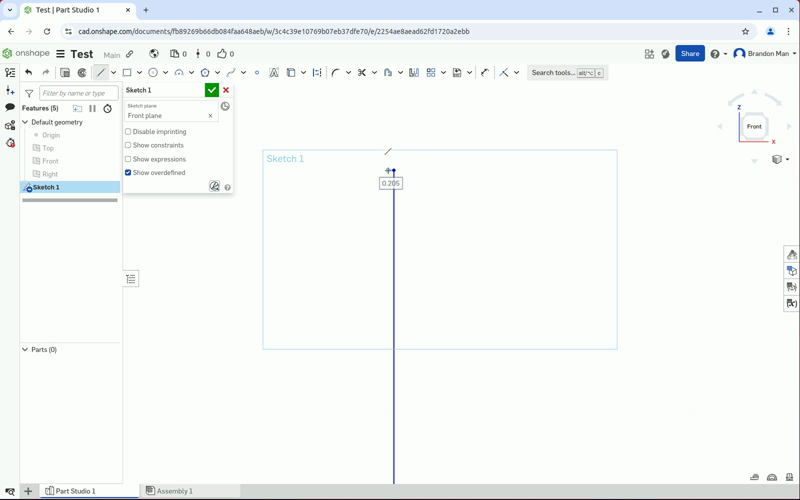
scroll(-6)
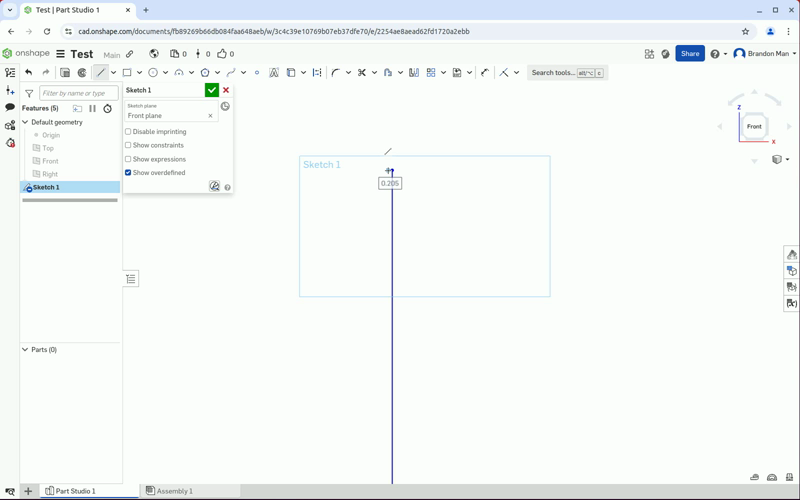
scroll(-6)
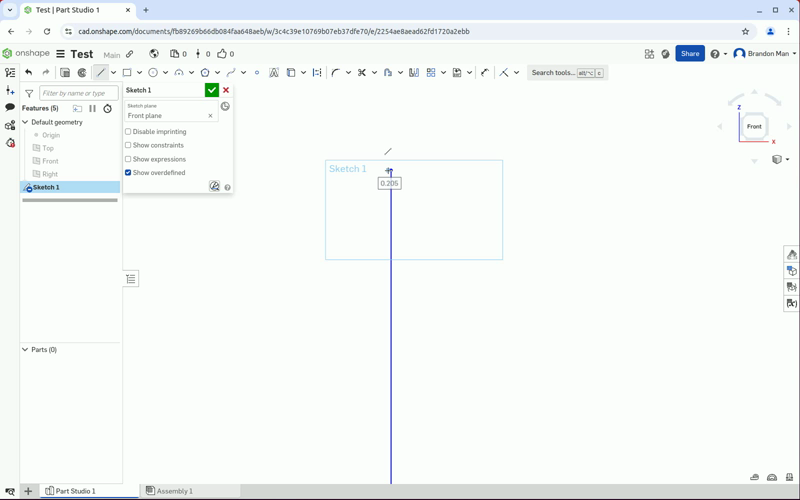
scroll(-6)
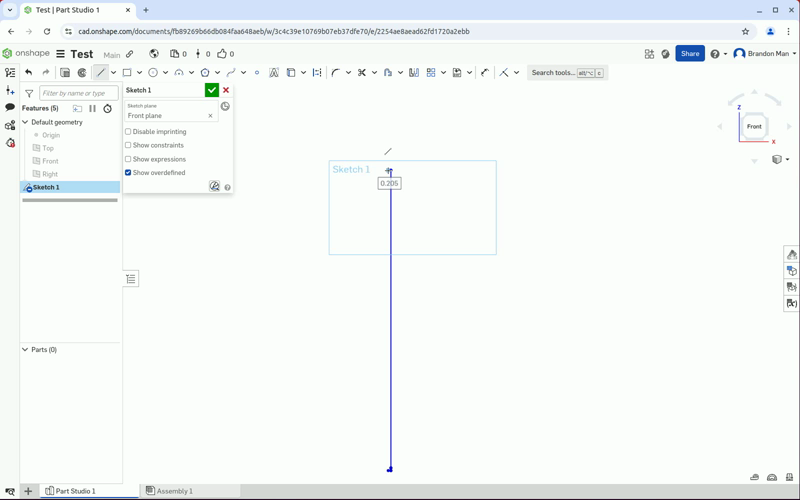
scroll(-6)
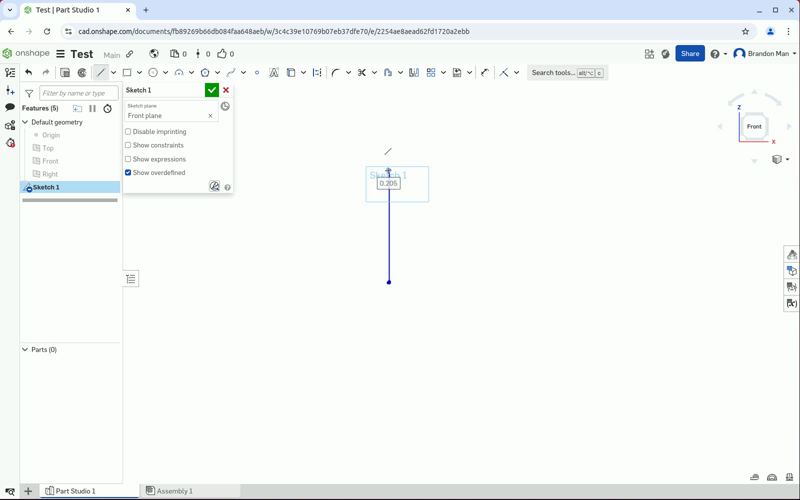
key_up(shift)
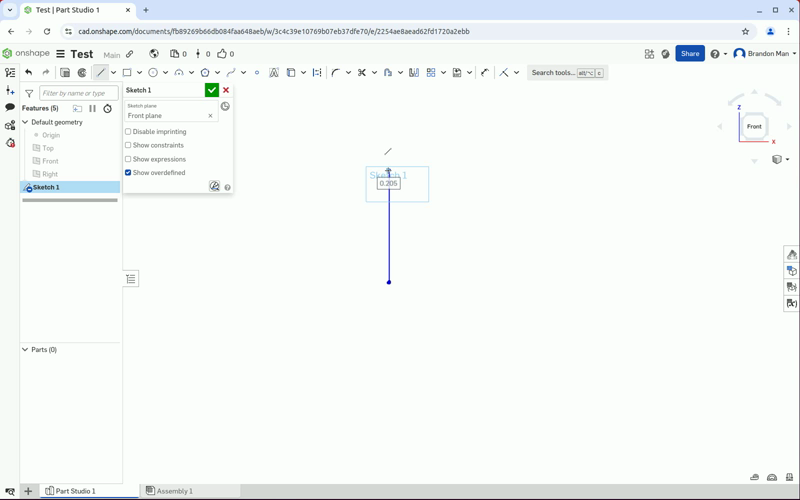
key_down(shift)
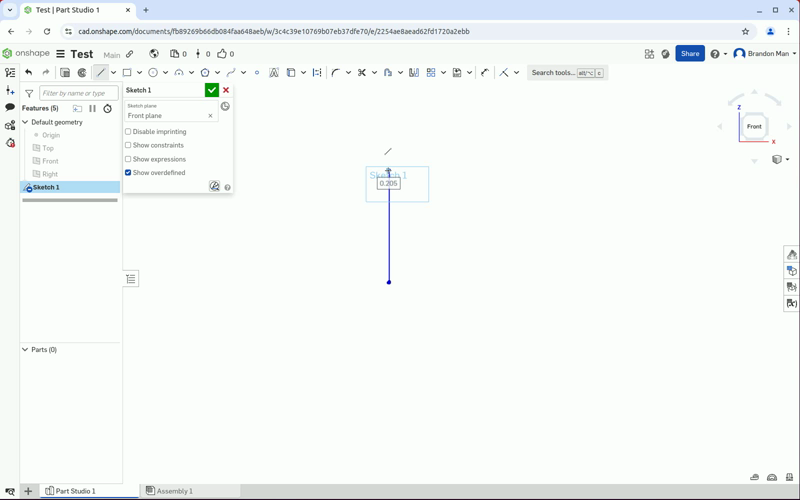
mouse_move(388, 282)
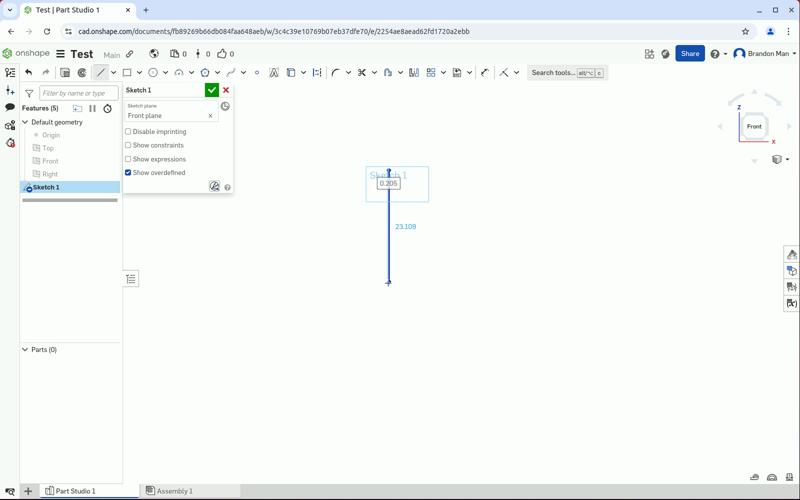
scroll(6)
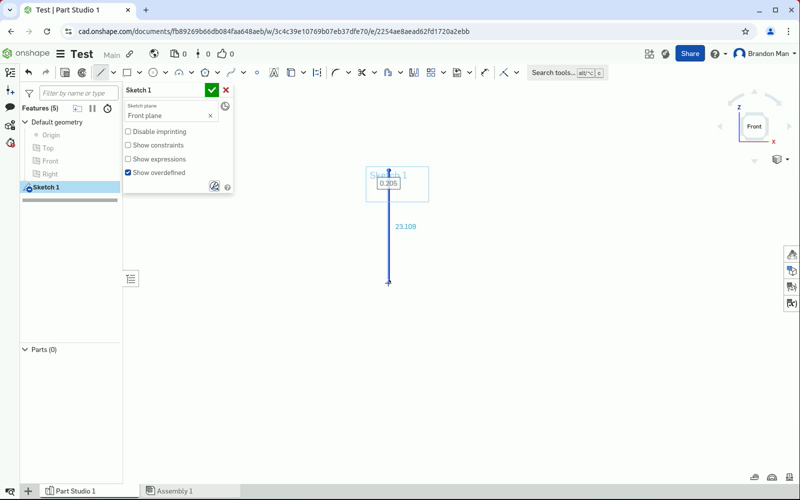
scroll(6)
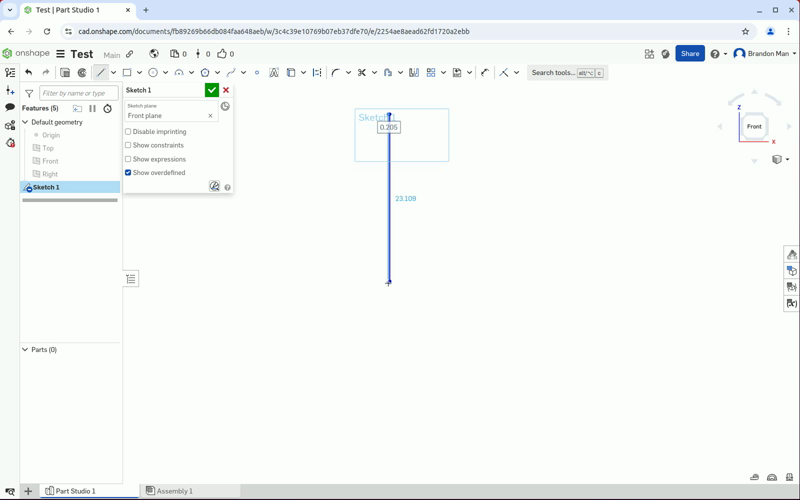
scroll(6)
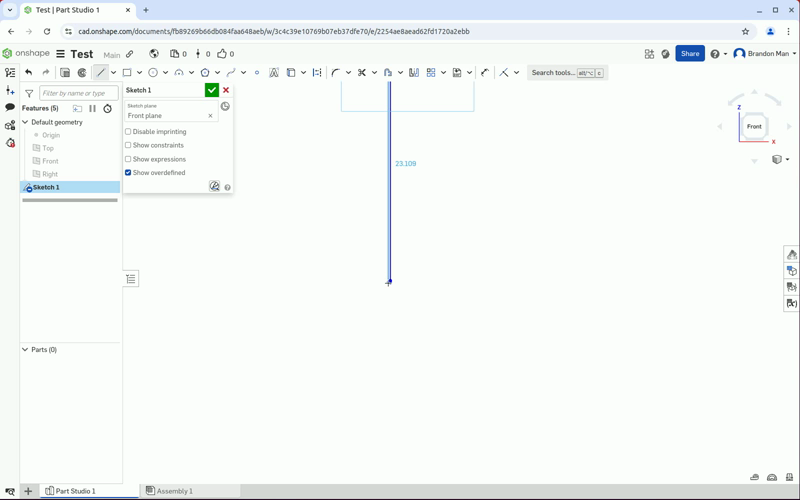
scroll(6)
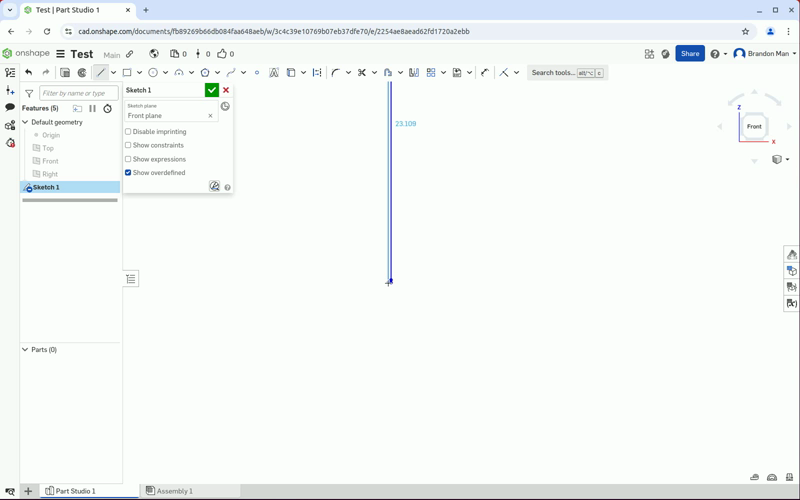
scroll(6)
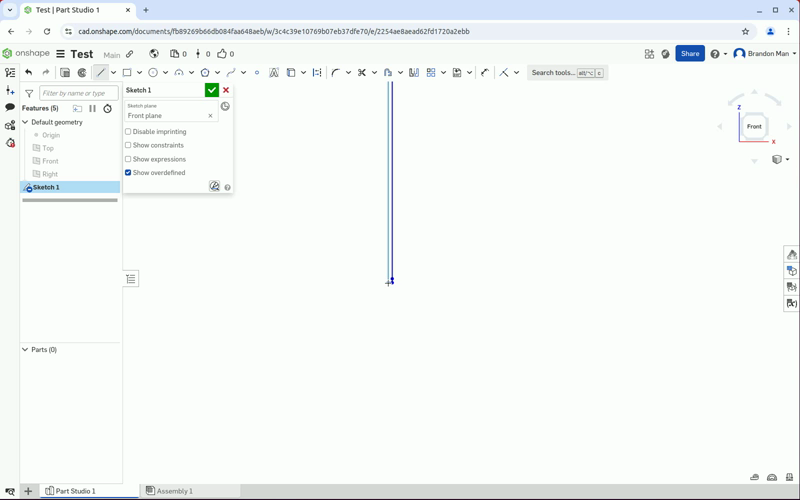
scroll(6)
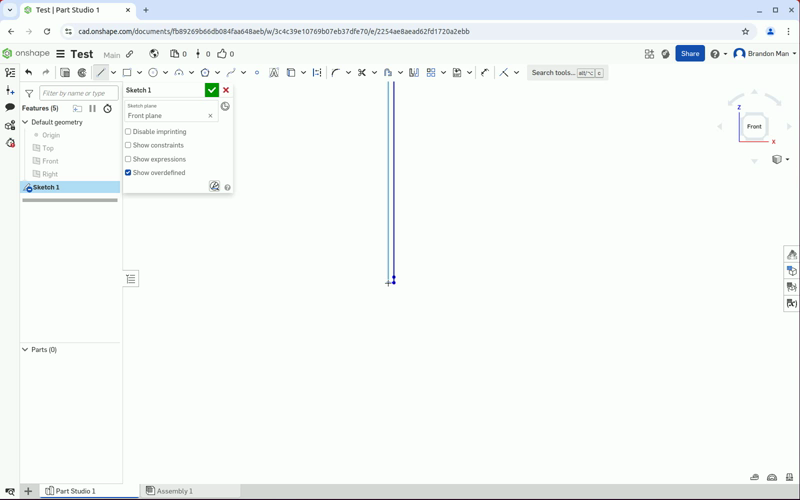
scroll(6)
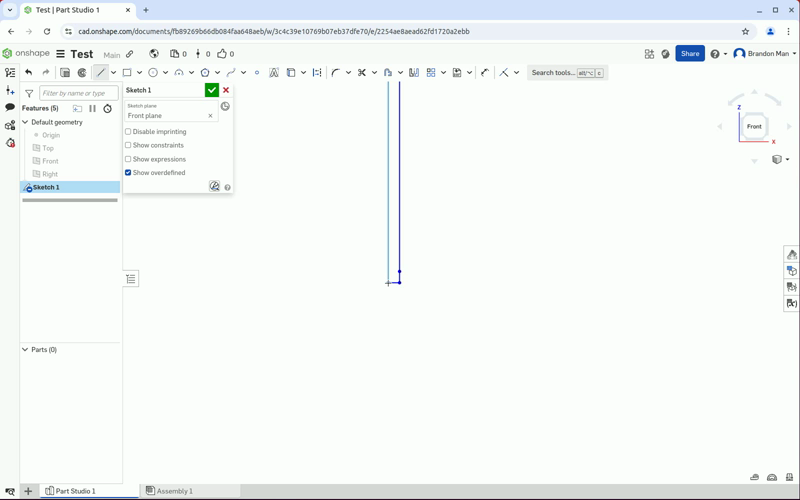
key_up(shift)
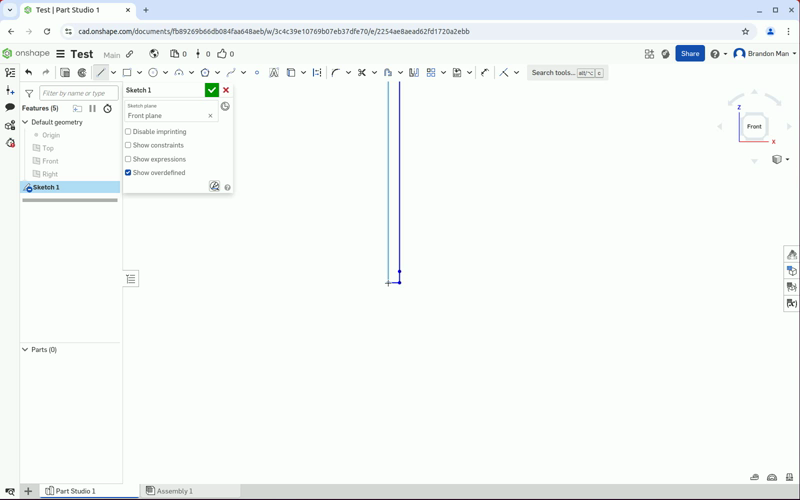
click(388, 282)
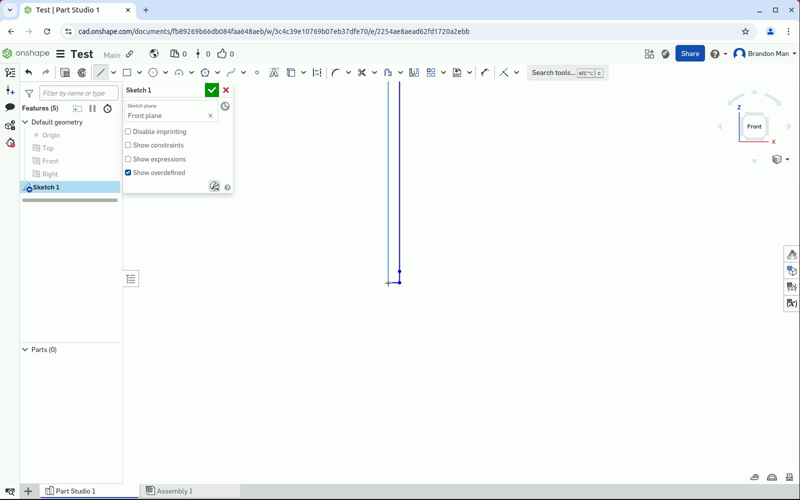
scroll(-6)
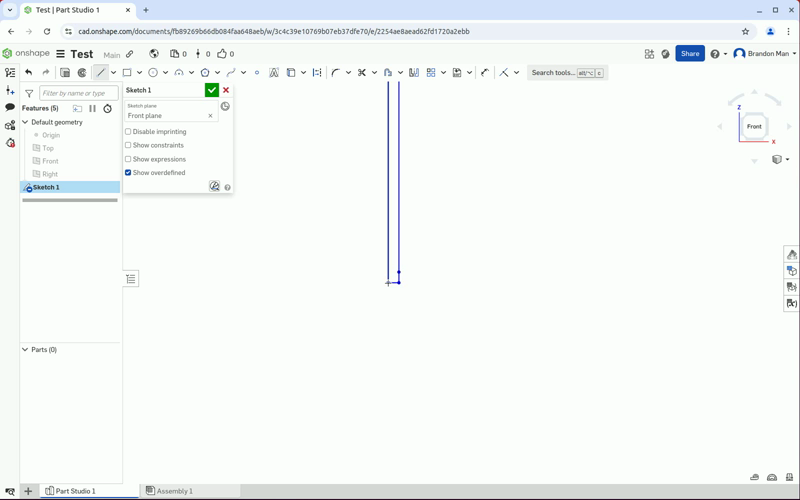
scroll(-6)
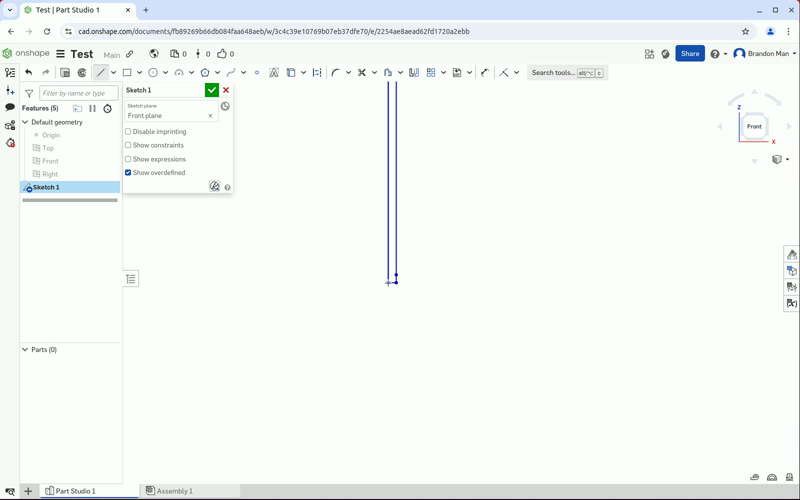
scroll(-6)
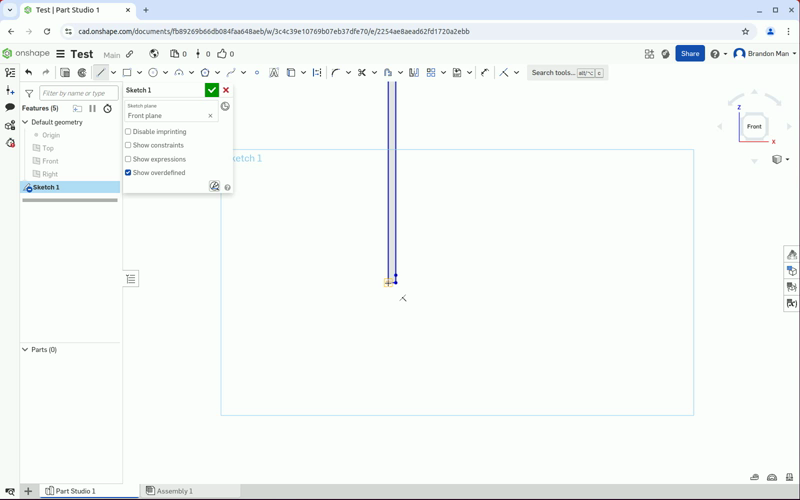
scroll(-6)
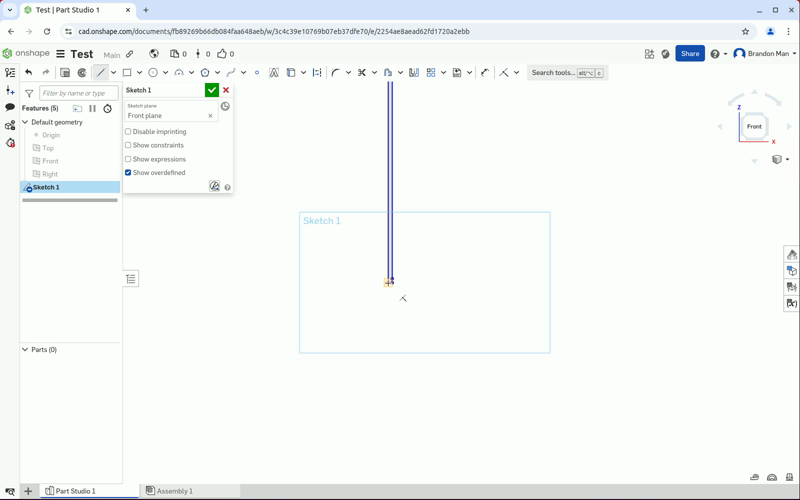
scroll(-6)
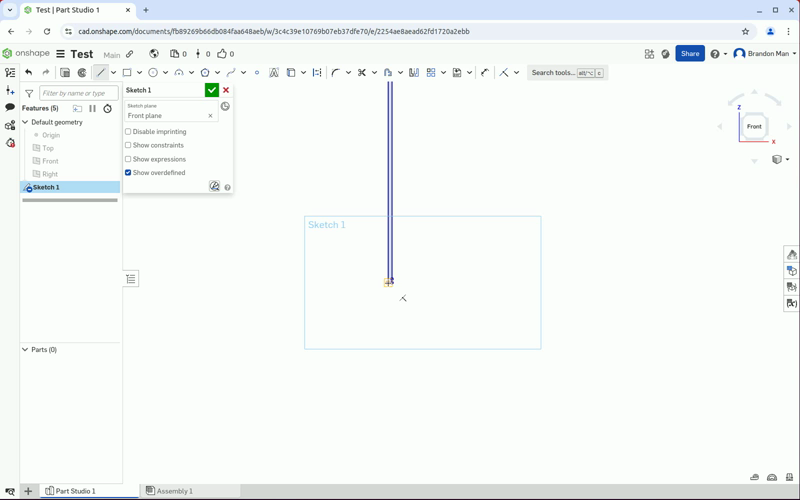
scroll(-6)
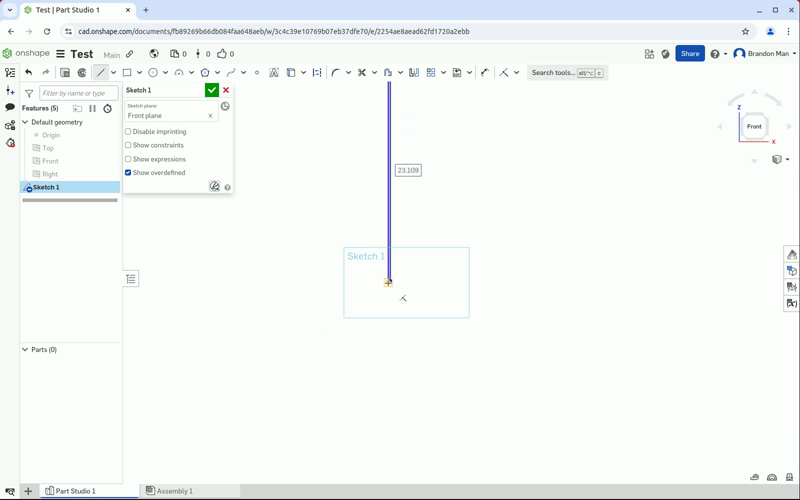
scroll(-6)
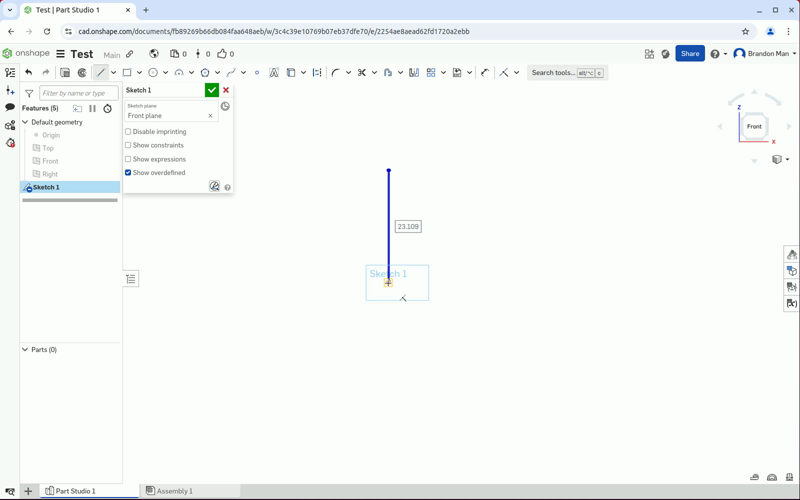
key(esc)
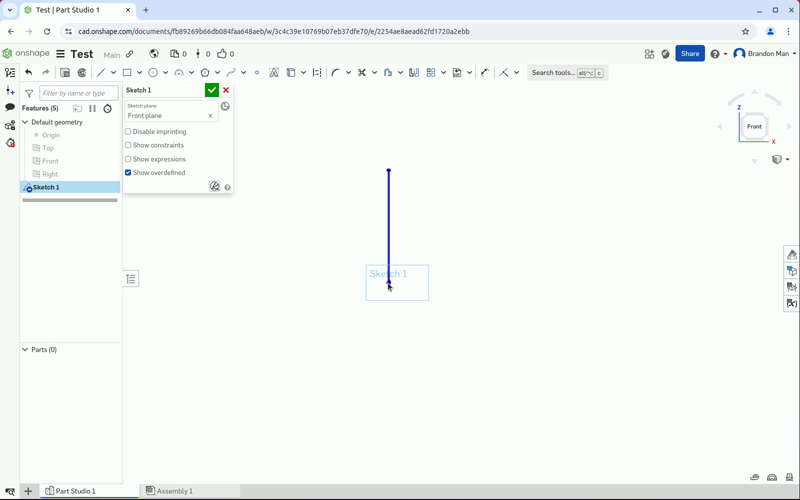
mouse_move(388, 275)
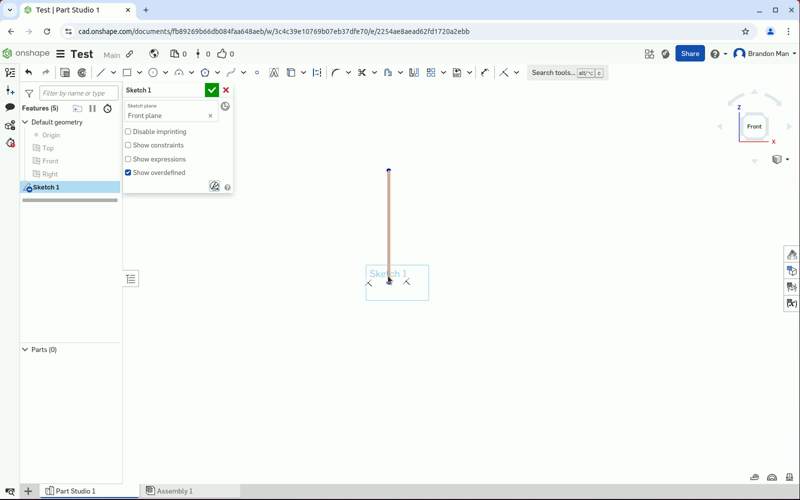
scroll(6)
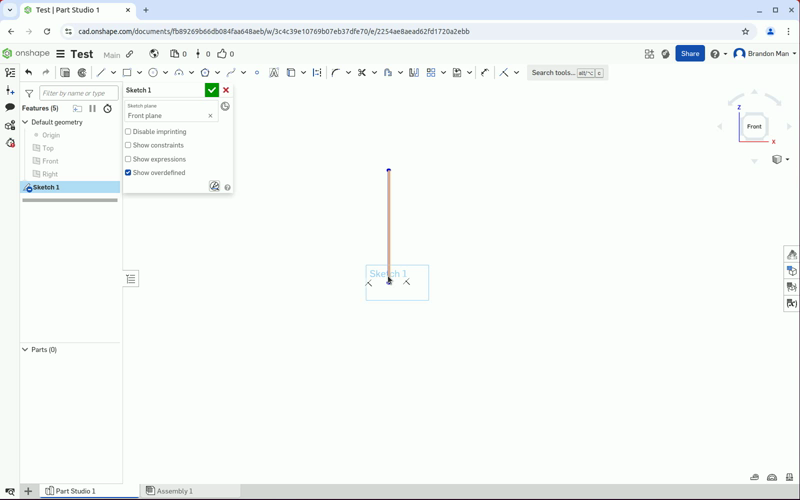
scroll(6)
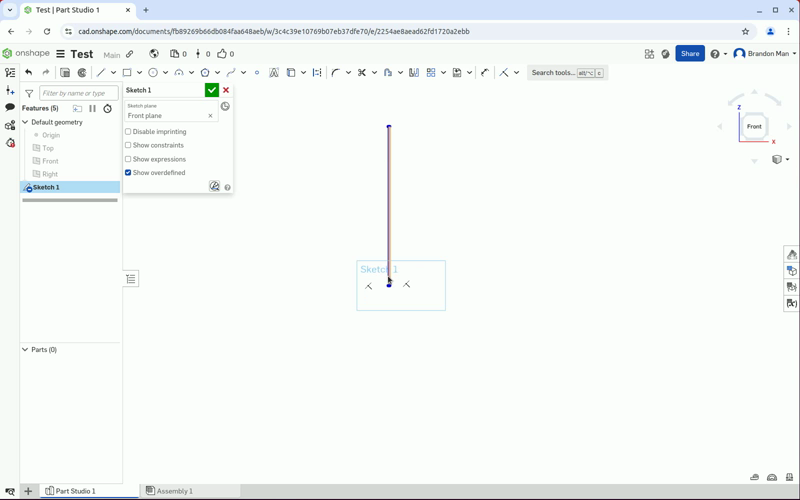
scroll(6)
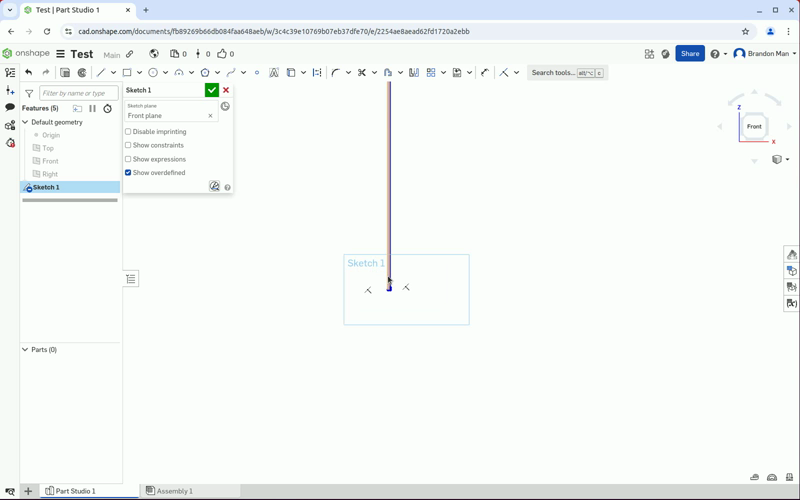
scroll(6)
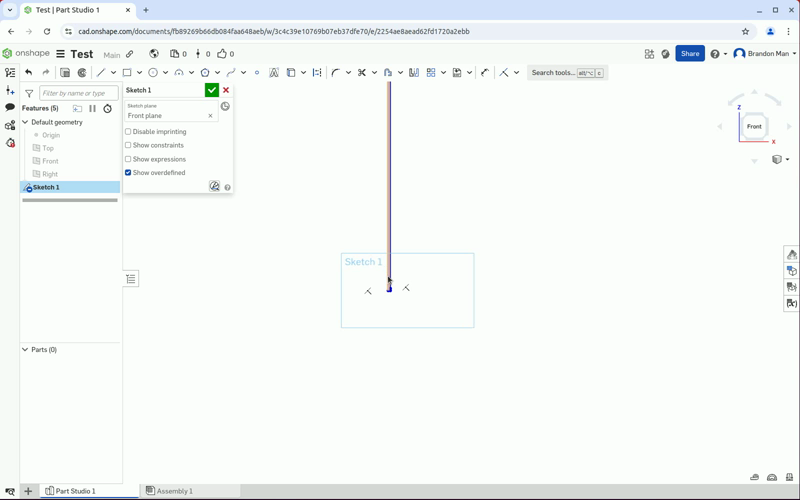
scroll(6)
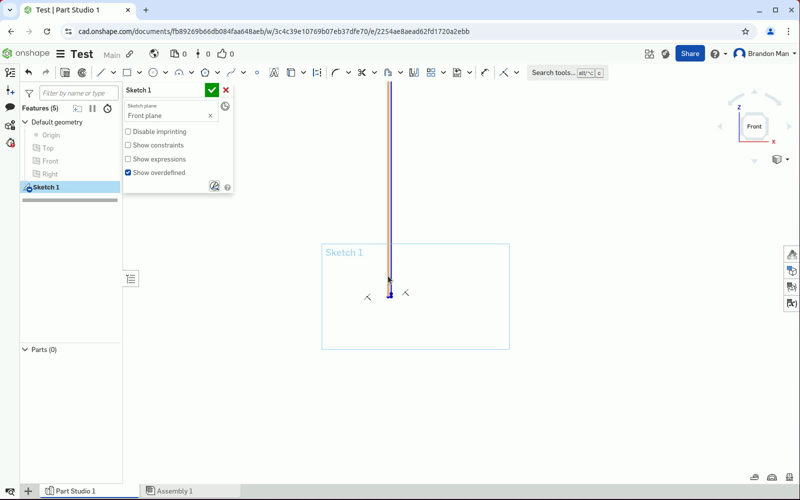
scroll(6)
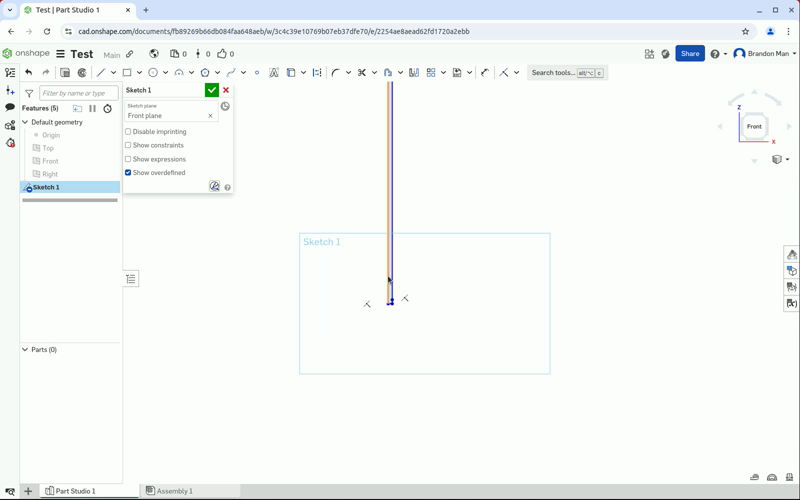
scroll(6)
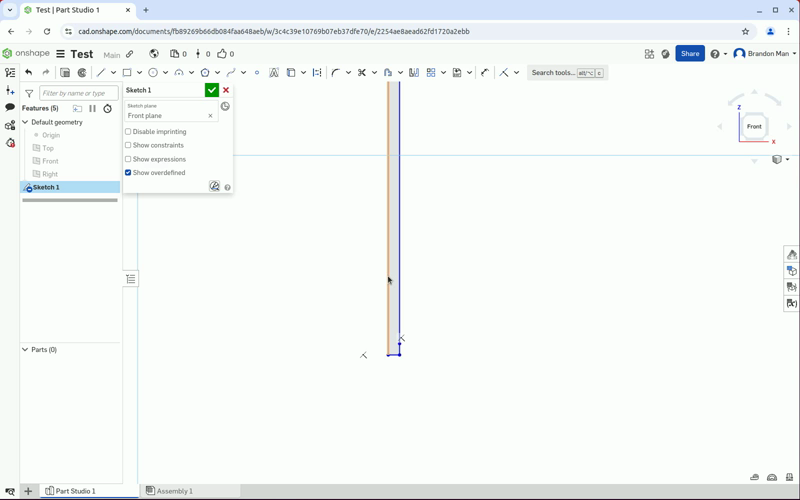
click(388, 275)
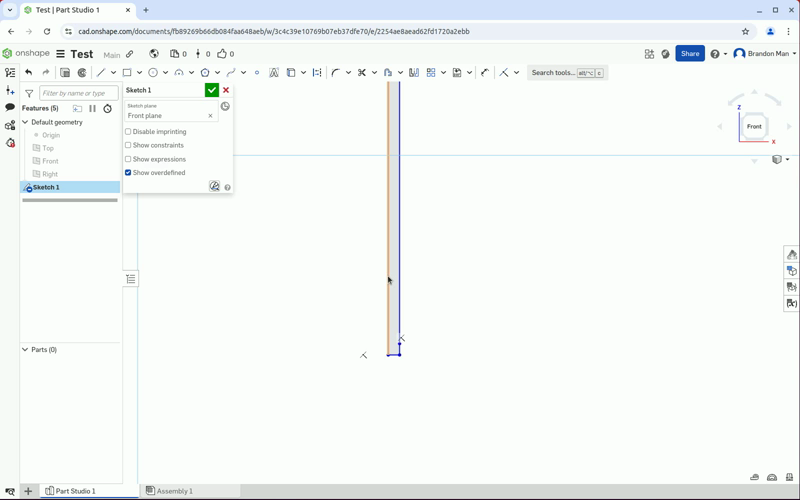
scroll(-6)
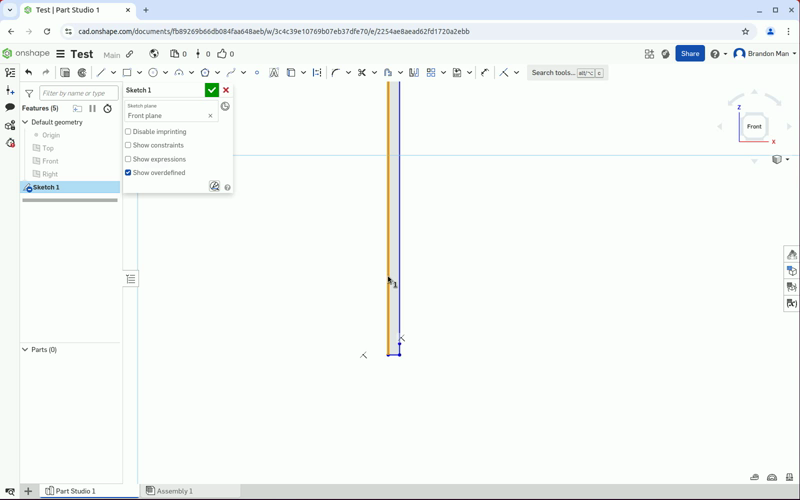
scroll(-6)
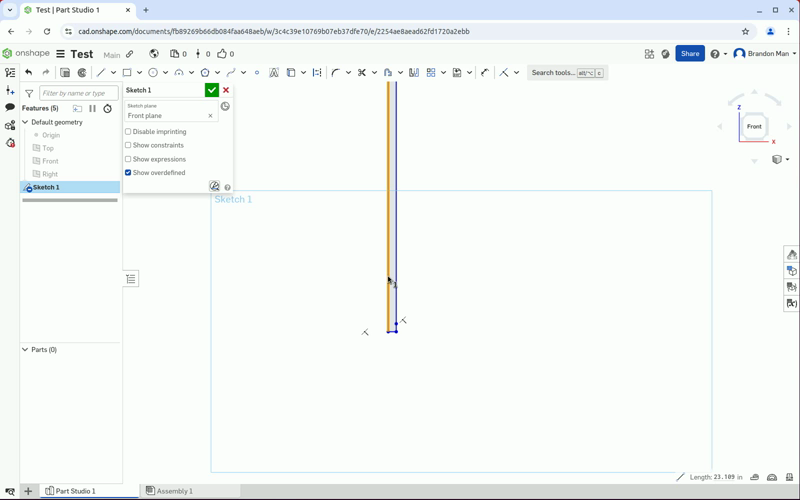
scroll(-6)
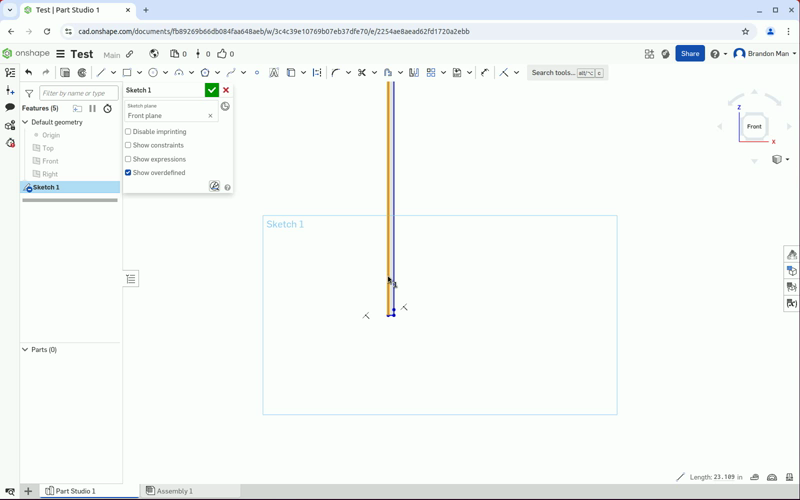
scroll(-6)
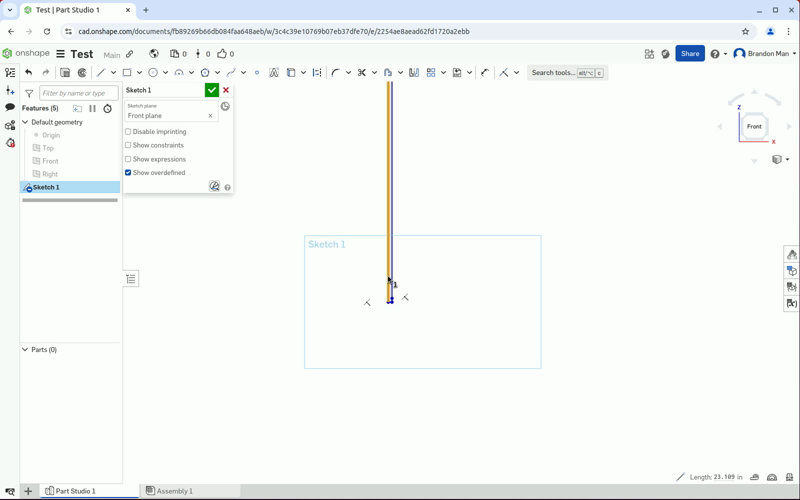
scroll(-6)
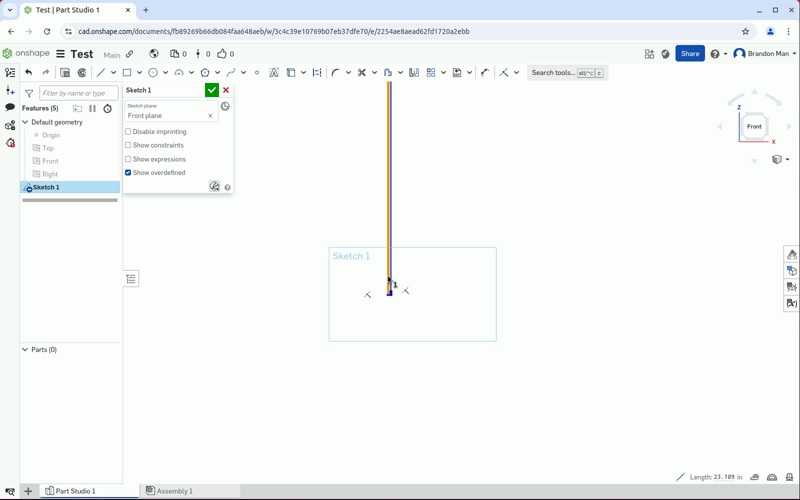
scroll(-6)
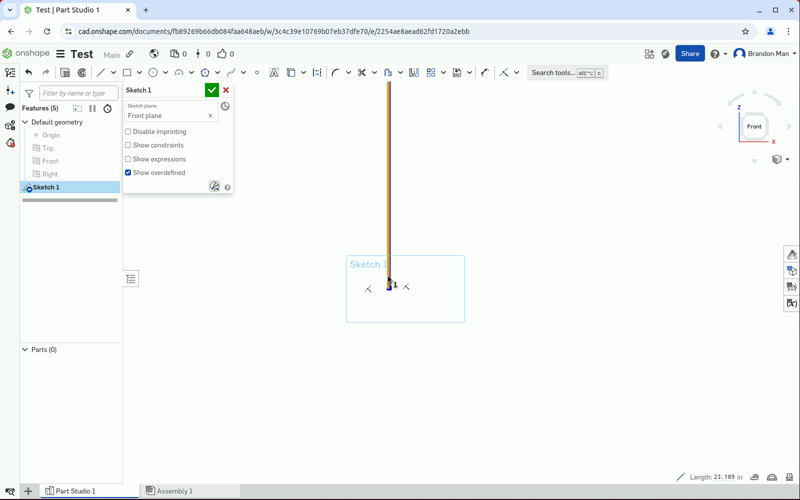
scroll(-6)
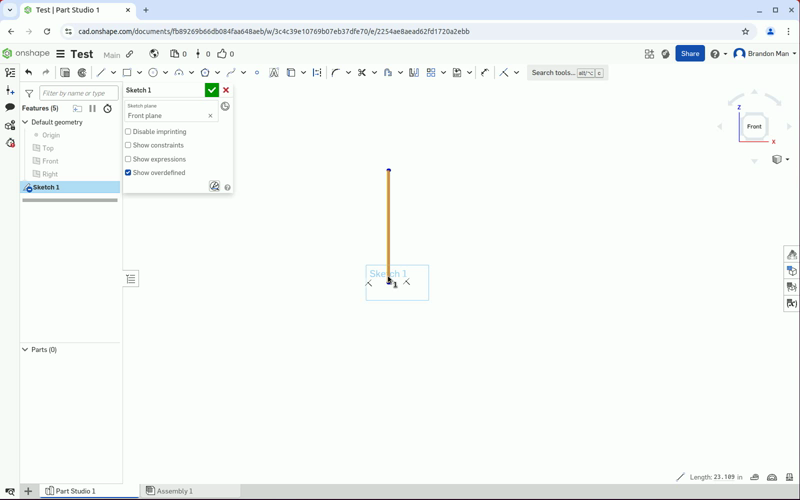
mouse_move(73, 352)
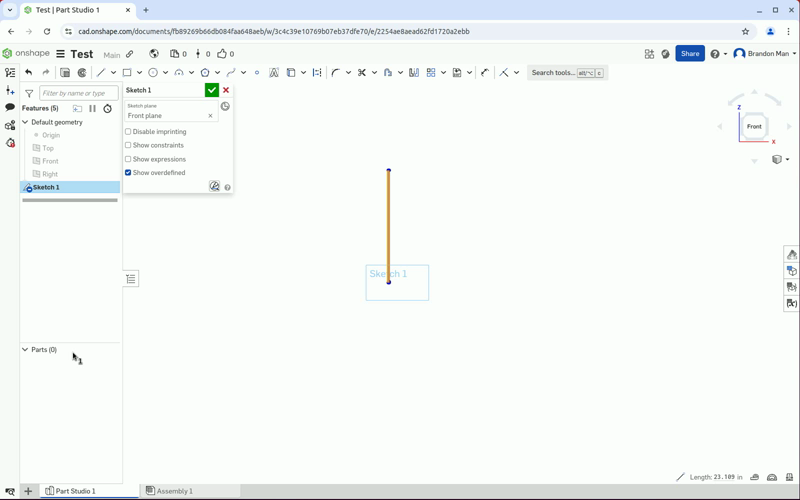
key(shift+y)
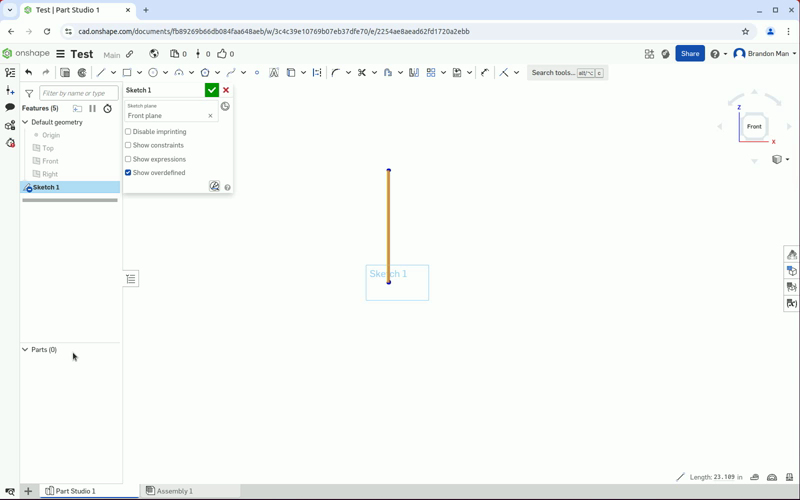
key(shift+e)
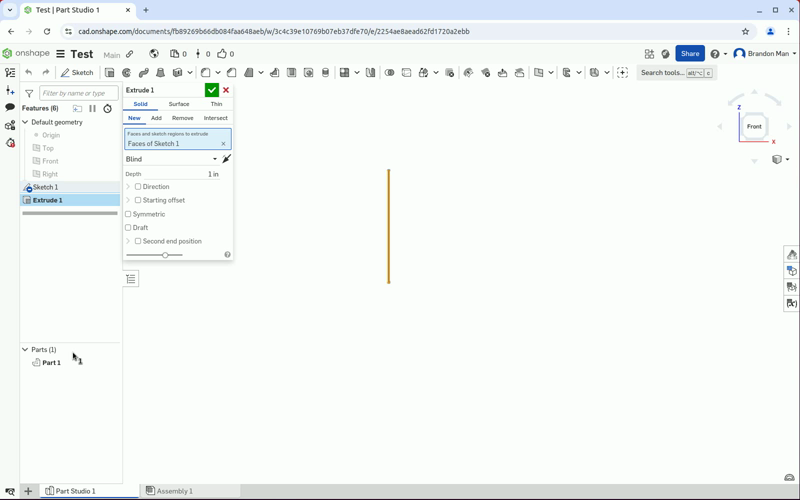
mouse_move(143, 106)
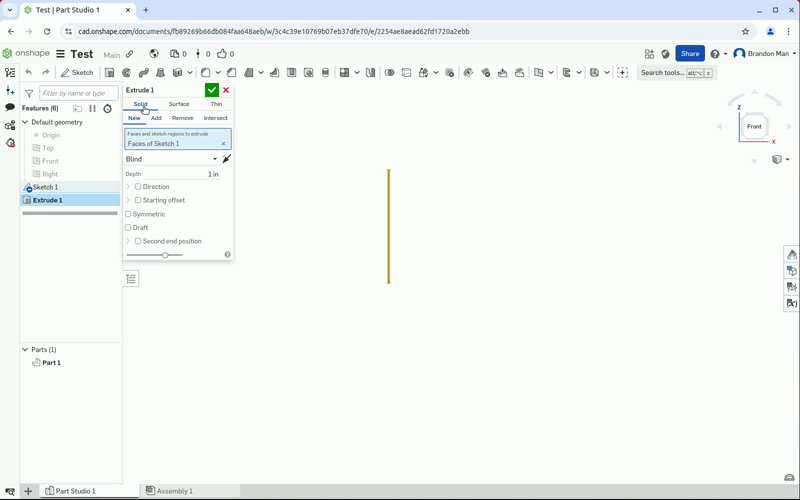
click(143, 106)
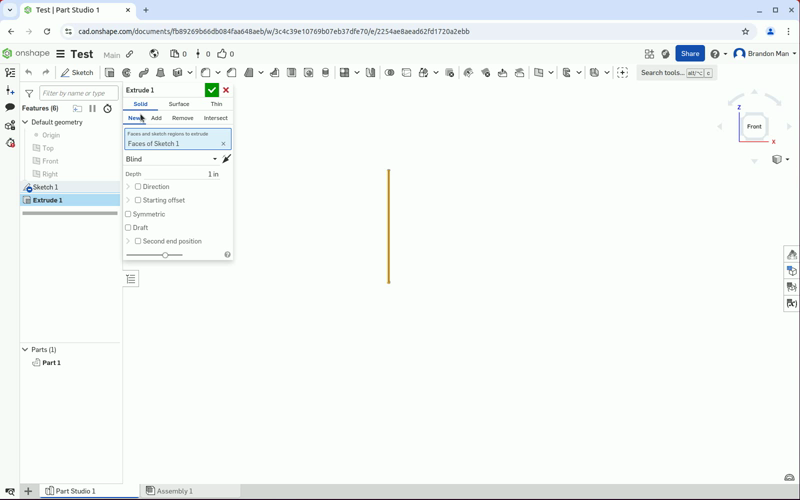
mouse_move(137, 120)
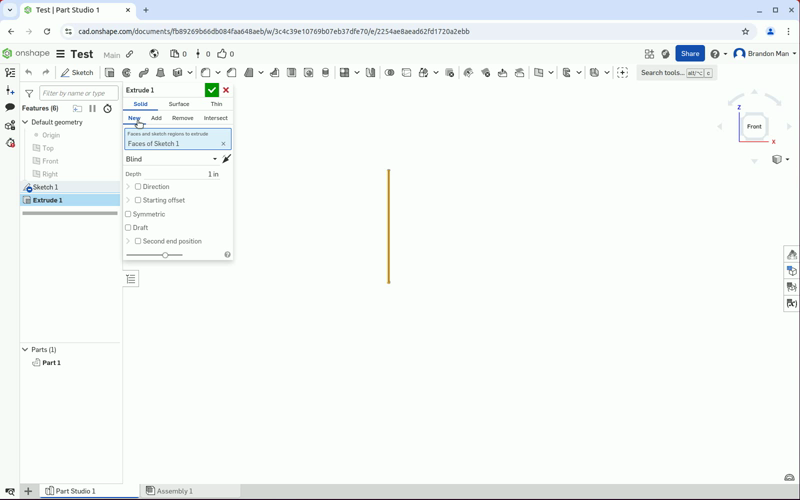
click(137, 120)
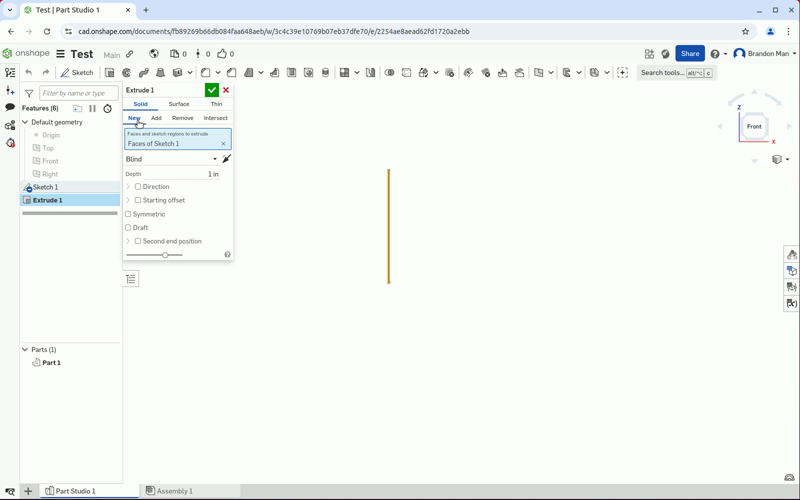
key(tab, 4)
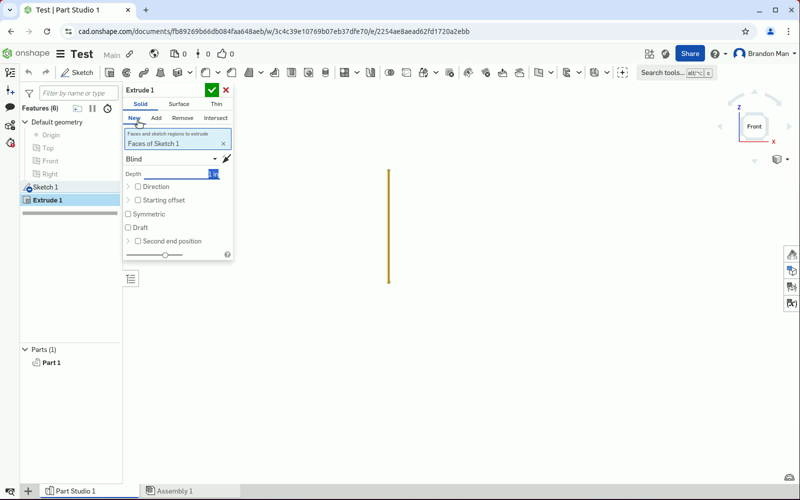
text(4.814)
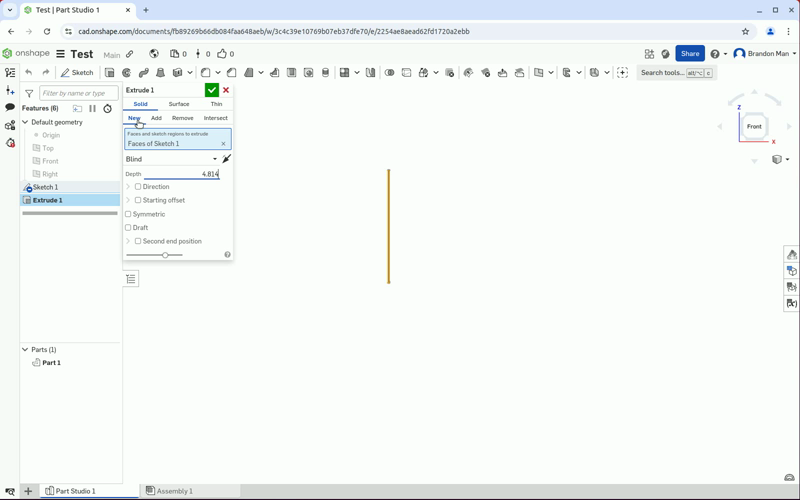
key(tab, 3)
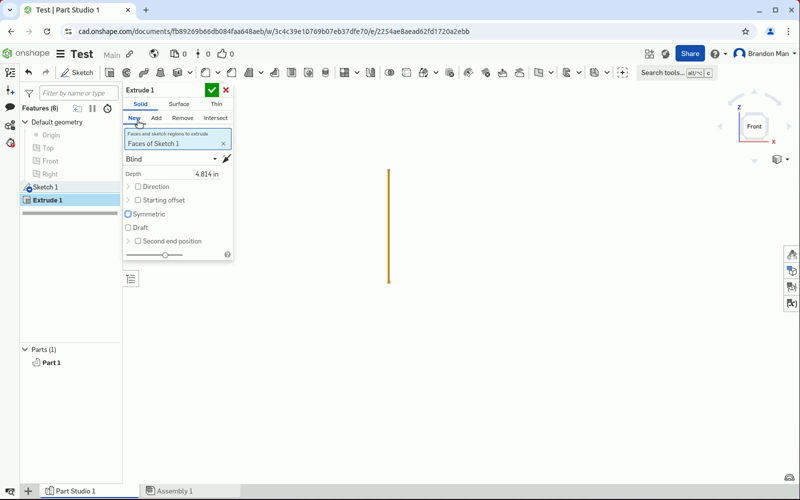
key(space)
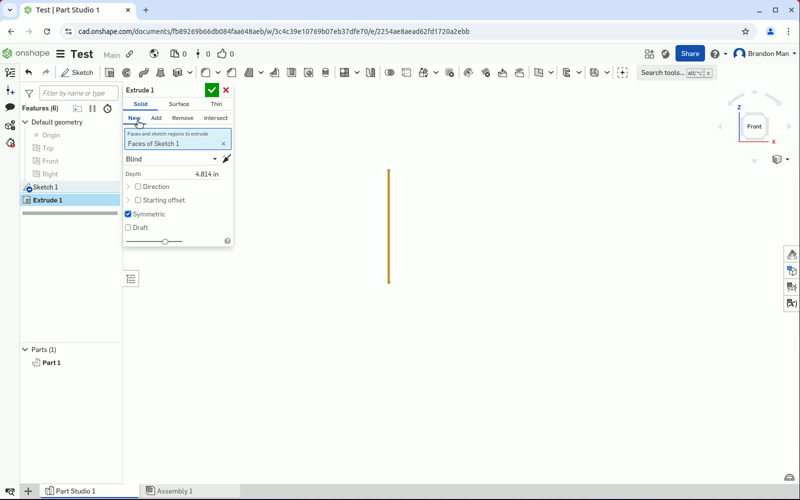
key(enter)
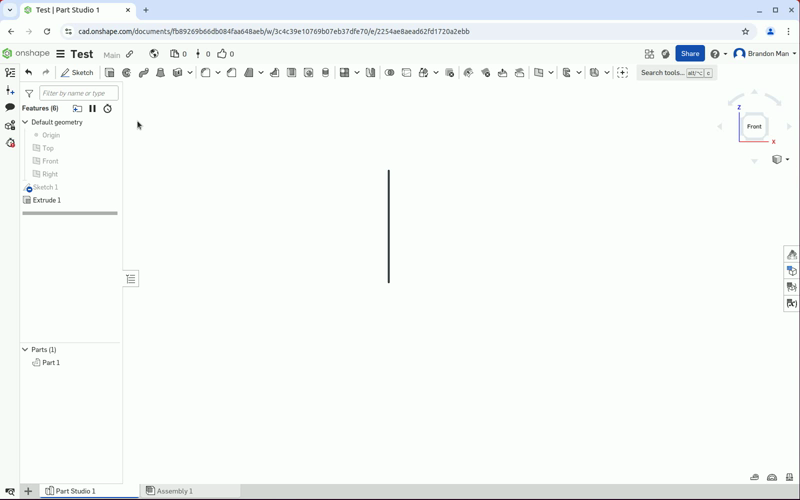
key(shift+h)
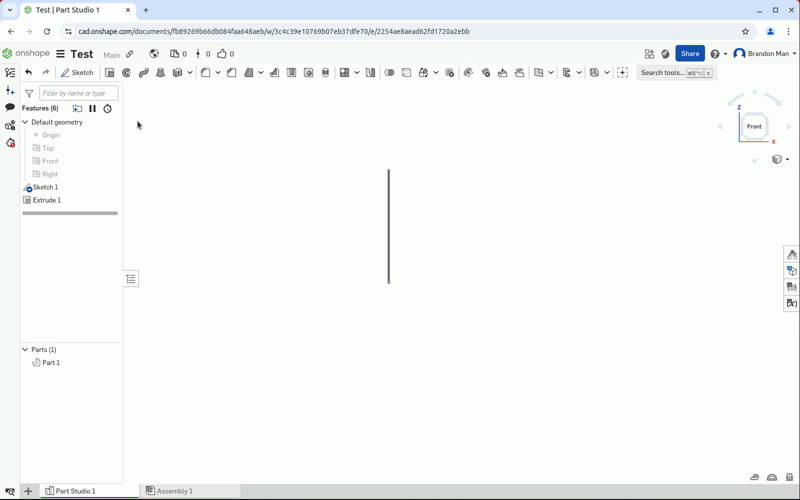
key(shift+h)
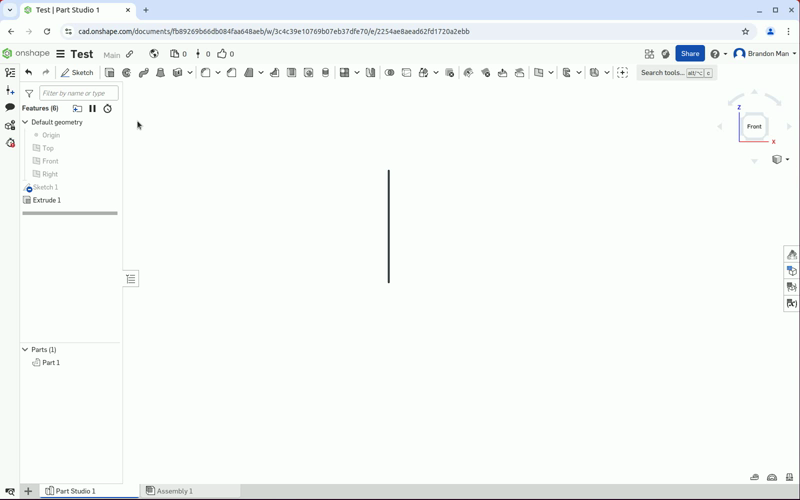
mouse_move(73, 189)
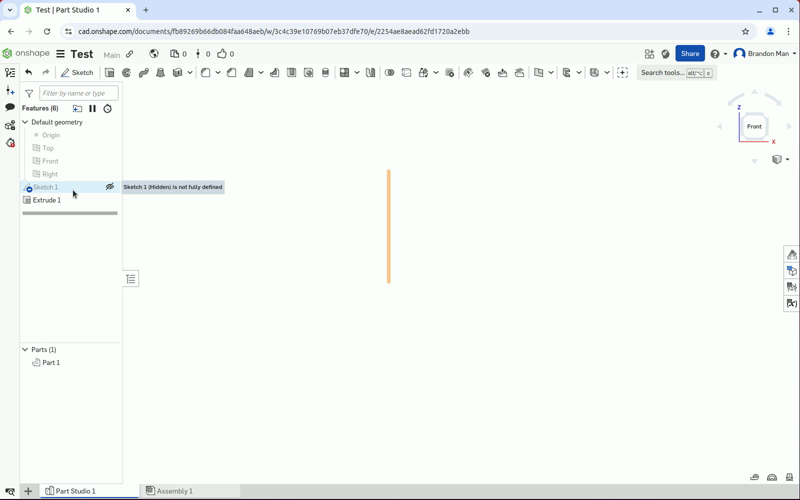
click(73, 189)
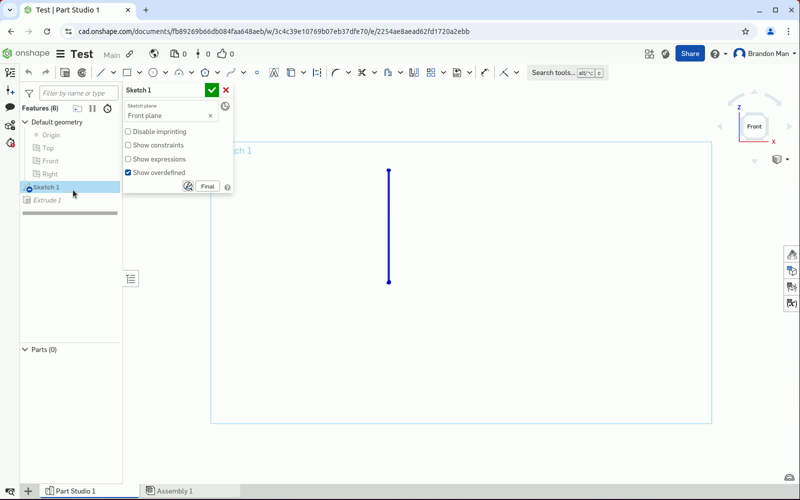
mouse_move(229, 92)
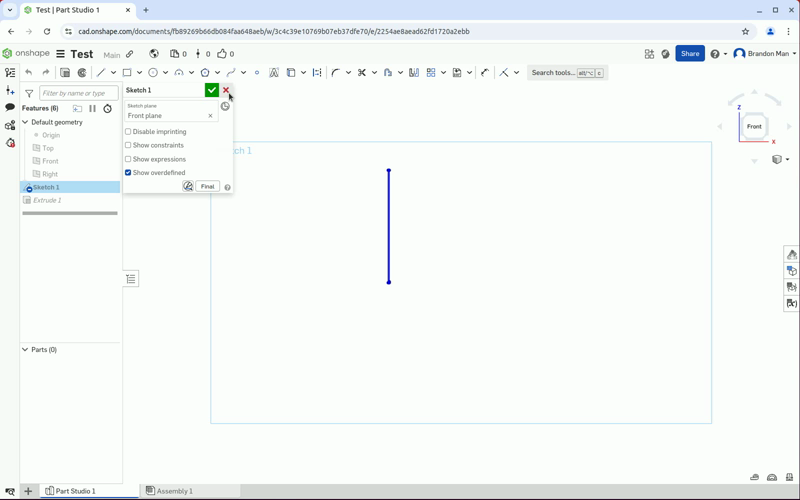
click(229, 92)
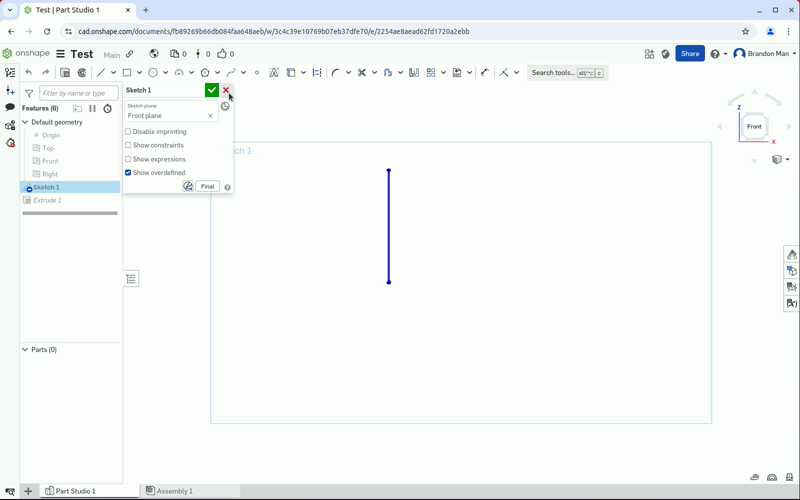
key(shift+s)
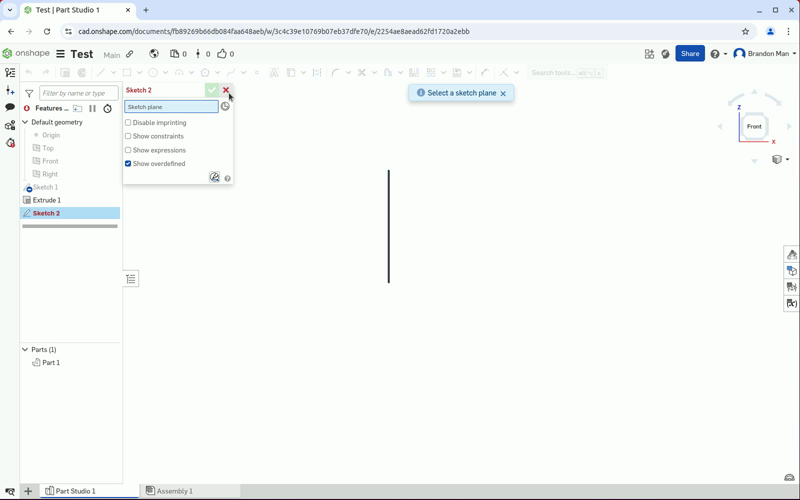
mouse_move(73, 163)
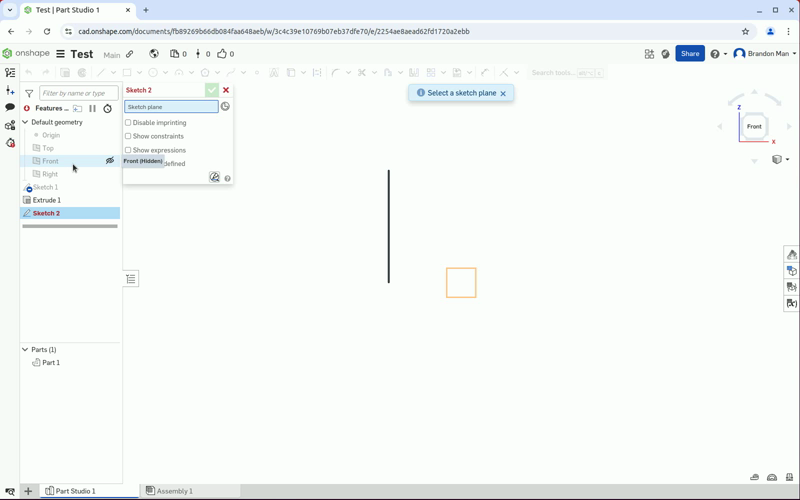
click(73, 163)
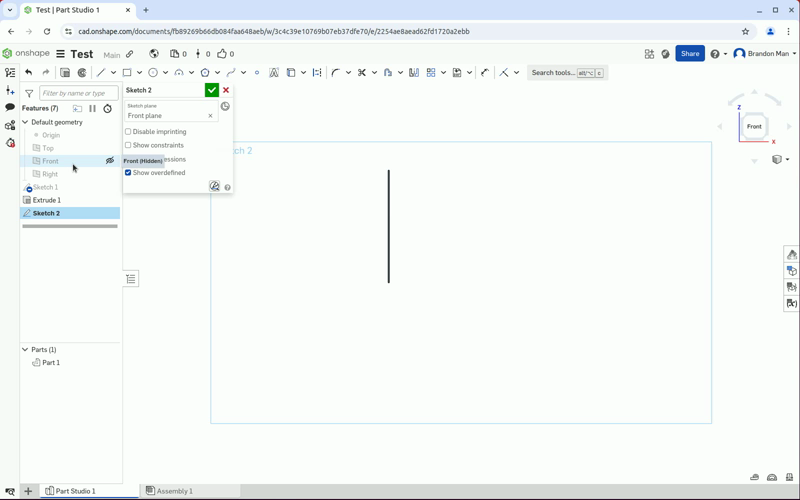
mouse_move(73, 352)
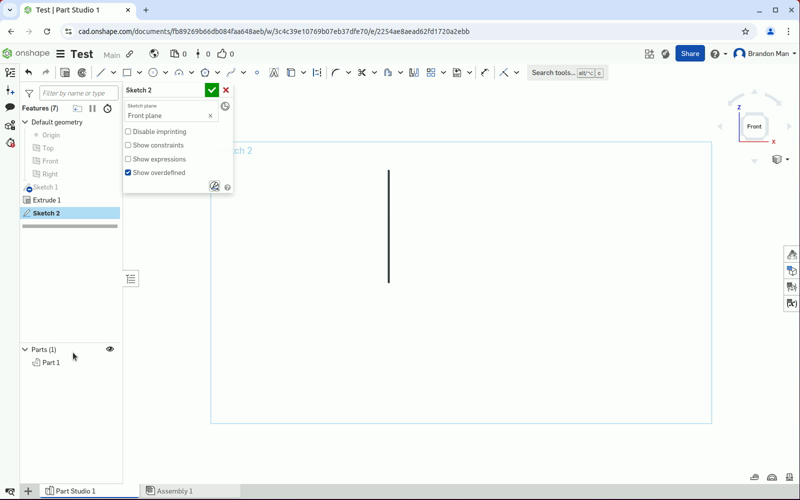
key(y)
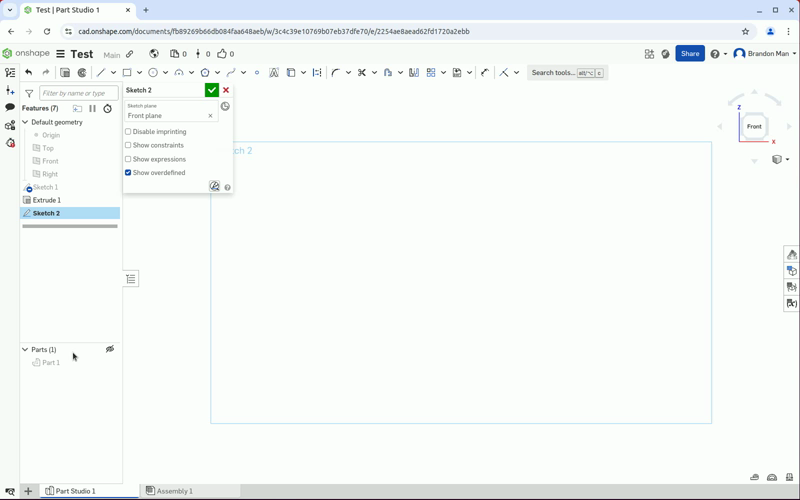
key(l)
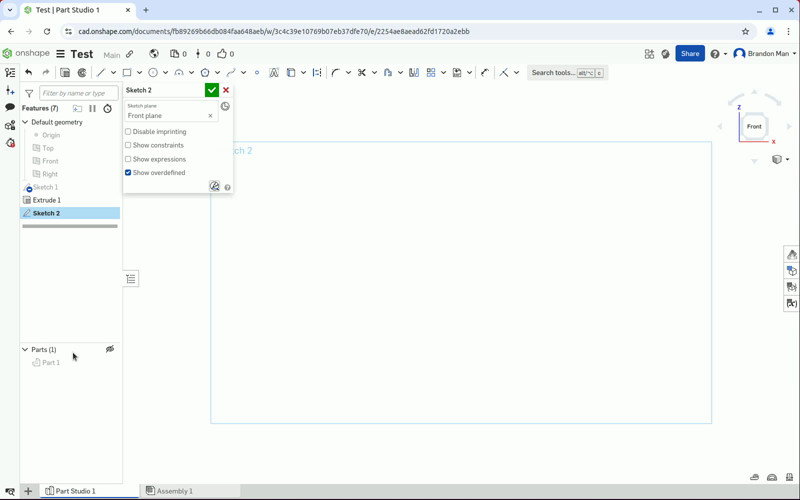
key_down(shift)
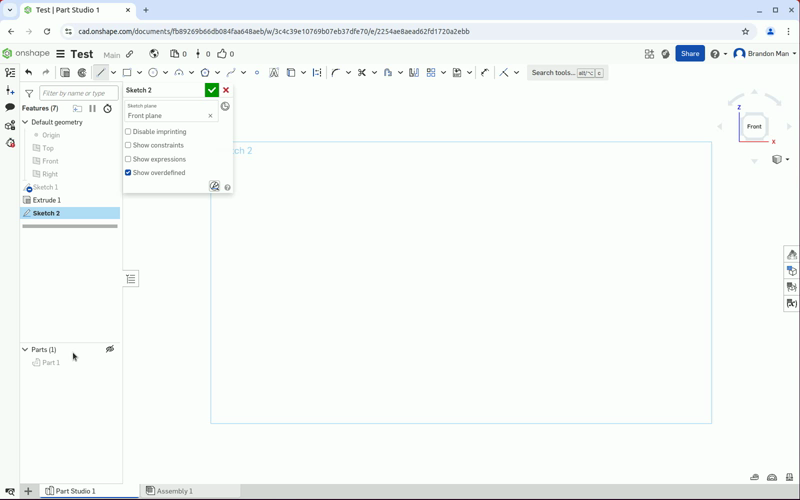
mouse_move(532, 282)
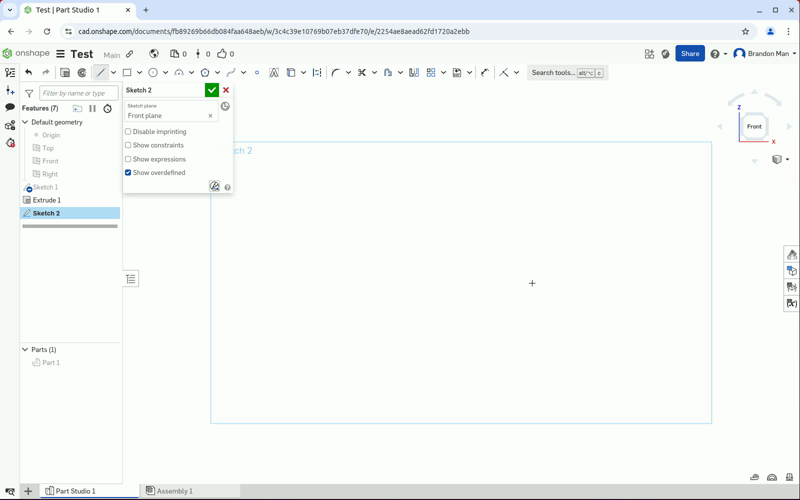
click(532, 282)
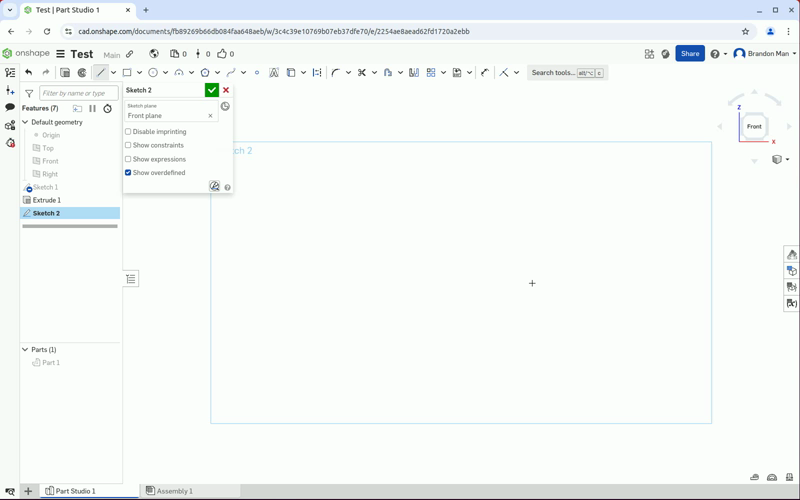
key_up(shift)
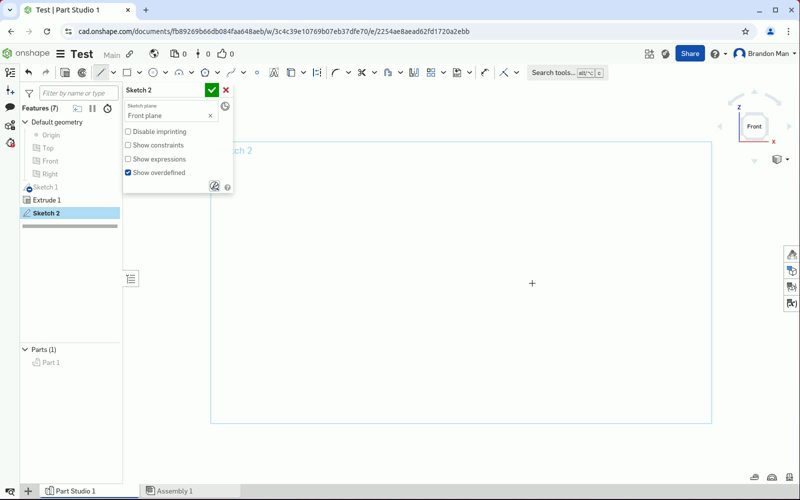
key_down(shift)
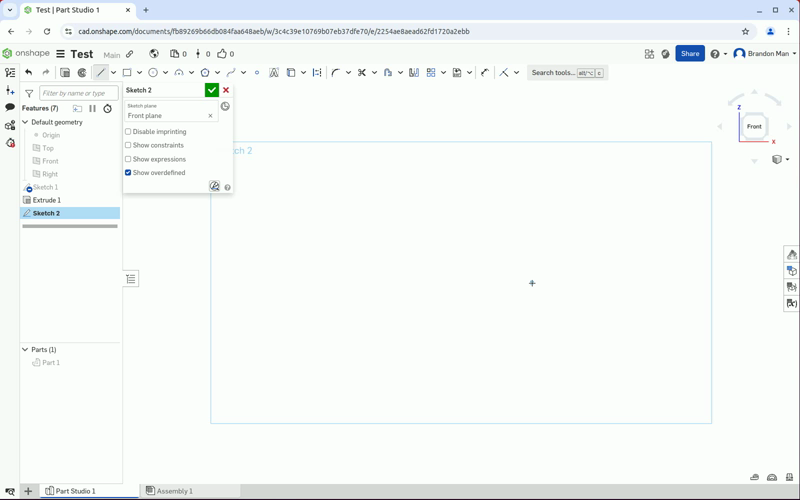
mouse_move(562, 282)
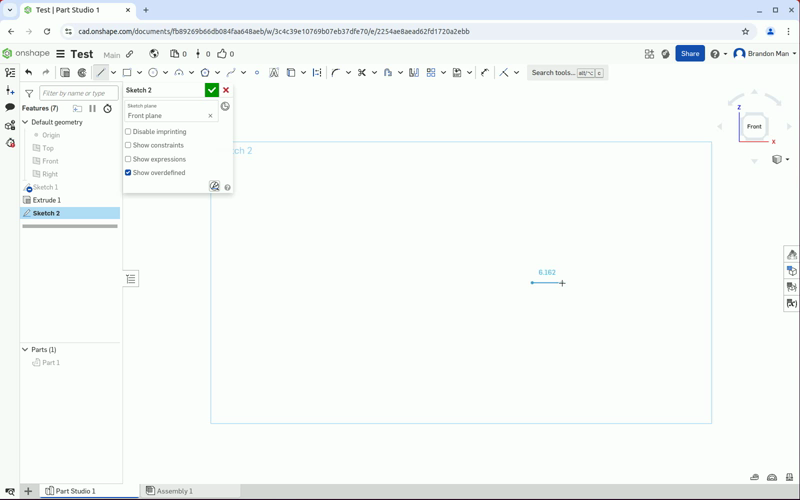
mouse_move(533, 282)
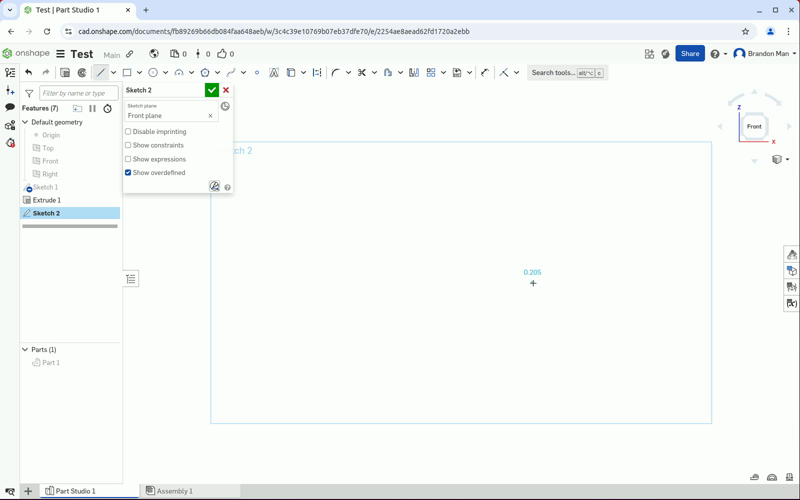
scroll(6)
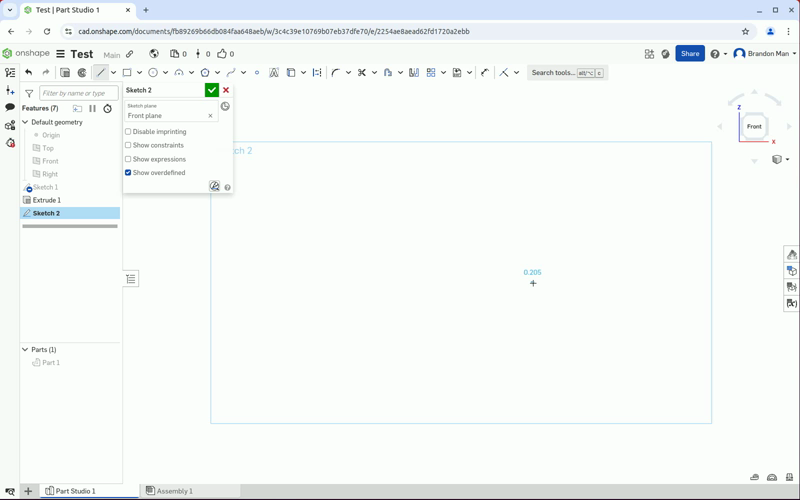
scroll(6)
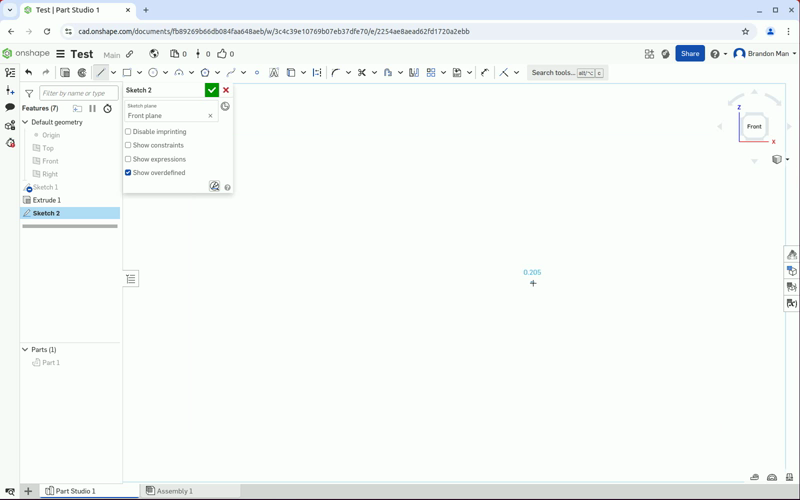
scroll(6)
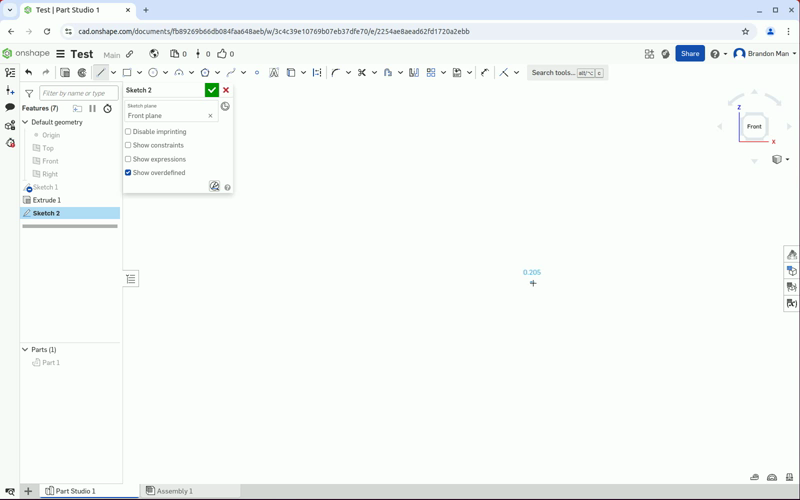
scroll(6)
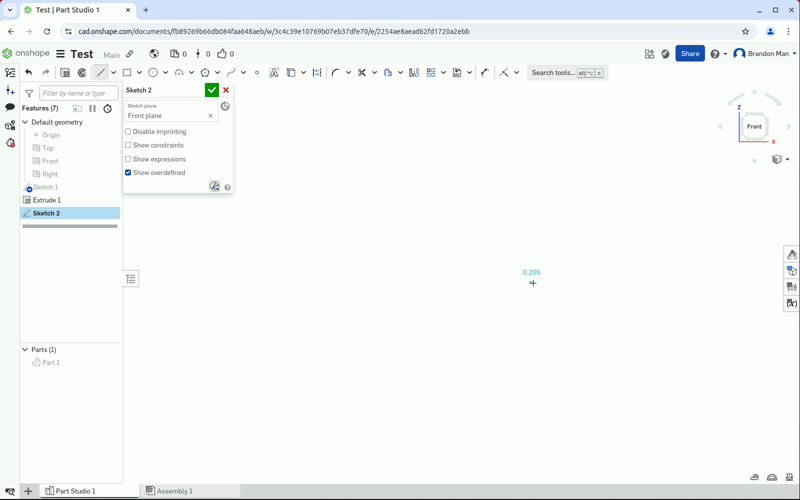
scroll(6)
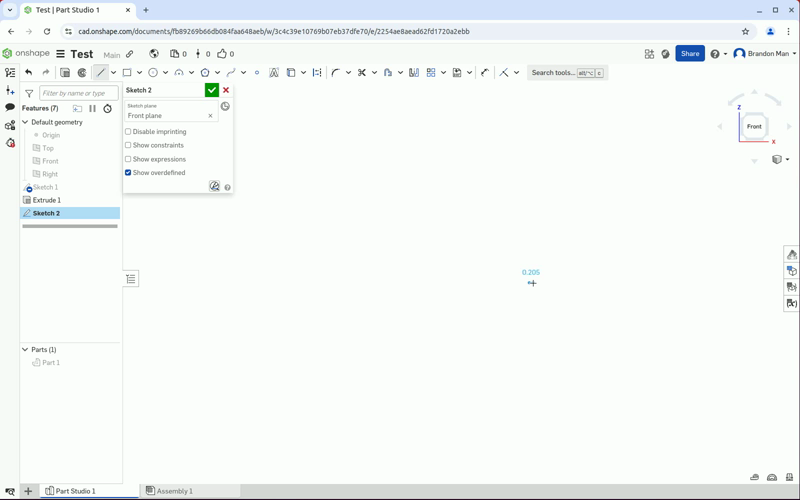
scroll(6)
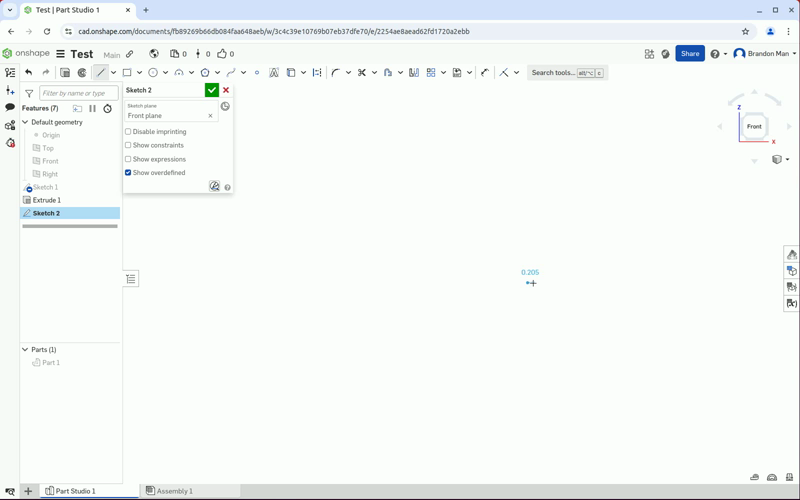
scroll(6)
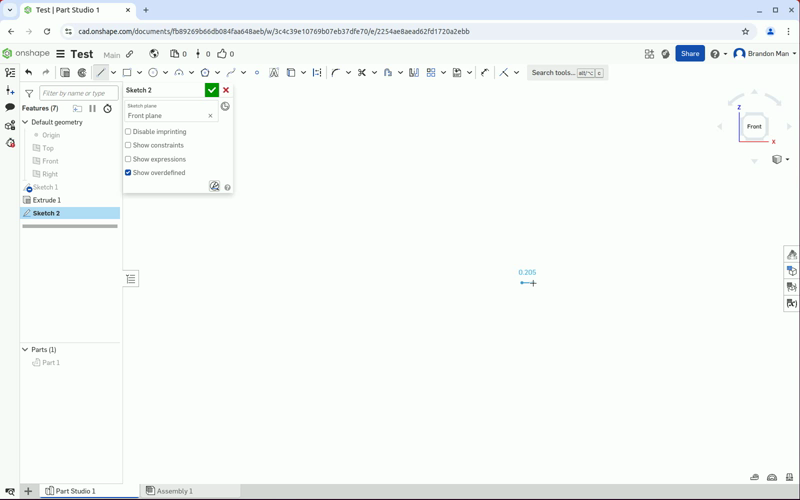
click(533, 282)
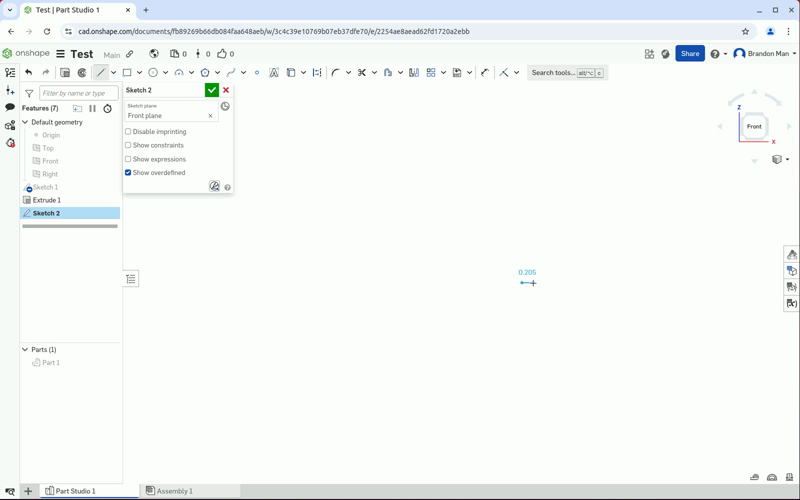
scroll(-6)
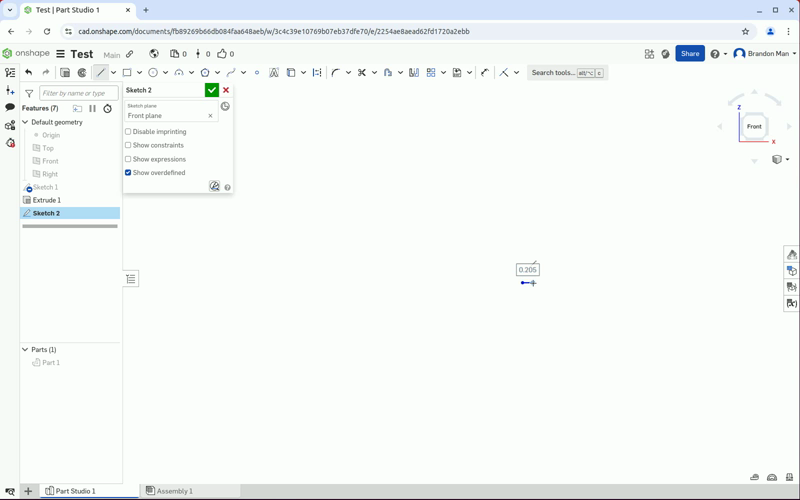
scroll(-6)
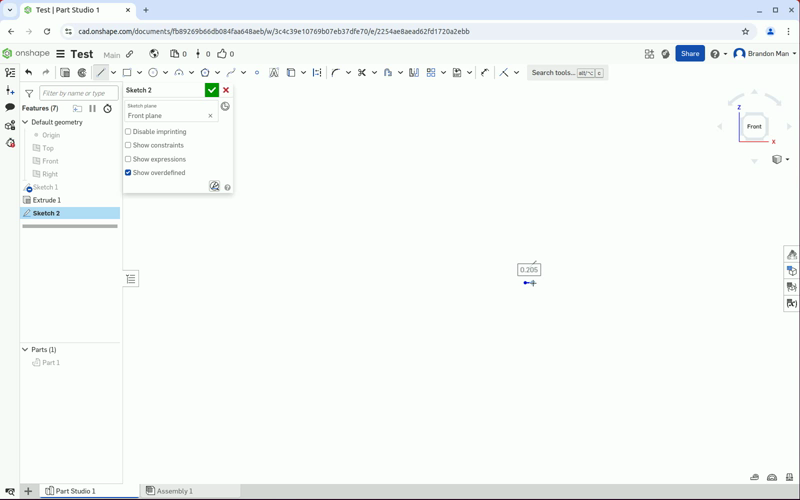
scroll(-6)
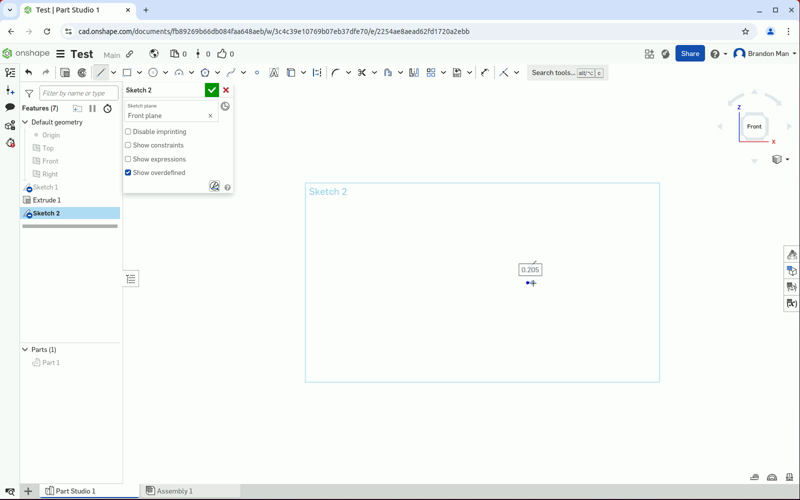
scroll(-6)
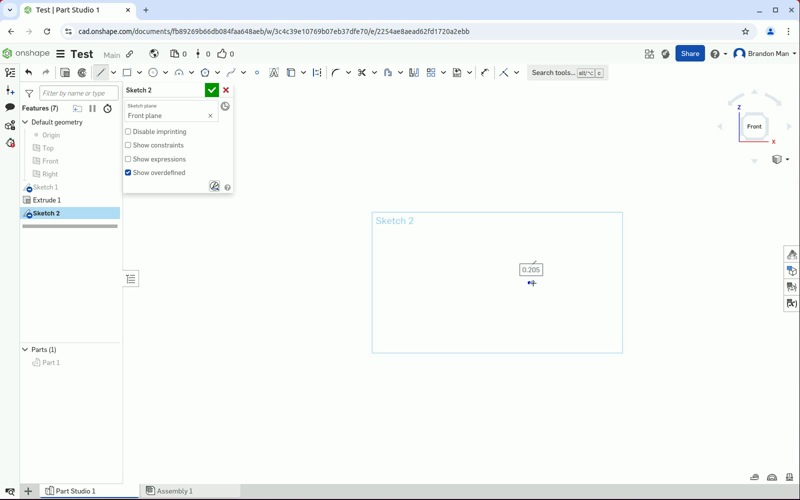
scroll(-6)
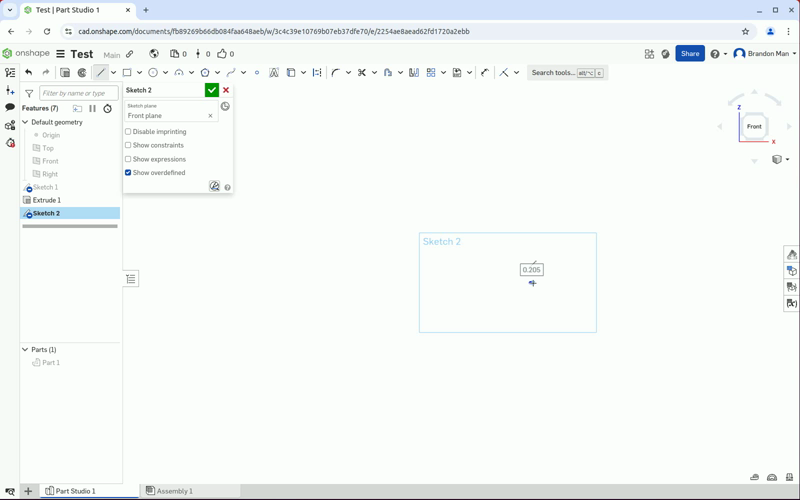
scroll(-6)
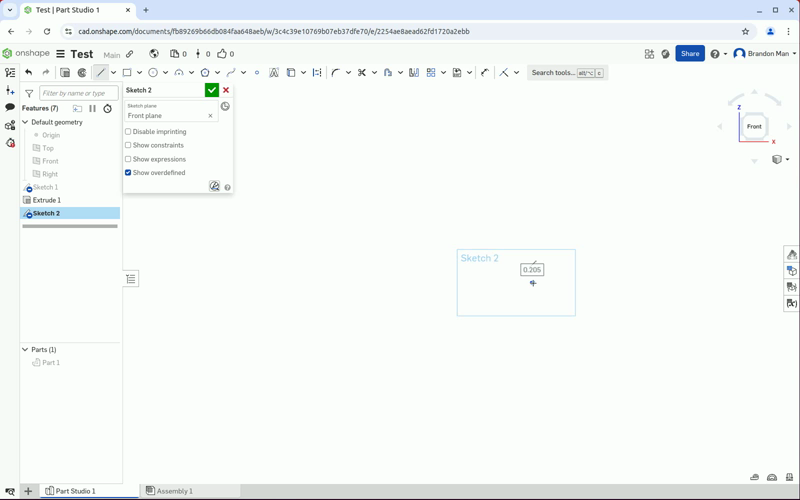
scroll(-6)
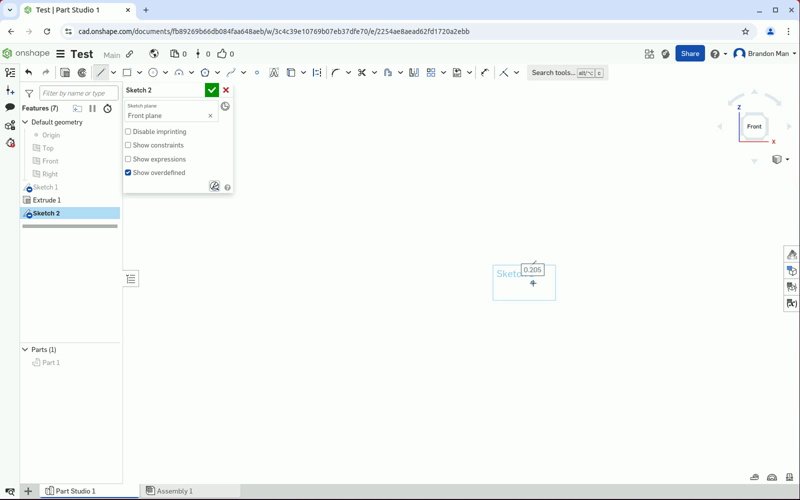
key_up(shift)
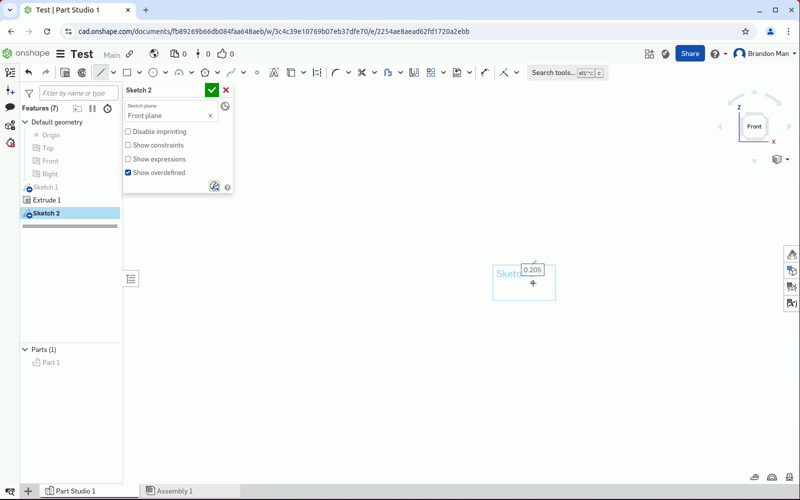
key_down(shift)
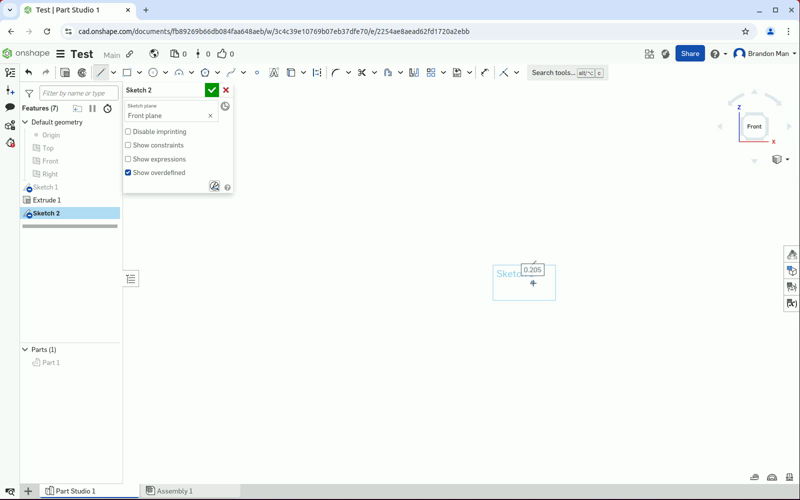
mouse_move(533, 170)
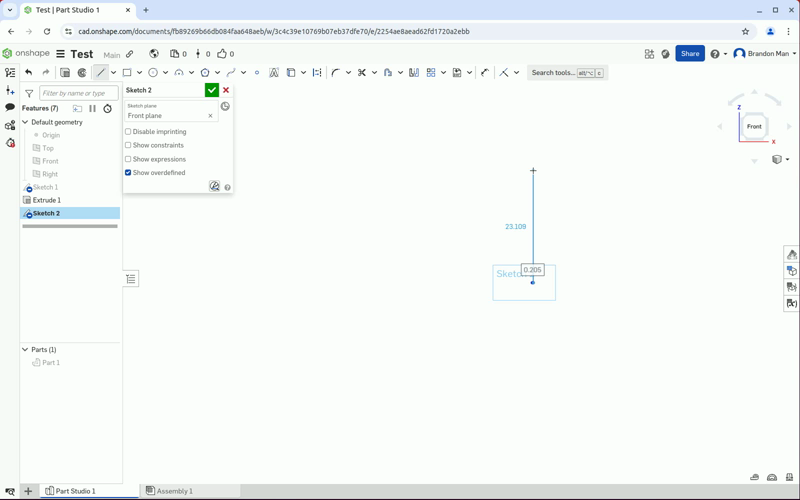
click(533, 170)
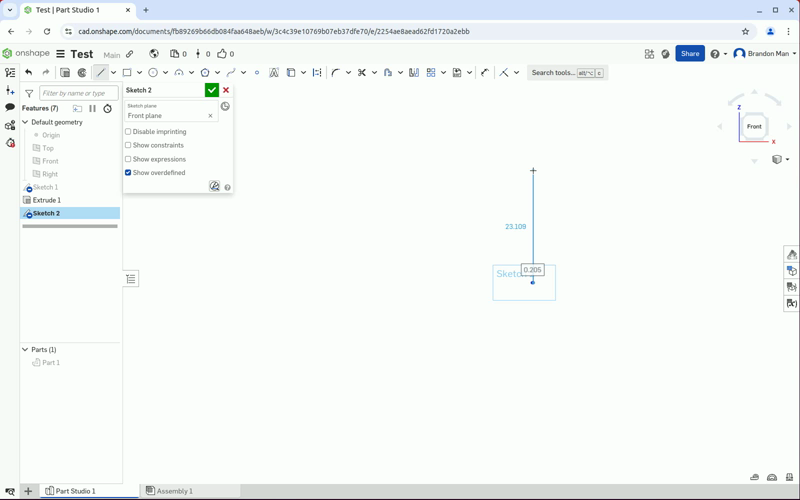
key_up(shift)
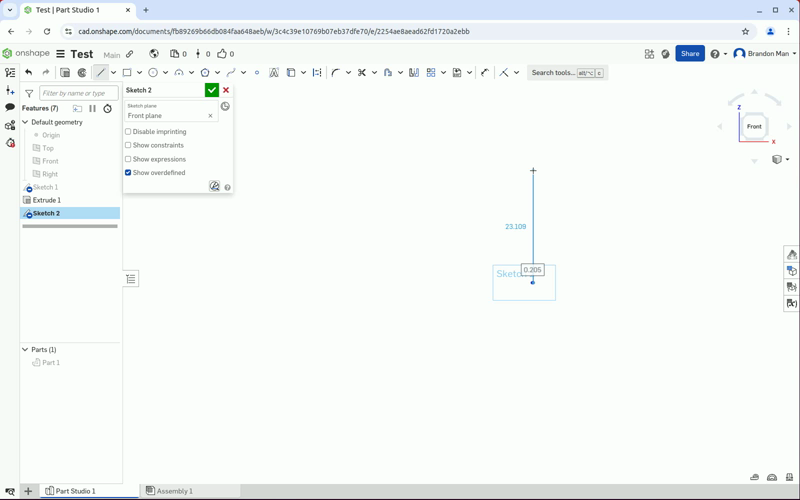
key_down(shift)
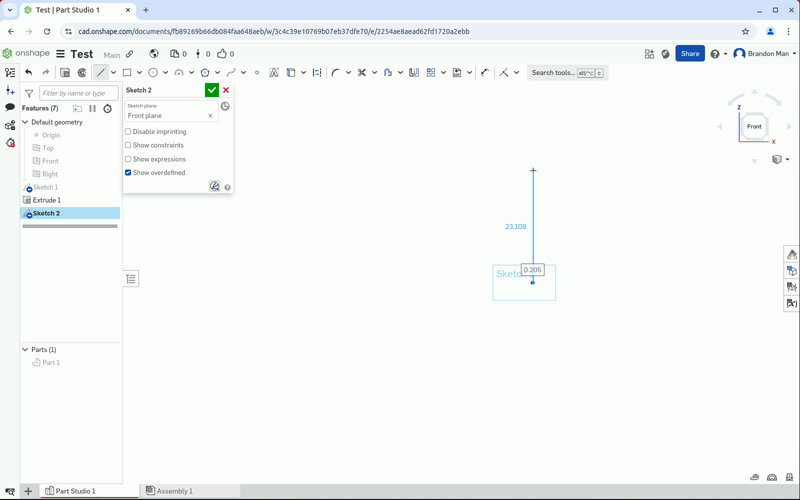
mouse_move(563, 170)
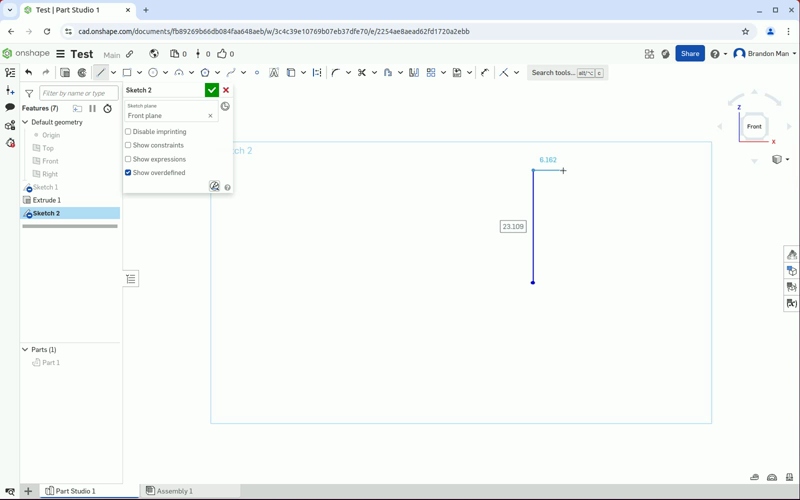
mouse_move(532, 170)
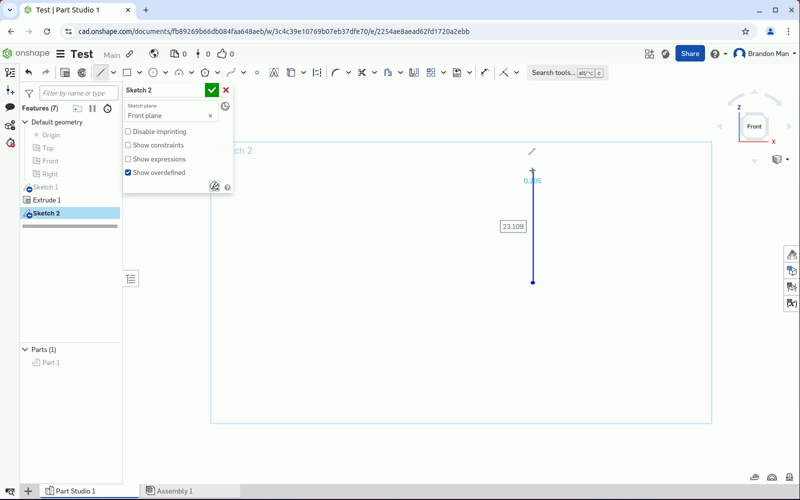
scroll(6)
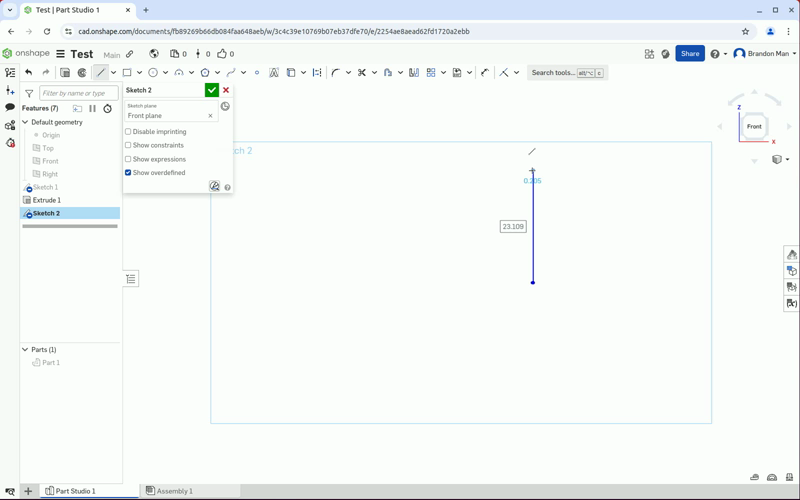
scroll(6)
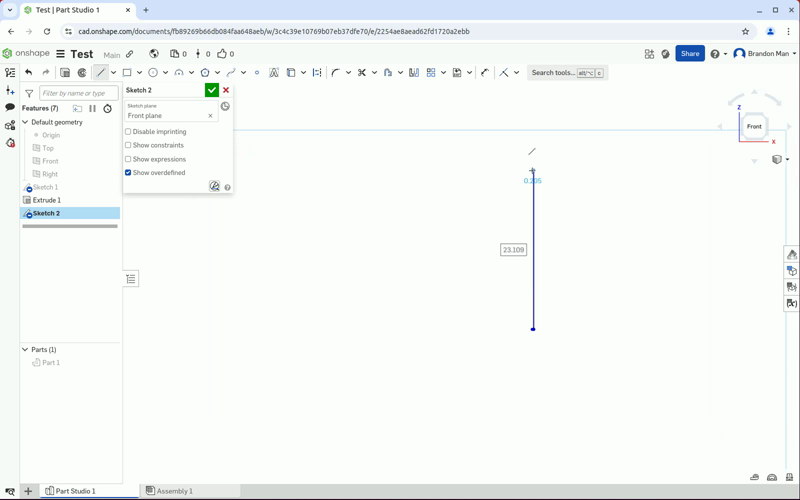
scroll(6)
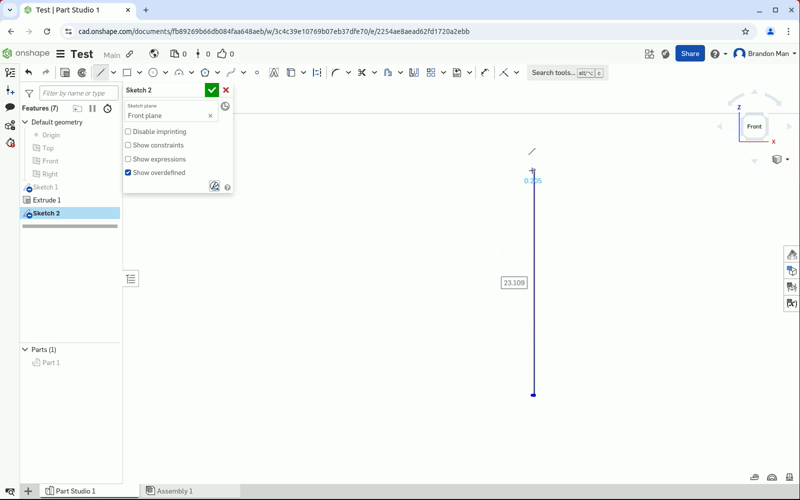
scroll(6)
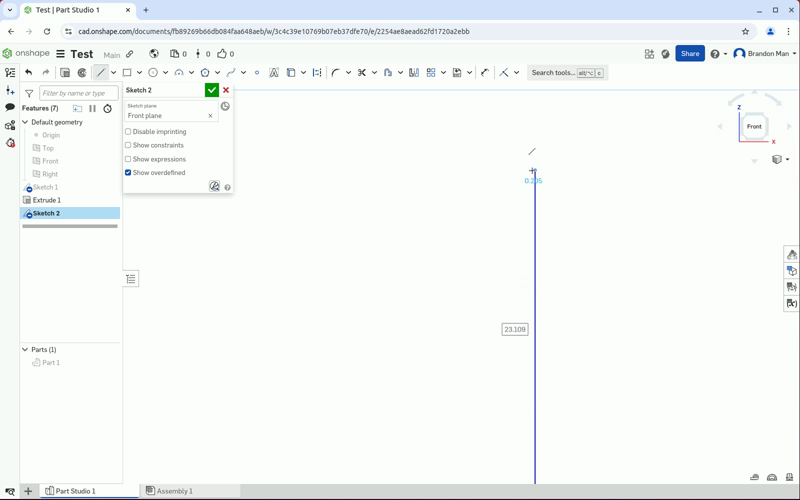
scroll(6)
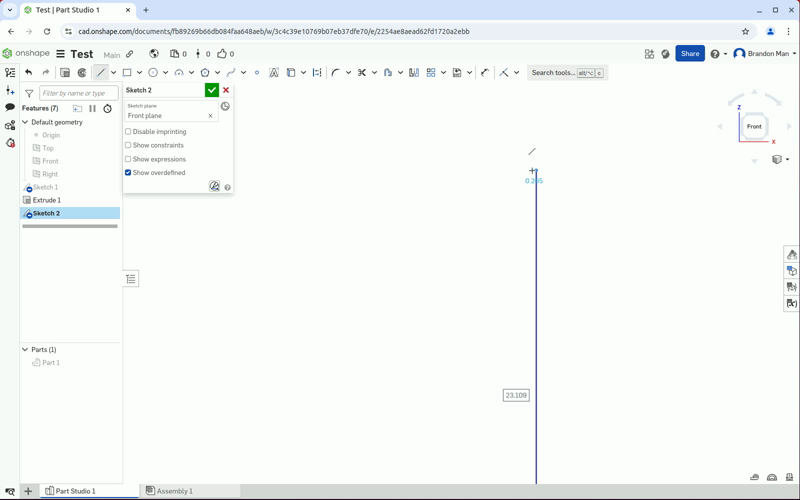
scroll(6)
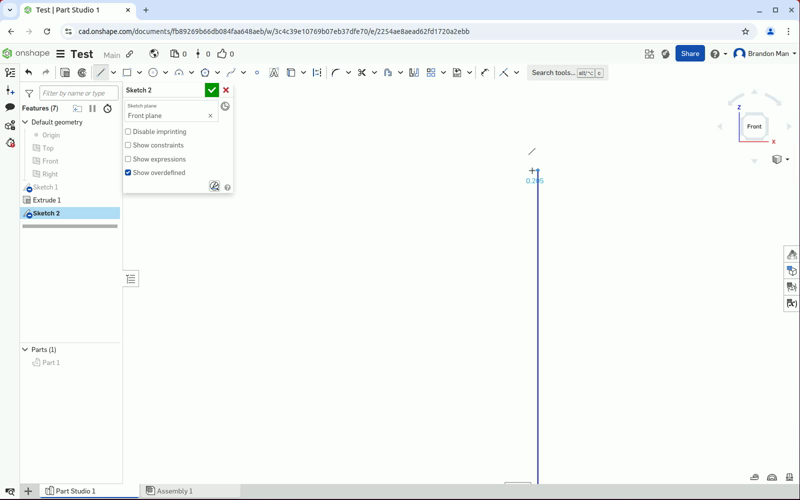
scroll(6)
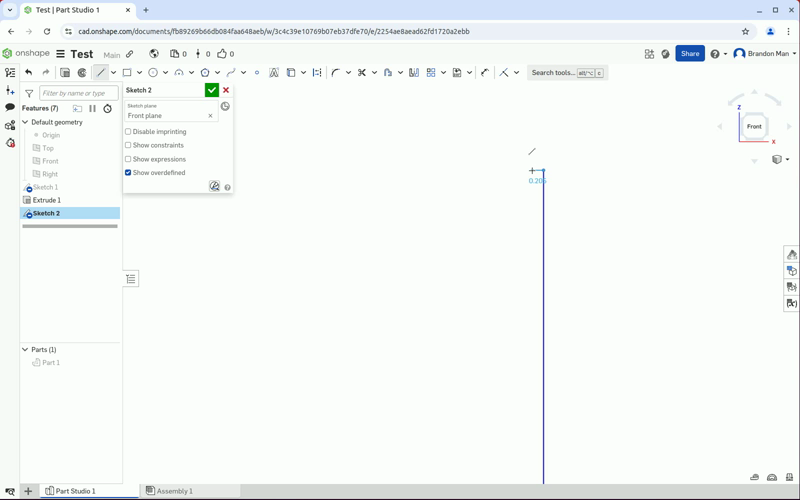
click(532, 170)
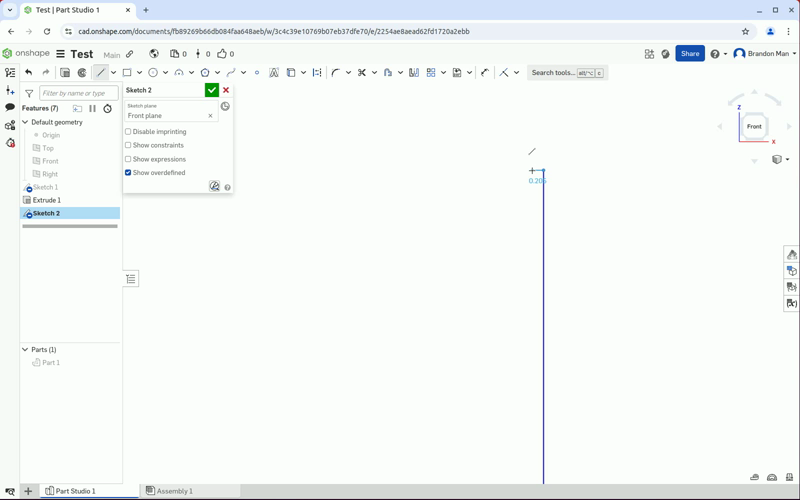
scroll(-6)
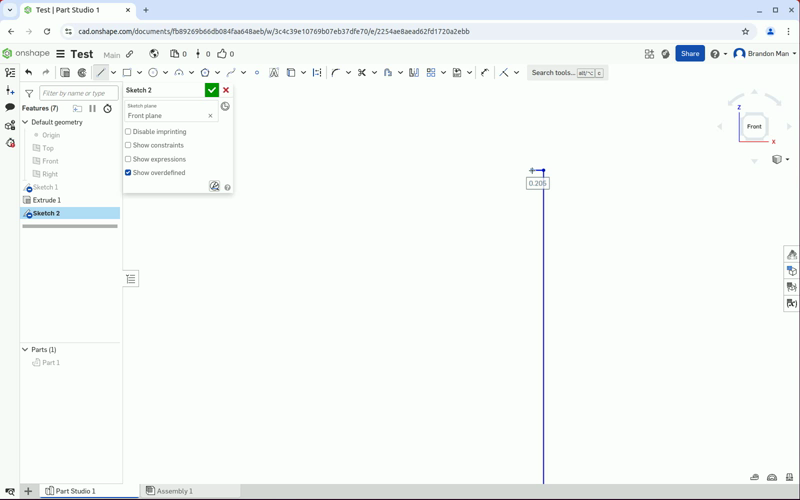
scroll(-6)
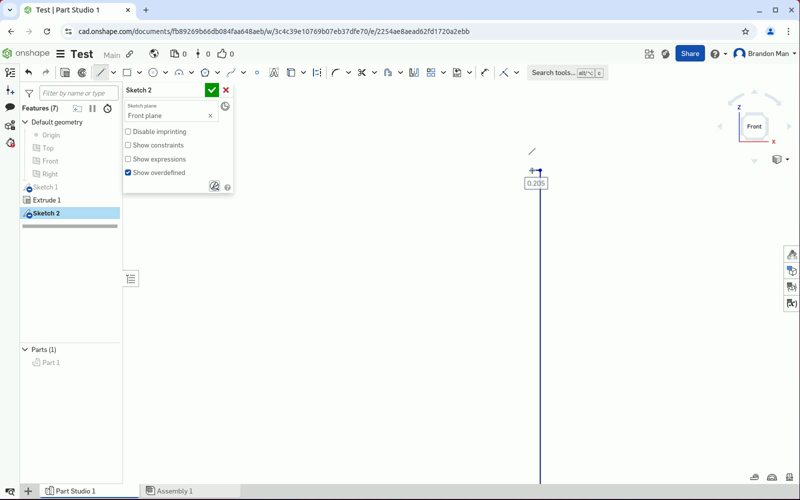
scroll(-6)
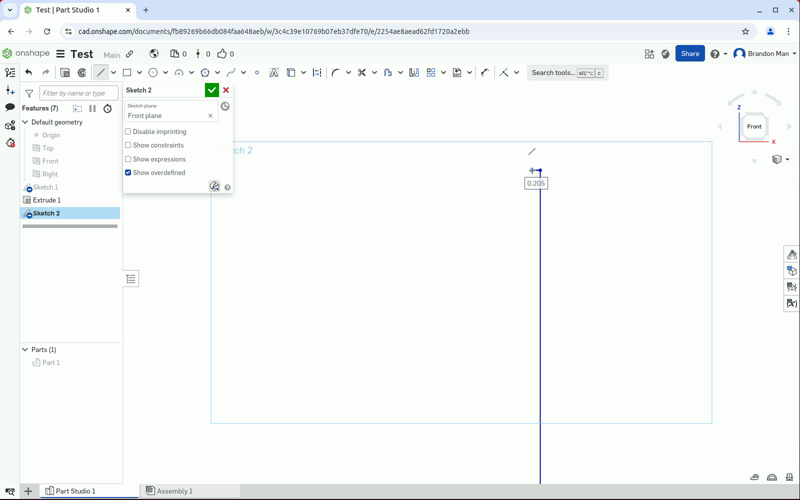
scroll(-6)
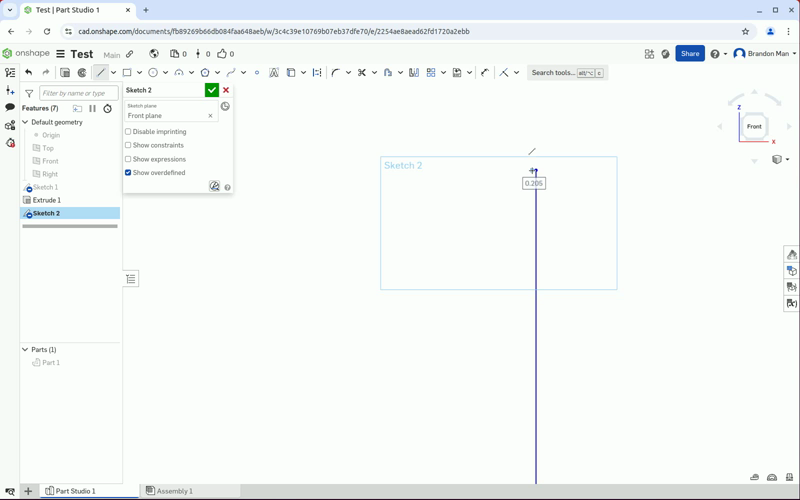
scroll(-6)
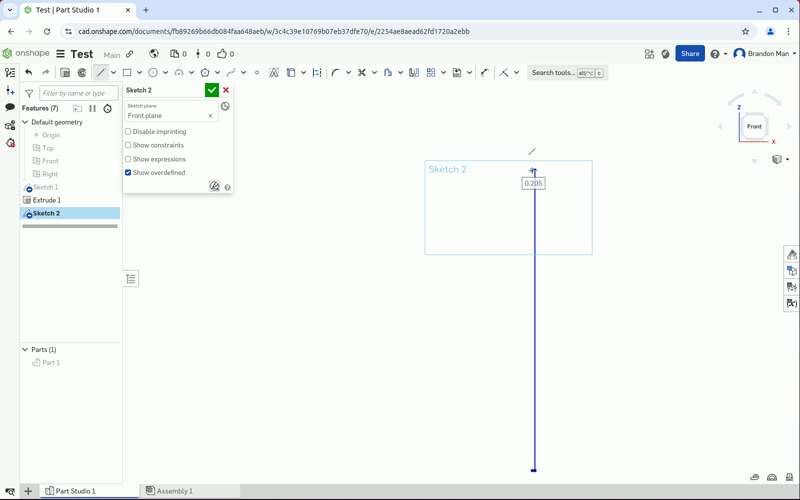
scroll(-6)
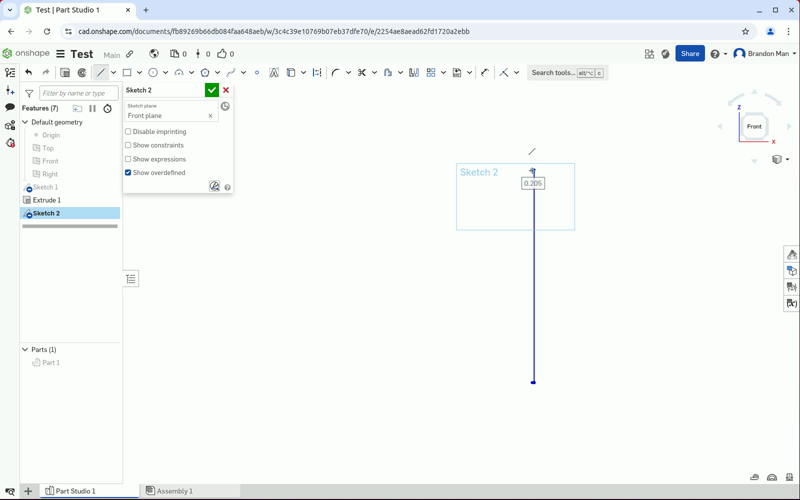
scroll(-6)
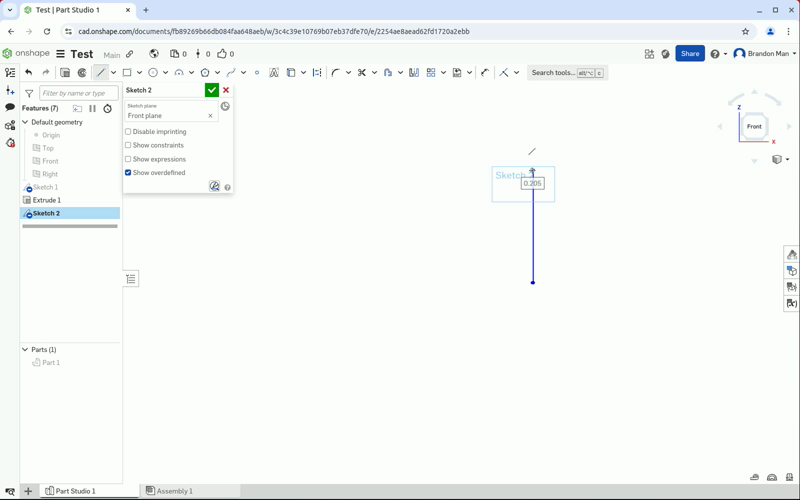
key_up(shift)
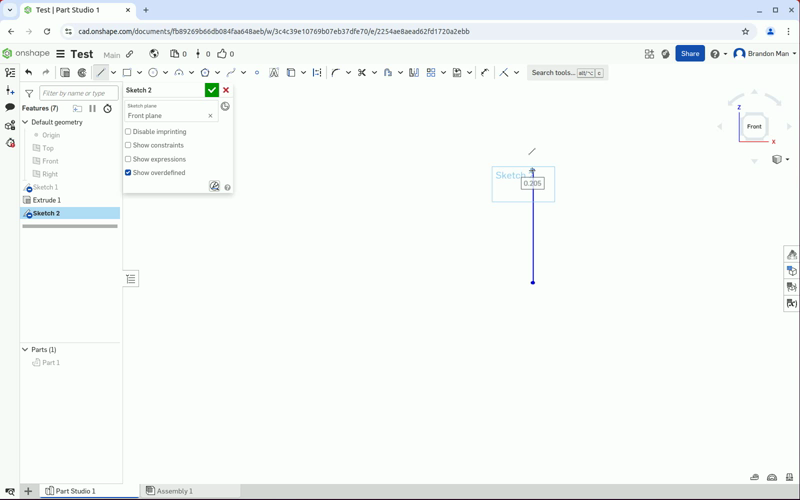
key_down(shift)
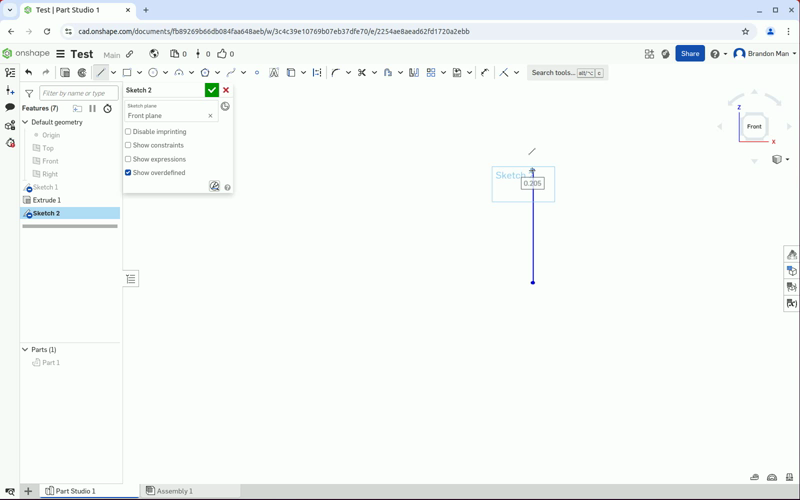
mouse_move(532, 281)
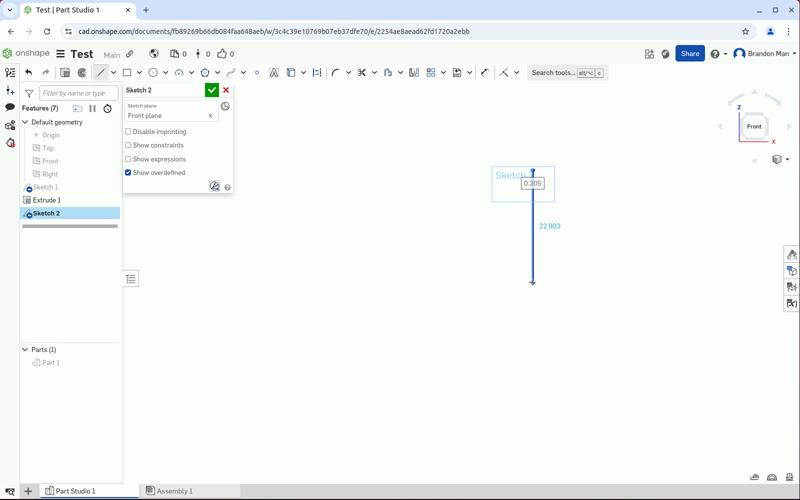
scroll(6)
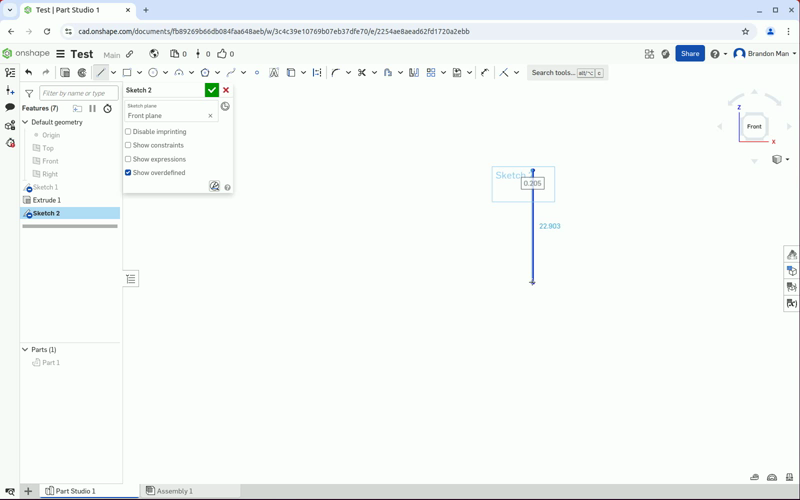
scroll(6)
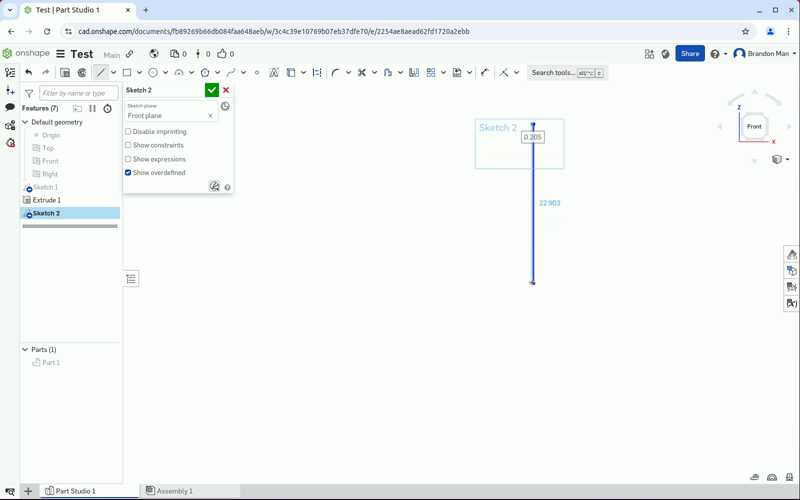
scroll(6)
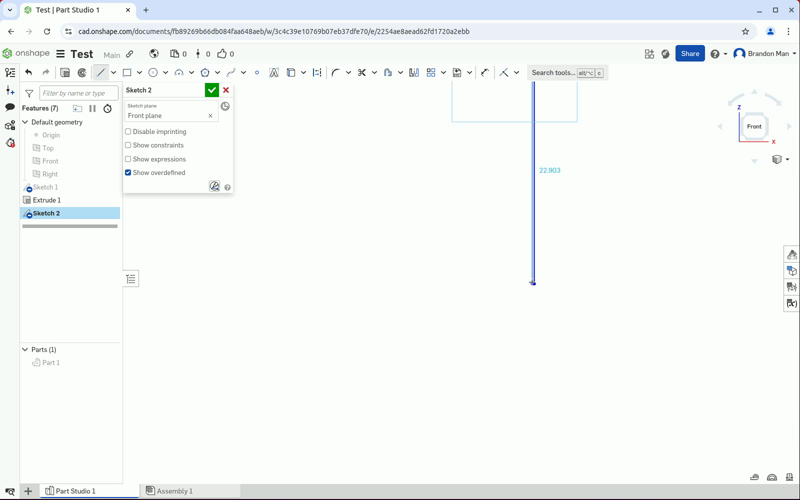
scroll(6)
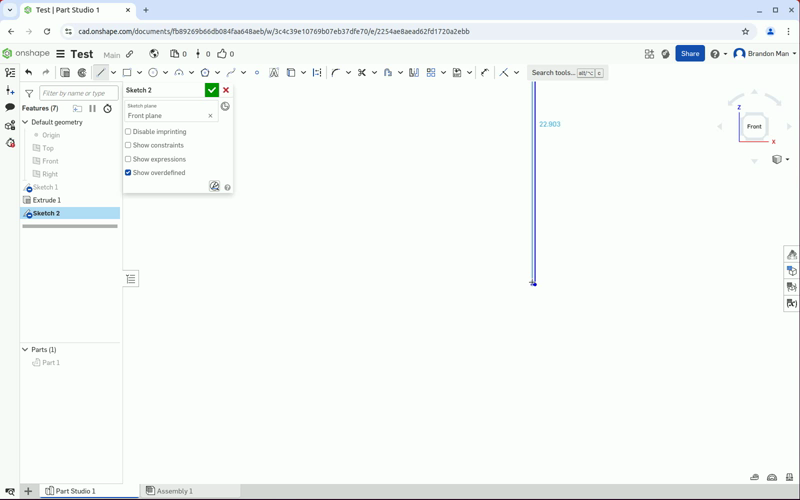
scroll(6)
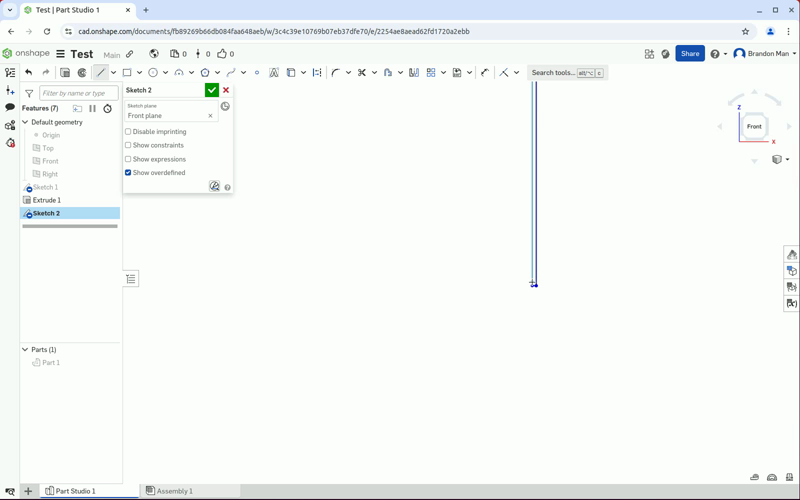
scroll(6)
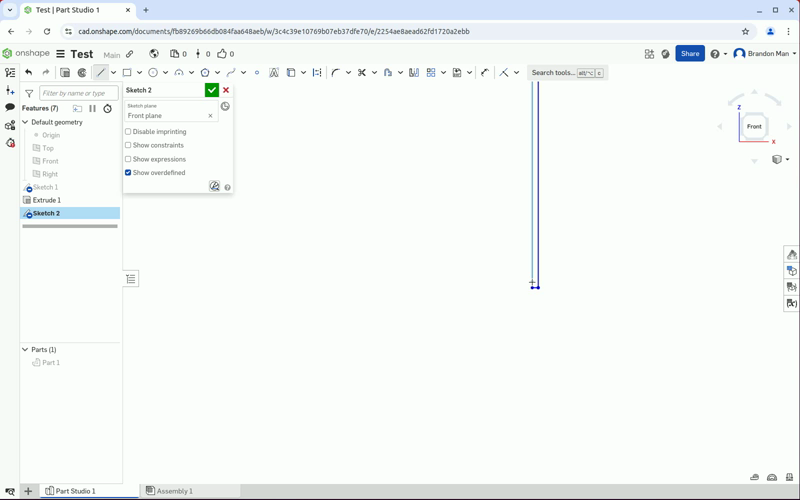
scroll(6)
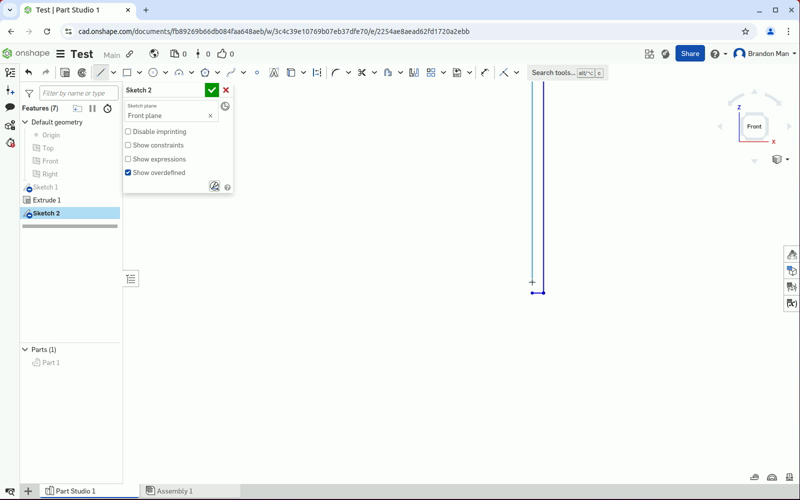
click(532, 281)
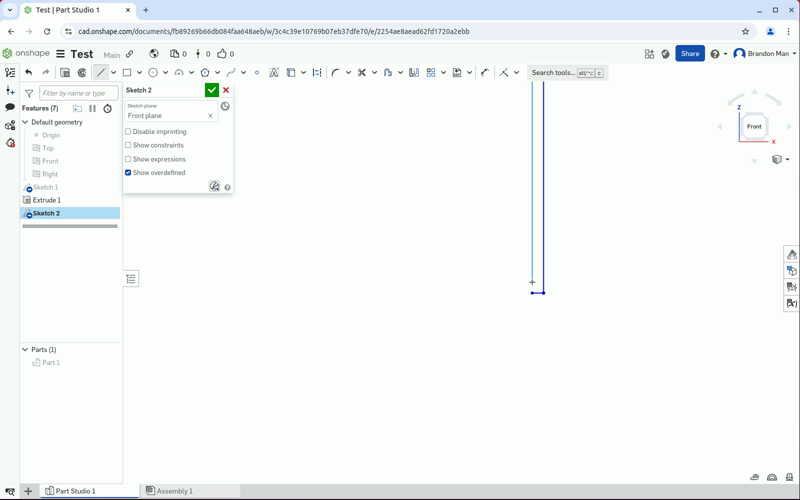
scroll(-6)
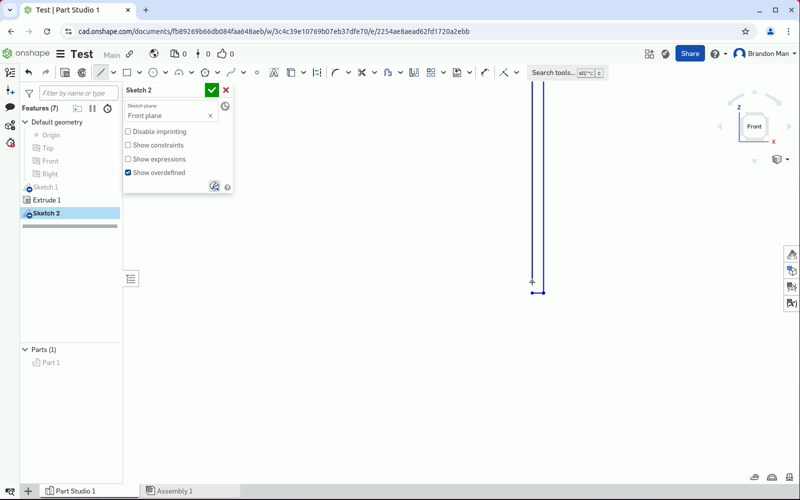
scroll(-6)
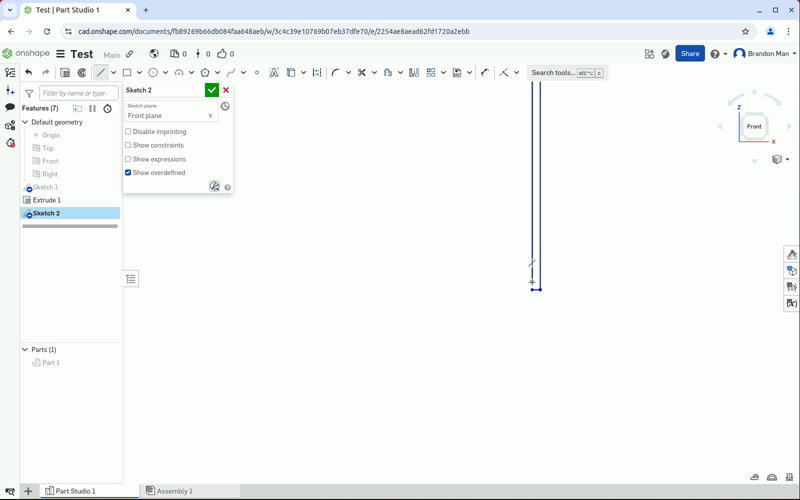
scroll(-6)
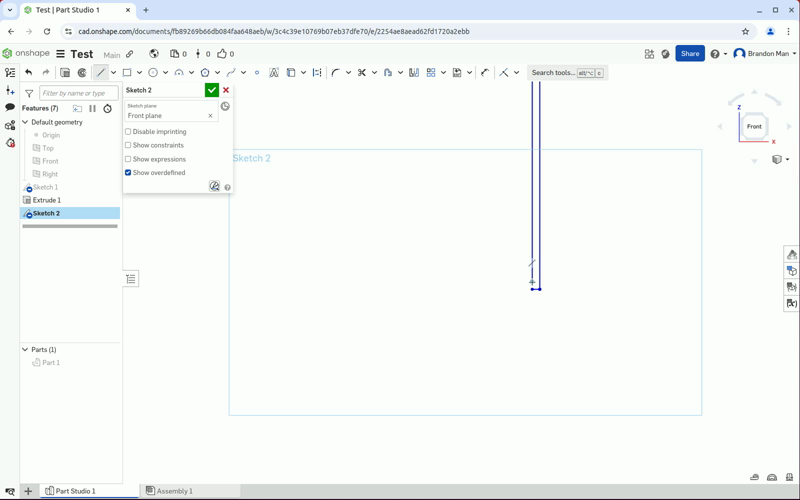
scroll(-6)
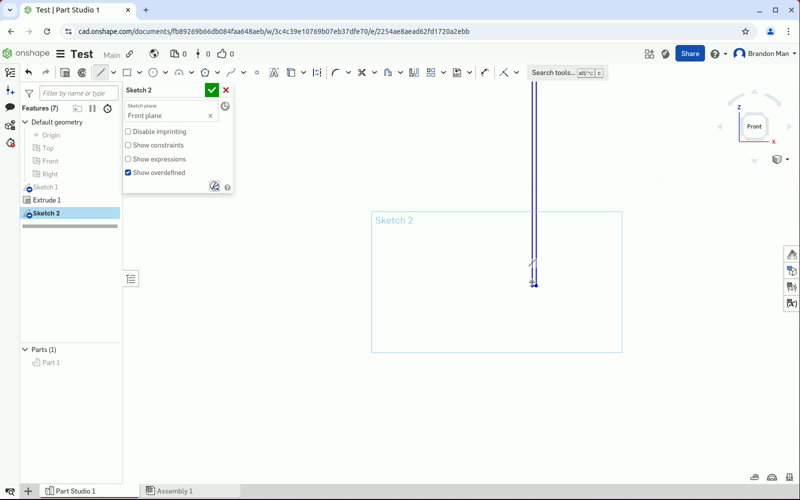
scroll(-6)
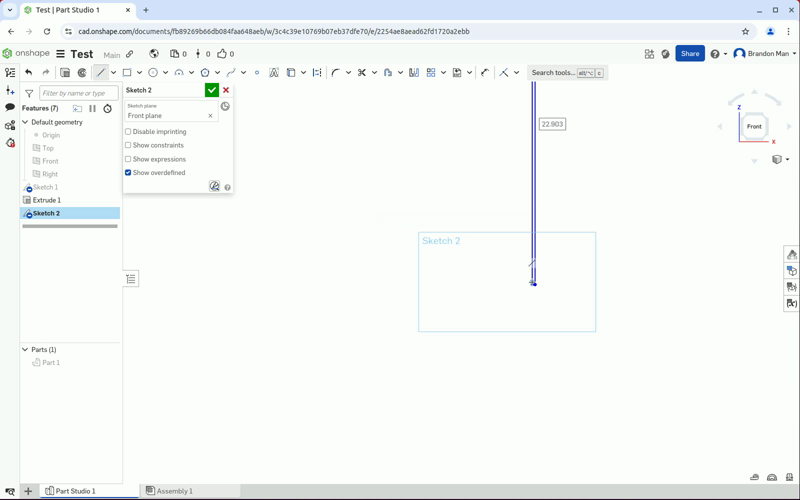
scroll(-6)
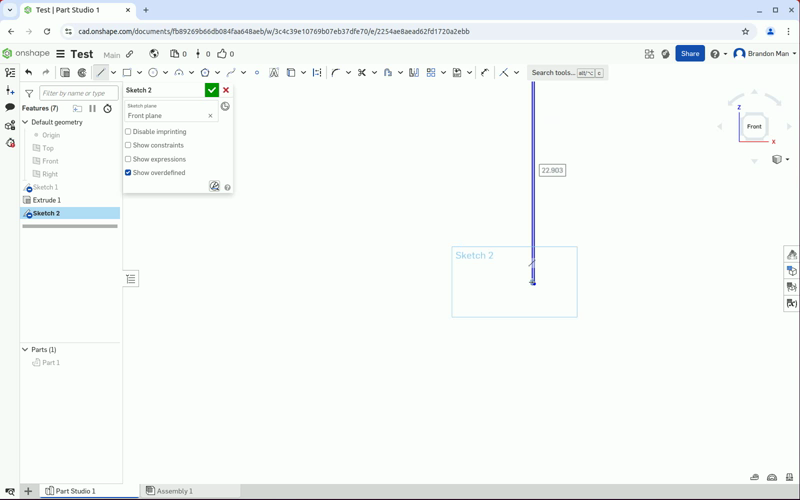
scroll(-6)
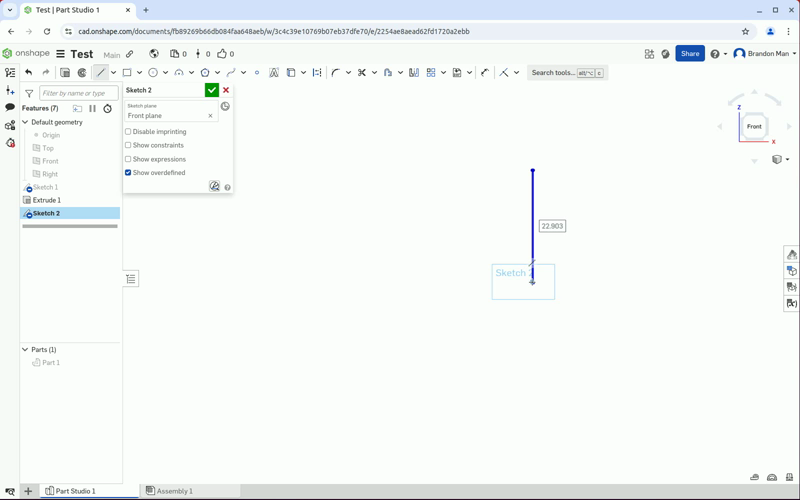
key_up(shift)
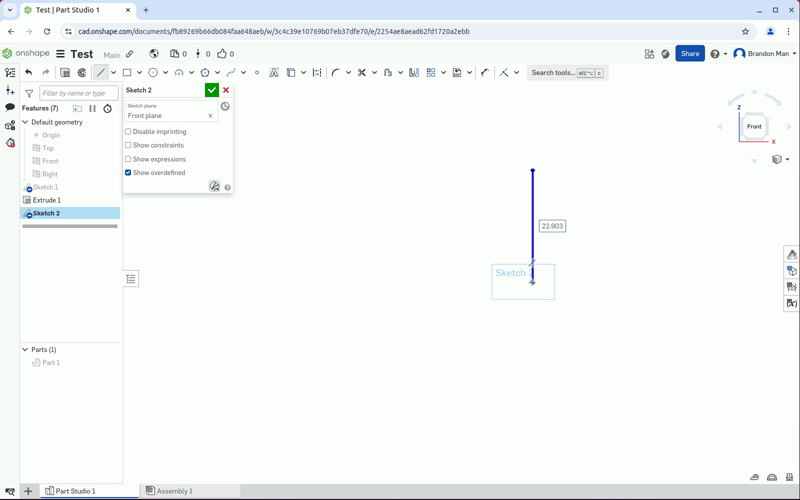
mouse_move(562, 281)
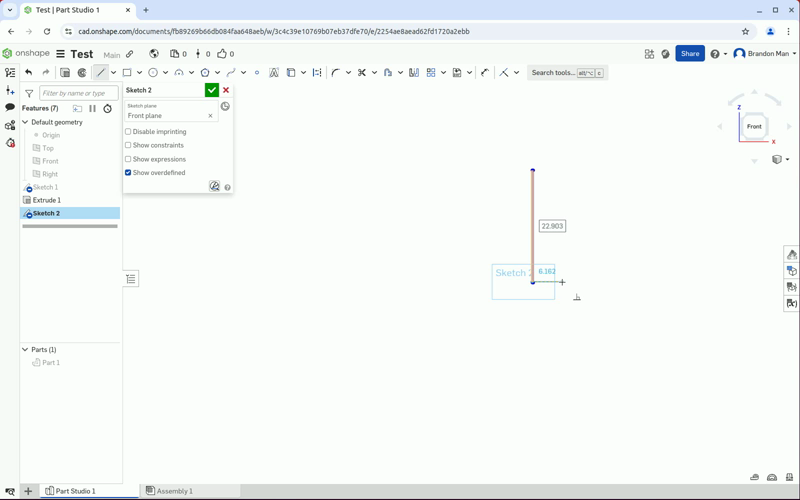
key_down(shift)
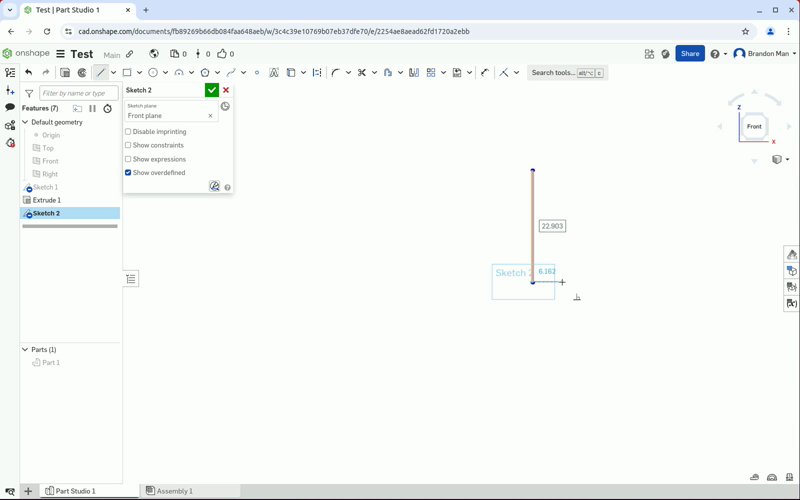
mouse_move(532, 282)
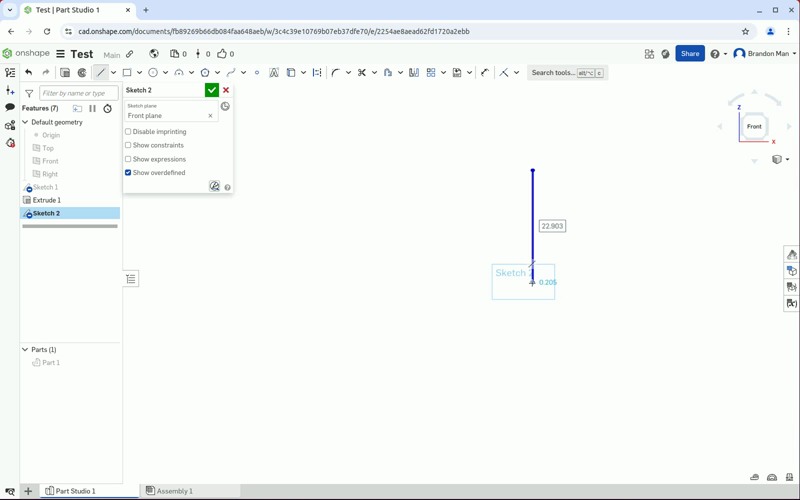
scroll(6)
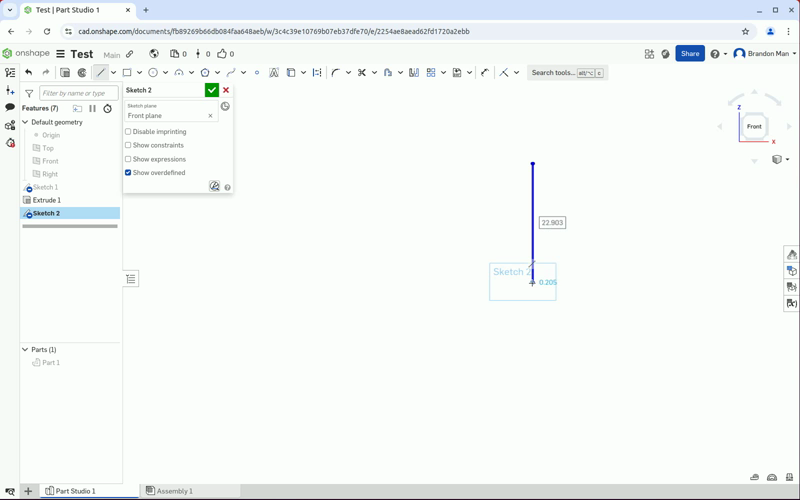
scroll(6)
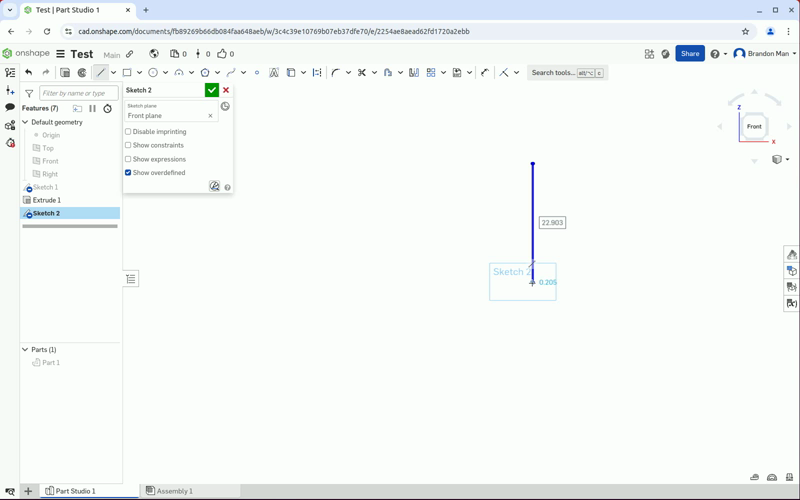
scroll(6)
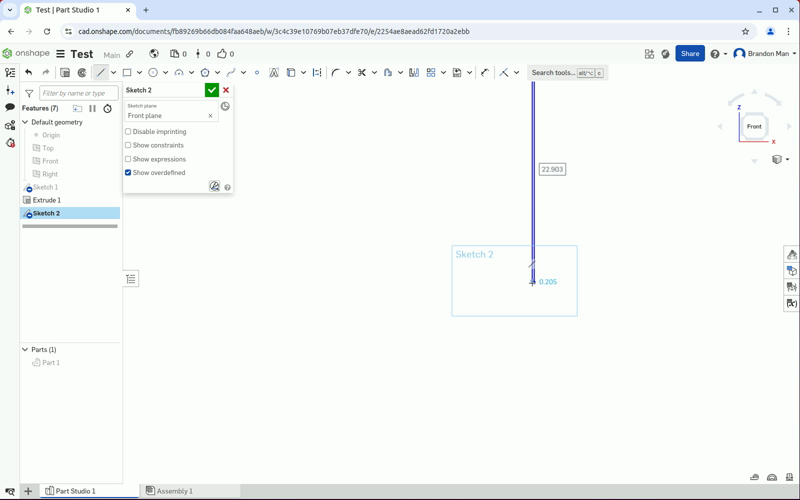
scroll(6)
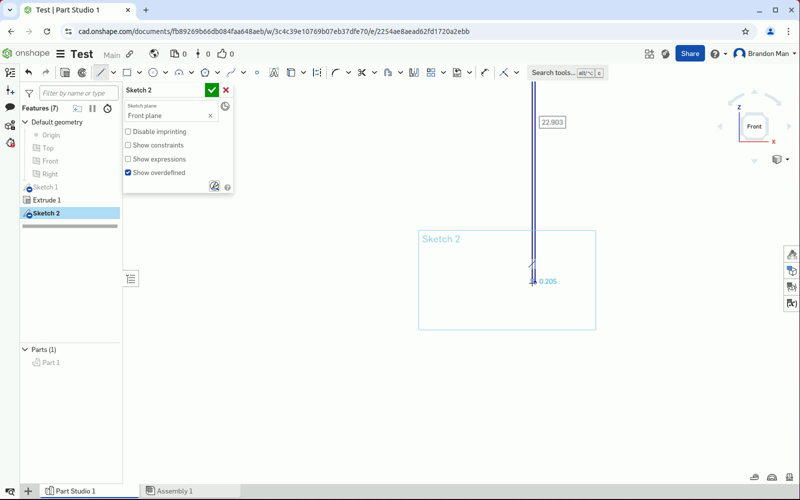
scroll(6)
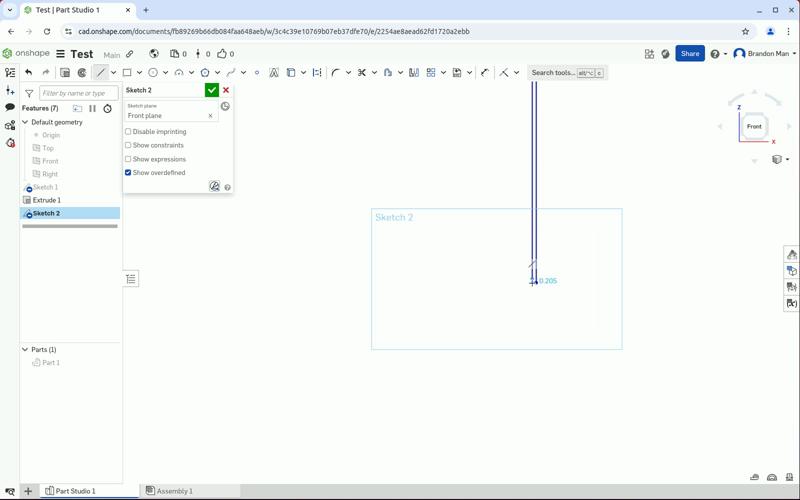
scroll(6)
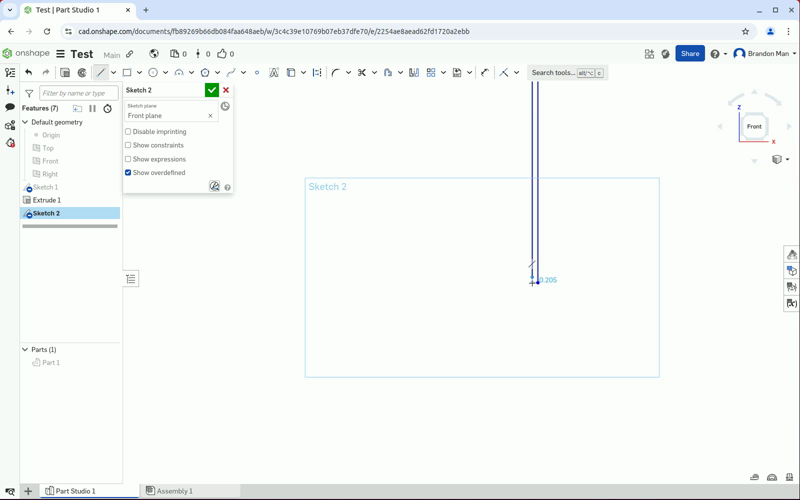
scroll(6)
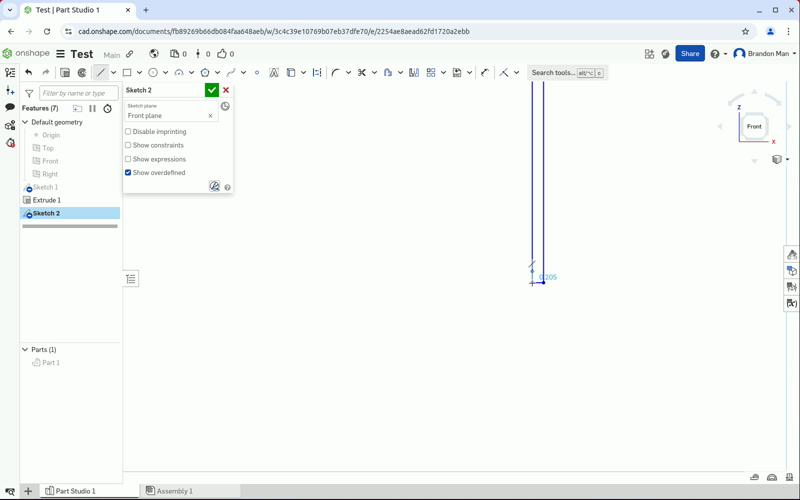
key_up(shift)
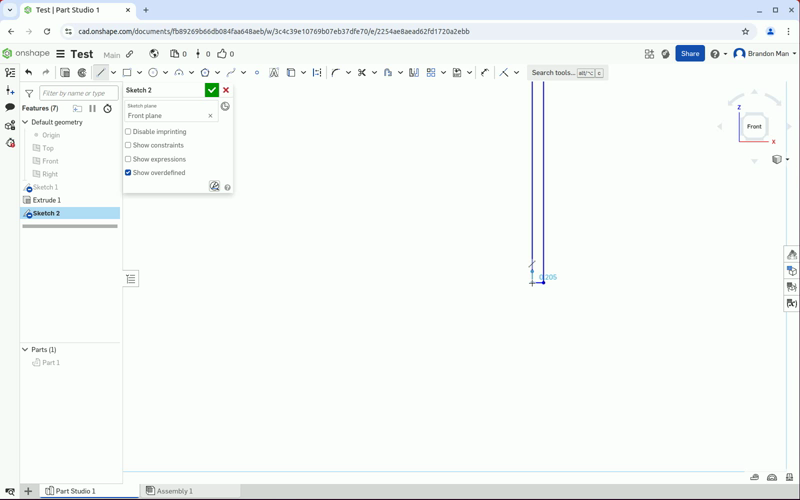
click(532, 282)
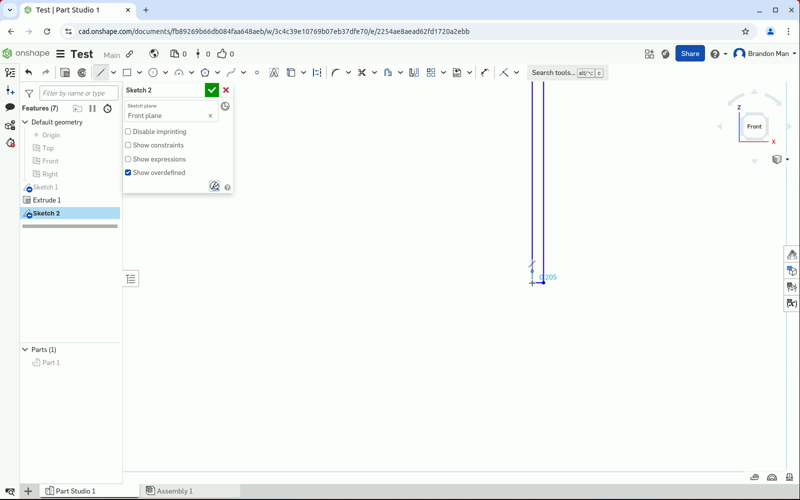
scroll(-6)
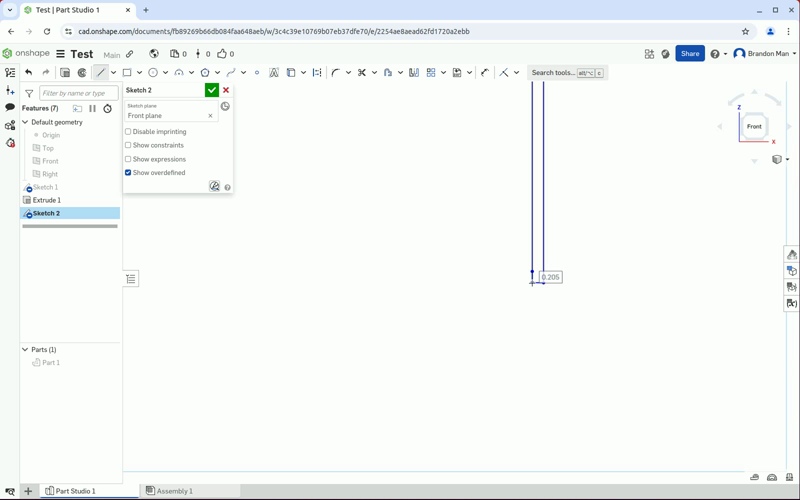
scroll(-6)
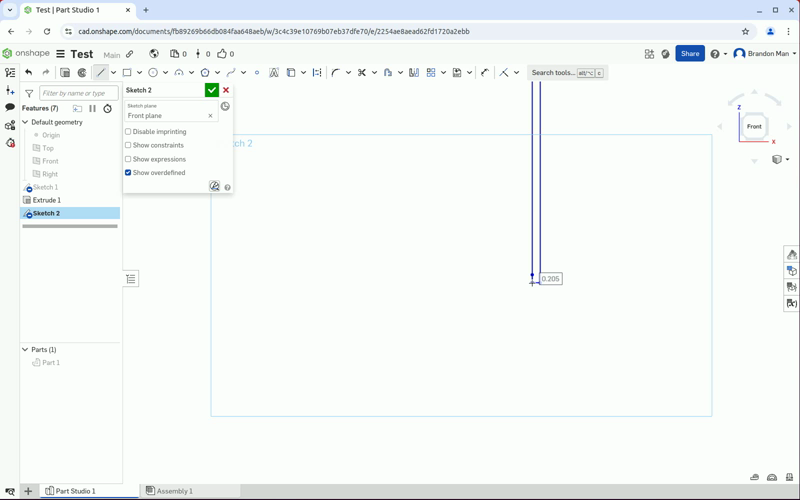
scroll(-6)
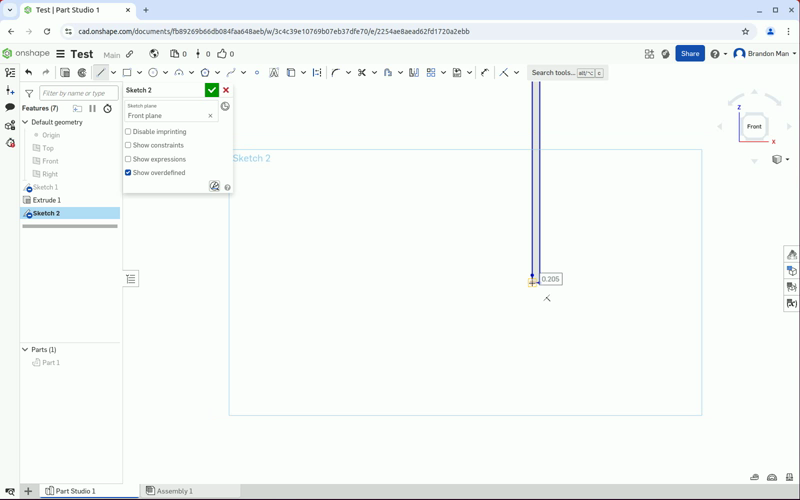
scroll(-6)
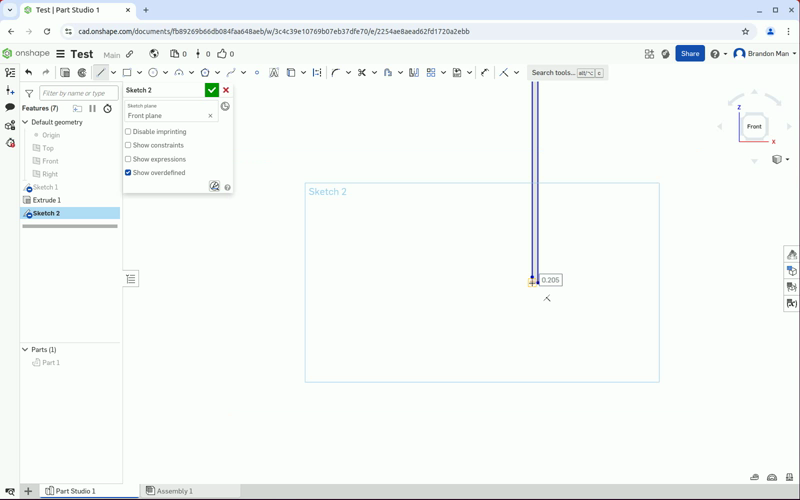
scroll(-6)
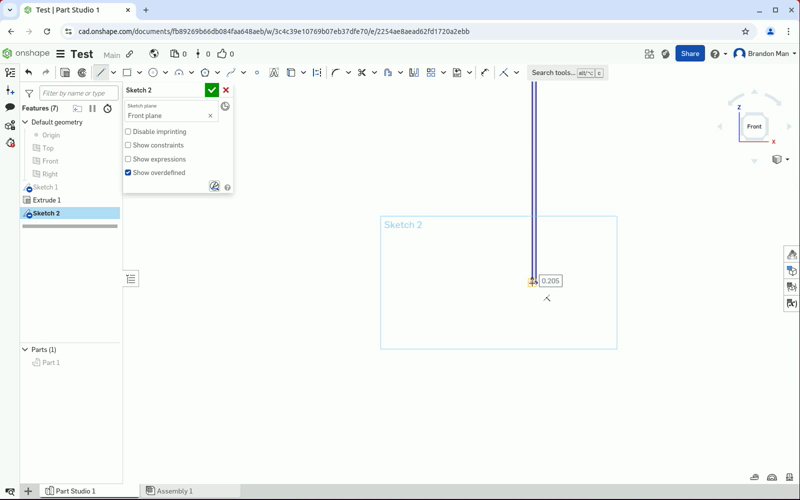
scroll(-6)
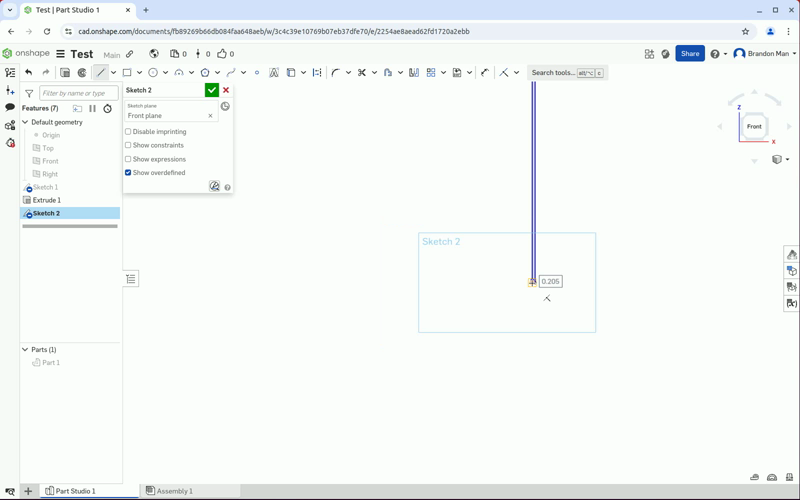
scroll(-6)
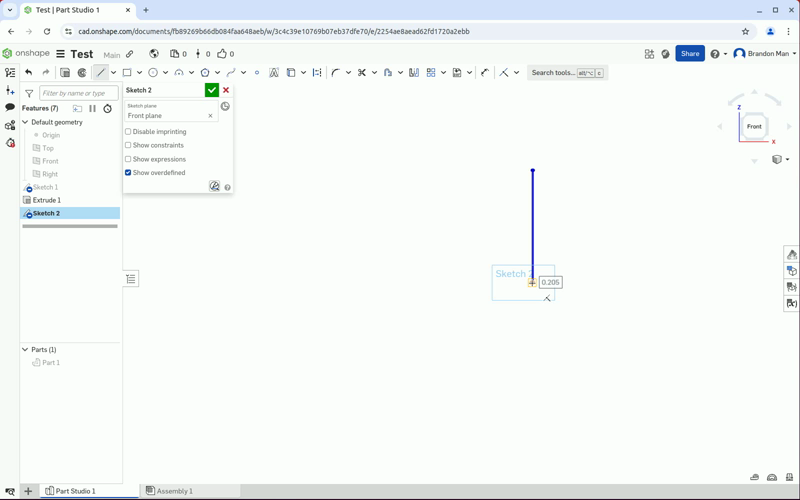
key(esc)
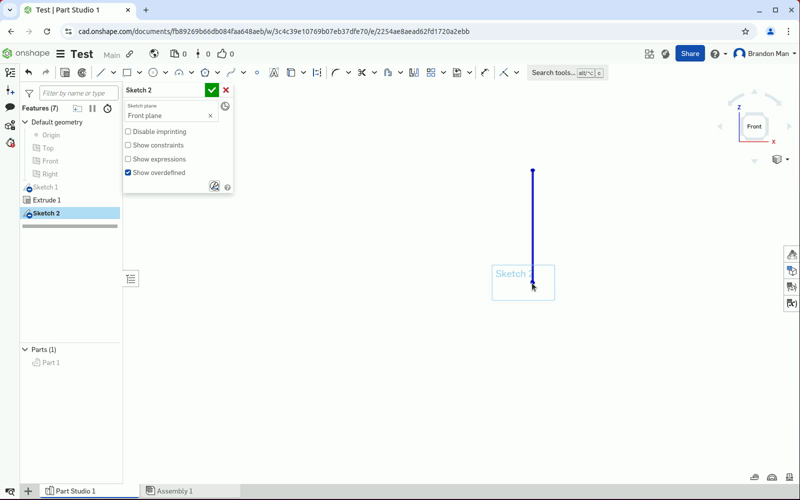
mouse_move(533, 223)
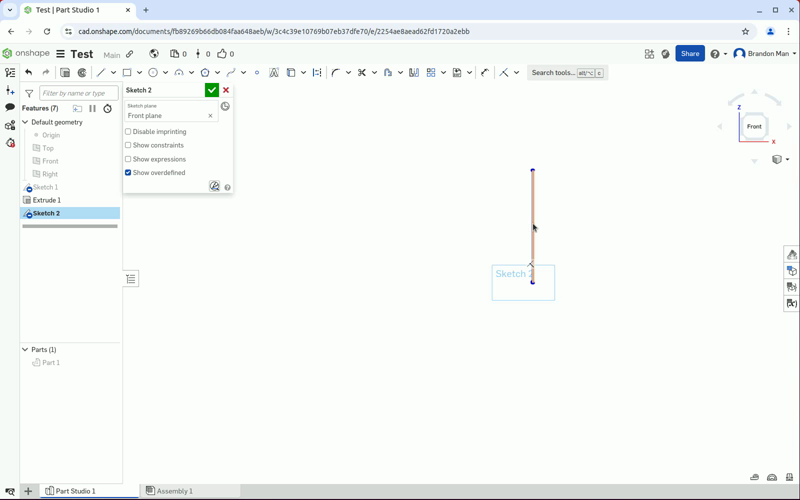
scroll(6)
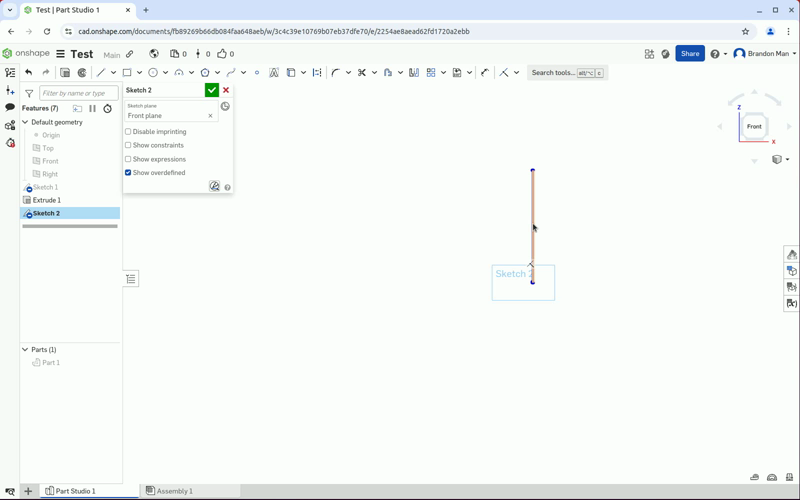
scroll(6)
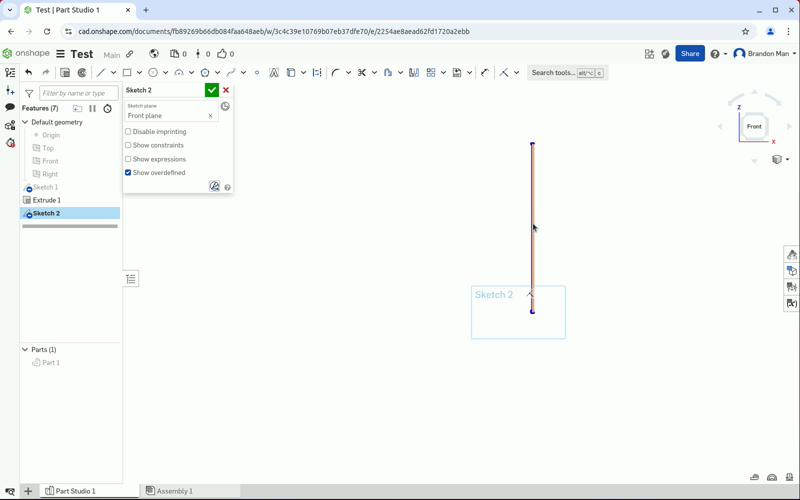
scroll(6)
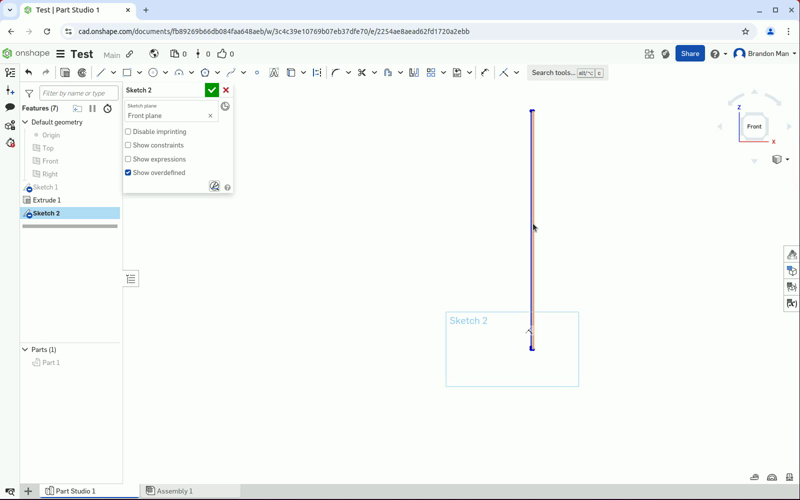
scroll(6)
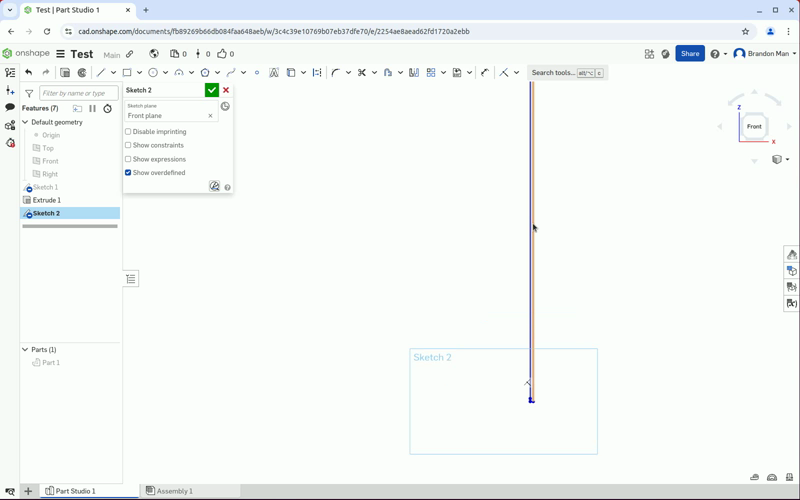
scroll(6)
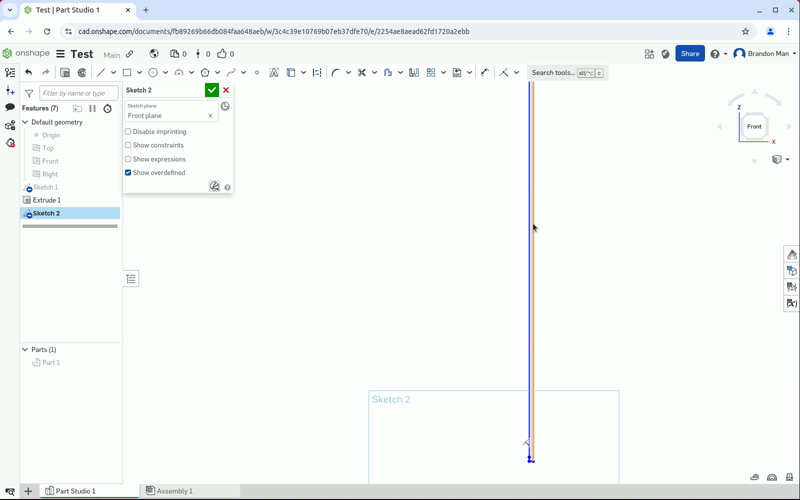
scroll(6)
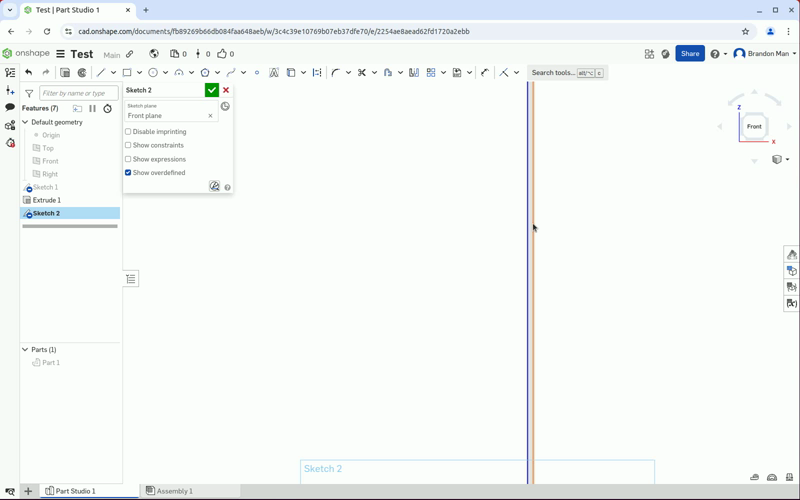
scroll(6)
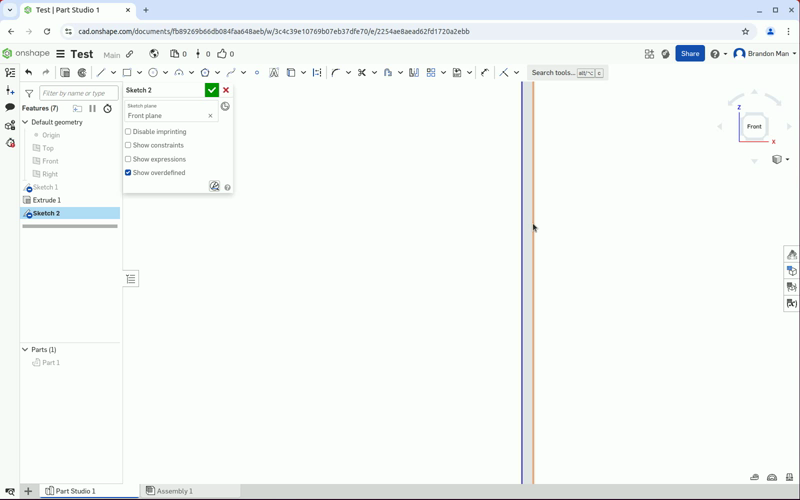
click(533, 223)
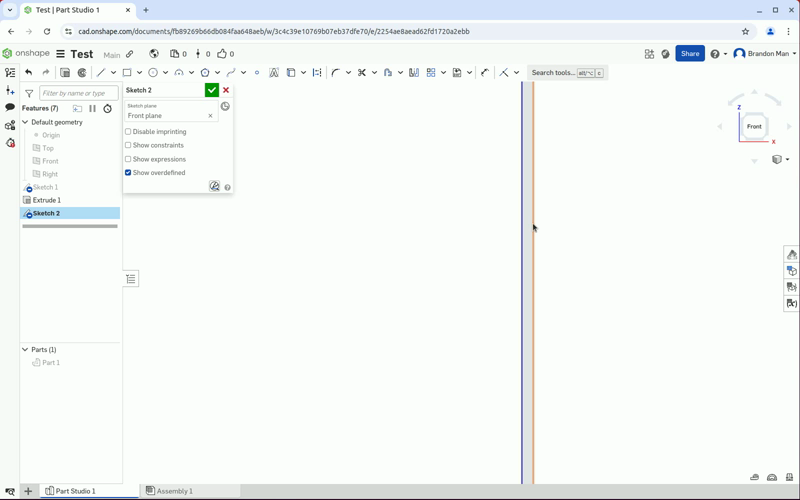
scroll(-6)
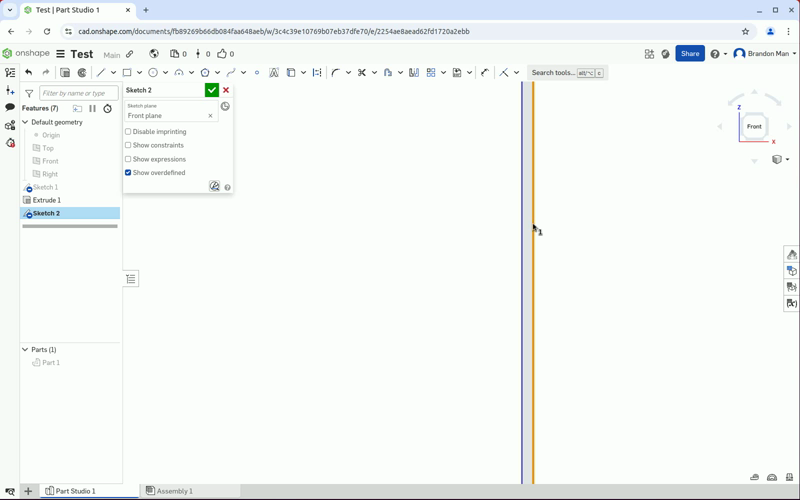
scroll(-6)
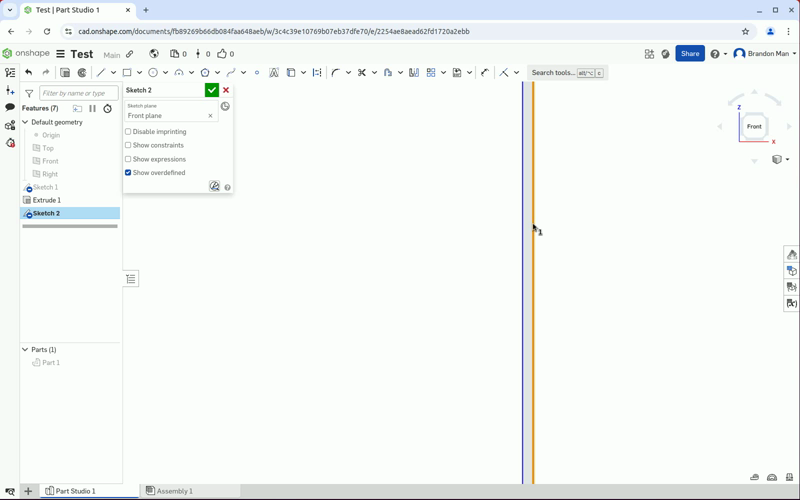
scroll(-6)
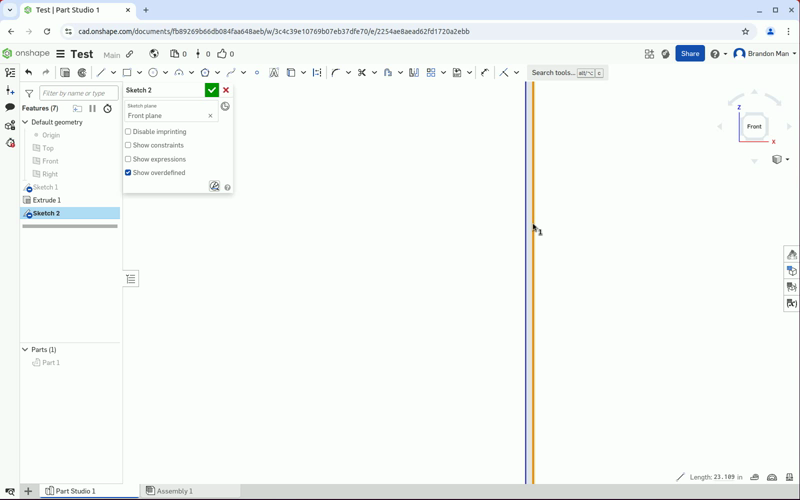
scroll(-6)
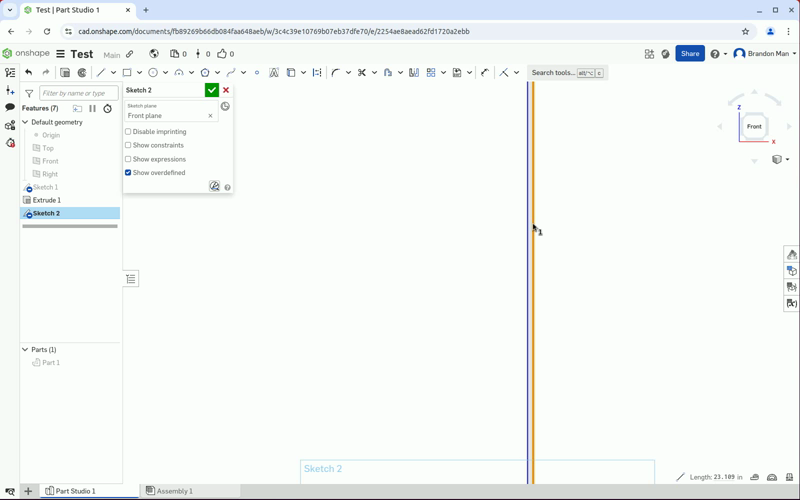
scroll(-6)
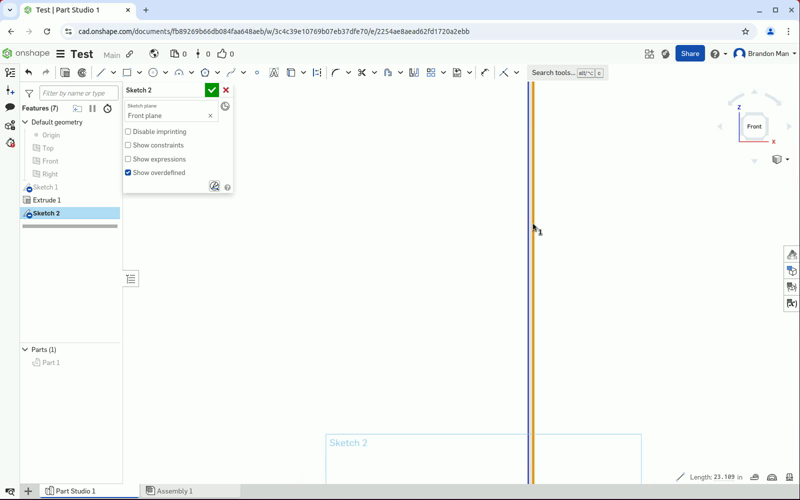
scroll(-6)
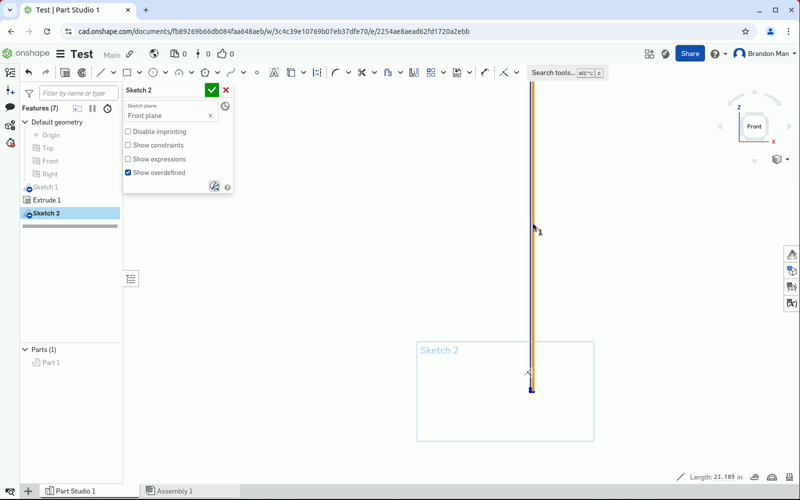
scroll(-6)
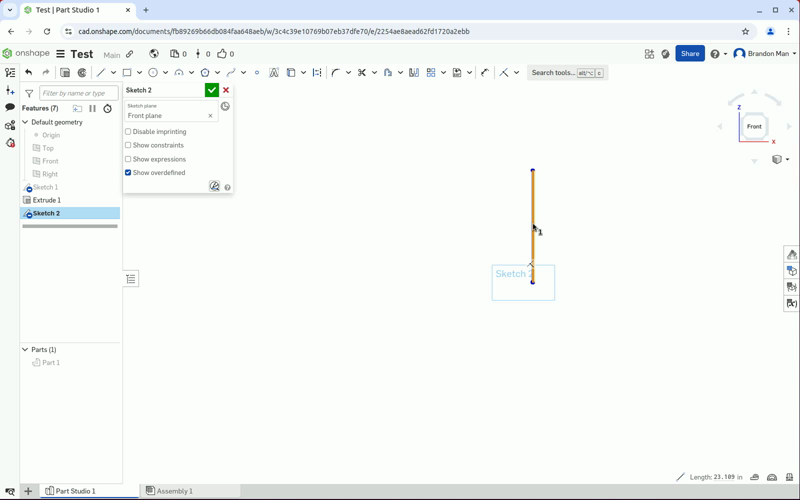
mouse_move(73, 352)
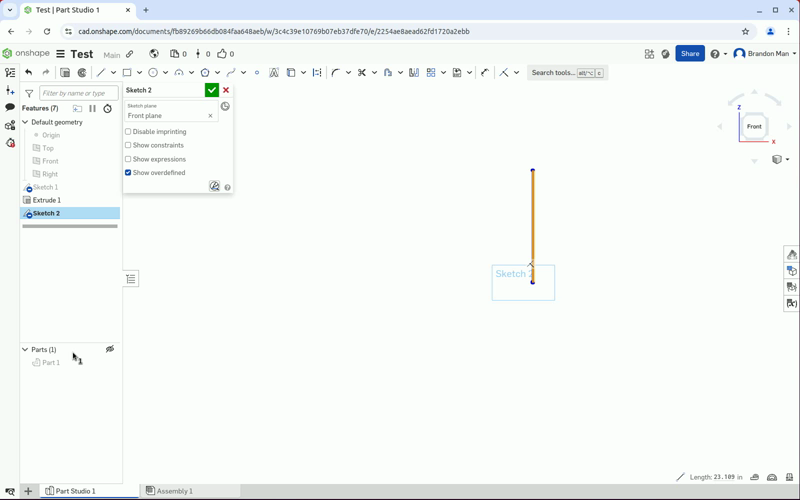
key(shift+y)
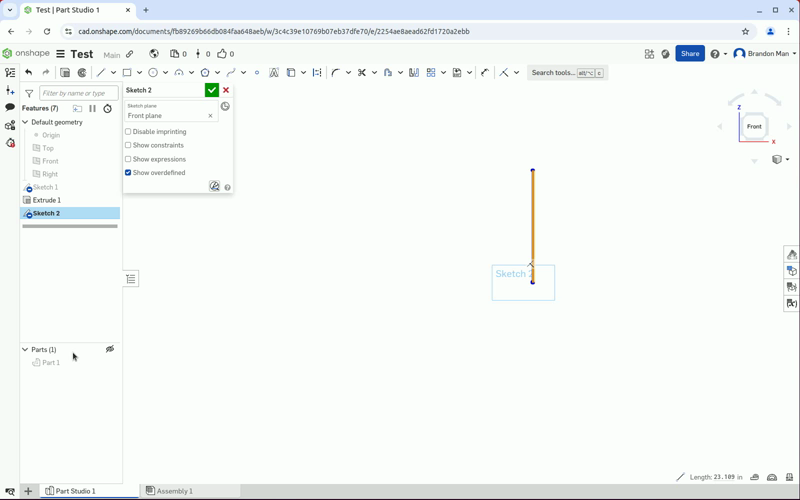
key(shift+e)
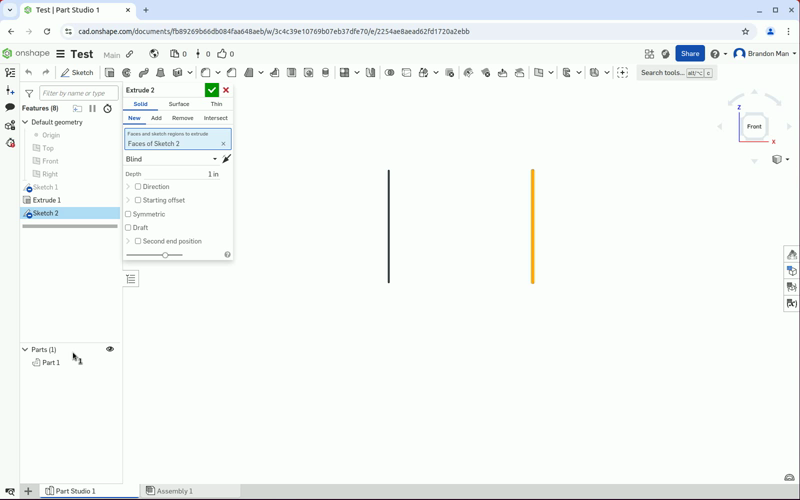
mouse_move(143, 106)
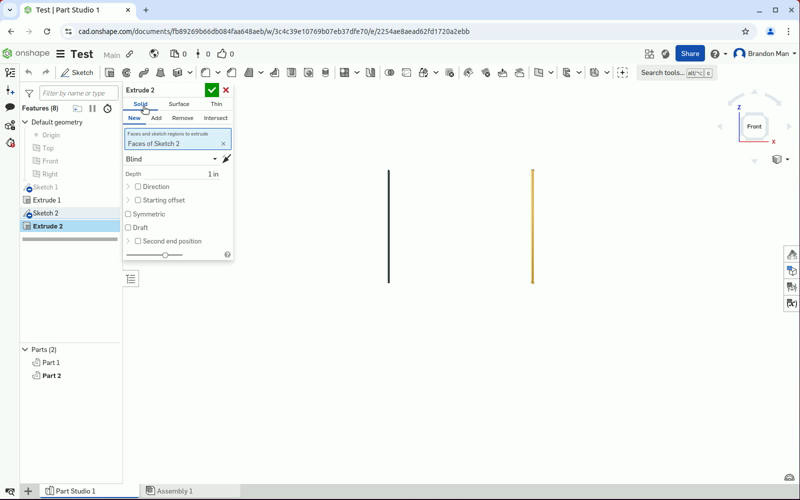
click(143, 106)
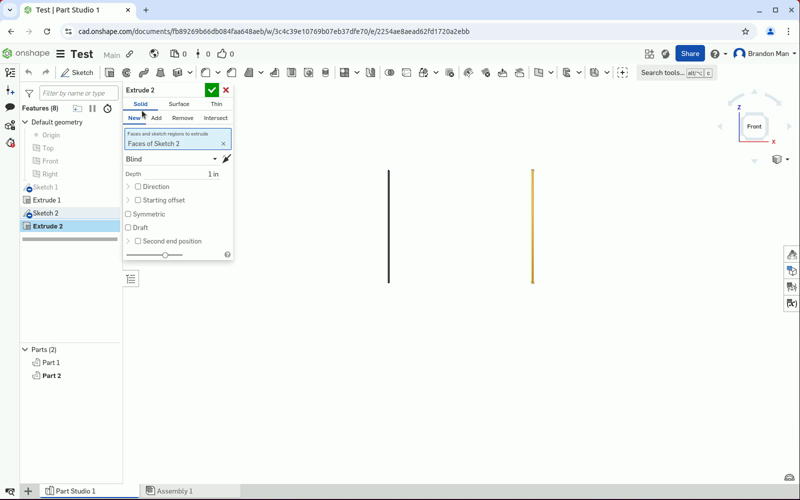
mouse_move(137, 120)
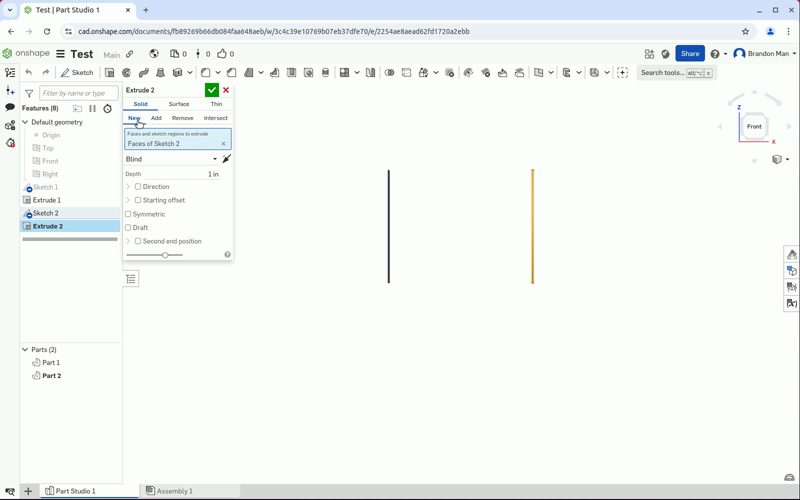
click(137, 120)
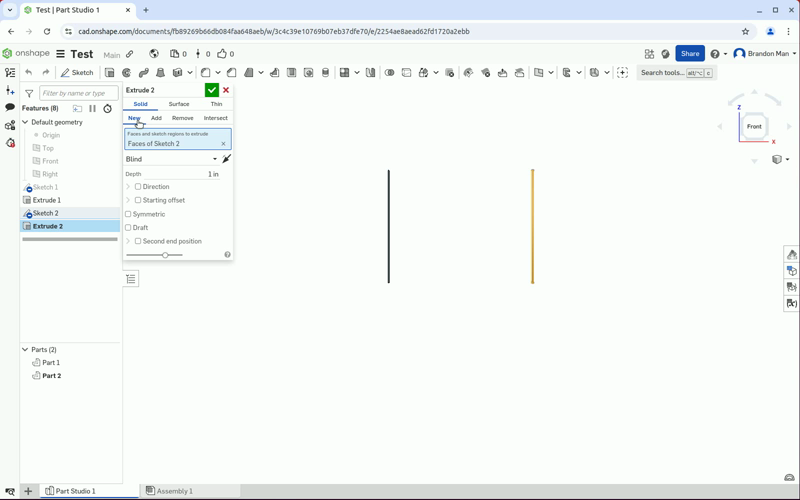
key(tab, 4)
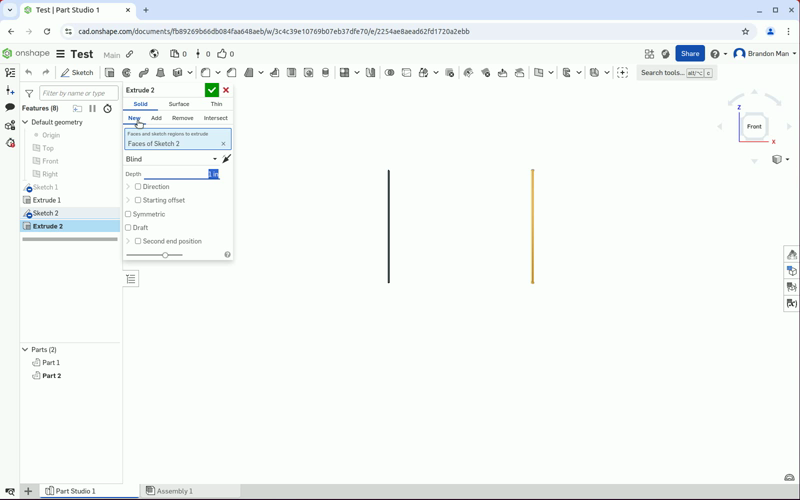
text(4.814)
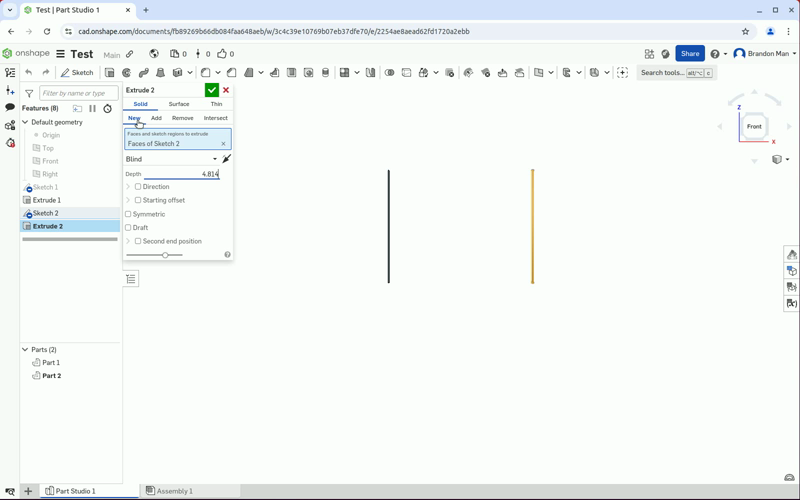
key(tab, 3)
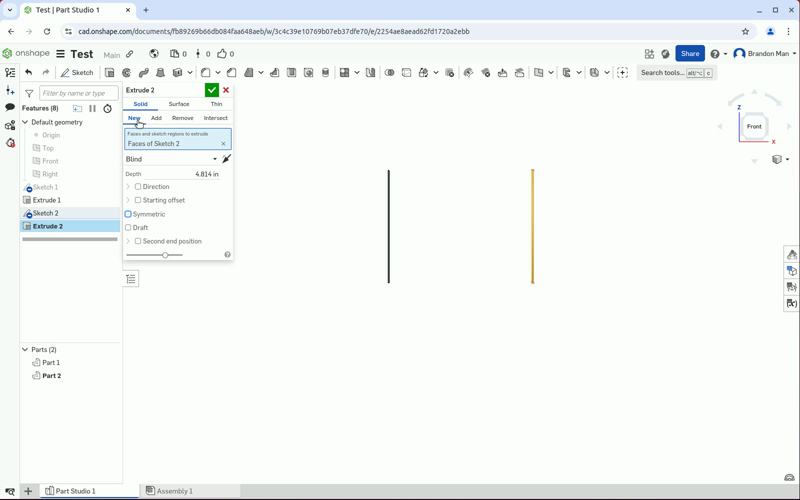
key(space)
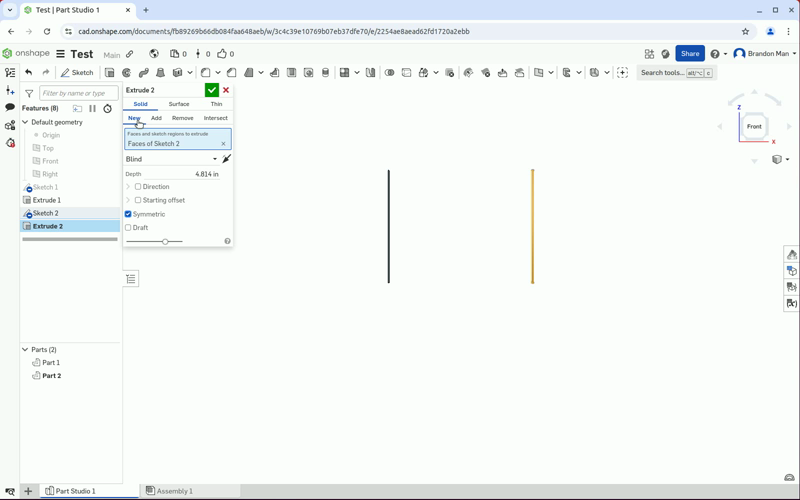
key(enter)
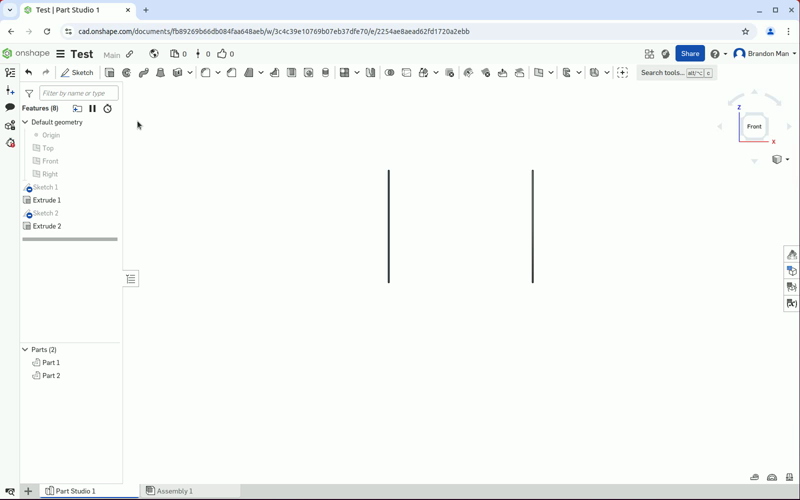
key(shift+h)
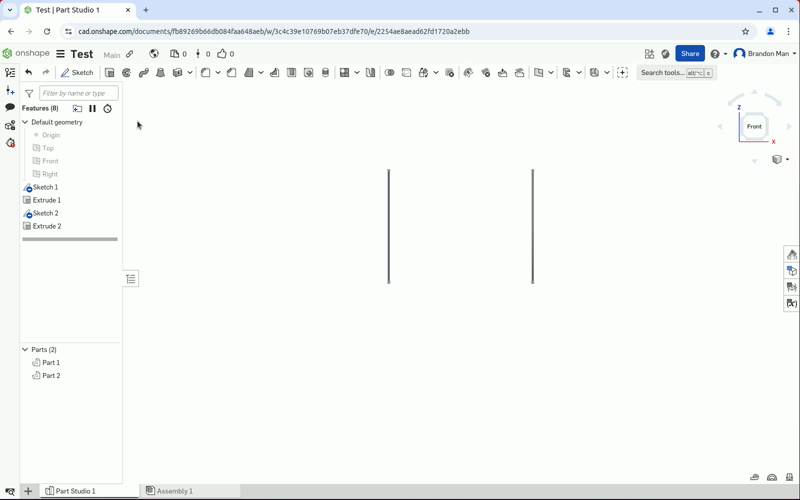
key(shift+h)
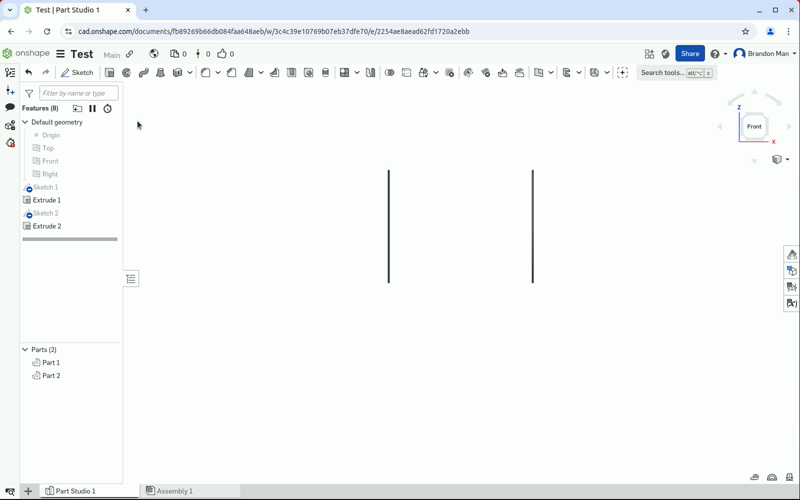
mouse_move(73, 189)
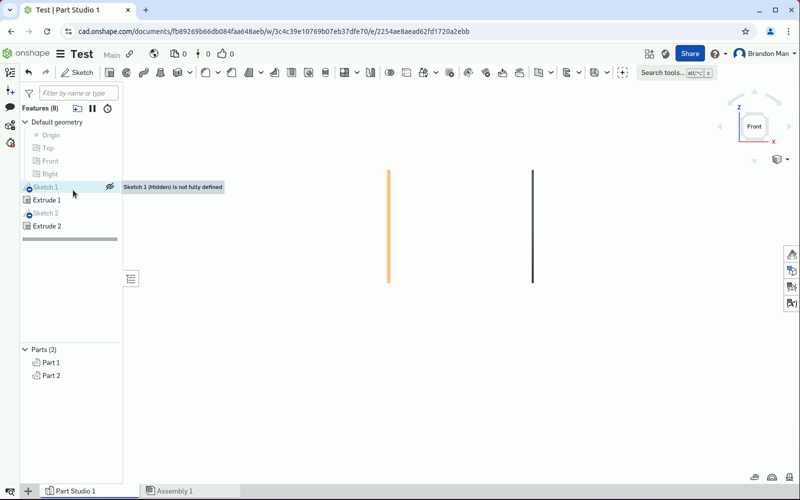
click(73, 189)
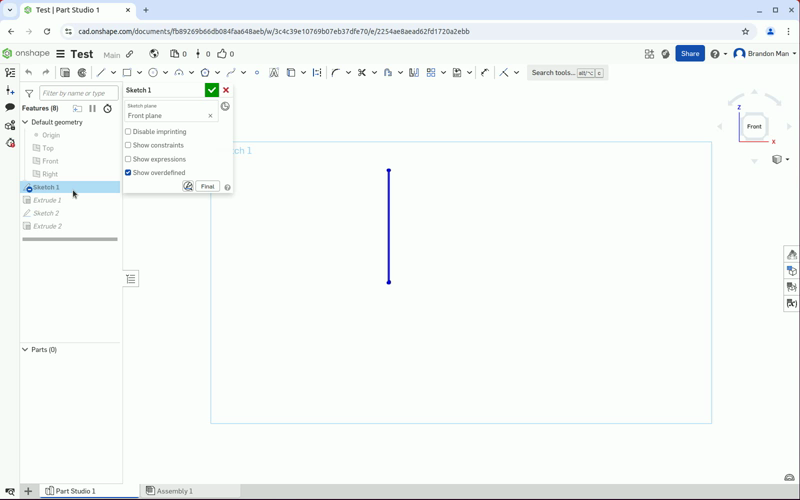
mouse_move(229, 92)
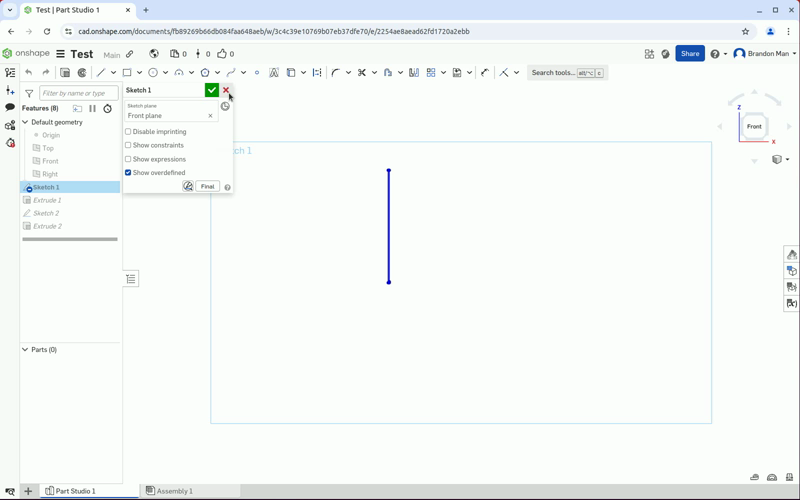
click(229, 92)
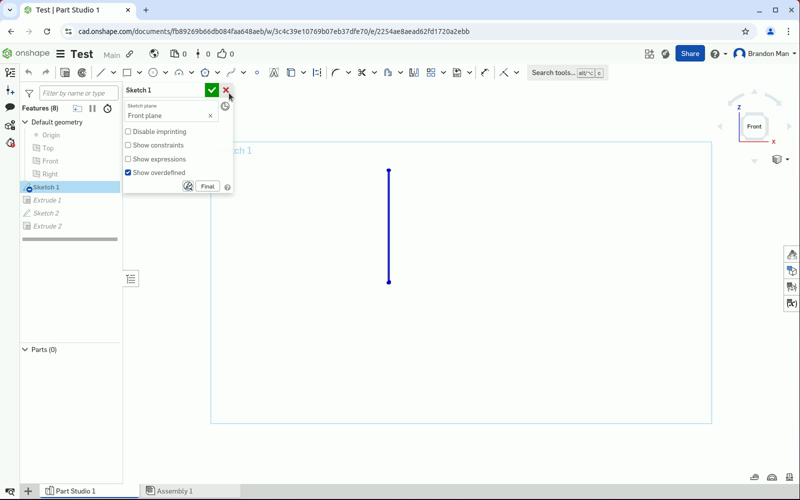
key(shift+s)
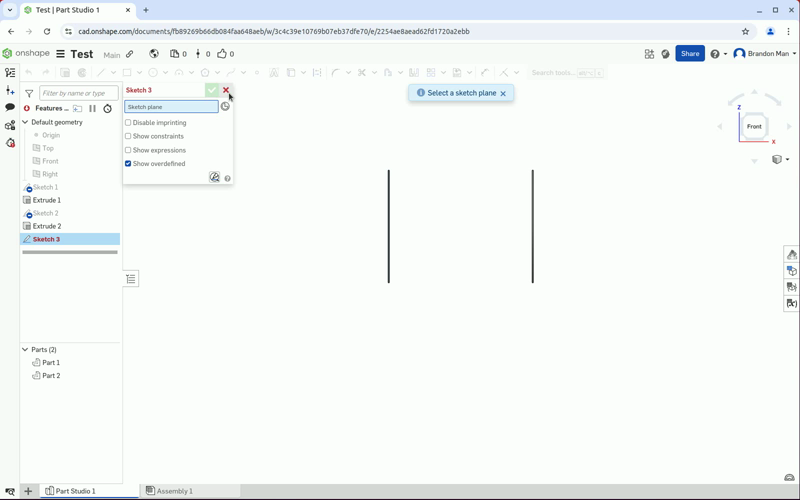
mouse_move(73, 163)
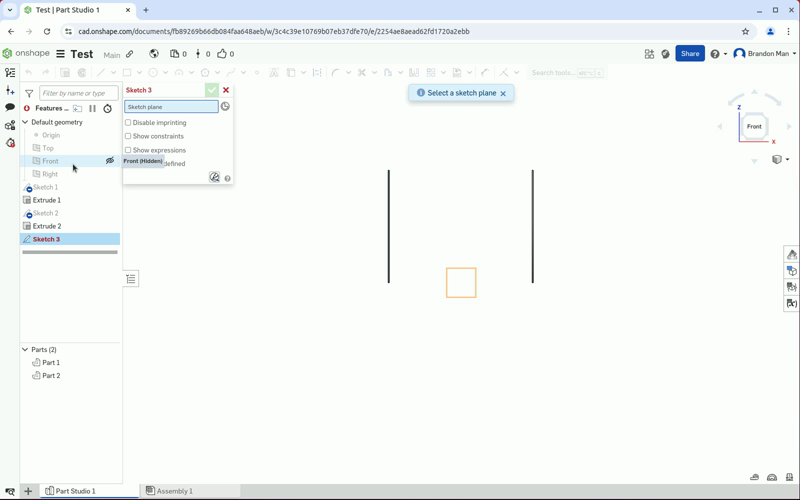
click(73, 163)
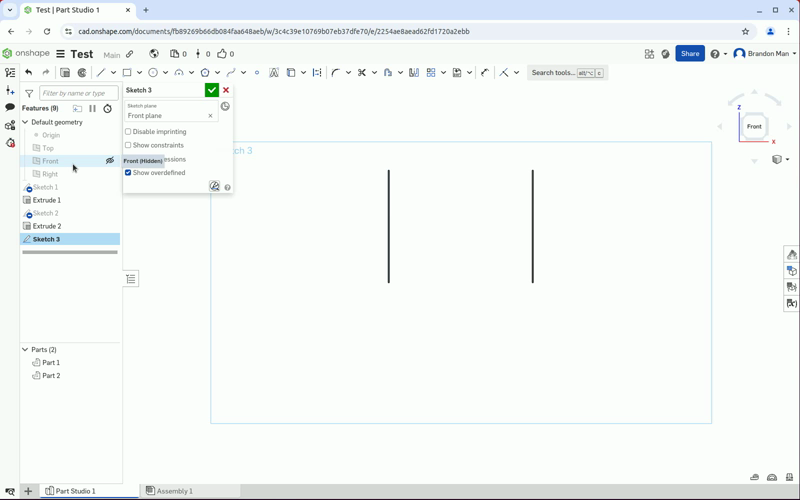
mouse_move(73, 352)
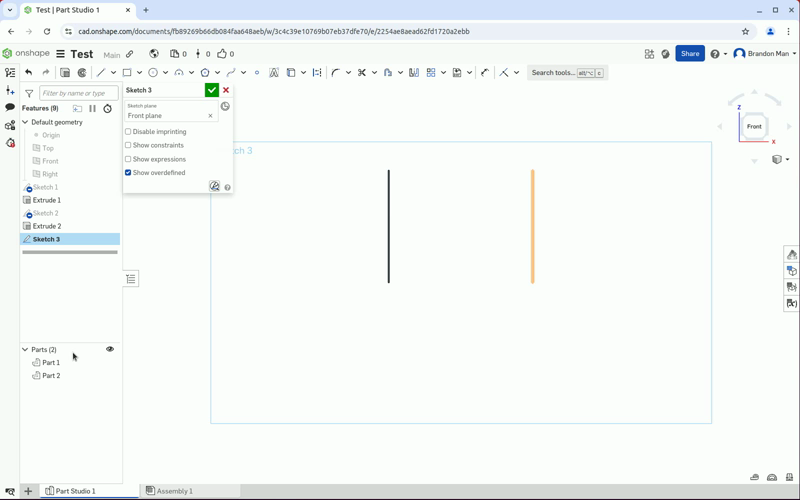
key(y)
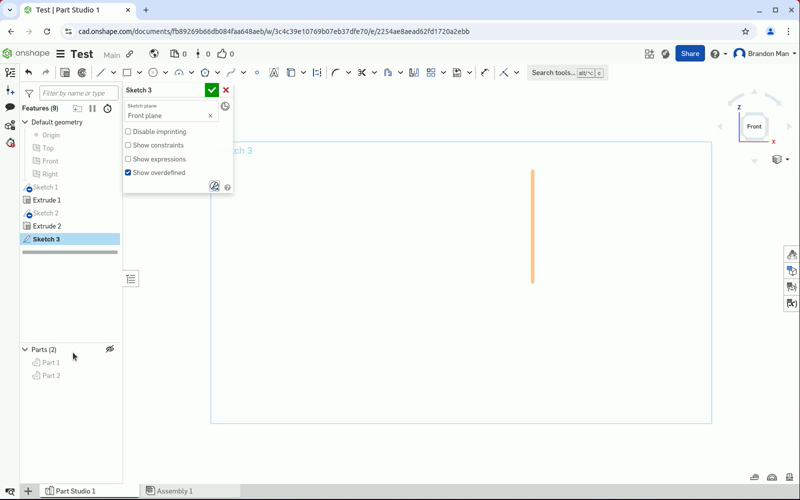
key(l)
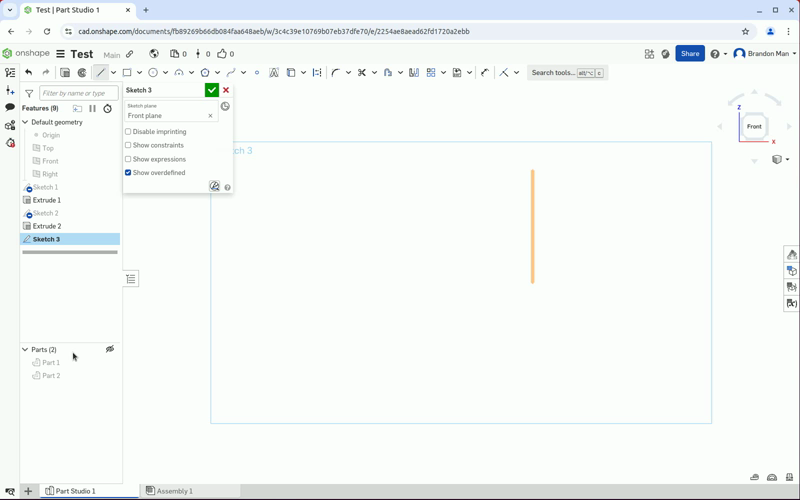
key_down(shift)
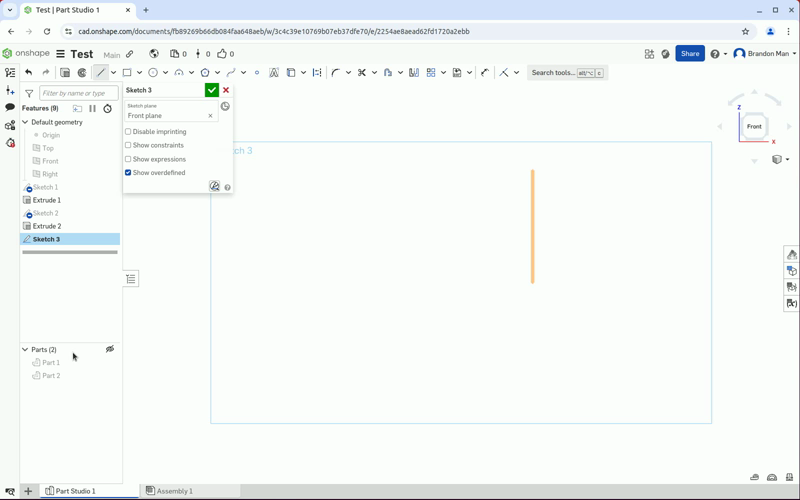
mouse_move(389, 282)
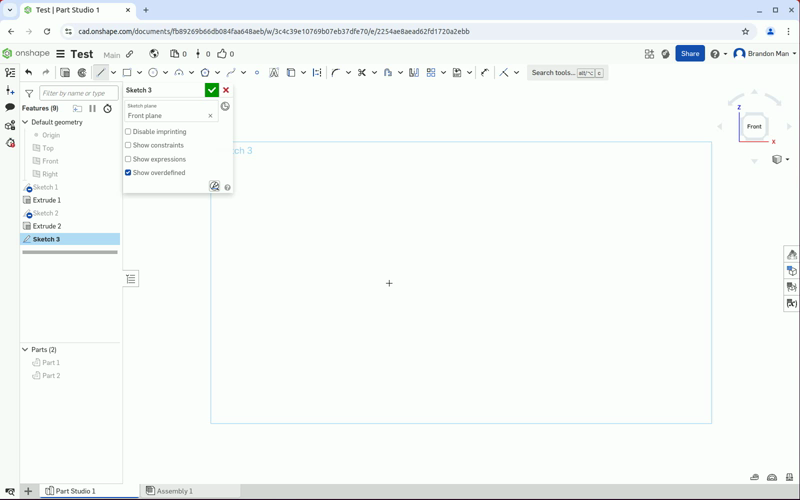
click(389, 282)
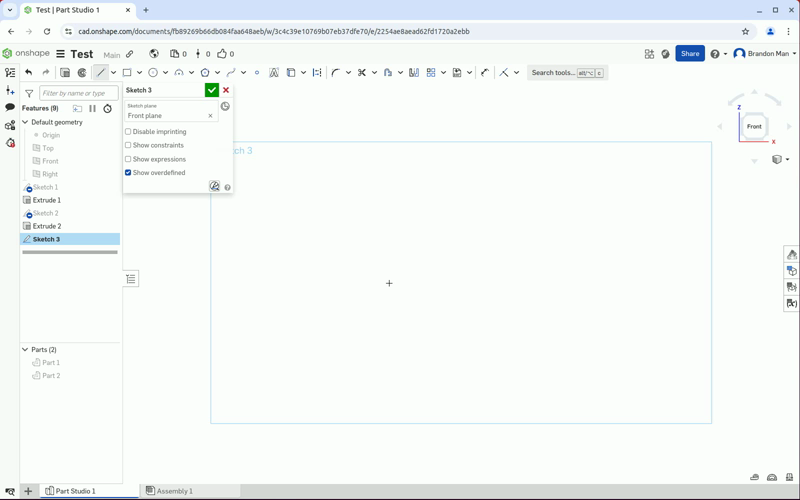
key_up(shift)
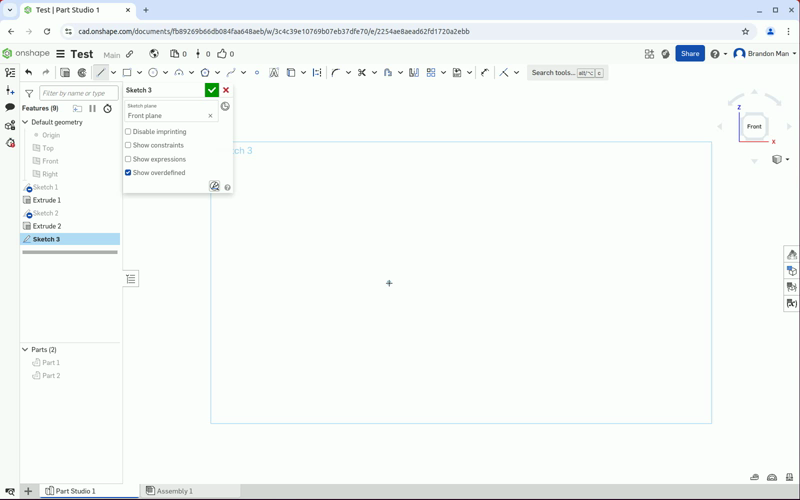
key_down(shift)
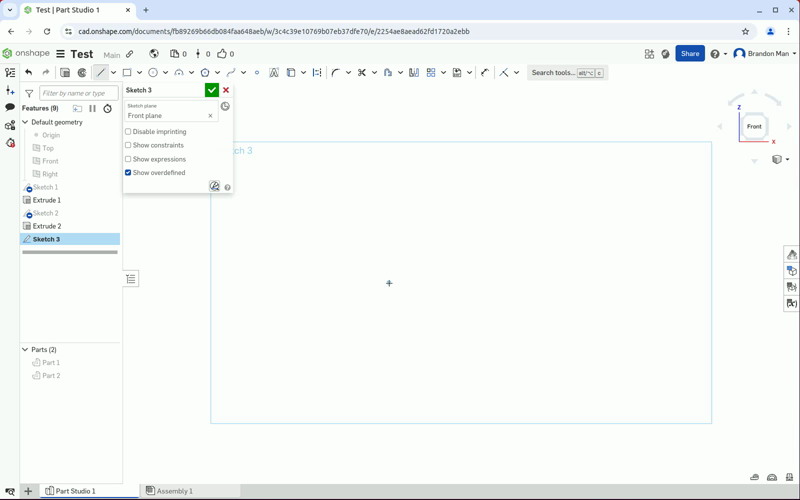
mouse_move(531, 282)
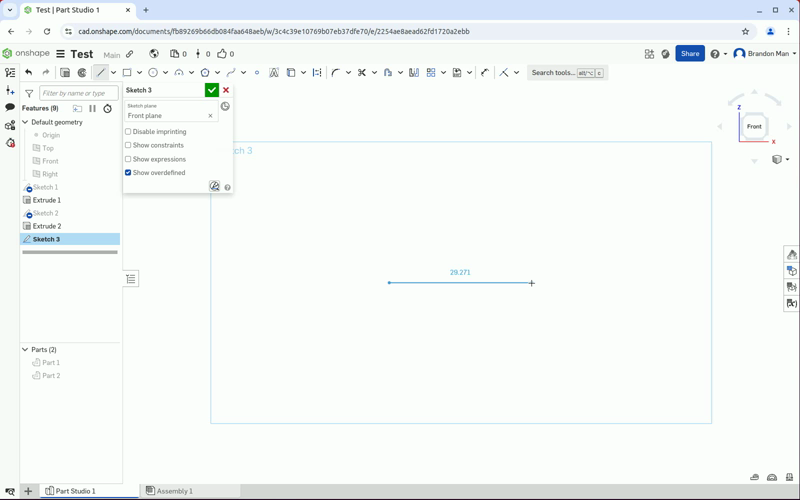
click(531, 282)
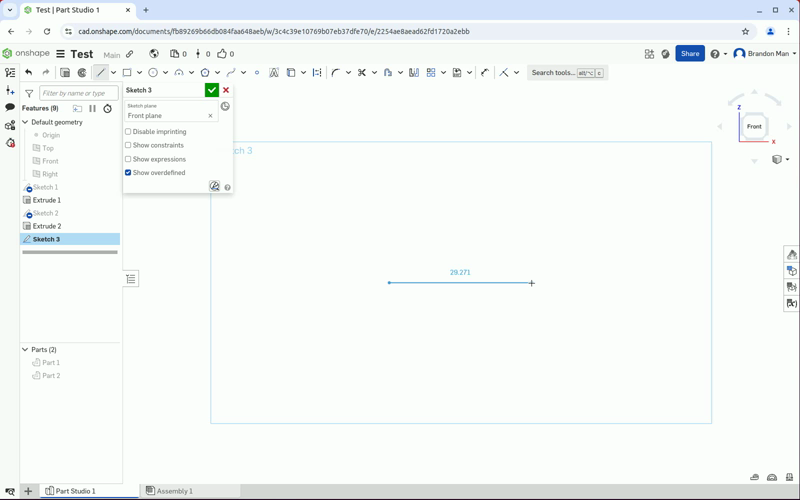
key_up(shift)
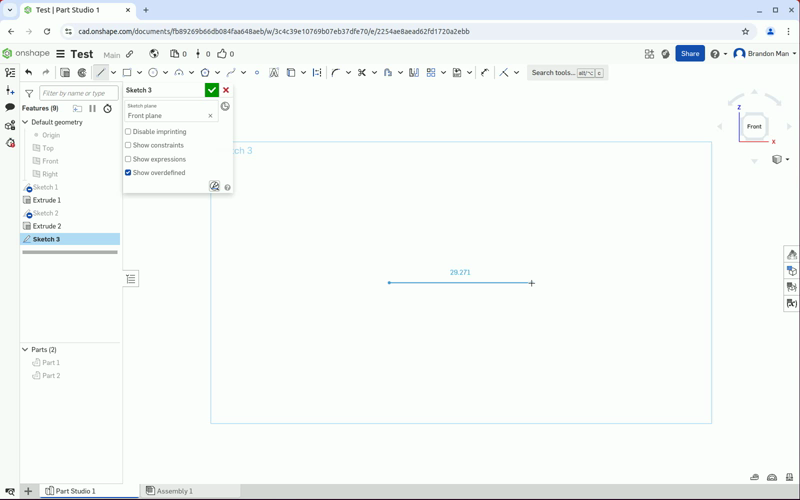
key_down(shift)
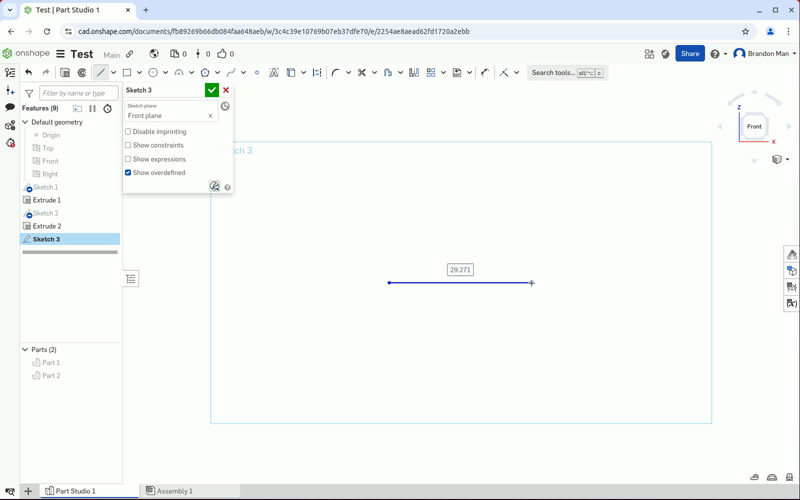
mouse_move(561, 282)
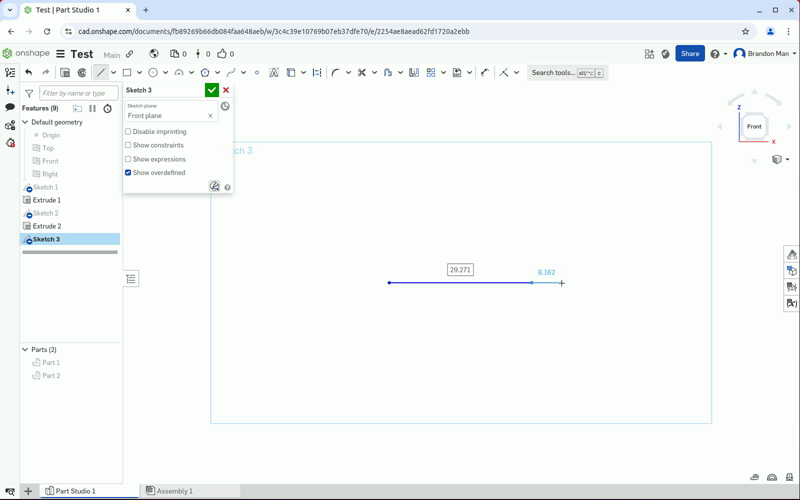
mouse_move(531, 281)
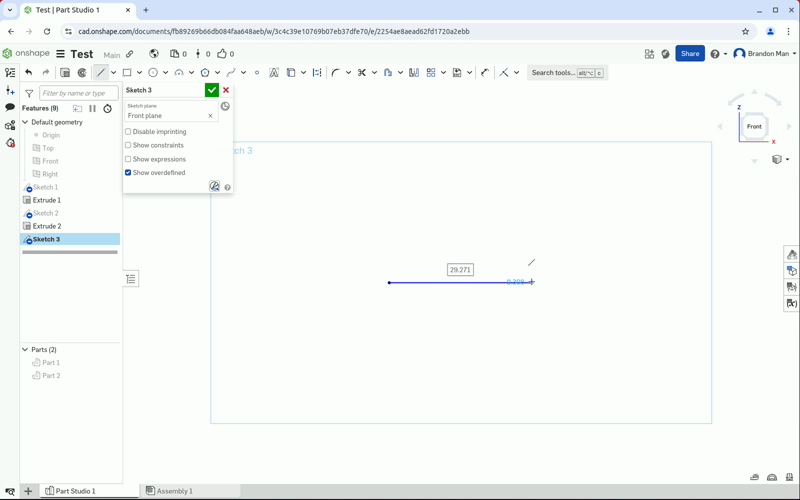
scroll(6)
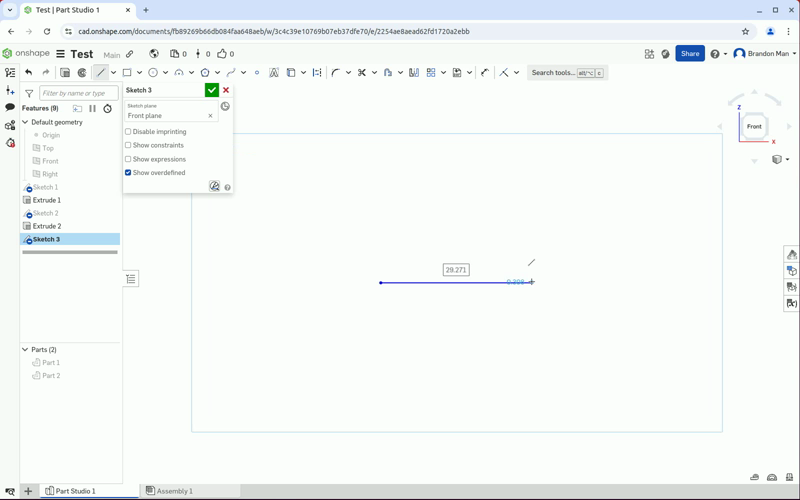
scroll(6)
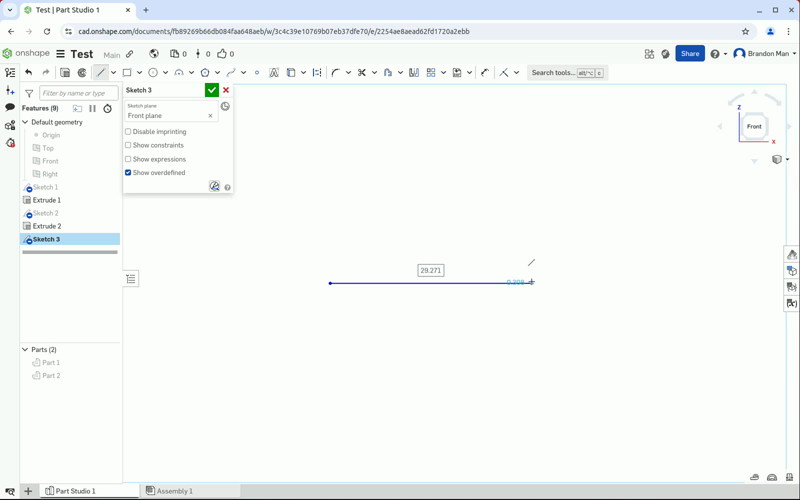
scroll(6)
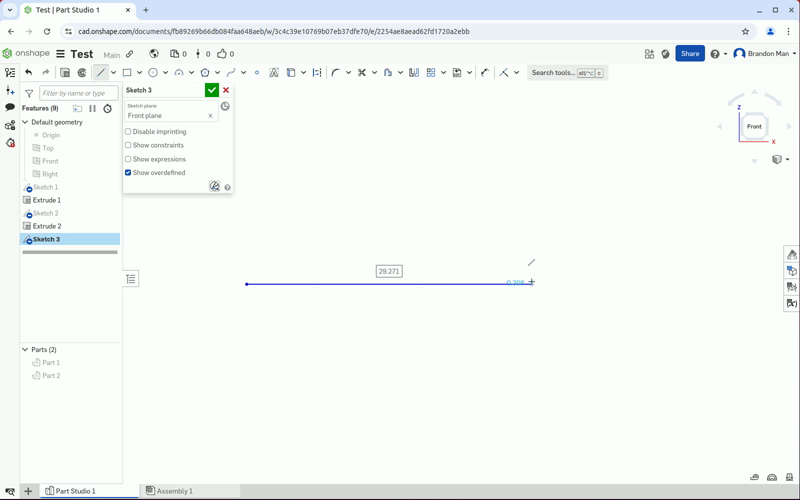
scroll(6)
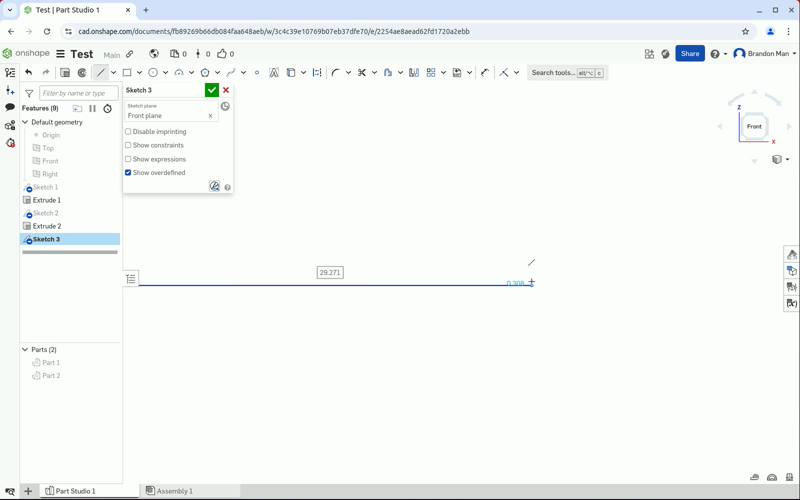
scroll(6)
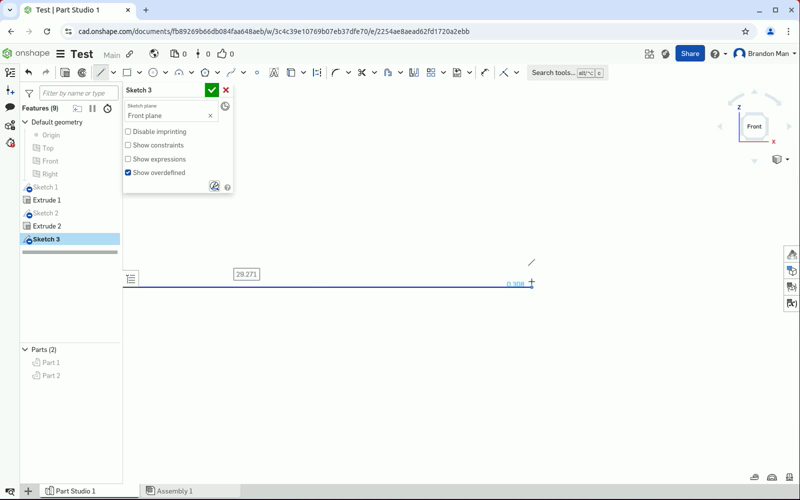
scroll(6)
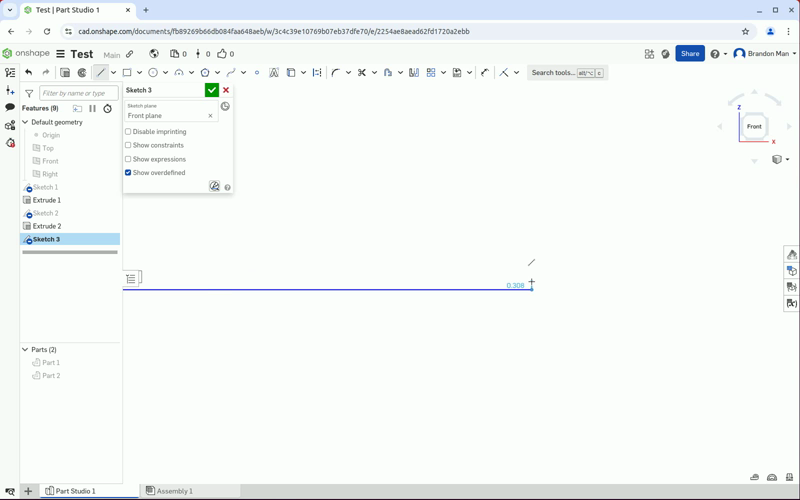
scroll(6)
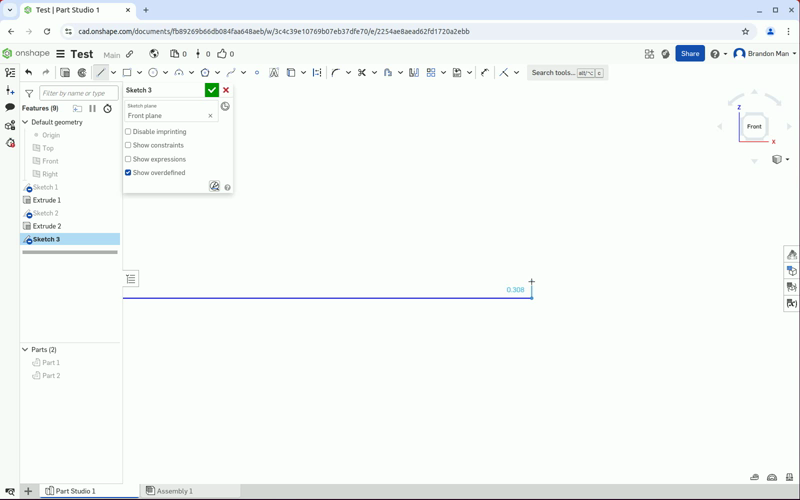
click(531, 281)
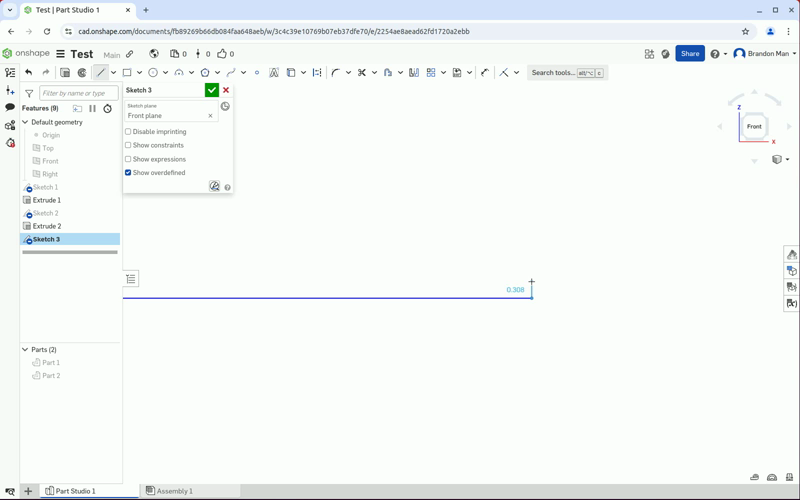
scroll(-6)
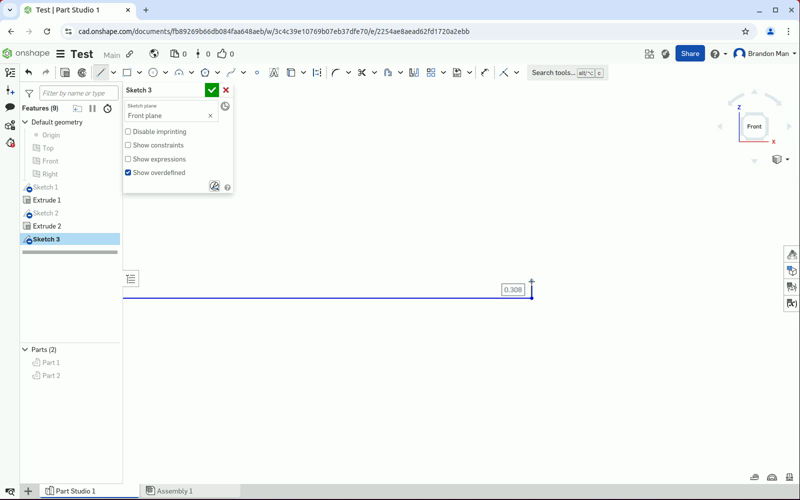
scroll(-6)
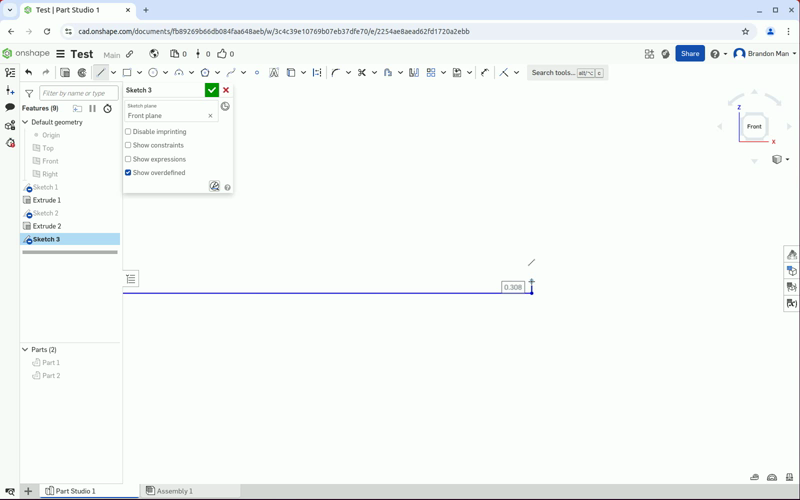
scroll(-6)
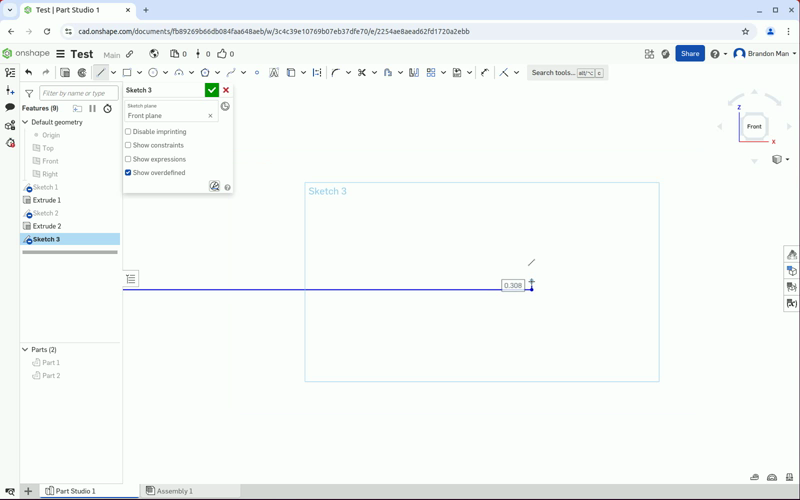
scroll(-6)
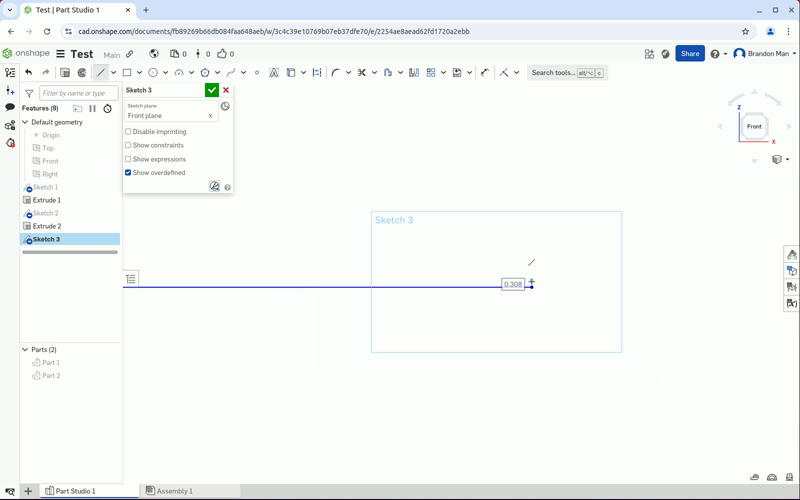
scroll(-6)
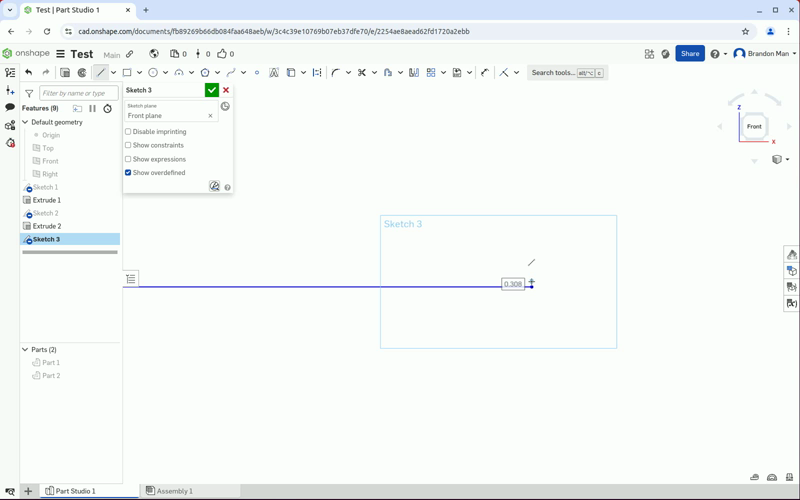
scroll(-6)
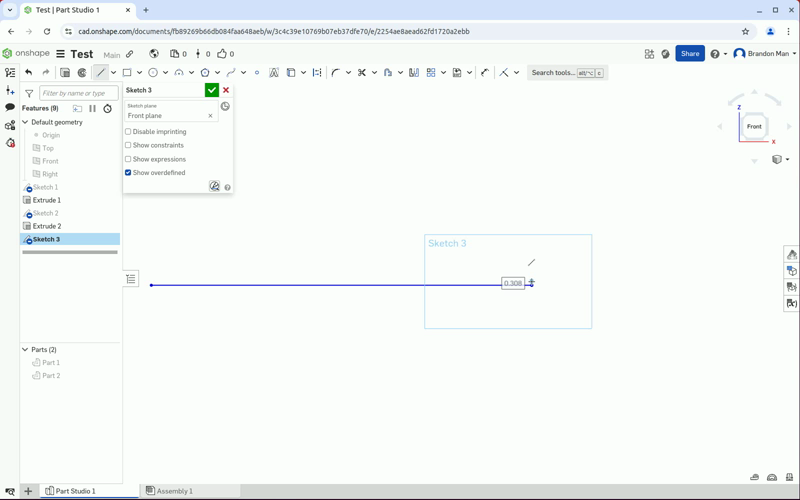
scroll(-6)
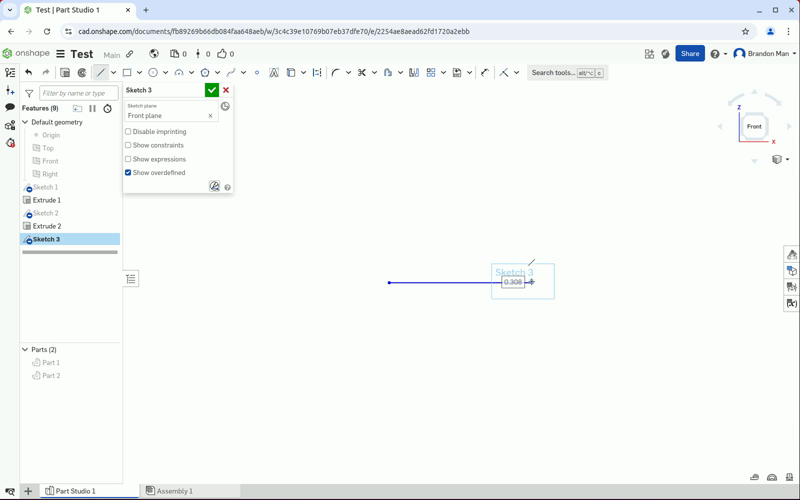
key_up(shift)
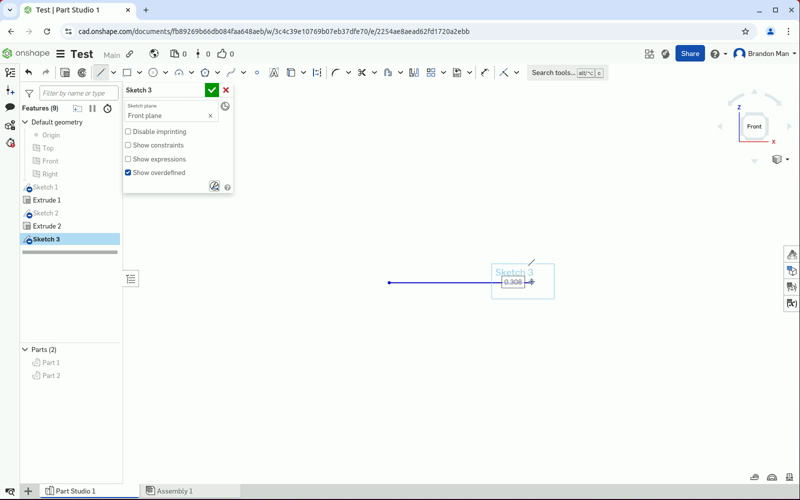
key_down(shift)
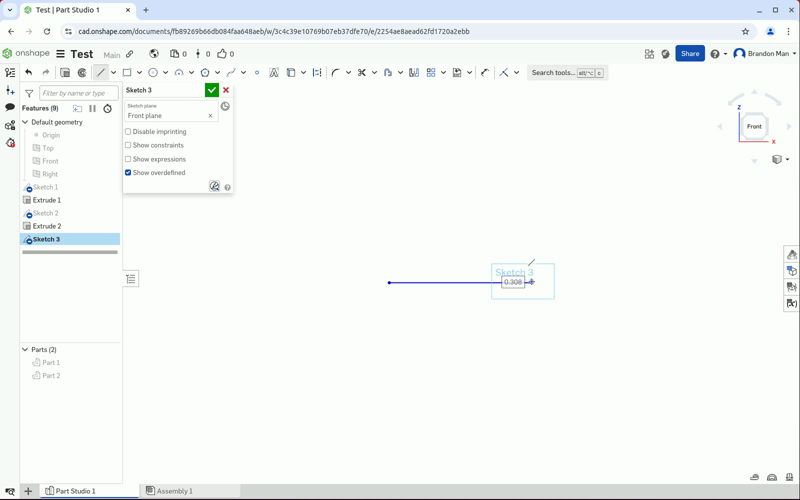
mouse_move(389, 281)
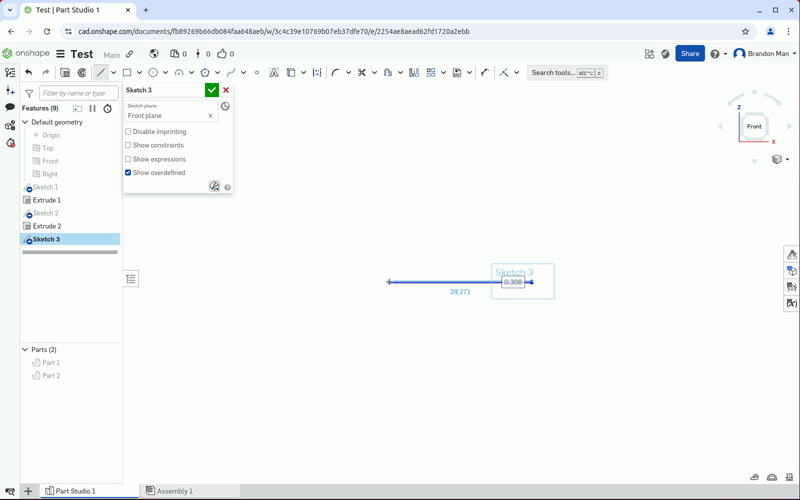
scroll(6)
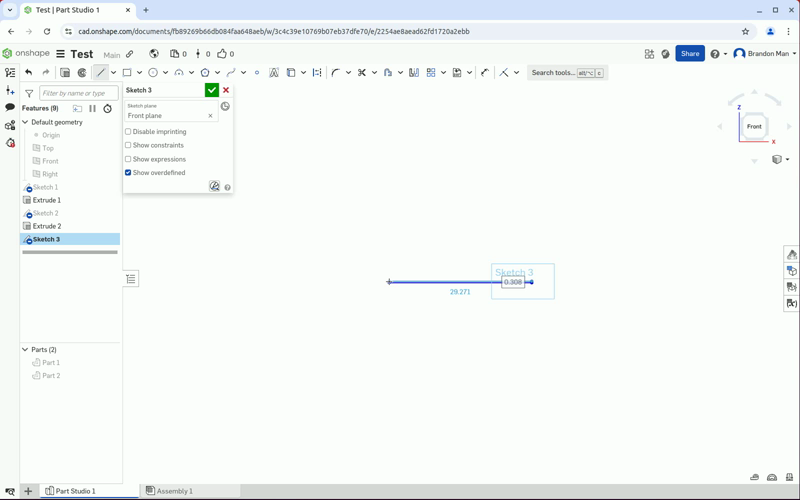
scroll(6)
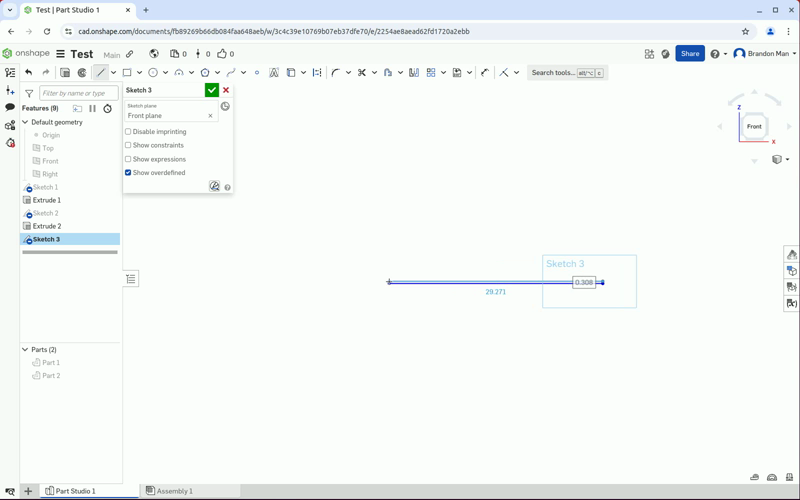
scroll(6)
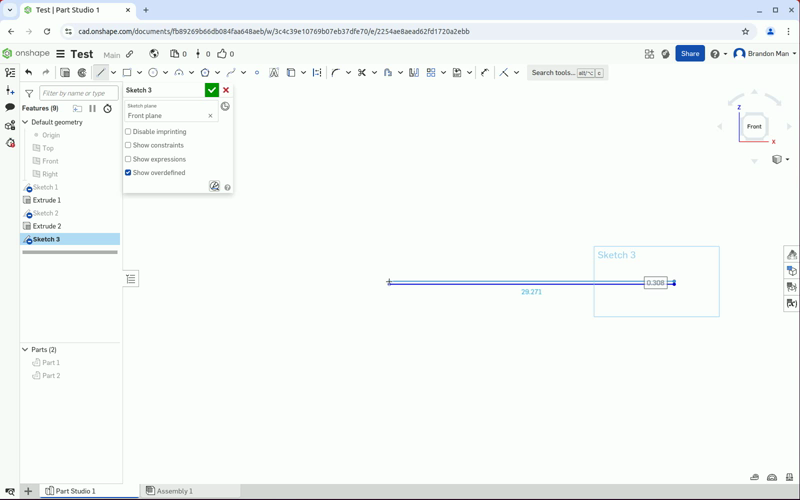
scroll(6)
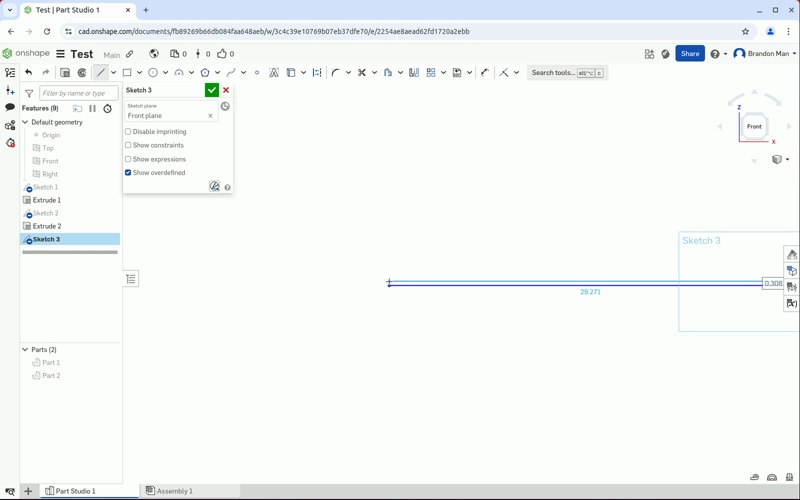
scroll(6)
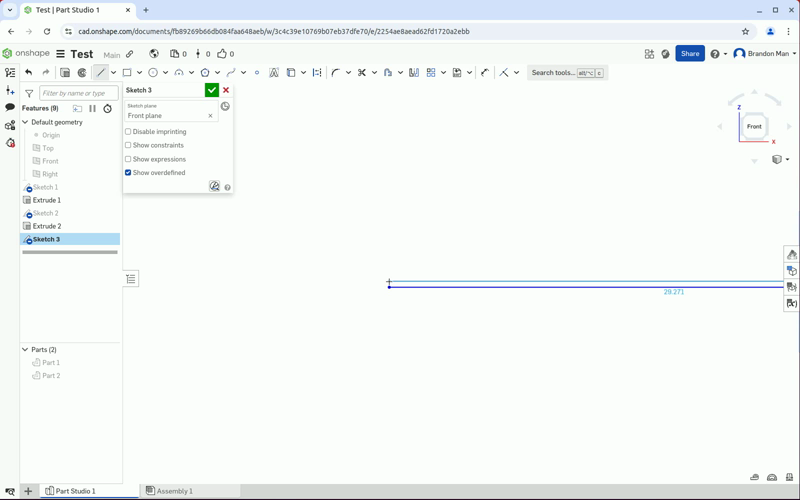
scroll(6)
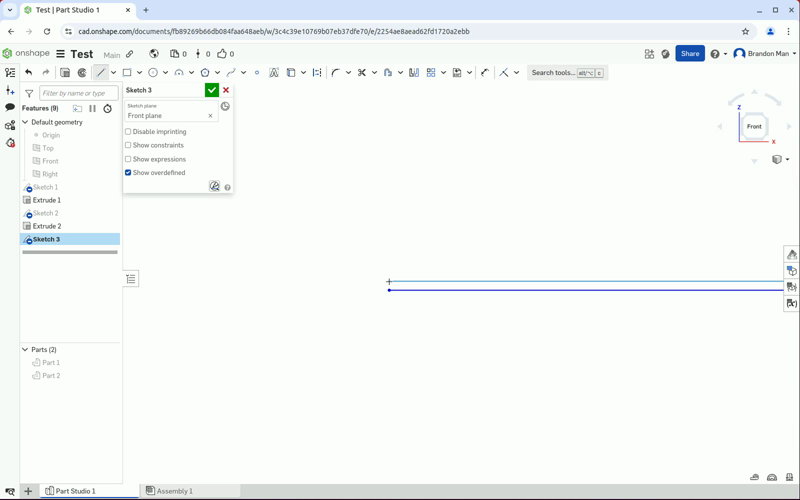
scroll(6)
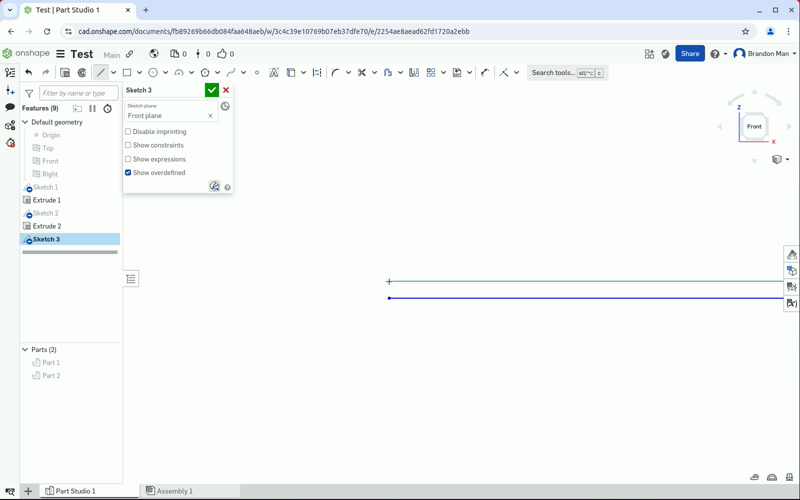
click(389, 281)
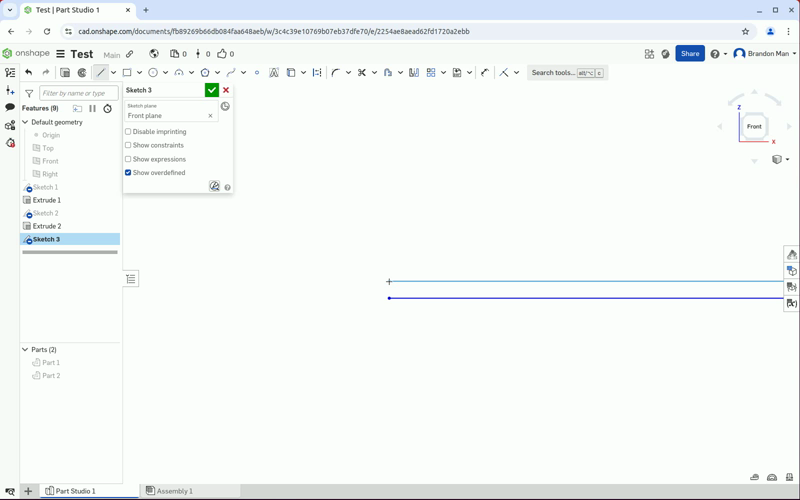
scroll(-6)
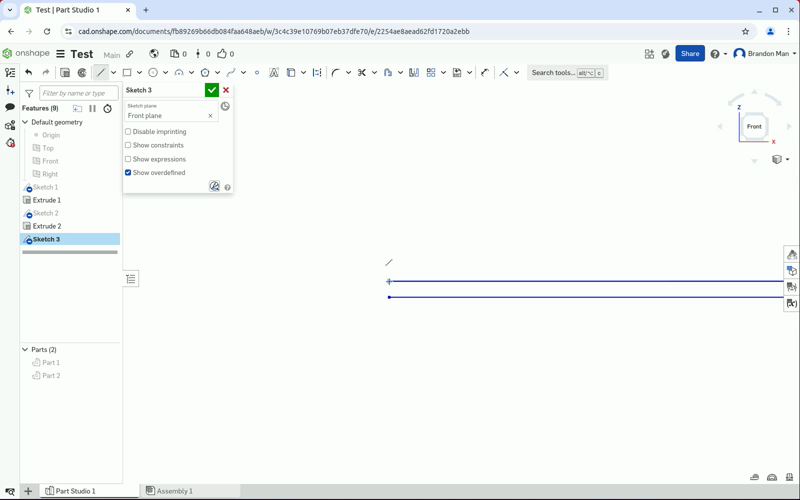
scroll(-6)
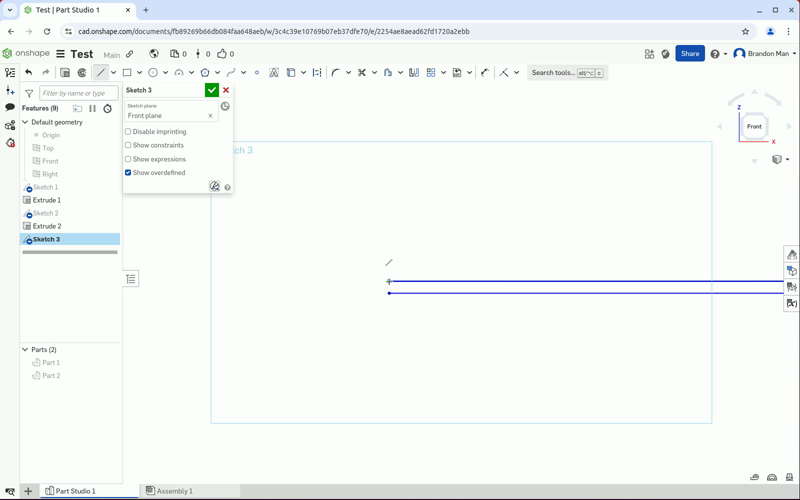
scroll(-6)
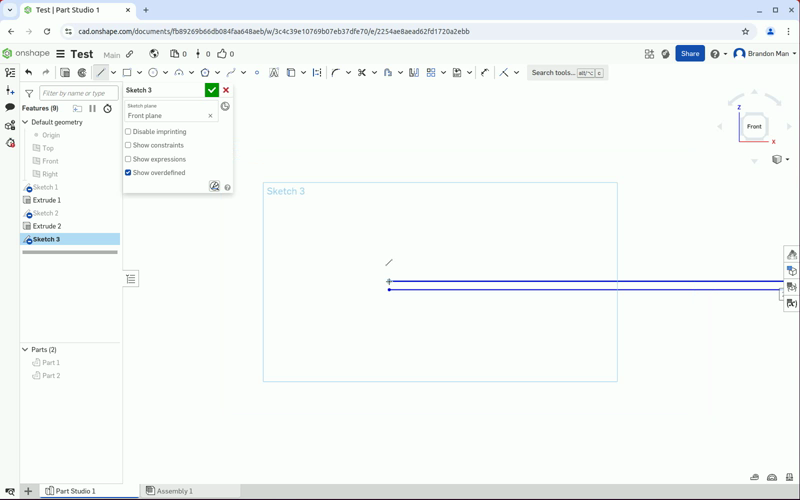
scroll(-6)
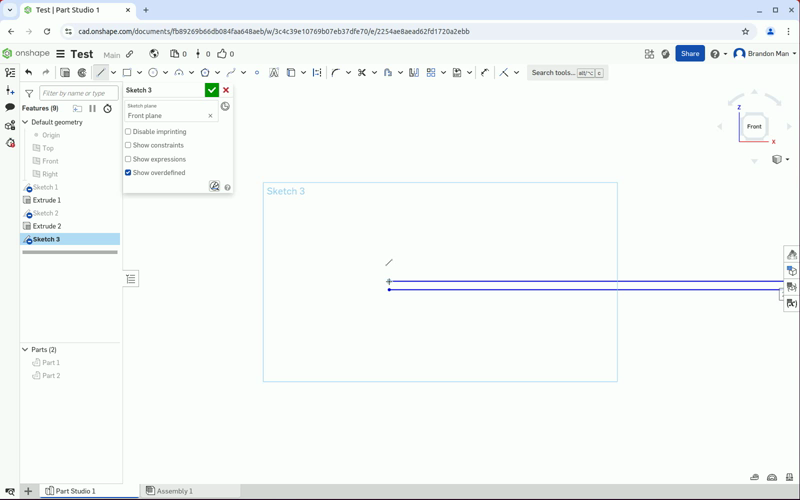
scroll(-6)
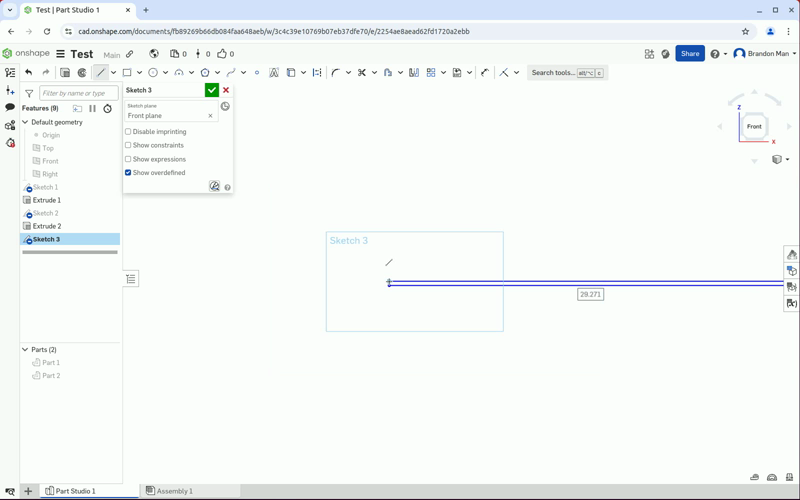
scroll(-6)
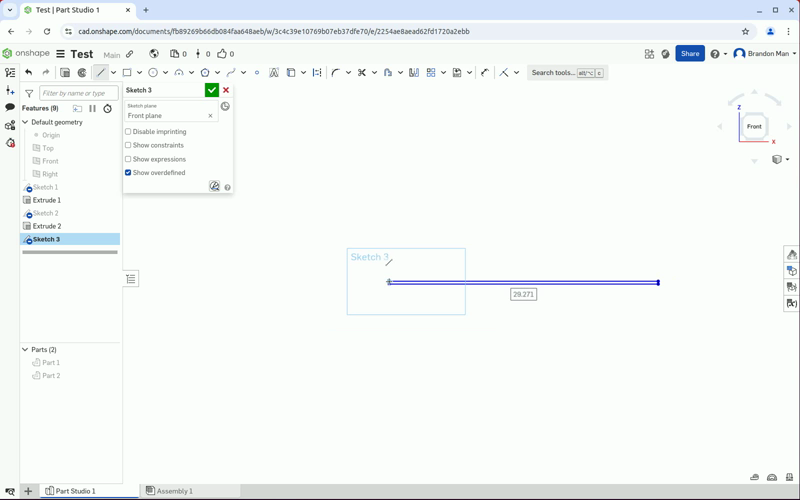
scroll(-6)
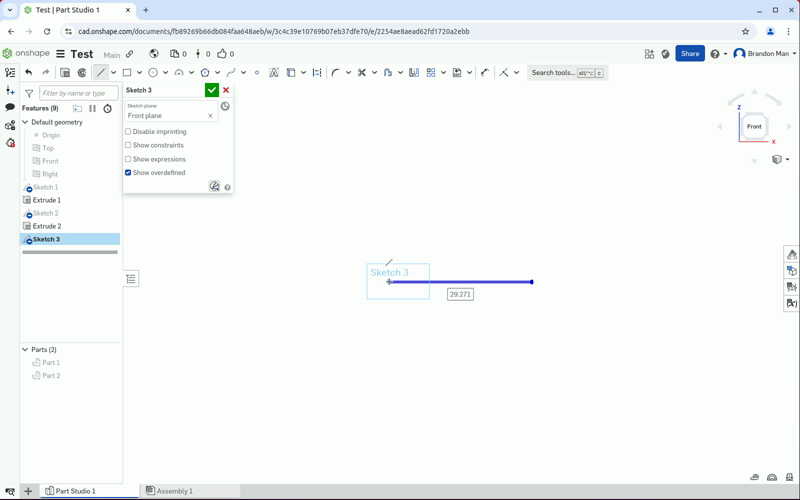
key_up(shift)
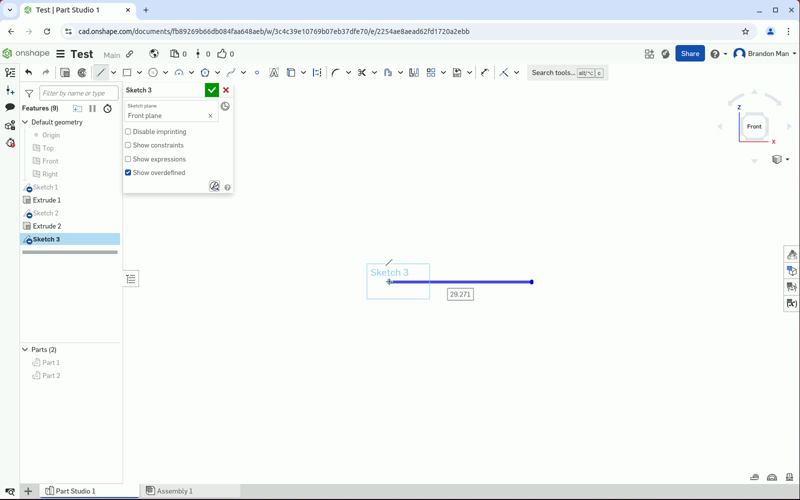
mouse_move(419, 281)
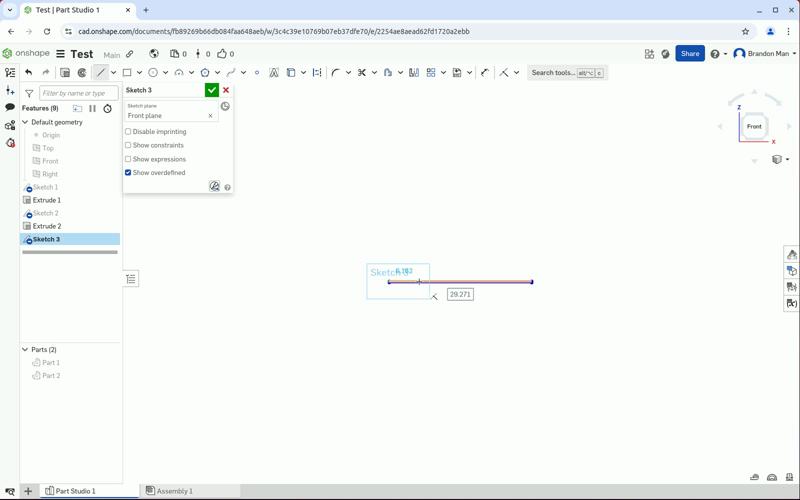
key_down(shift)
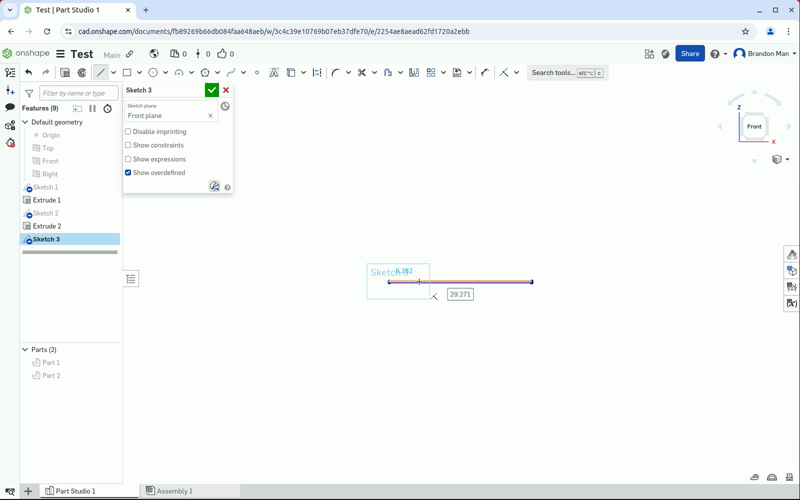
mouse_move(389, 282)
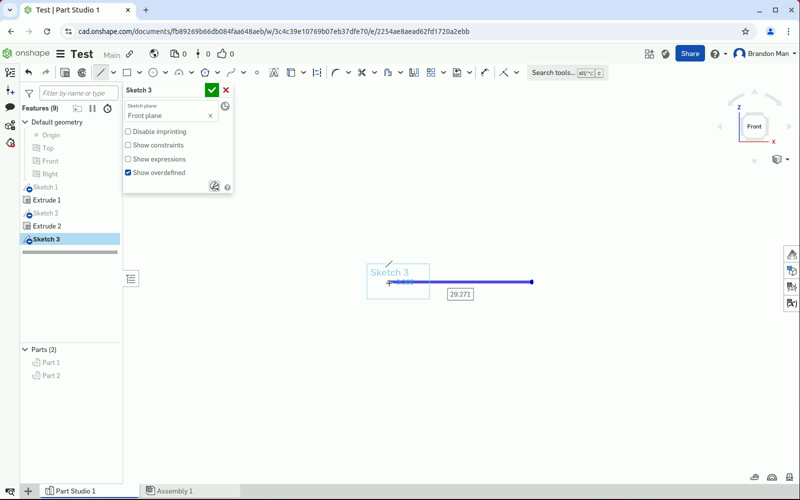
scroll(6)
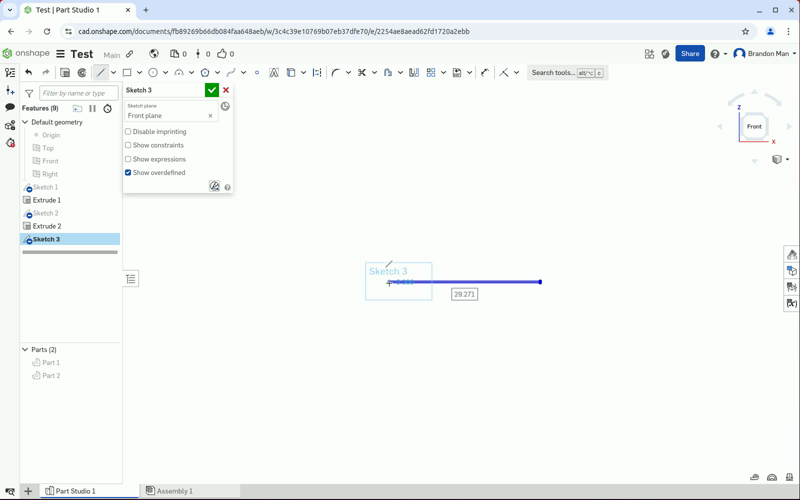
scroll(6)
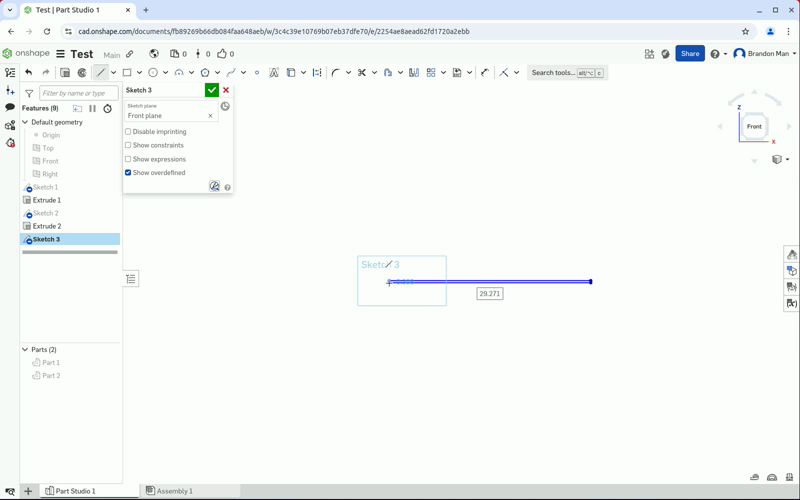
scroll(6)
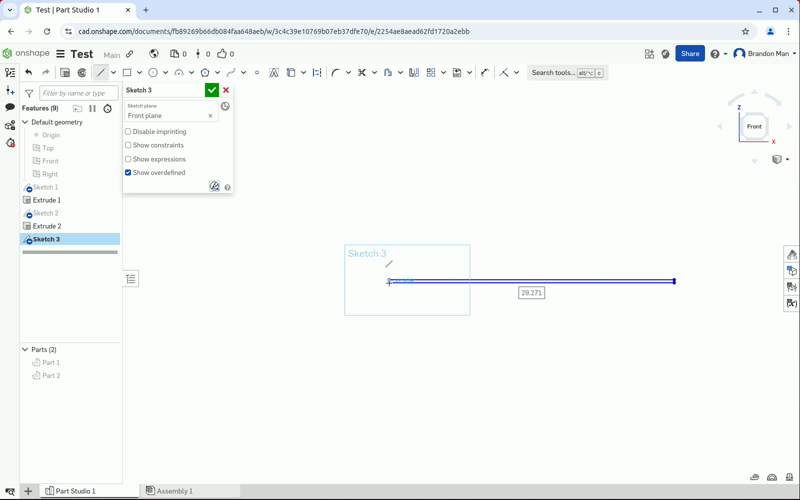
scroll(6)
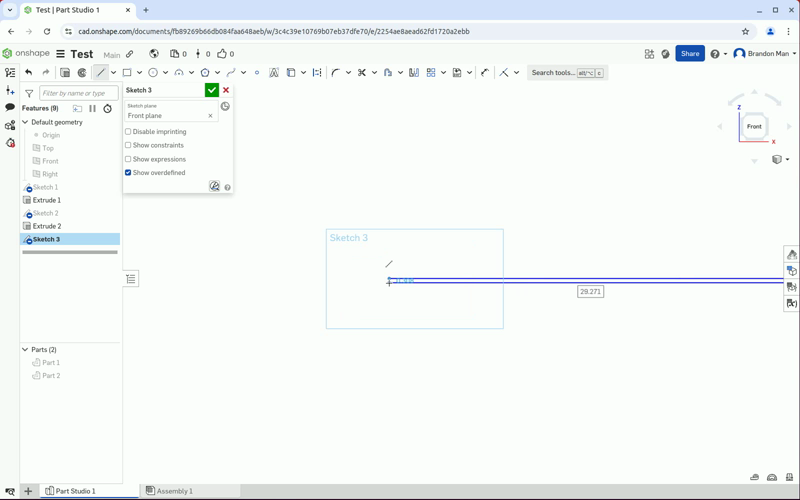
scroll(6)
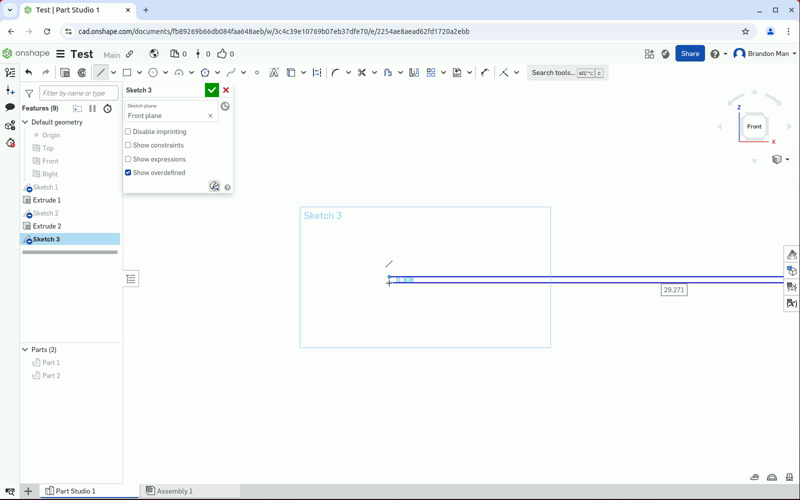
scroll(6)
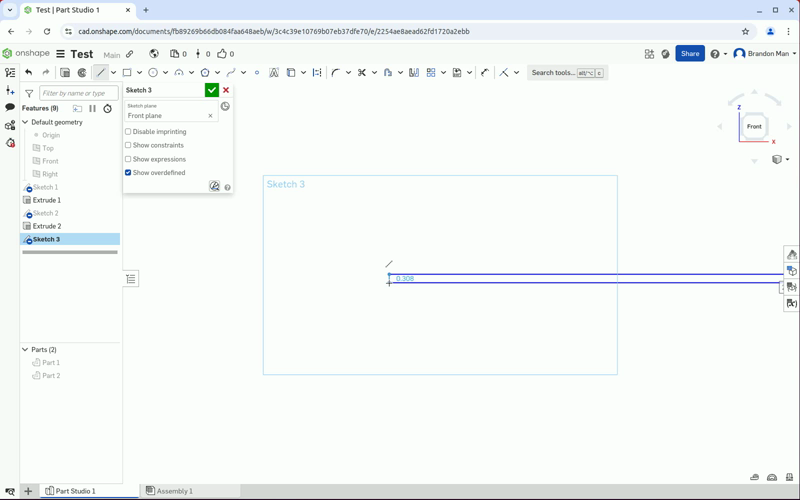
scroll(6)
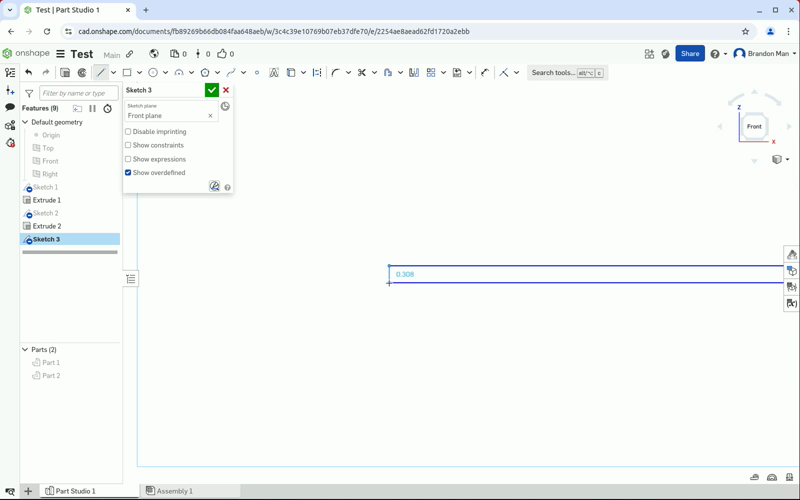
key_up(shift)
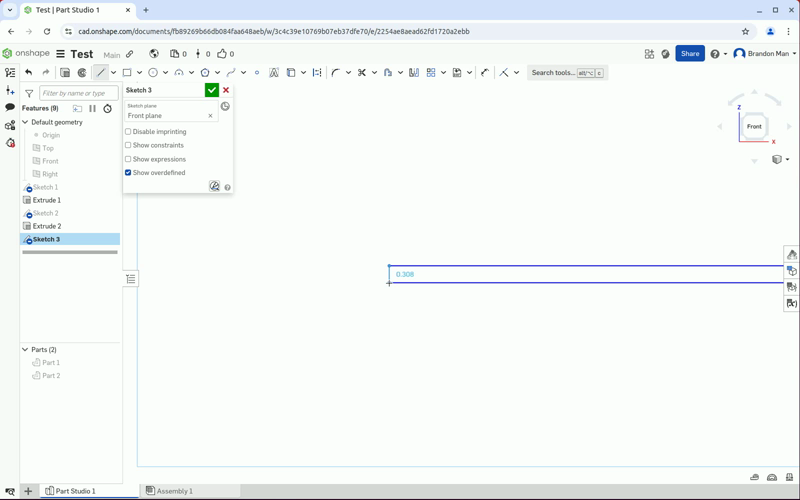
click(389, 282)
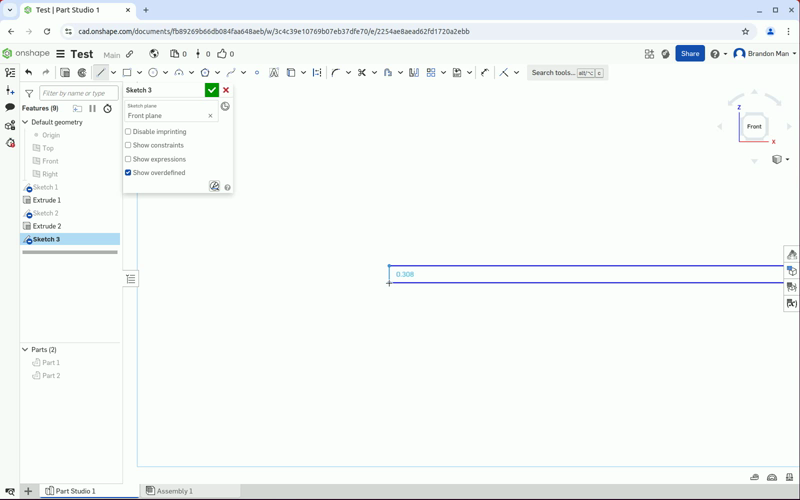
scroll(-6)
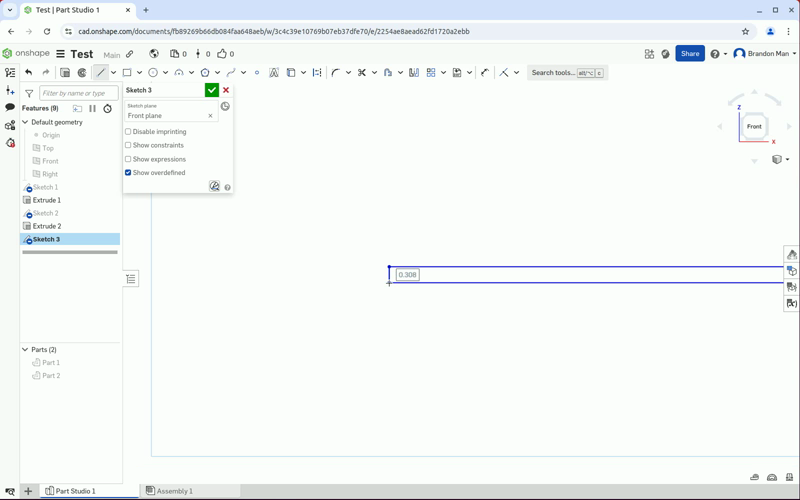
scroll(-6)
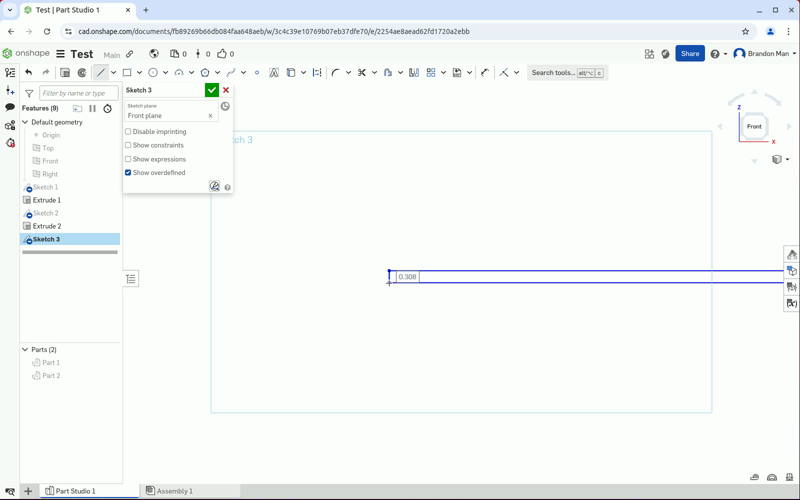
scroll(-6)
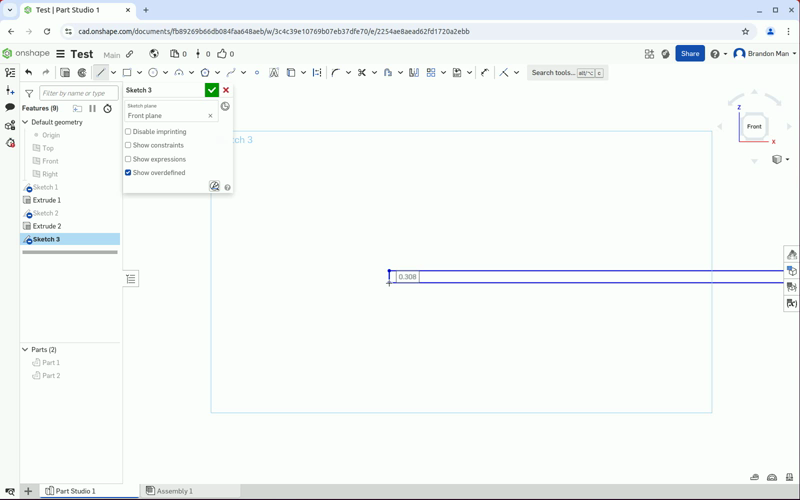
scroll(-6)
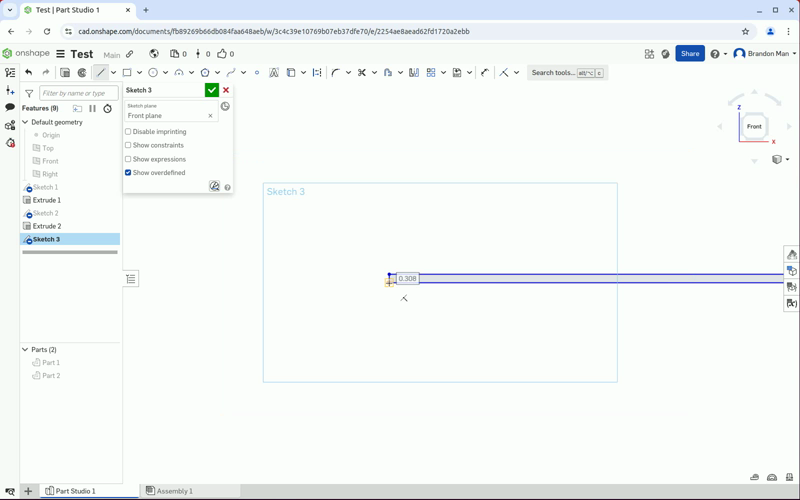
scroll(-6)
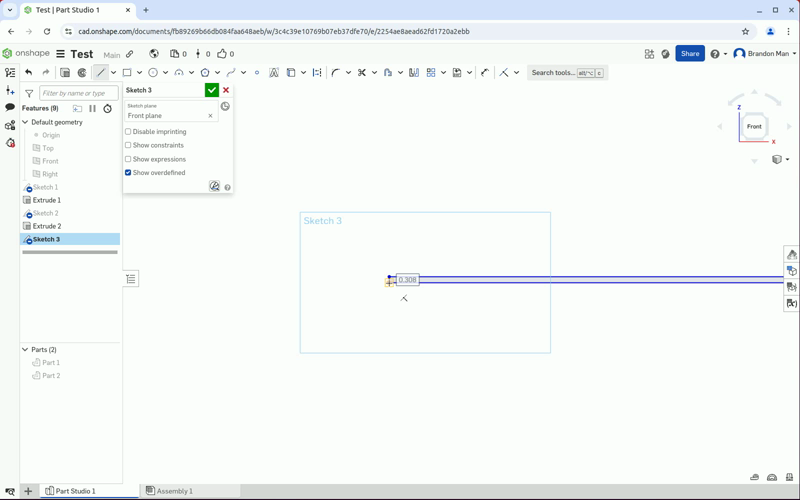
scroll(-6)
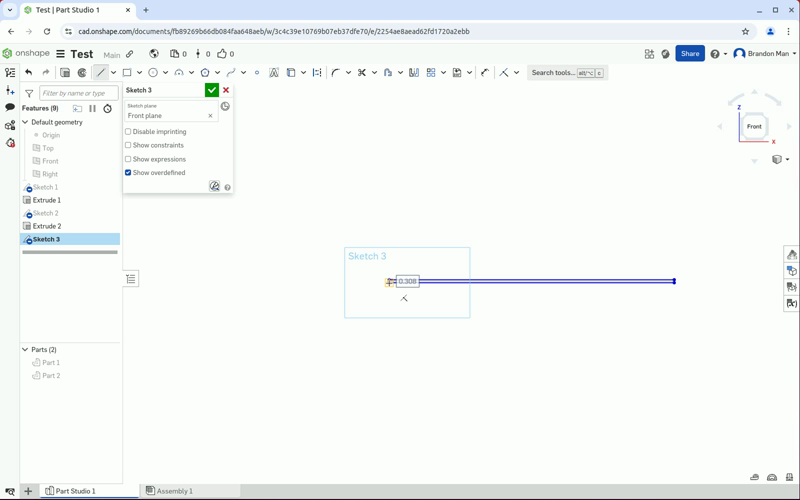
scroll(-6)
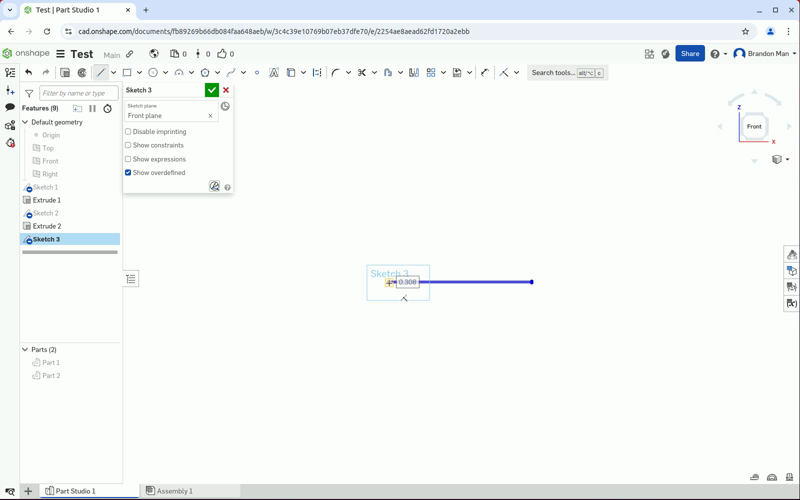
key(esc)
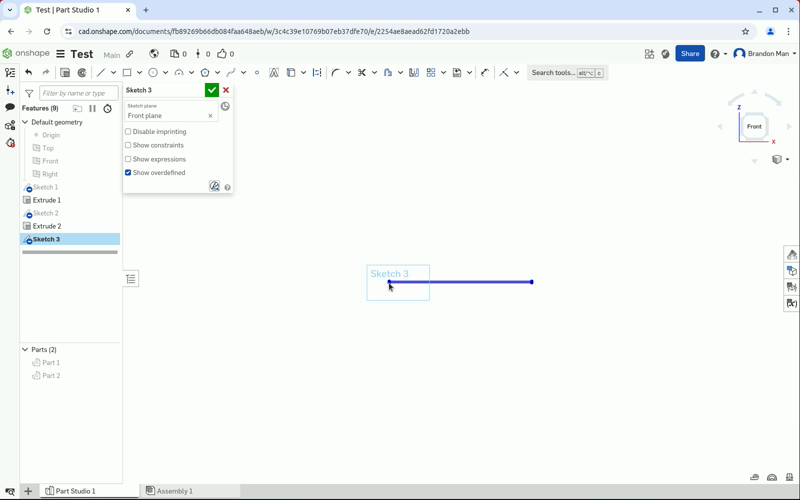
mouse_move(518, 281)
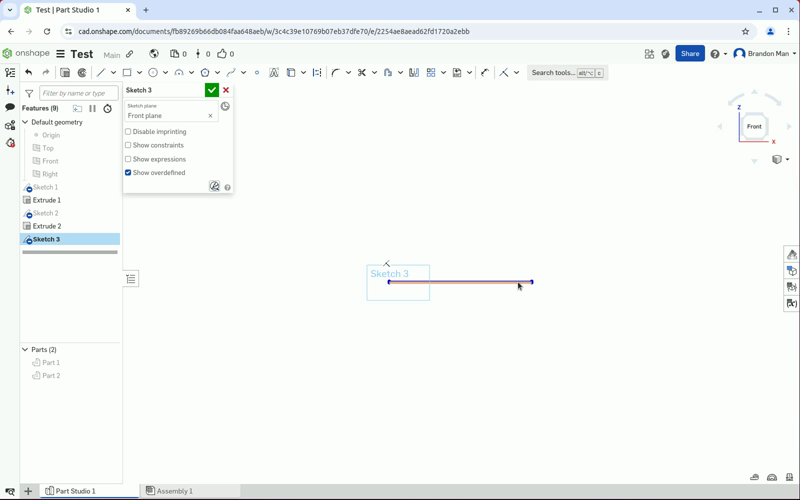
scroll(6)
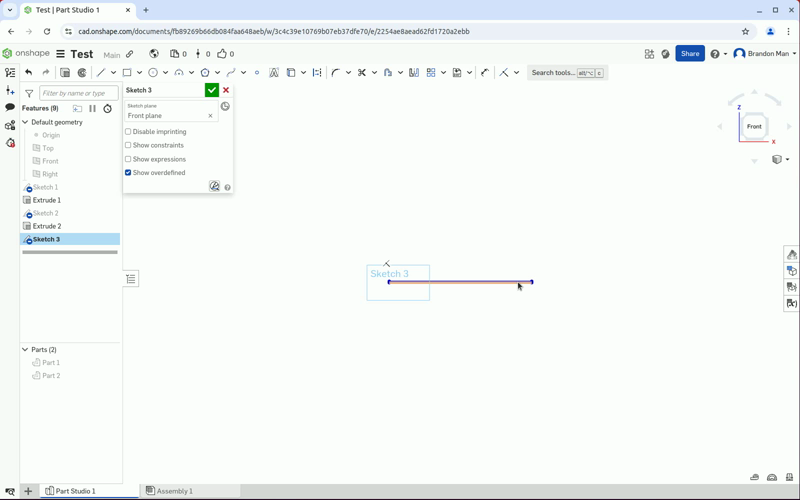
scroll(6)
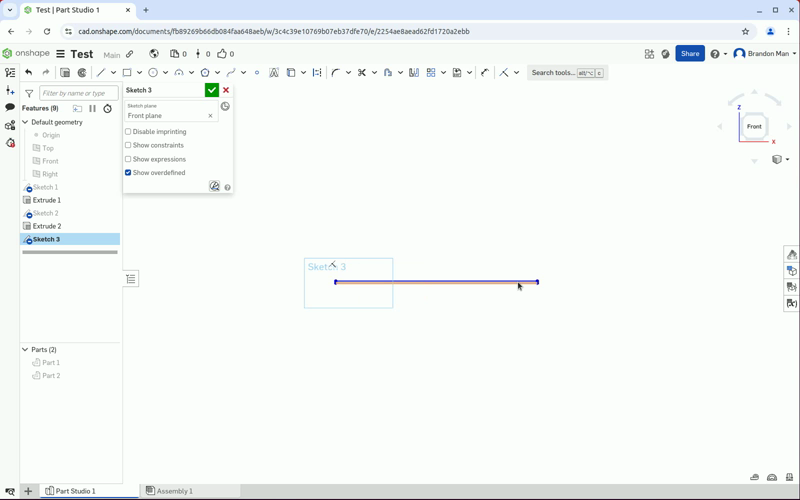
scroll(6)
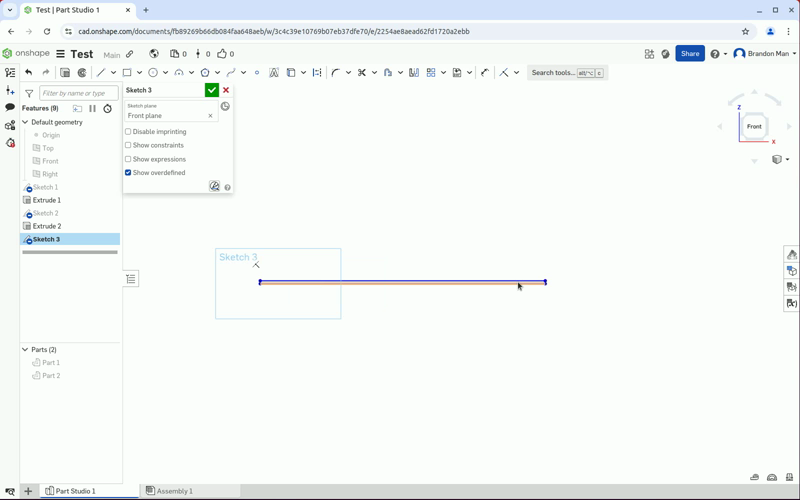
scroll(6)
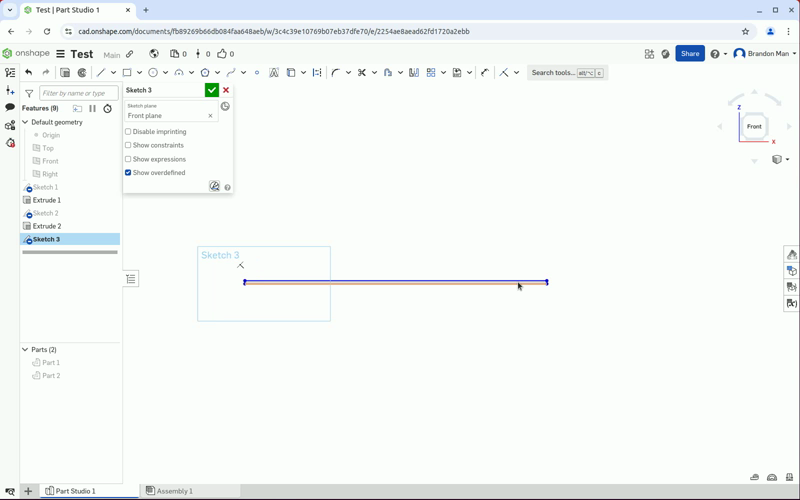
scroll(6)
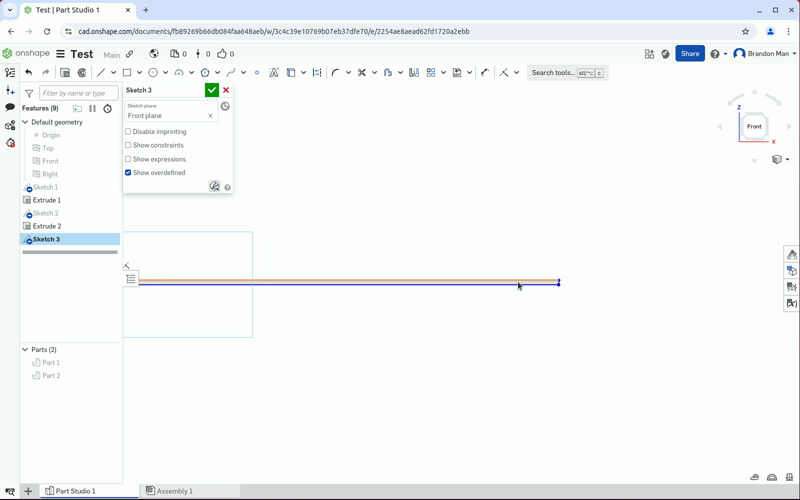
scroll(6)
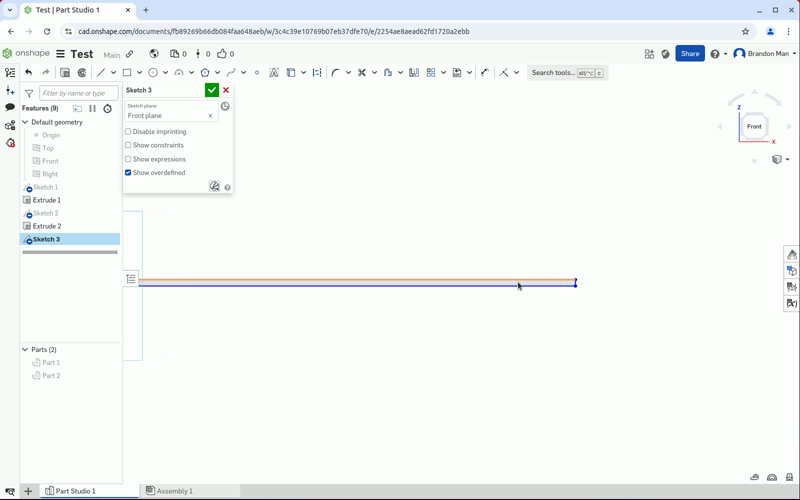
scroll(6)
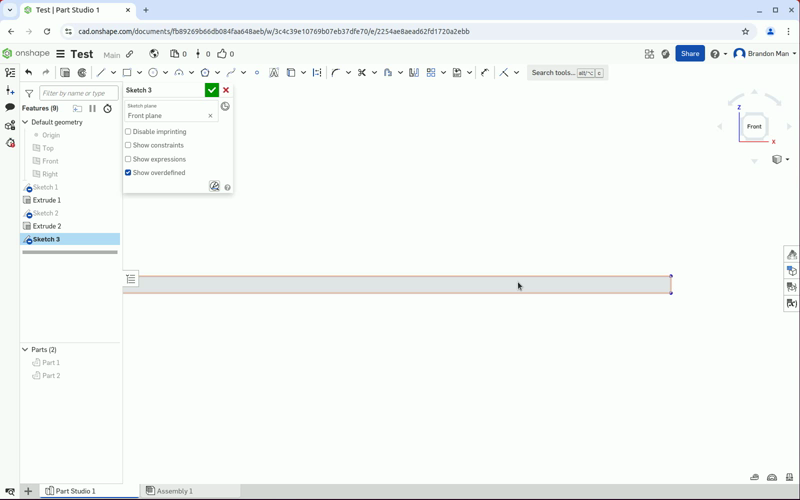
click(518, 281)
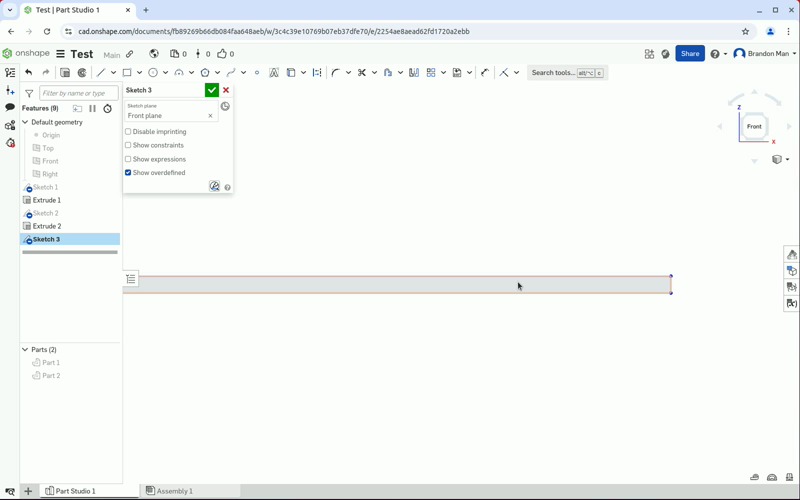
scroll(-6)
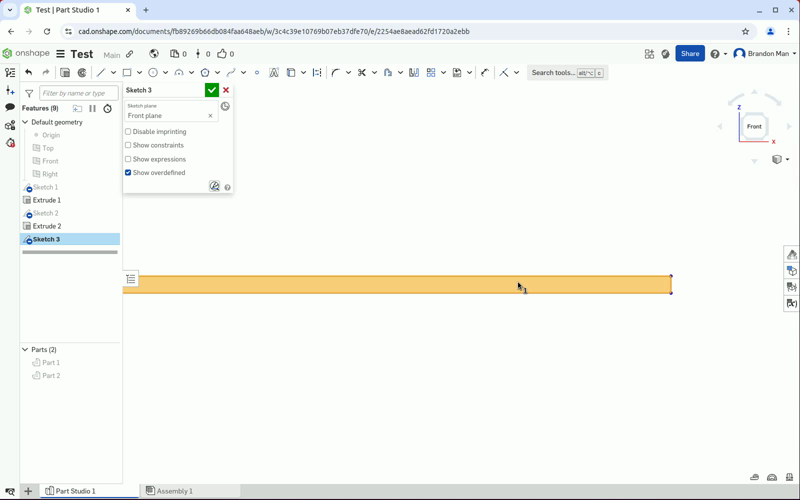
scroll(-6)
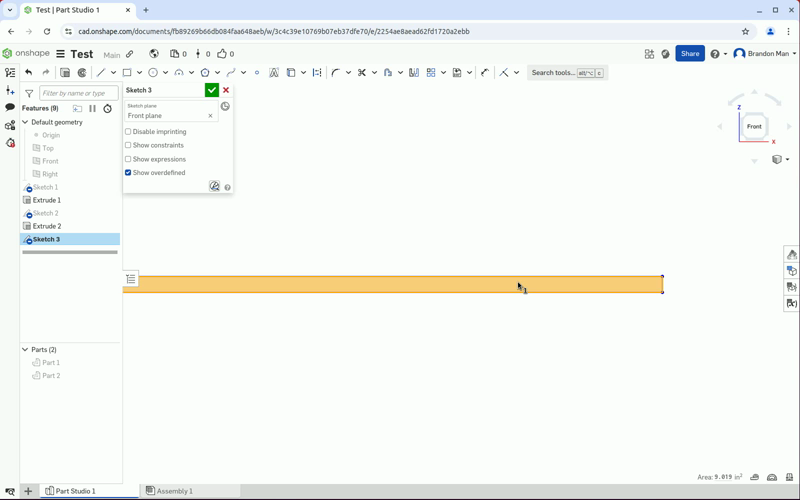
scroll(-6)
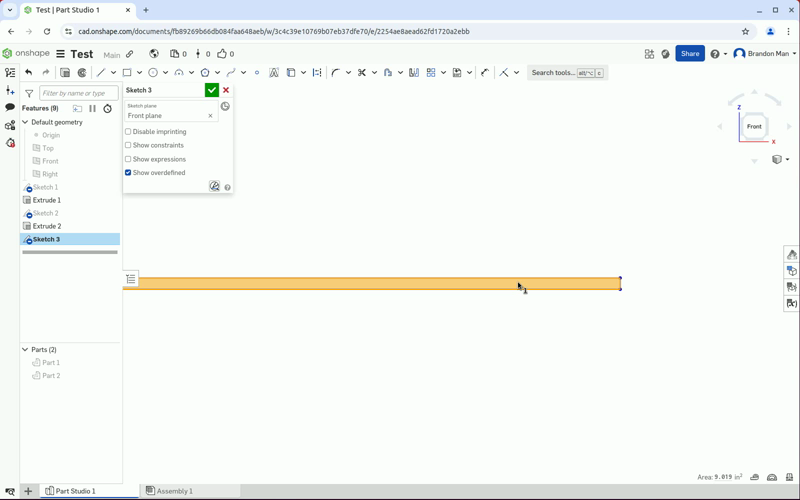
scroll(-6)
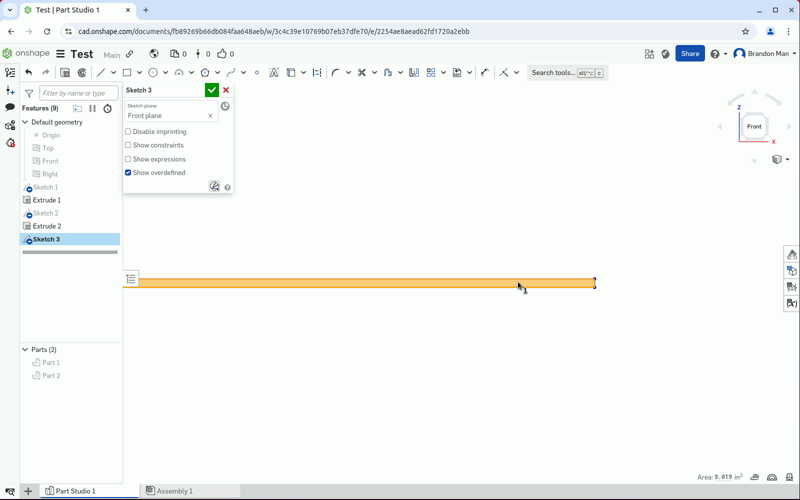
scroll(-6)
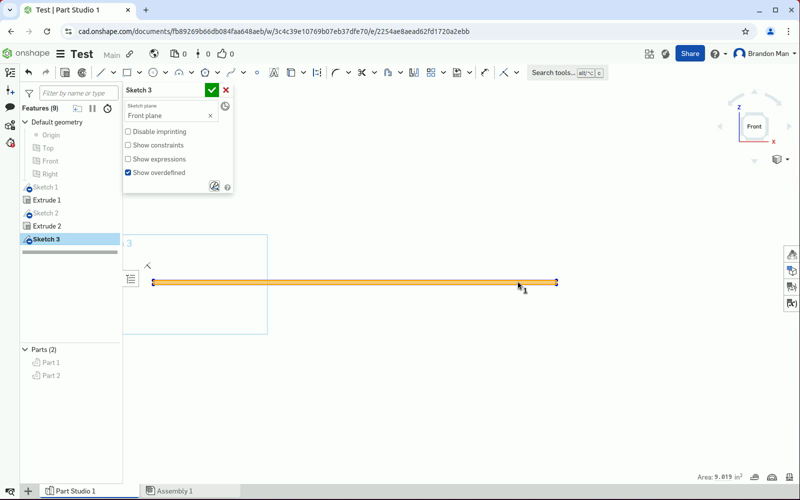
scroll(-6)
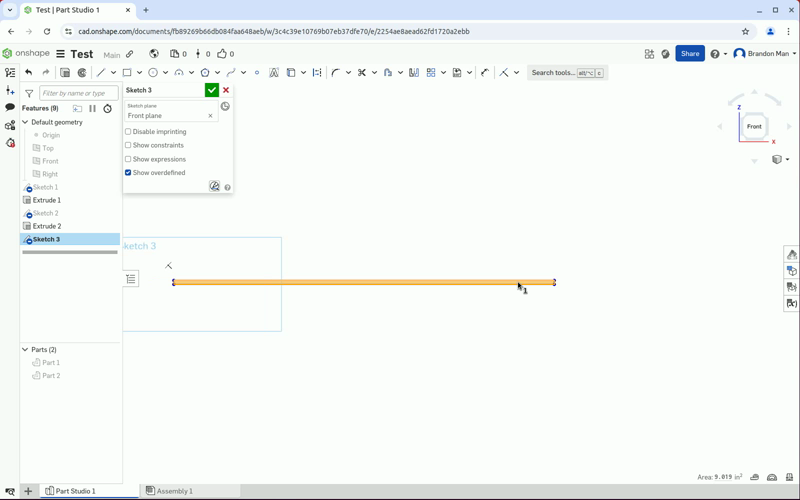
scroll(-6)
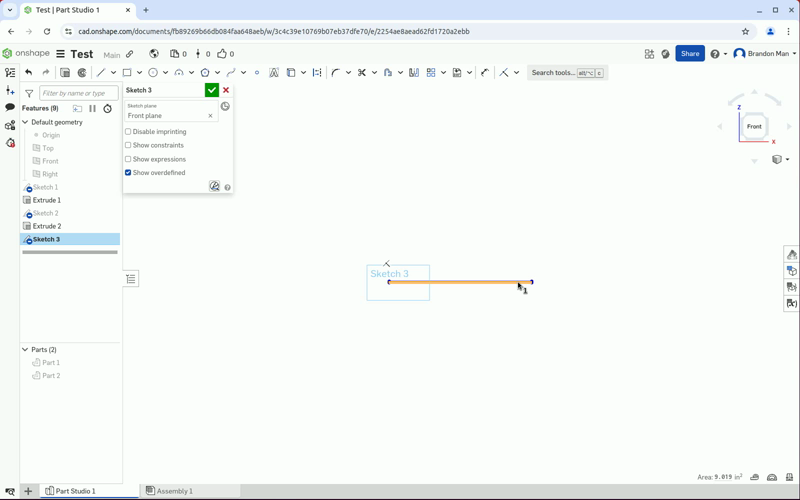
mouse_move(73, 352)
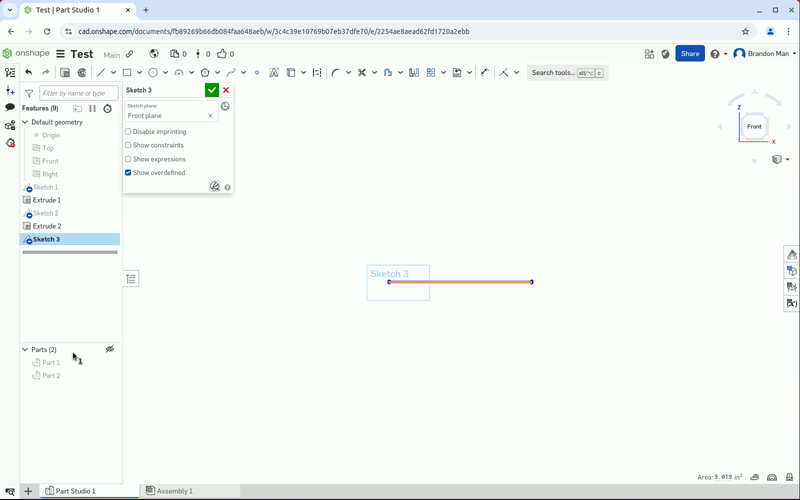
key(shift+y)
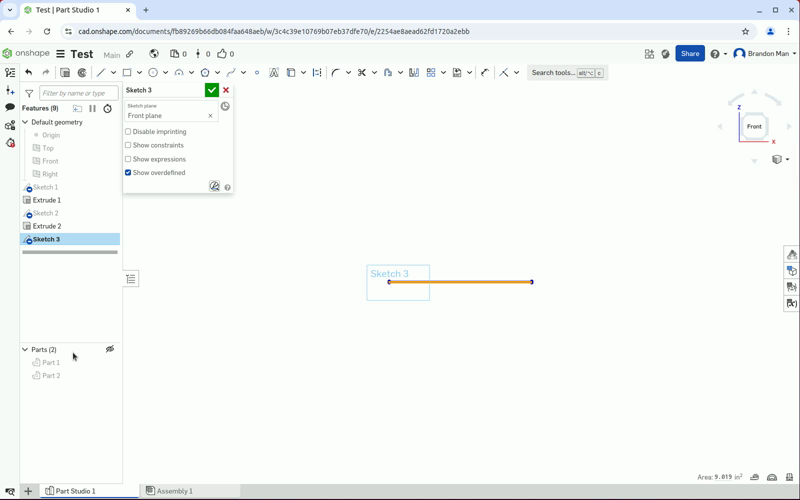
key(shift+e)
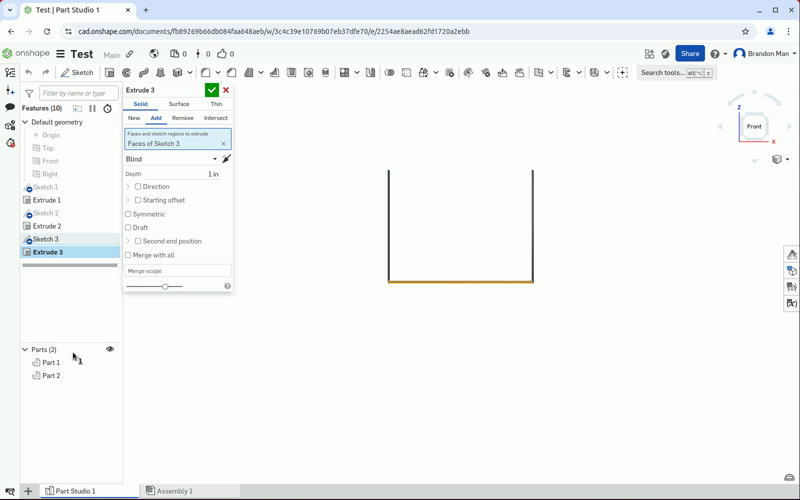
mouse_move(143, 106)
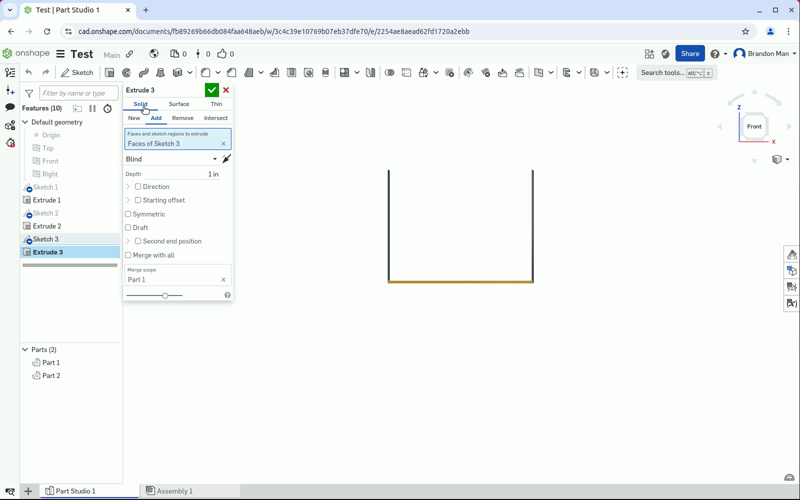
click(143, 106)
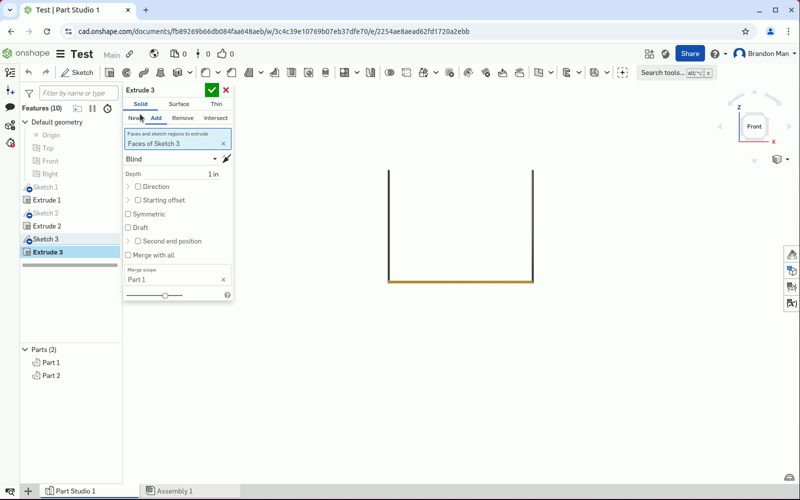
mouse_move(137, 120)
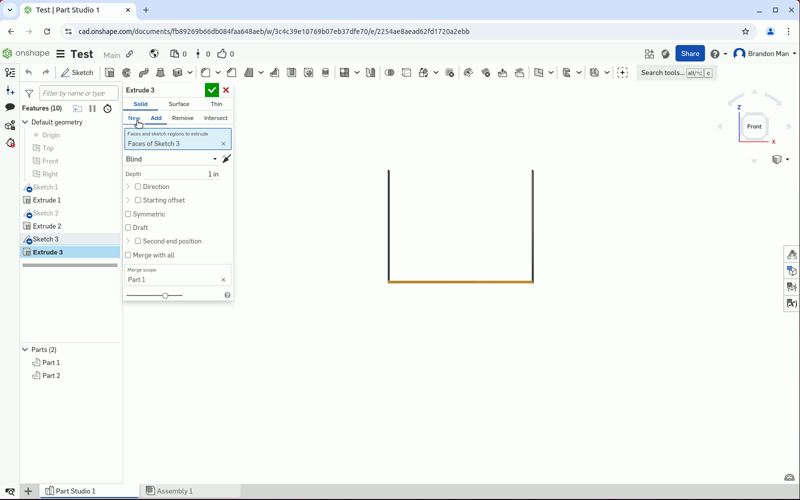
click(137, 120)
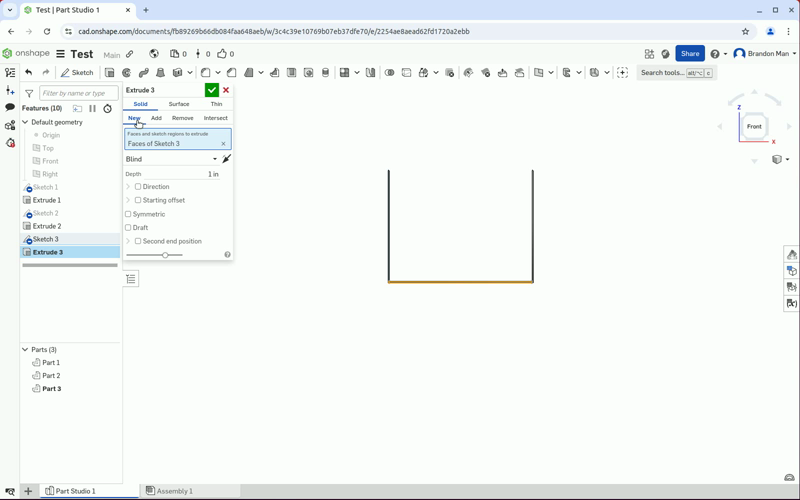
key(tab, 4)
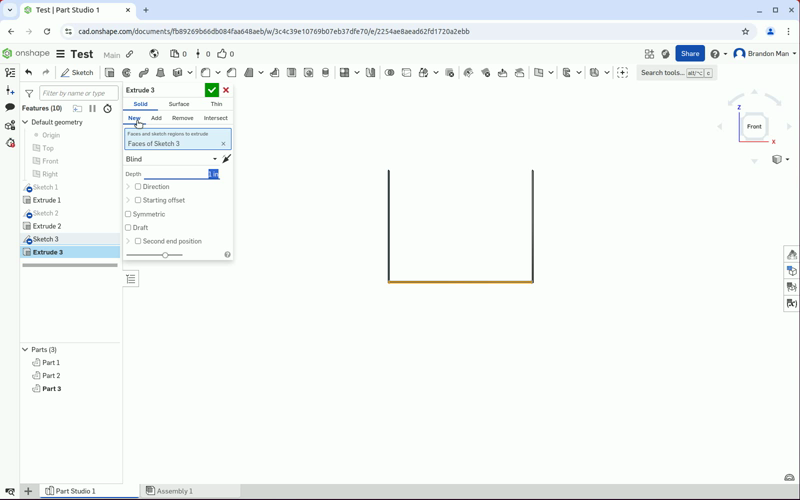
text(0.962)
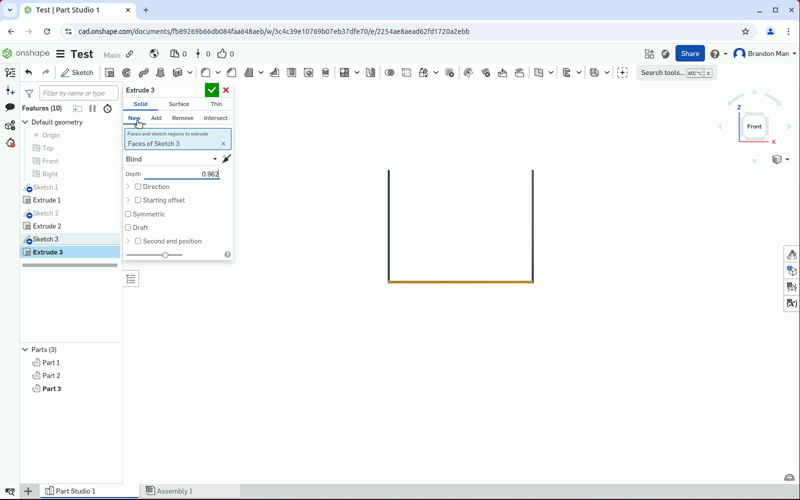
key(tab, 3)
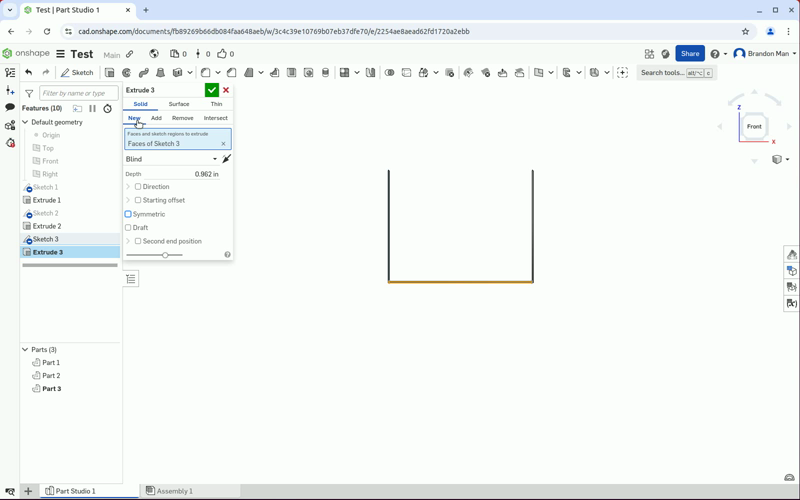
key(space)
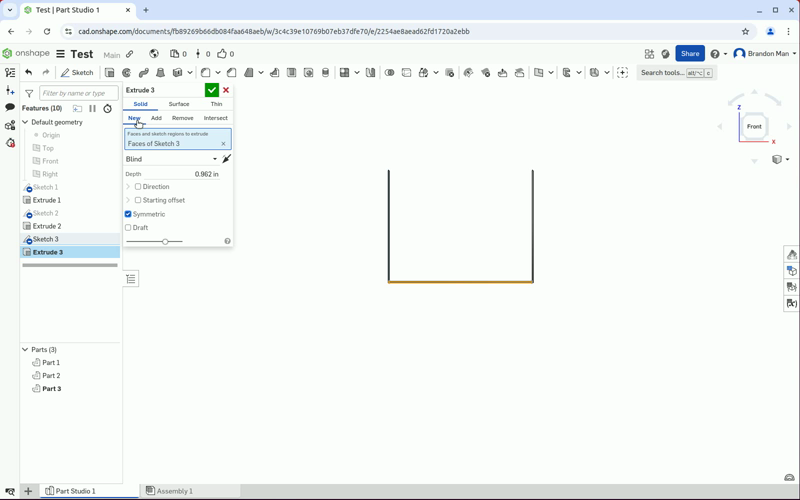
key(enter)
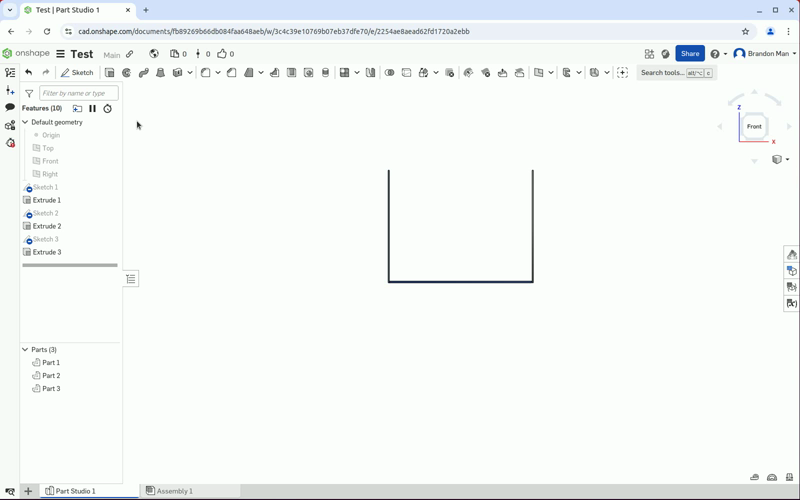
key(shift+h)
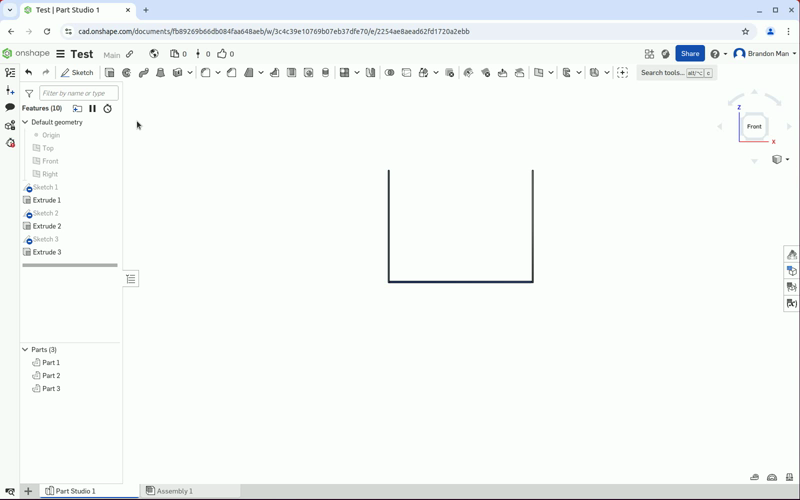
key(shift+h)
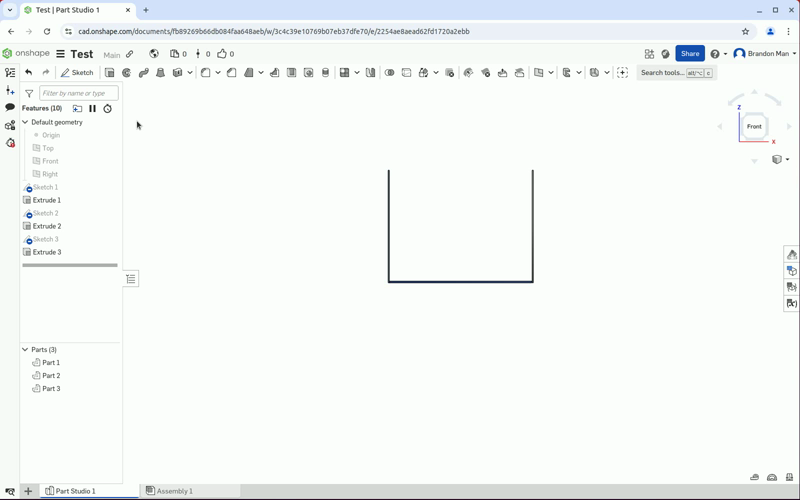
mouse_move(73, 189)
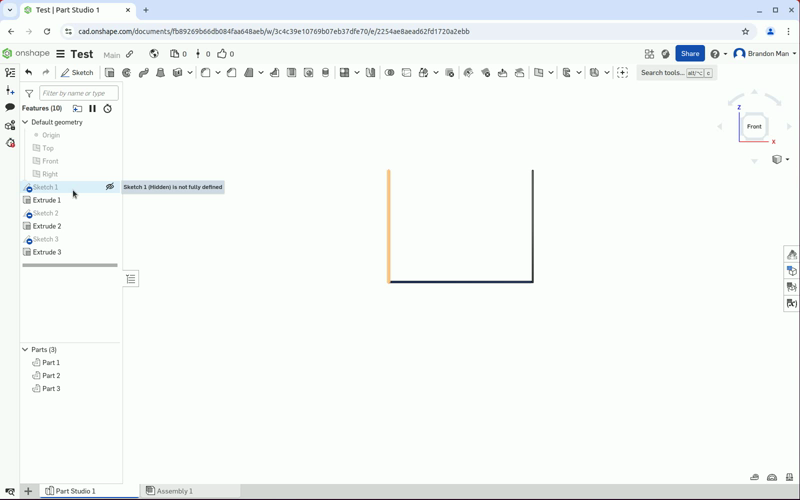
click(73, 189)
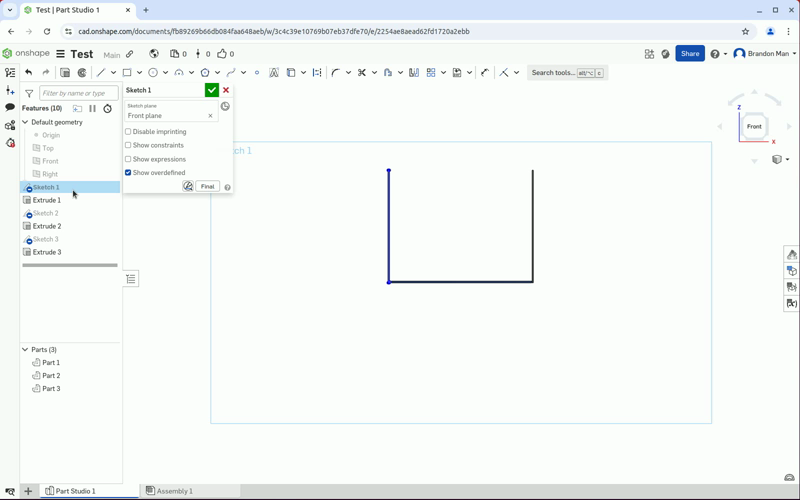
mouse_move(229, 92)
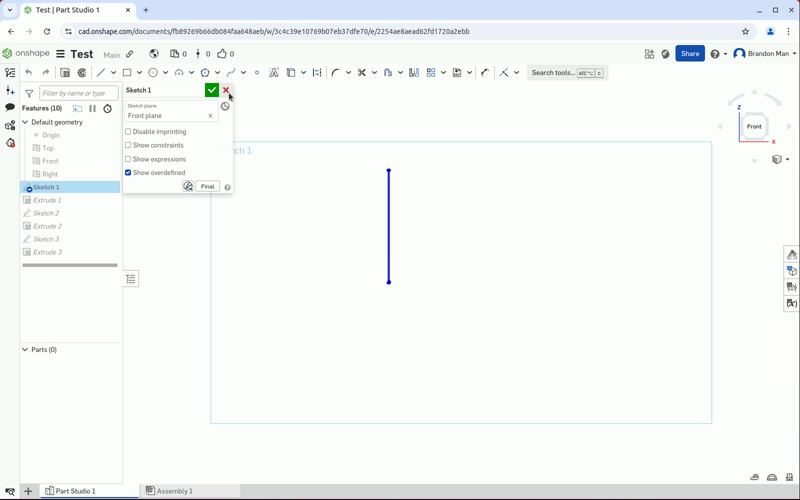
click(229, 92)
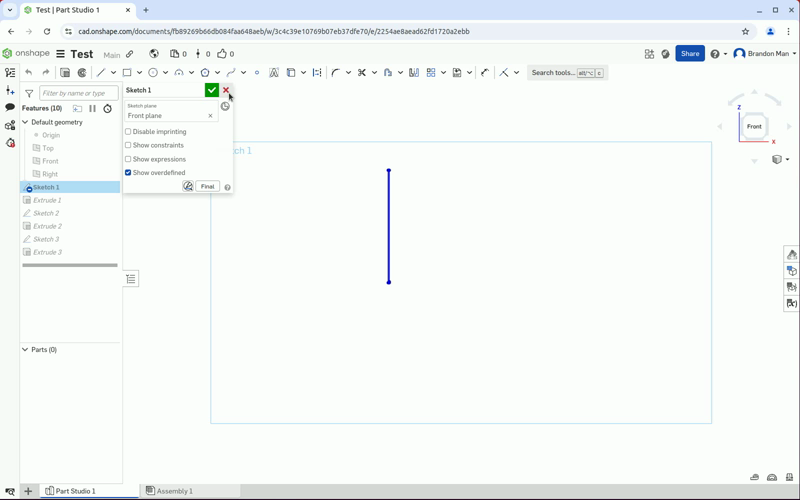
key(shift+s)
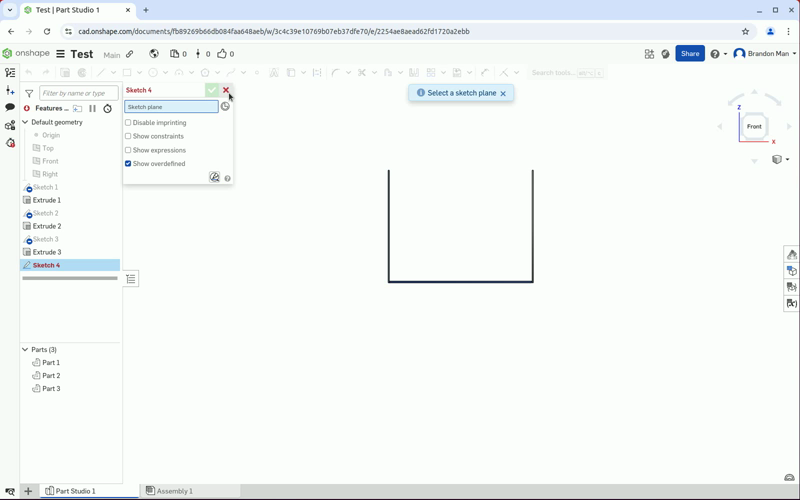
mouse_move(73, 163)
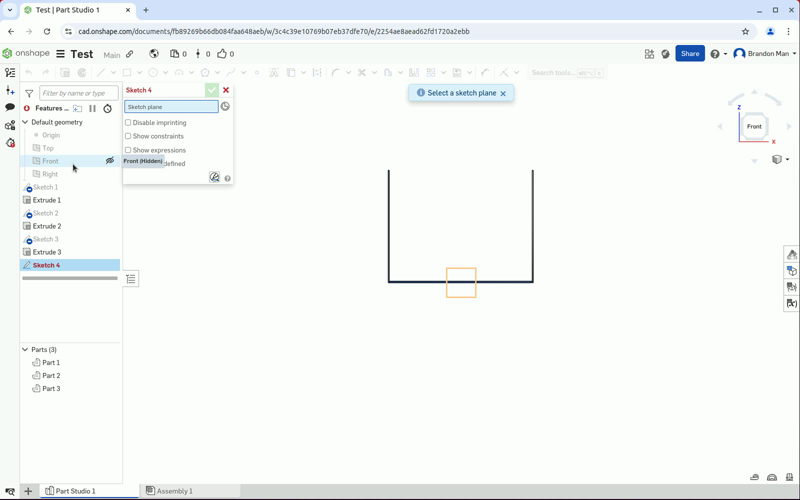
click(73, 163)
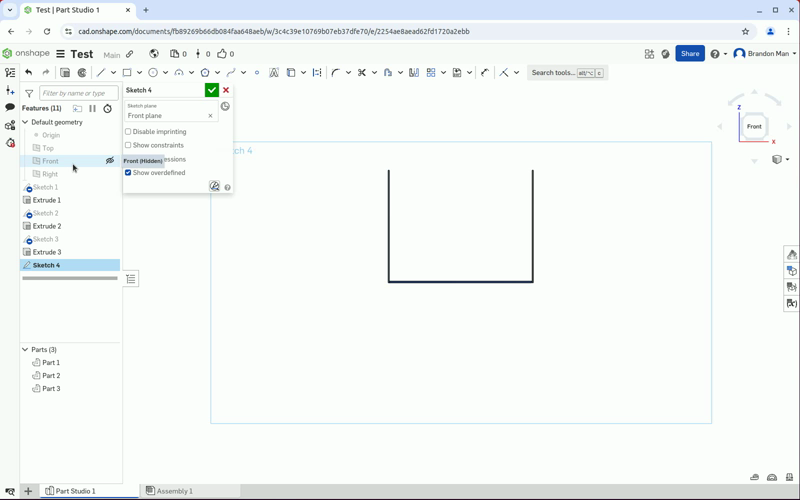
mouse_move(73, 352)
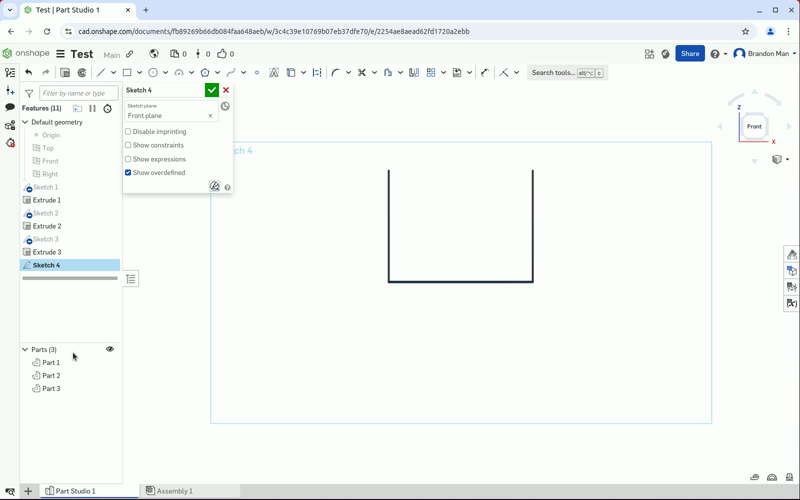
key(y)
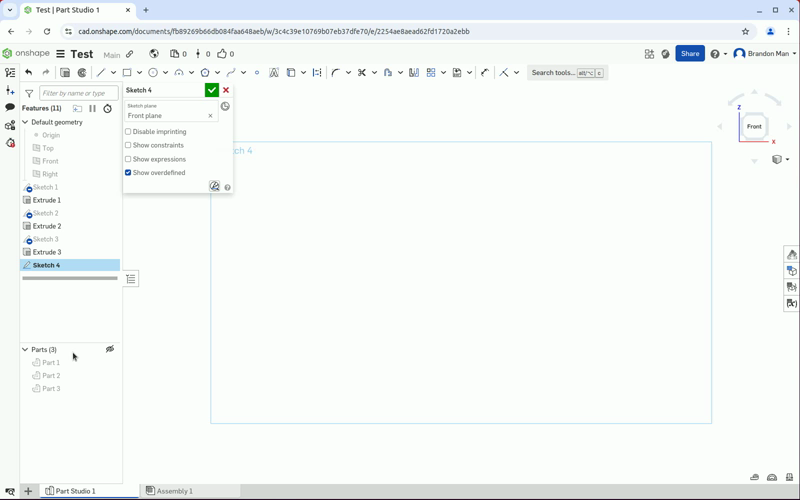
key(l)
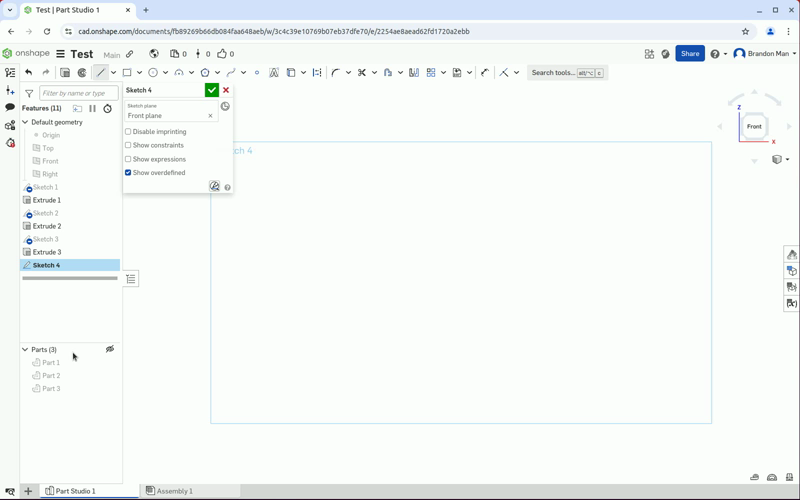
key_down(shift)
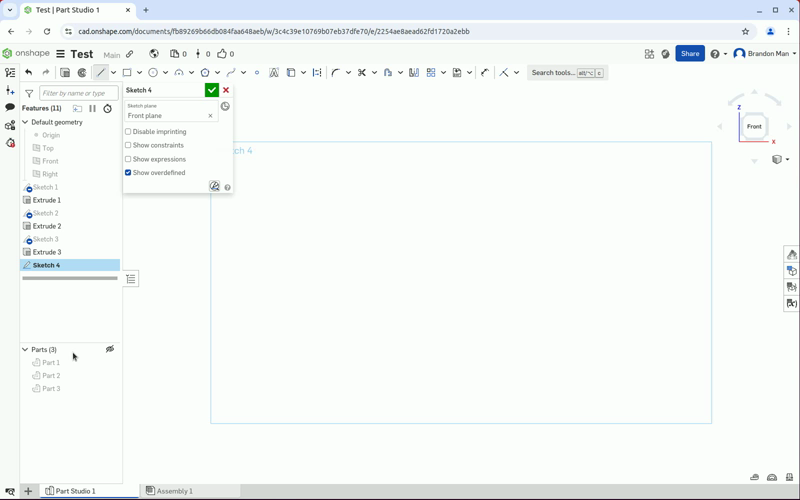
mouse_move(389, 281)
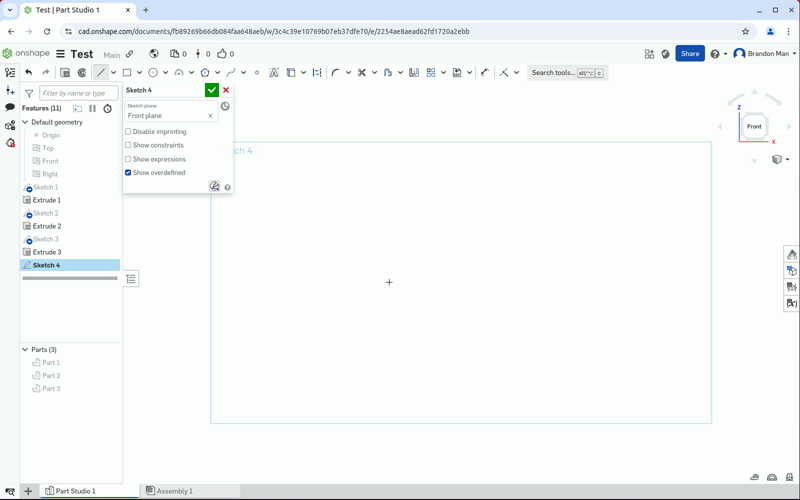
click(389, 281)
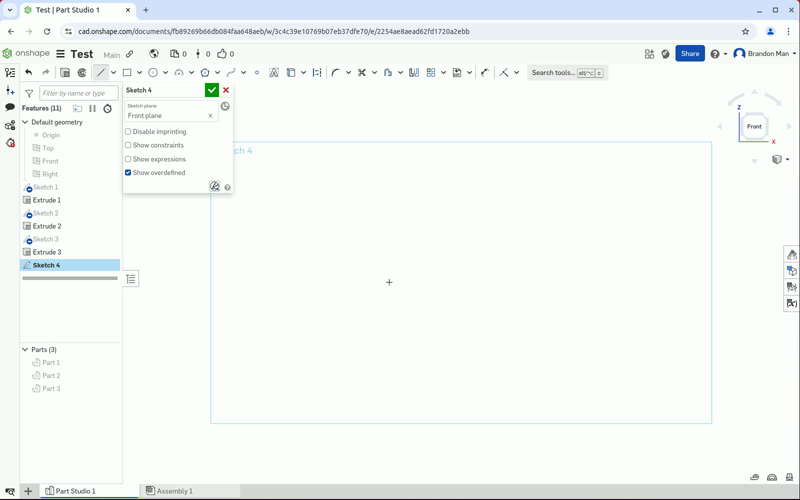
key_up(shift)
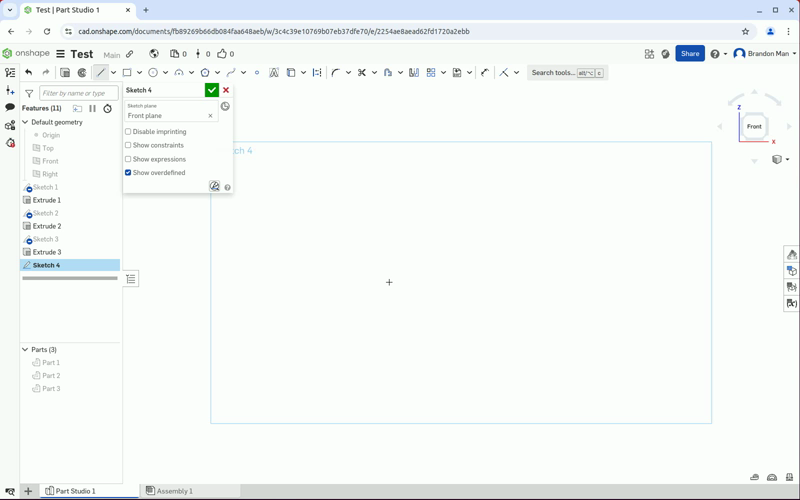
key_down(shift)
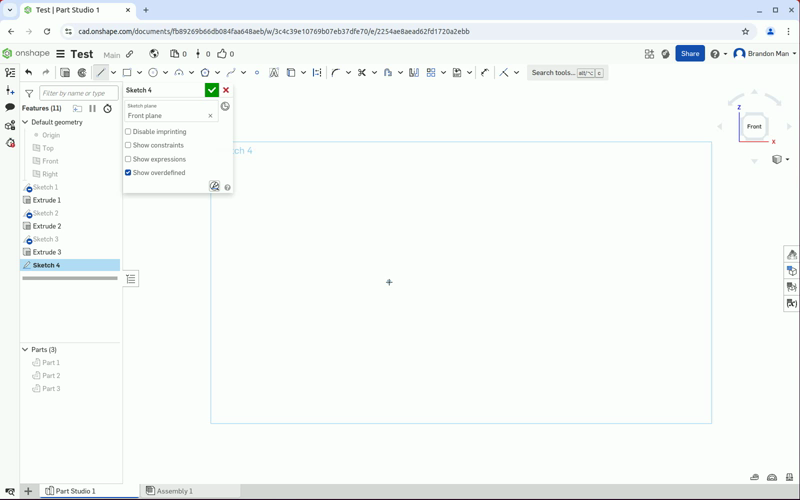
mouse_move(531, 281)
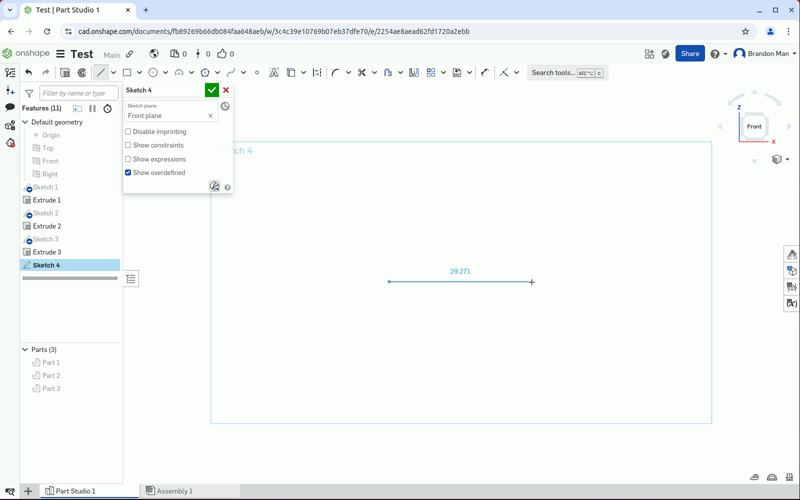
click(531, 281)
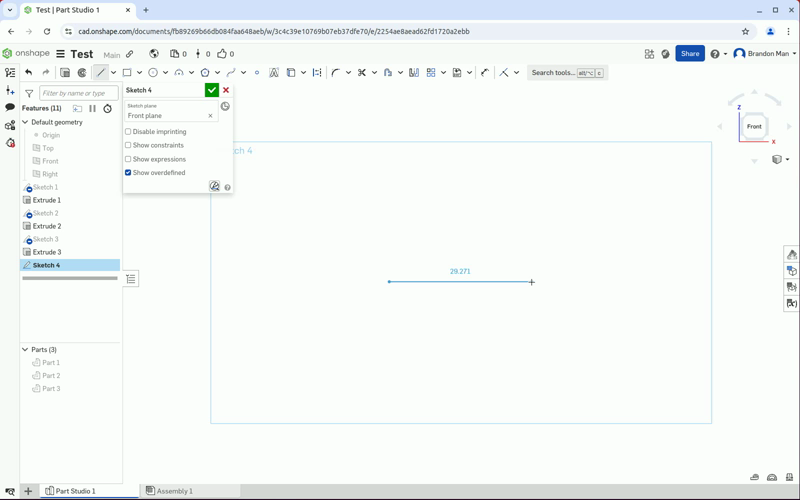
key_up(shift)
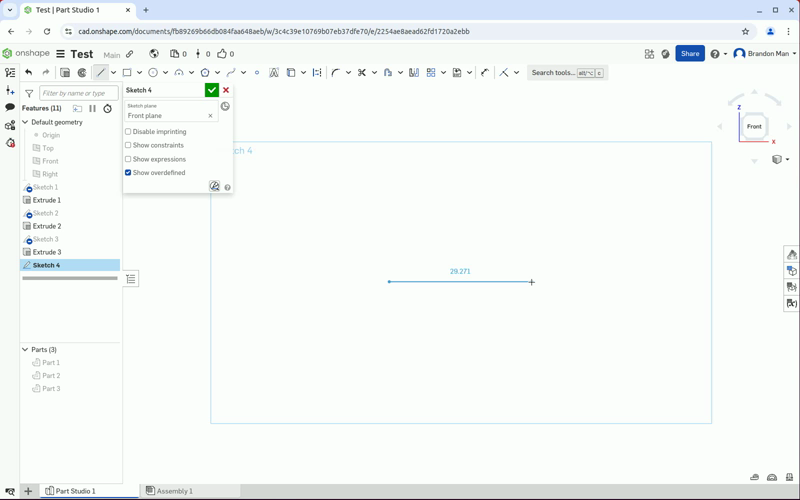
key_down(shift)
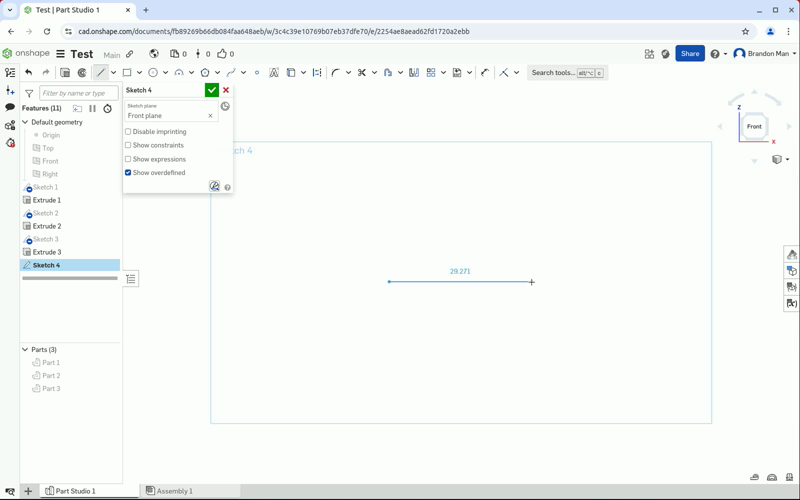
mouse_move(531, 170)
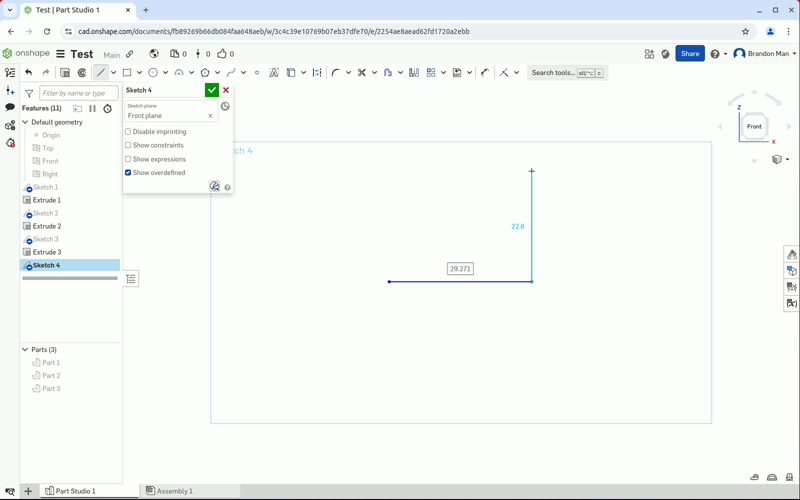
click(531, 170)
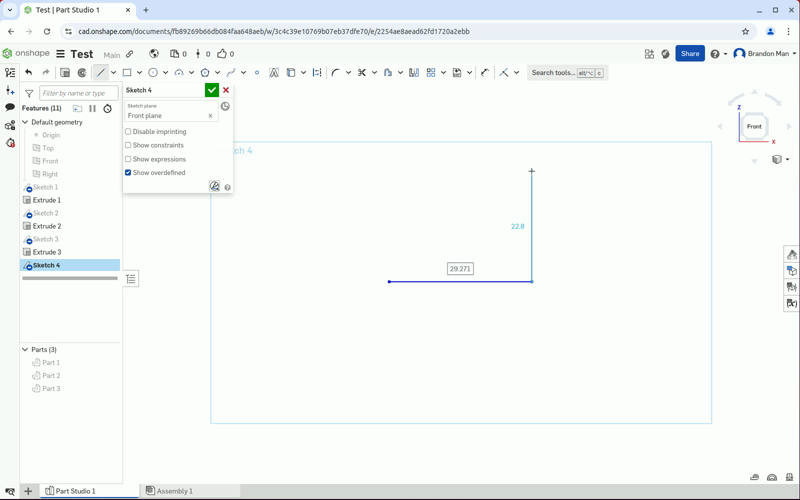
key_up(shift)
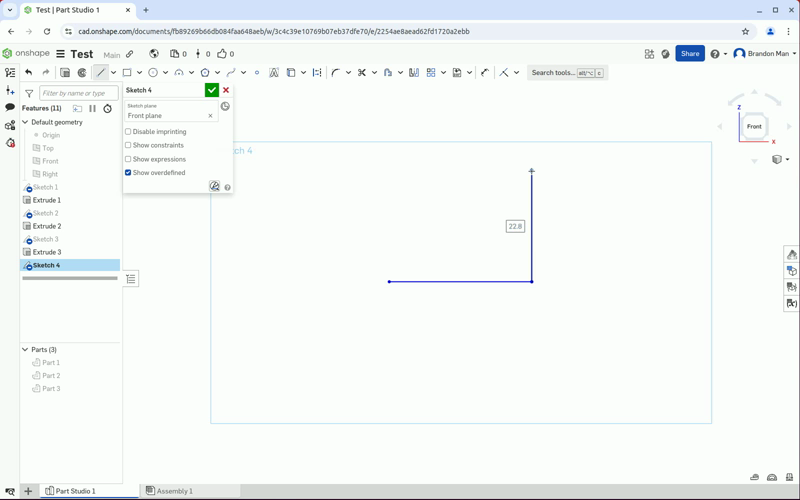
key_down(shift)
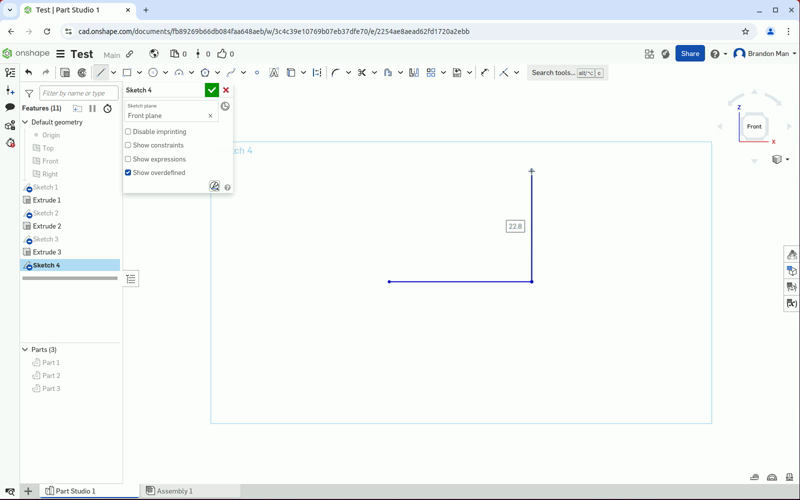
mouse_move(561, 170)
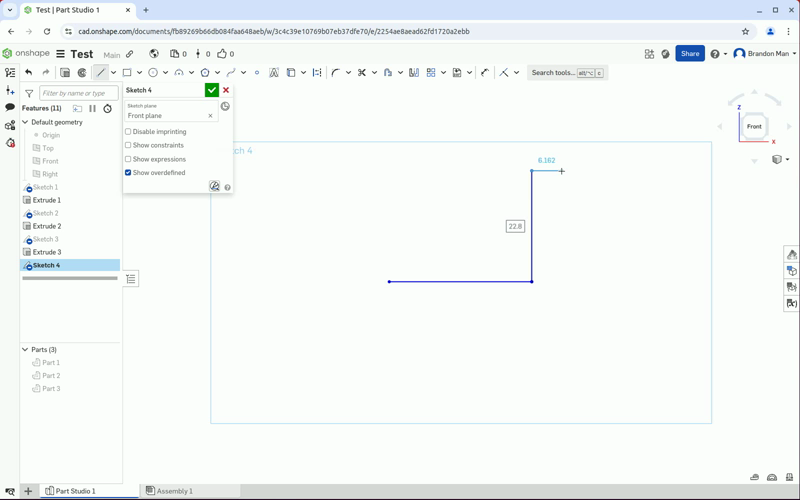
mouse_move(527, 170)
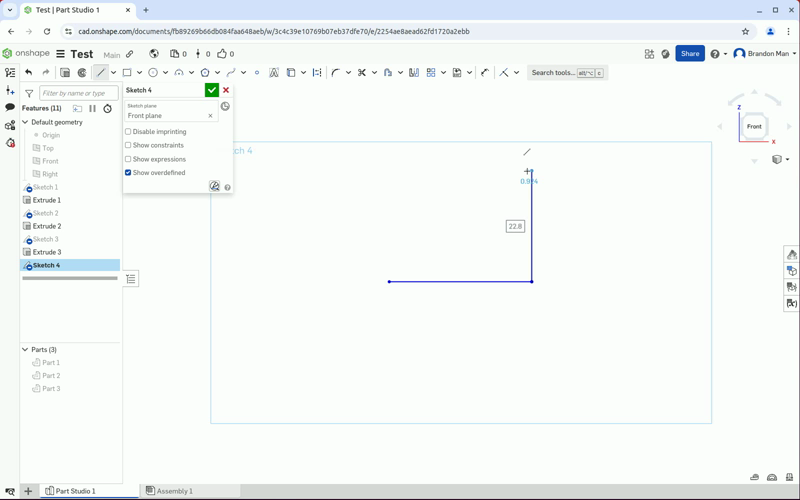
scroll(6)
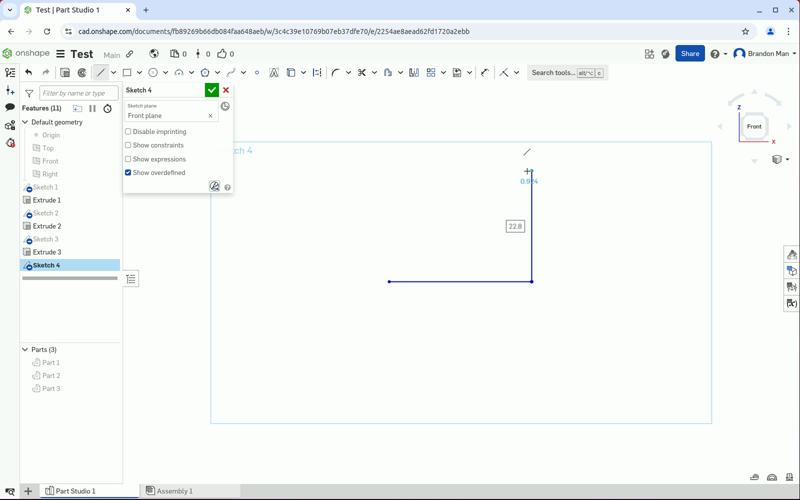
scroll(6)
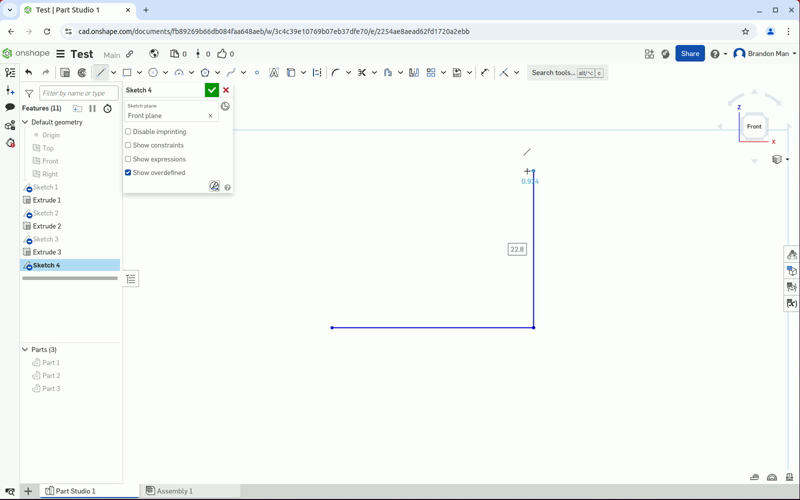
scroll(6)
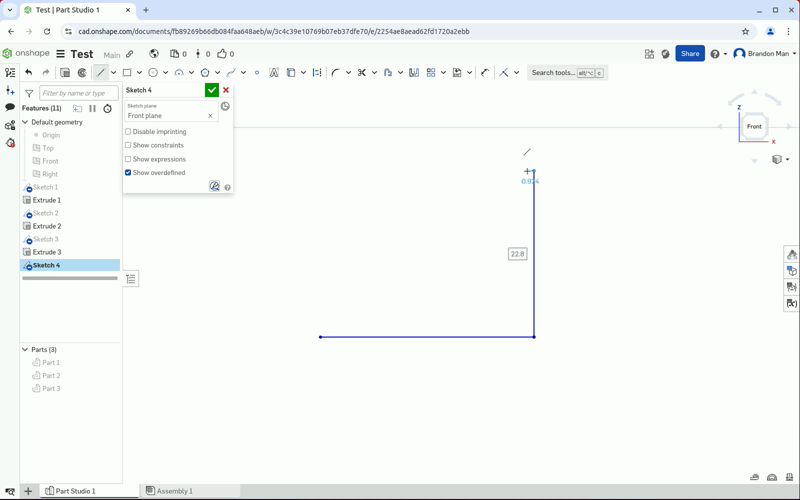
scroll(6)
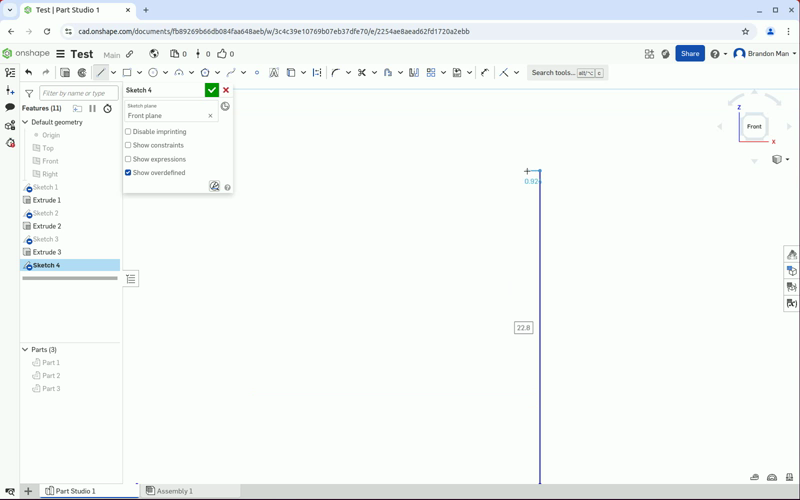
scroll(6)
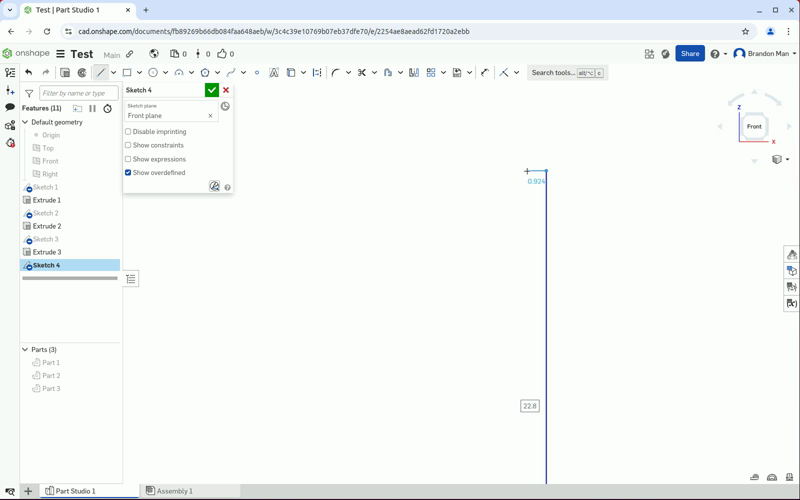
scroll(6)
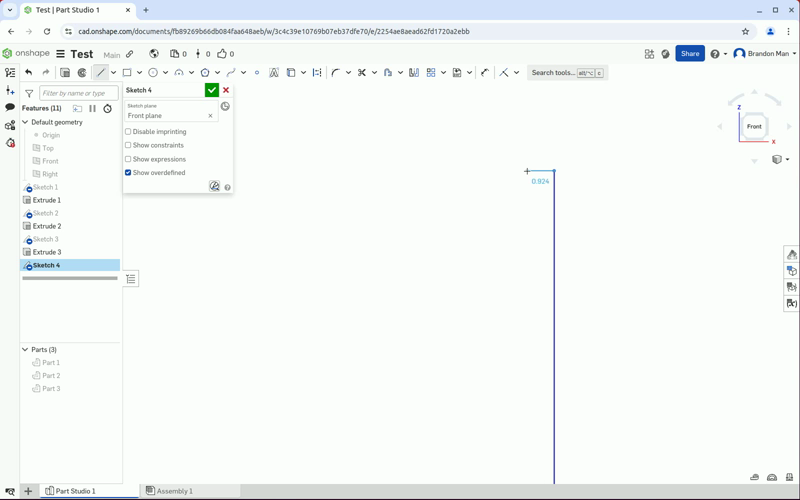
scroll(6)
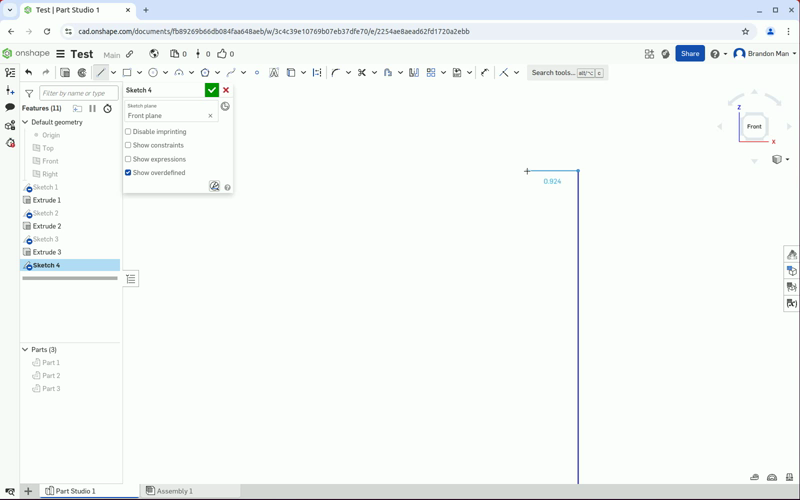
click(527, 170)
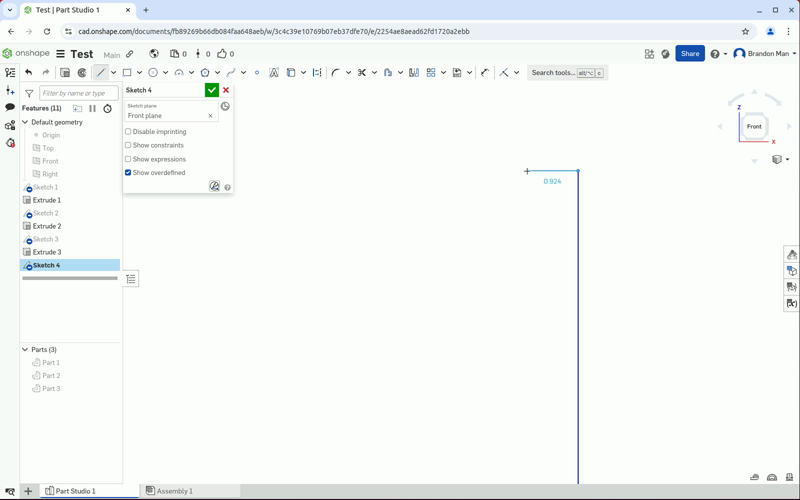
scroll(-6)
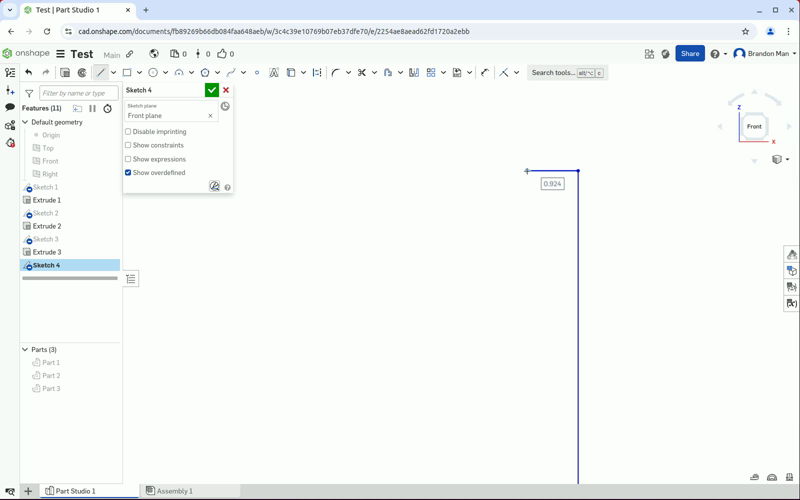
scroll(-6)
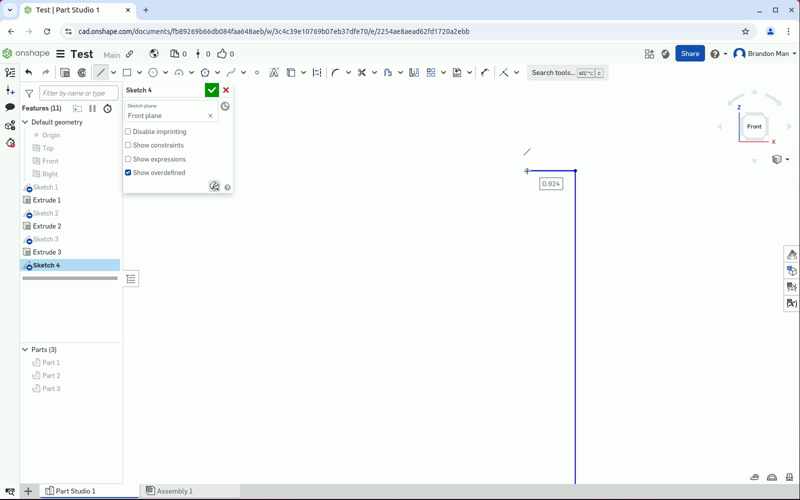
scroll(-6)
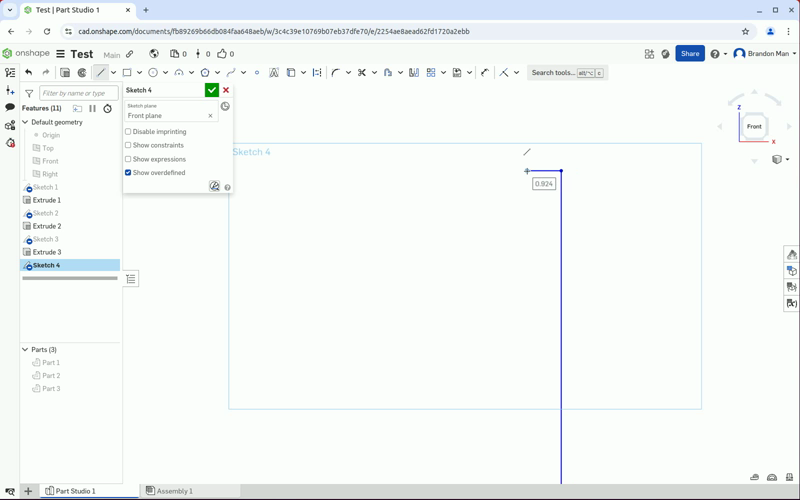
scroll(-6)
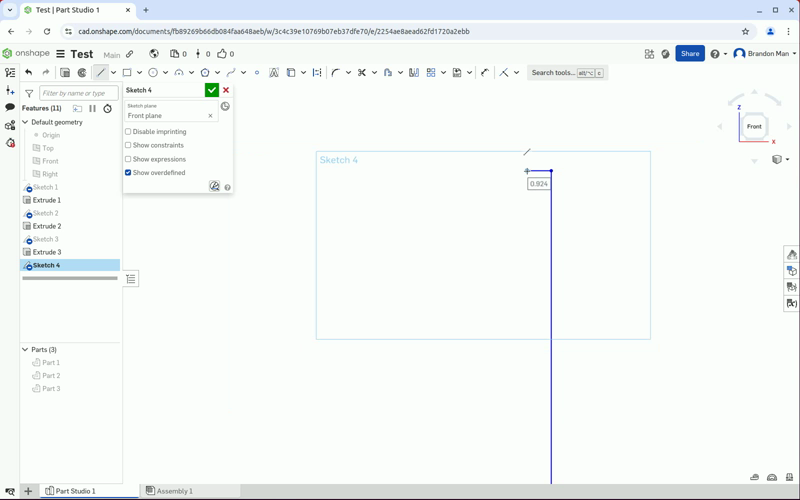
scroll(-6)
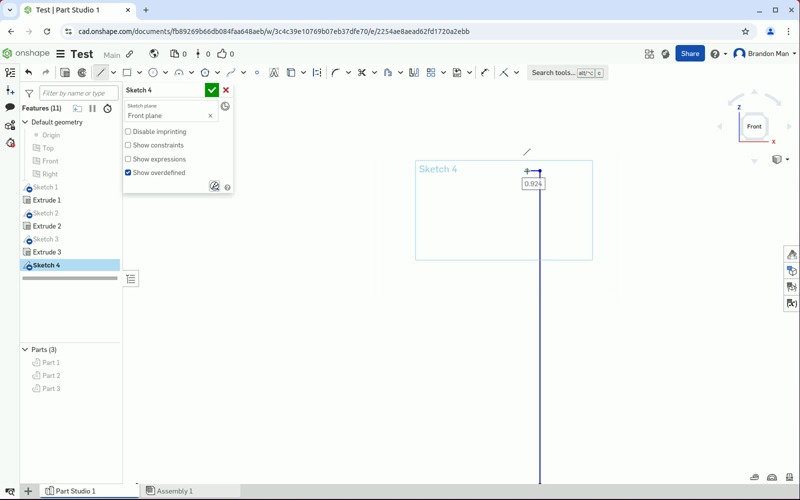
scroll(-6)
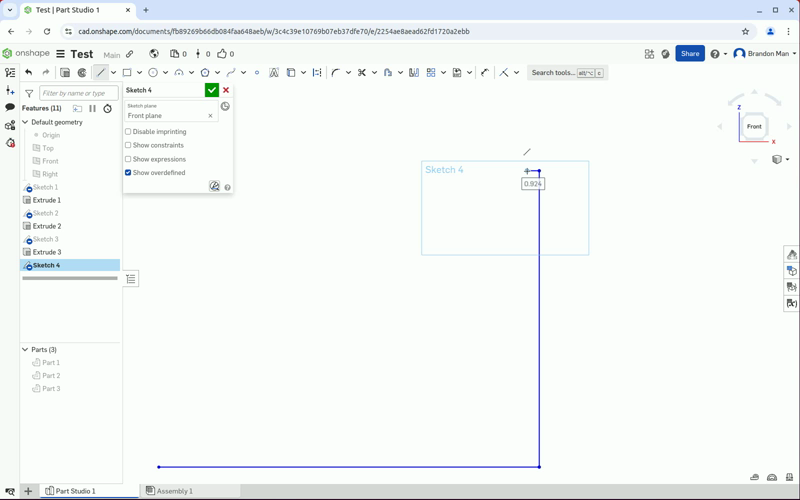
scroll(-6)
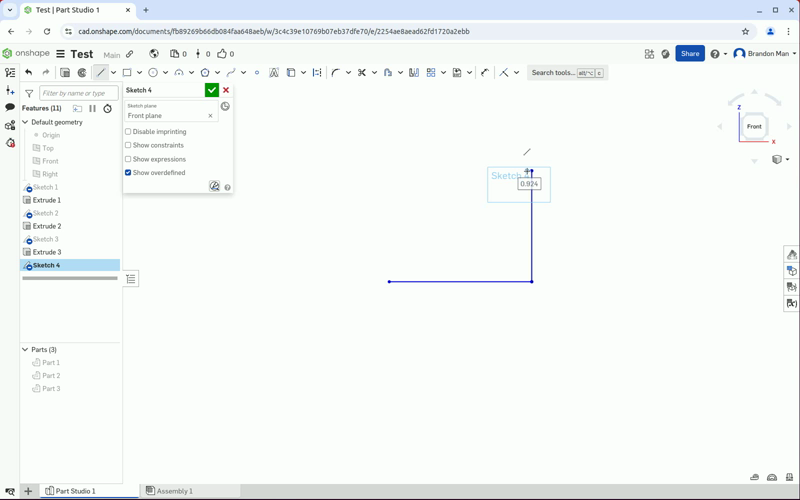
key_up(shift)
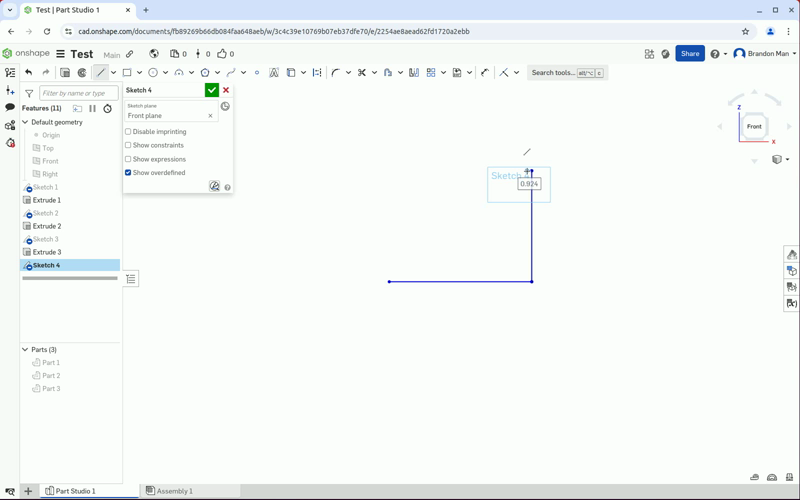
key_down(shift)
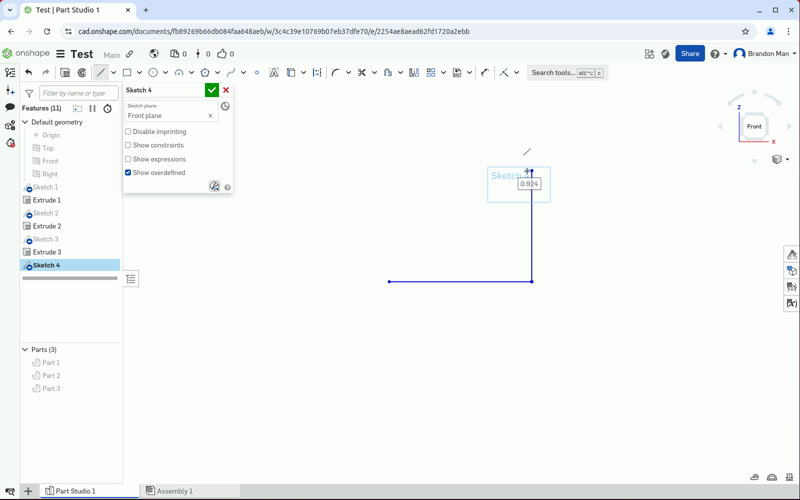
mouse_move(527, 278)
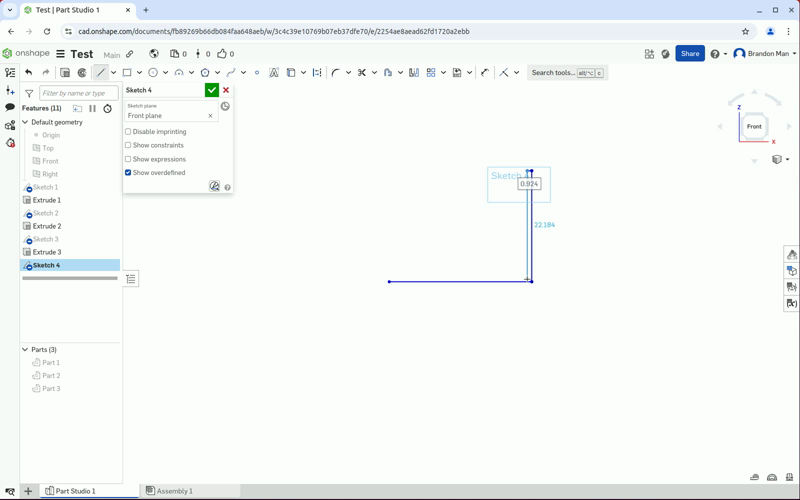
click(527, 278)
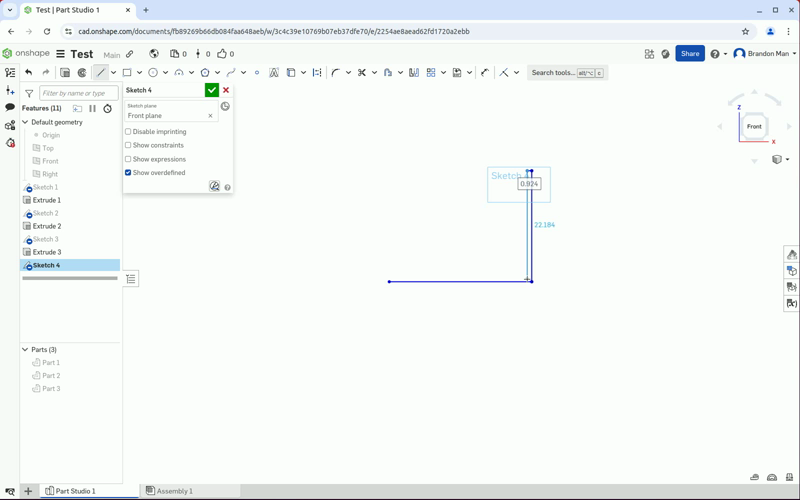
key_up(shift)
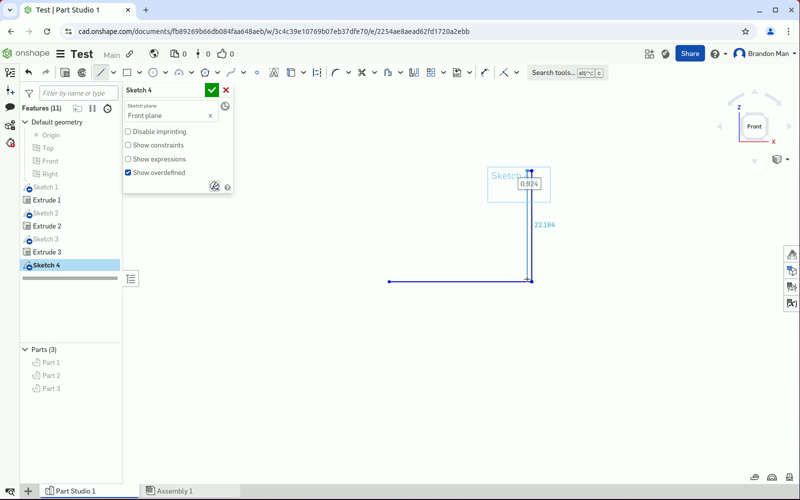
key_down(shift)
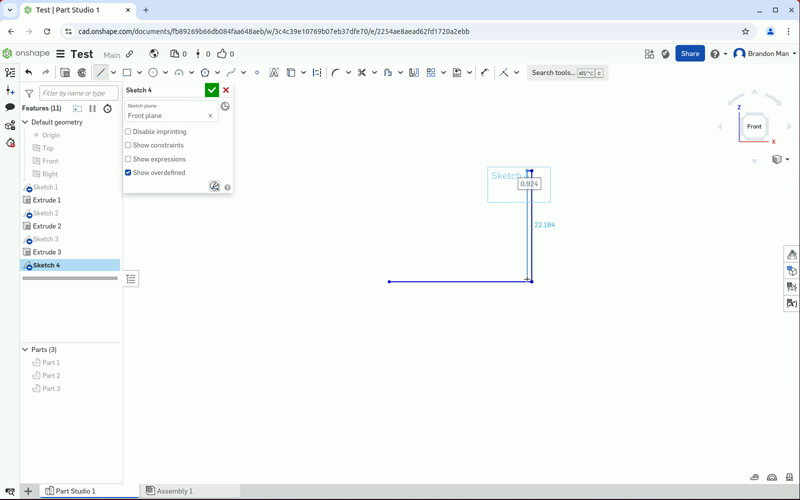
mouse_move(461, 278)
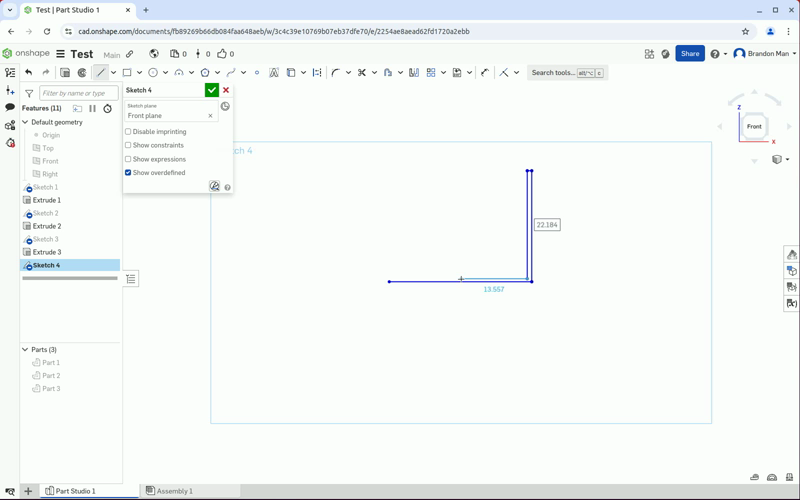
click(461, 278)
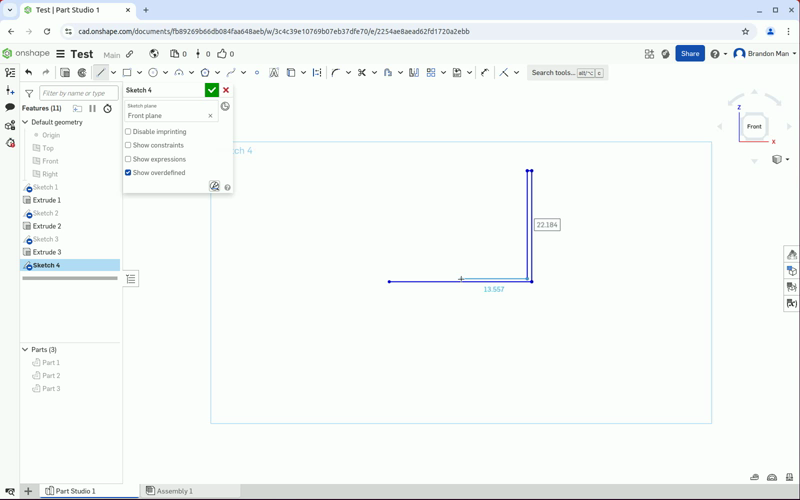
key_up(shift)
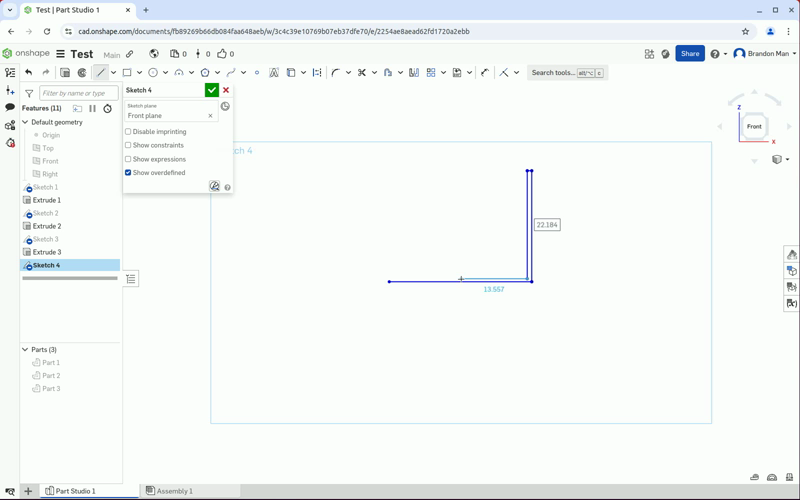
key_down(shift)
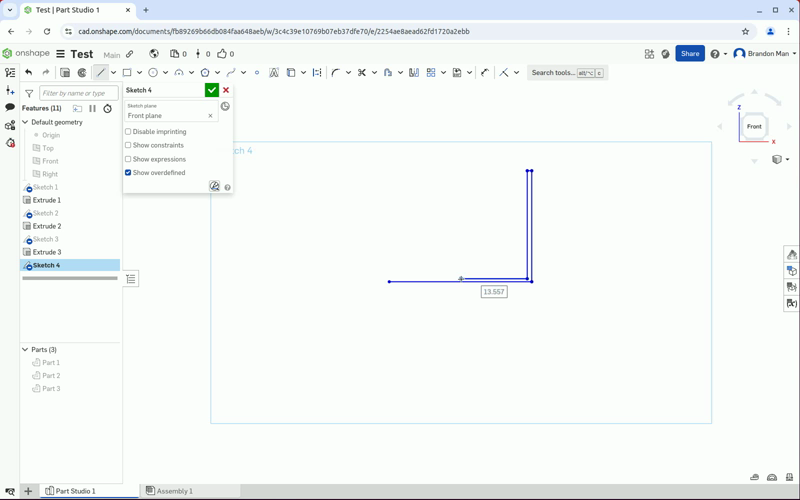
mouse_move(393, 278)
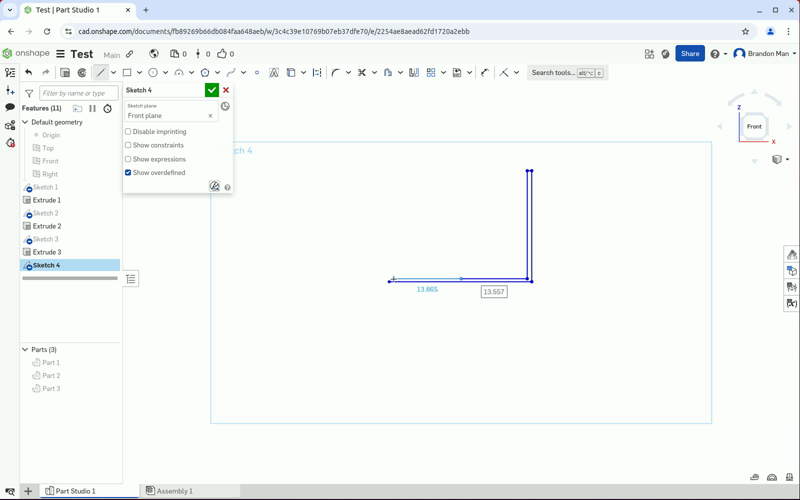
click(393, 278)
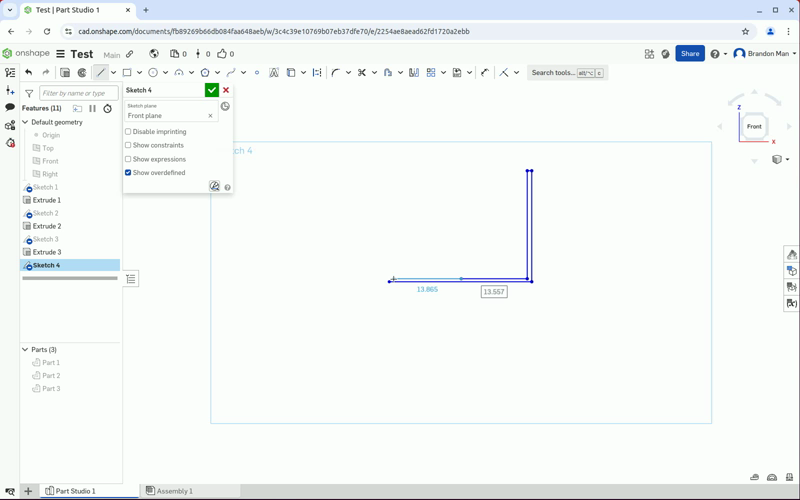
key_up(shift)
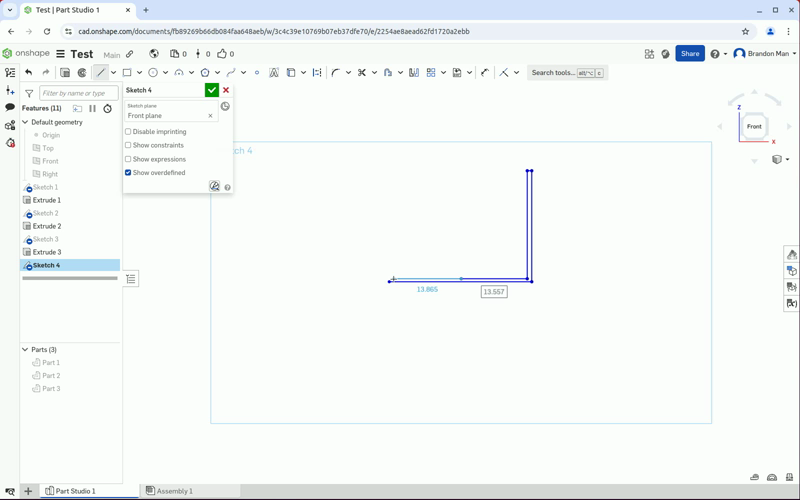
key_down(shift)
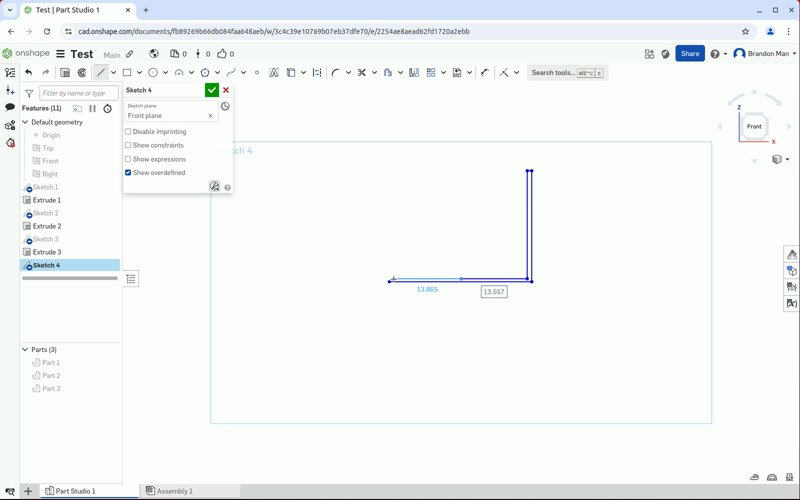
mouse_move(393, 170)
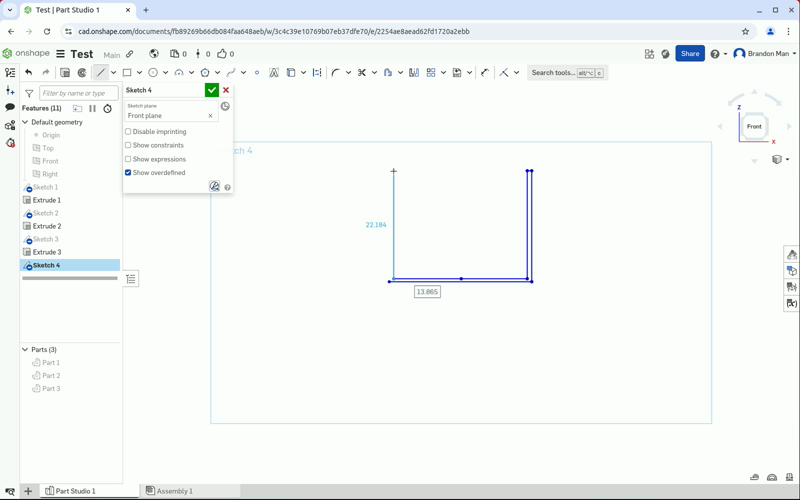
click(393, 170)
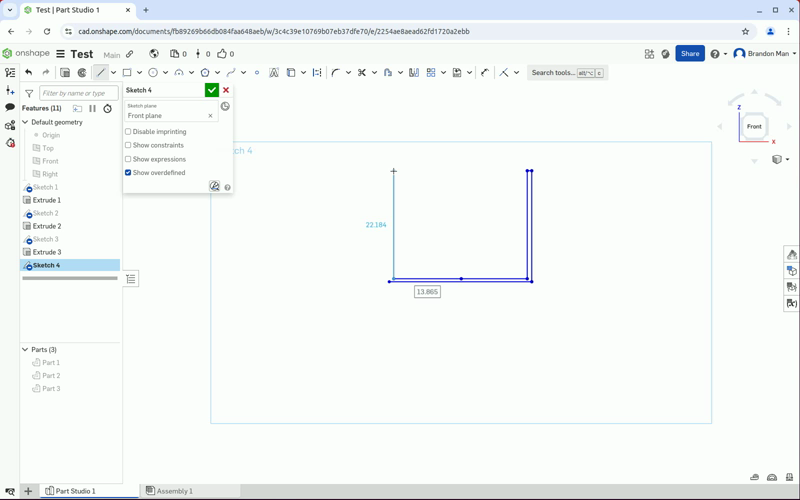
key_up(shift)
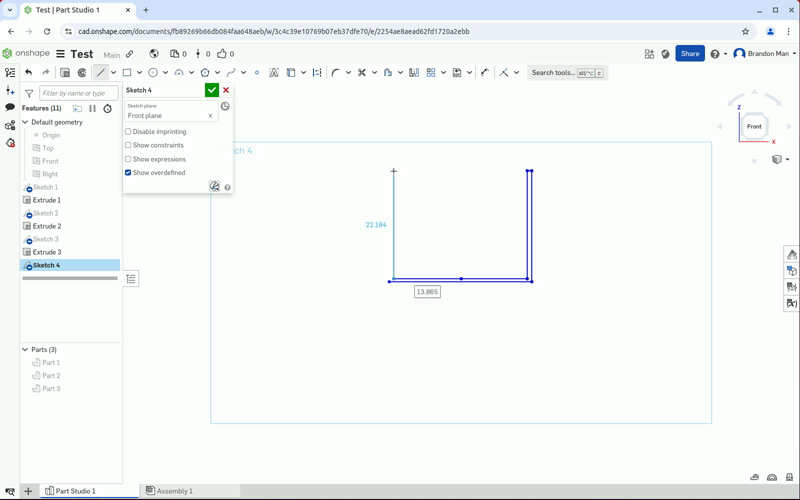
key_down(shift)
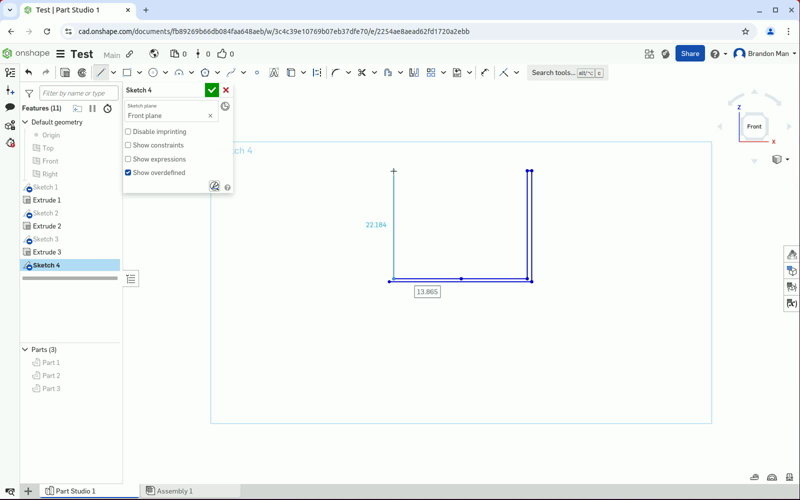
mouse_move(423, 170)
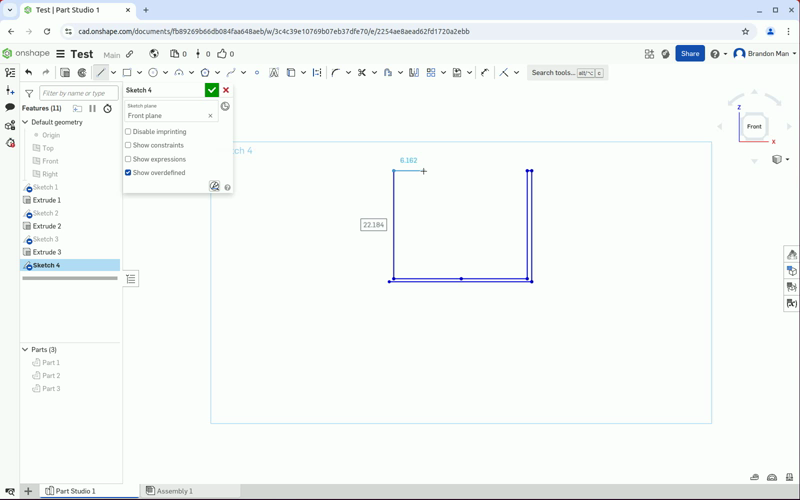
mouse_move(389, 170)
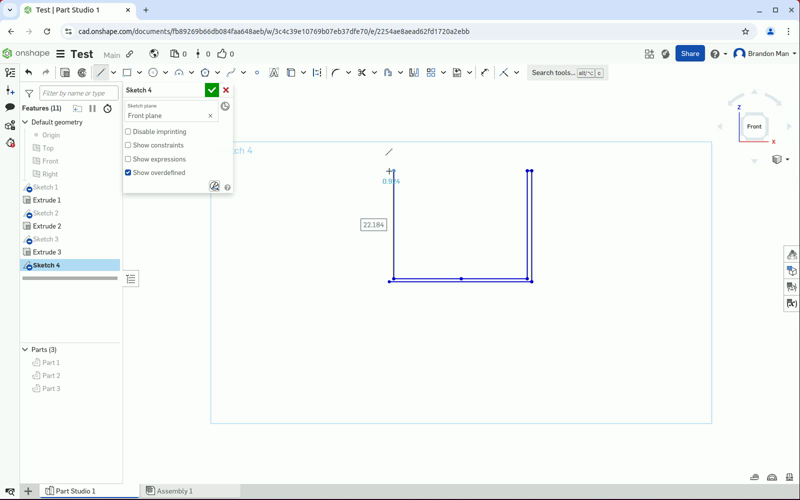
scroll(6)
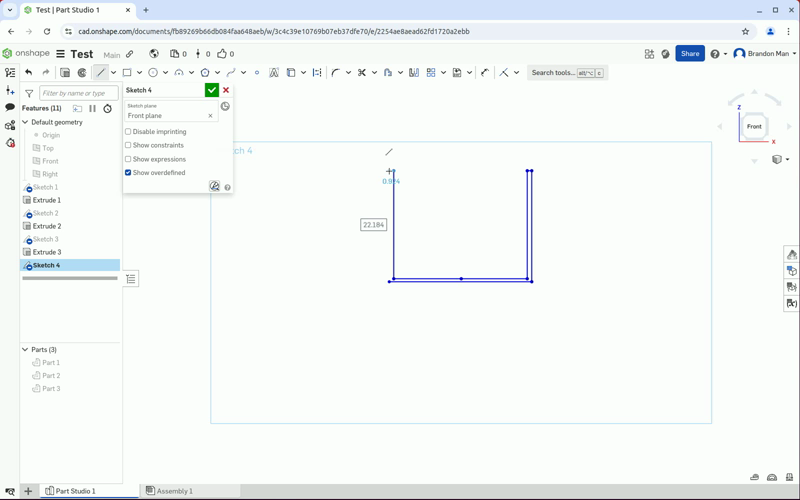
scroll(6)
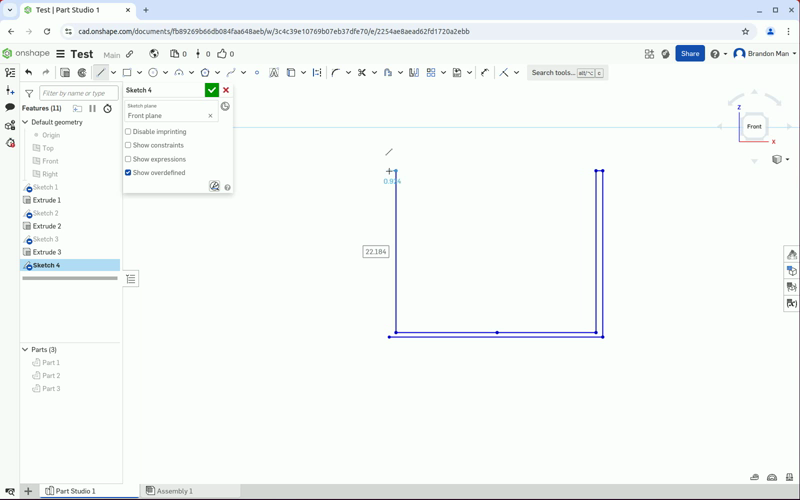
scroll(6)
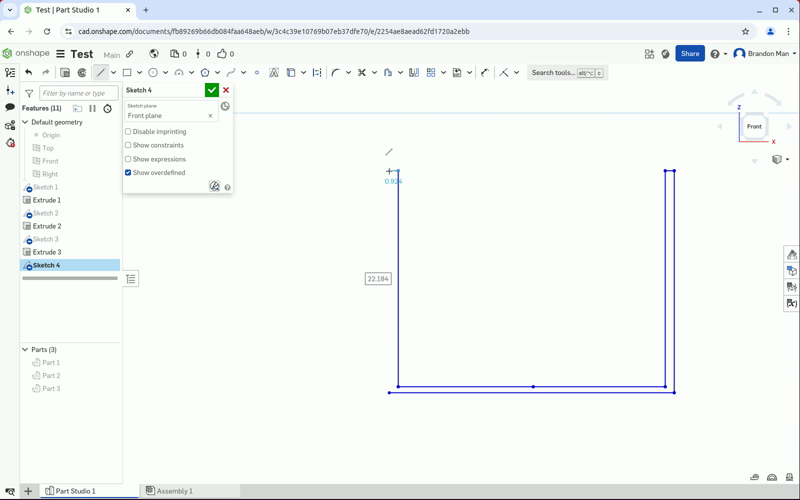
scroll(6)
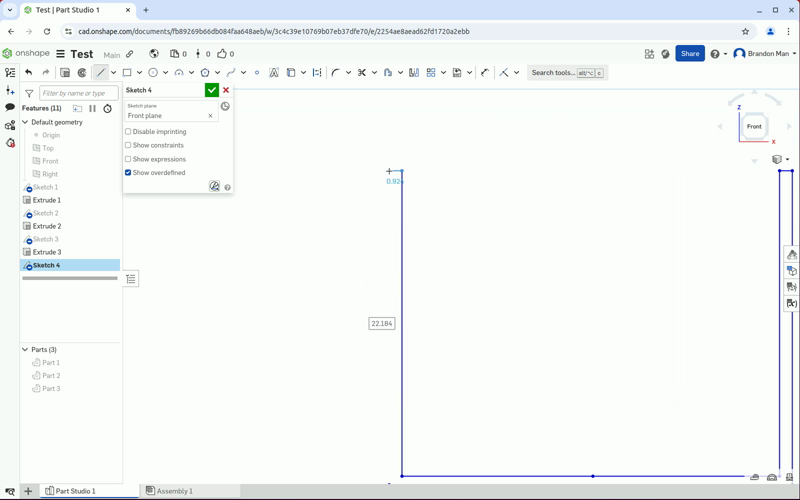
scroll(6)
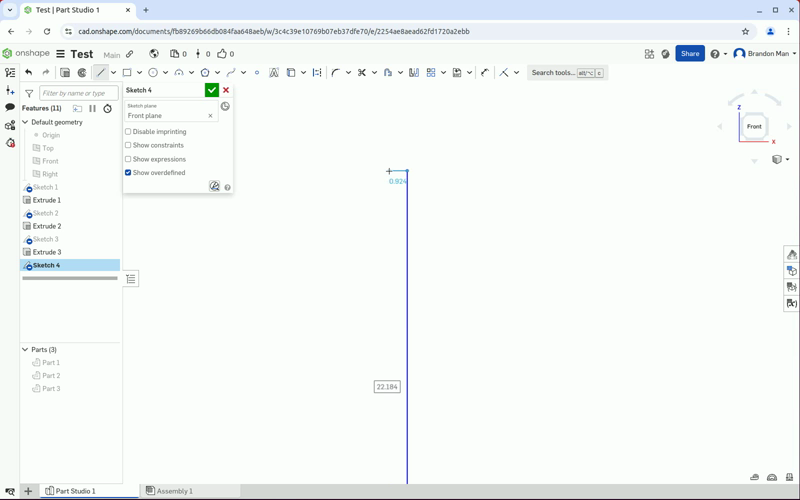
scroll(6)
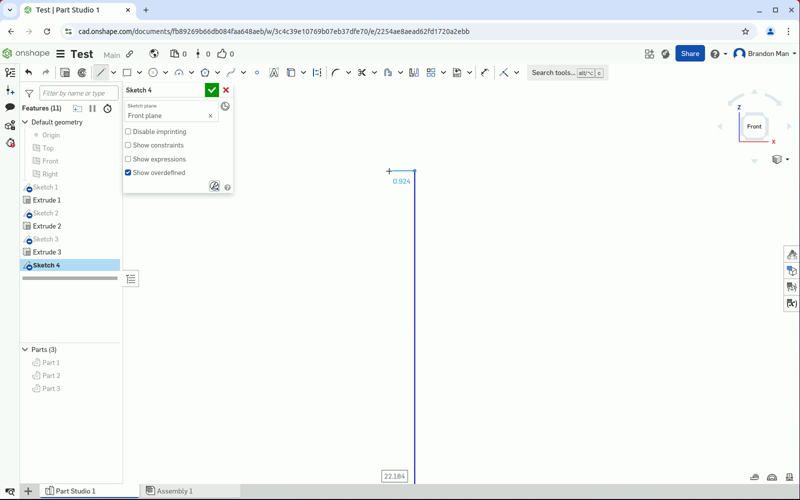
scroll(6)
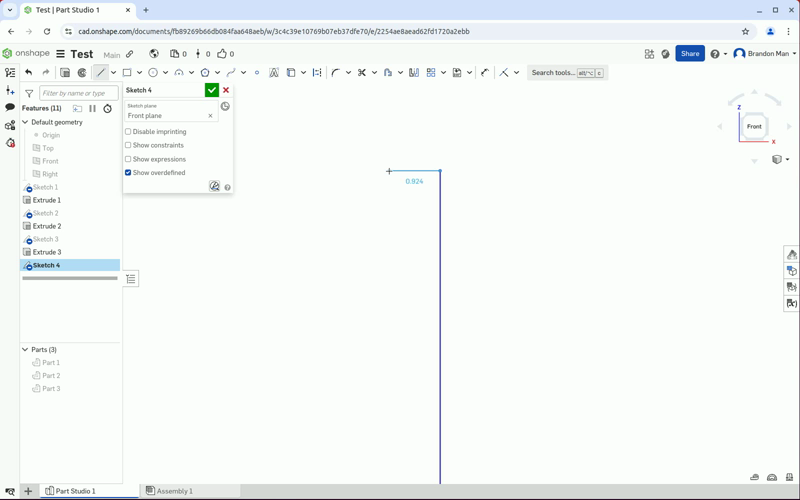
click(389, 170)
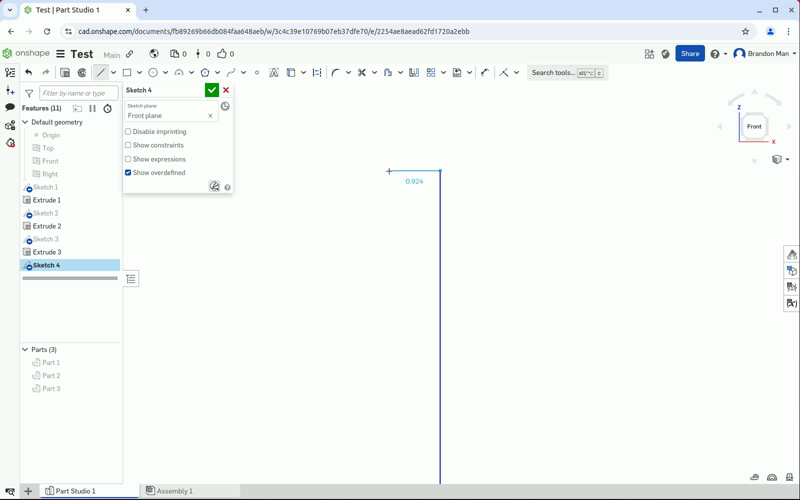
scroll(-6)
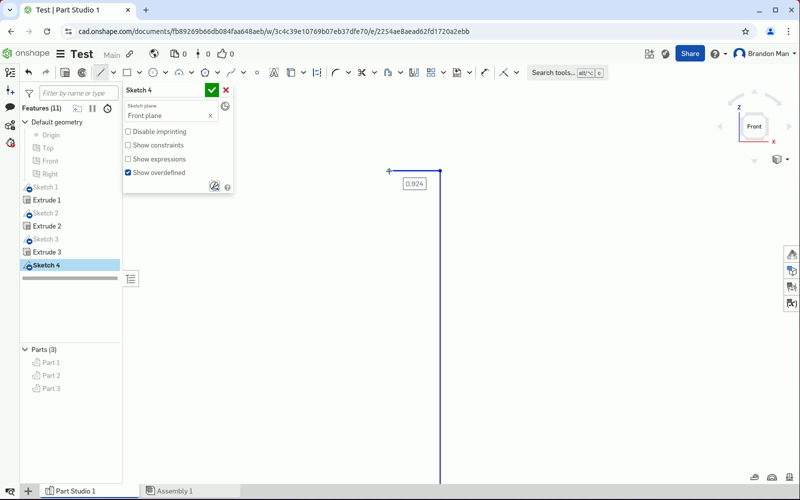
scroll(-6)
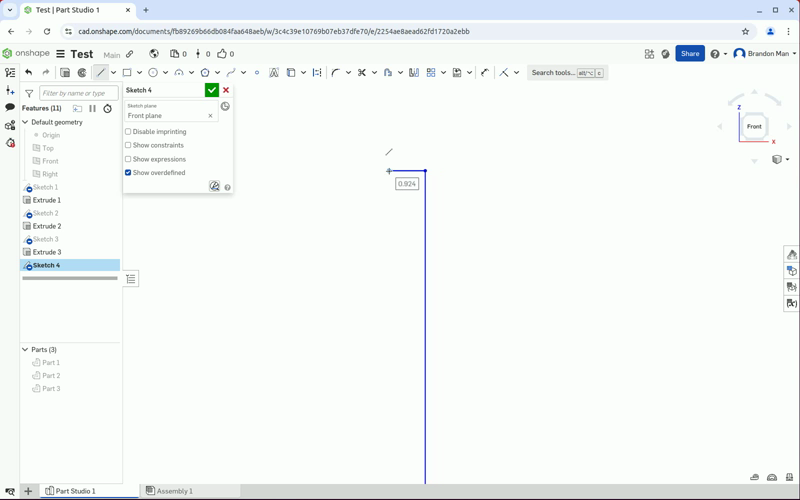
scroll(-6)
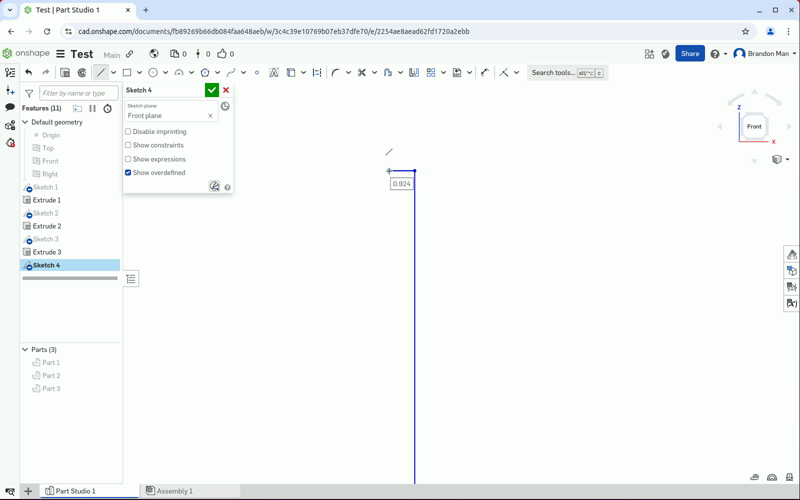
scroll(-6)
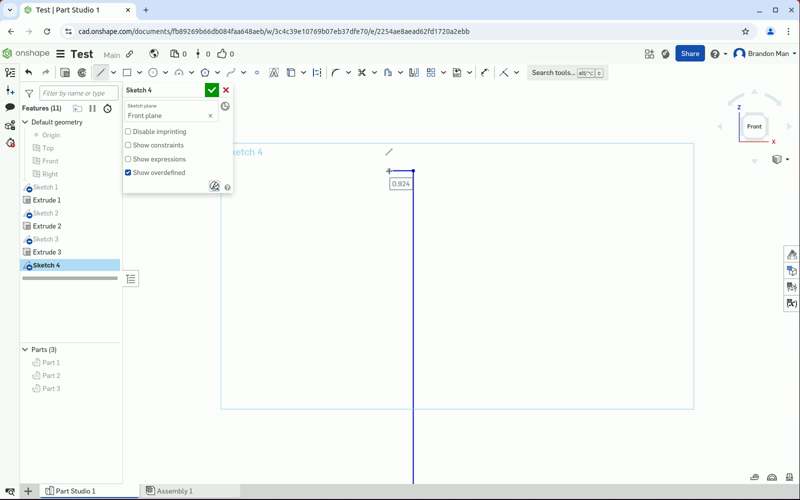
scroll(-6)
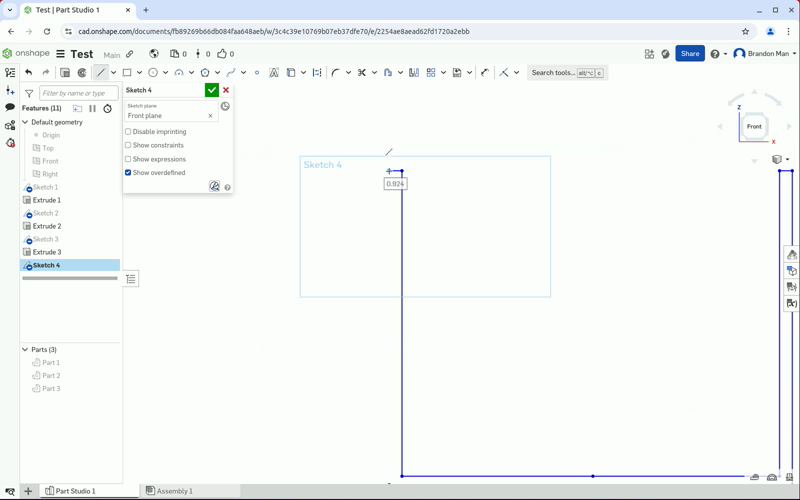
scroll(-6)
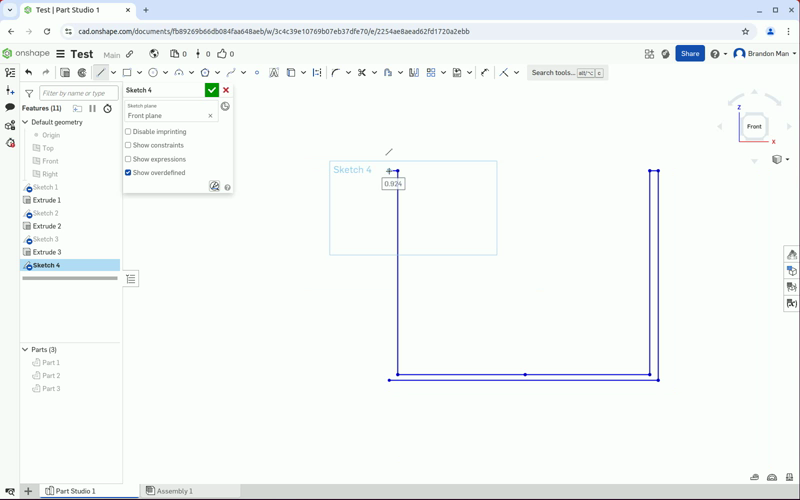
scroll(-6)
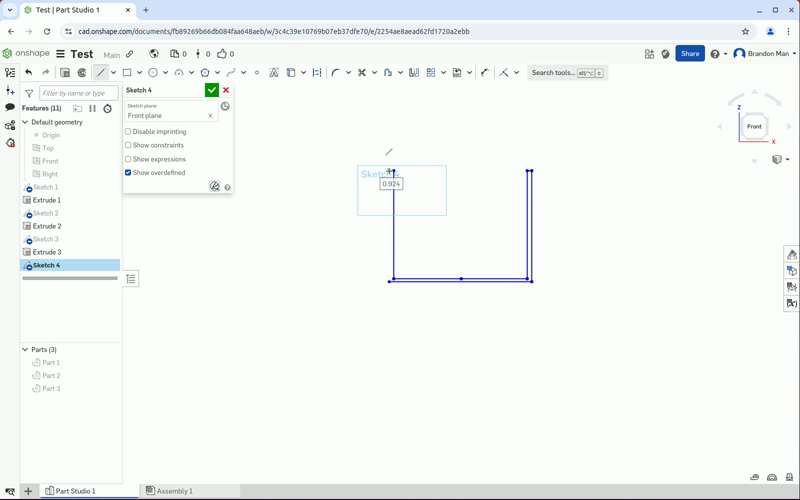
key_up(shift)
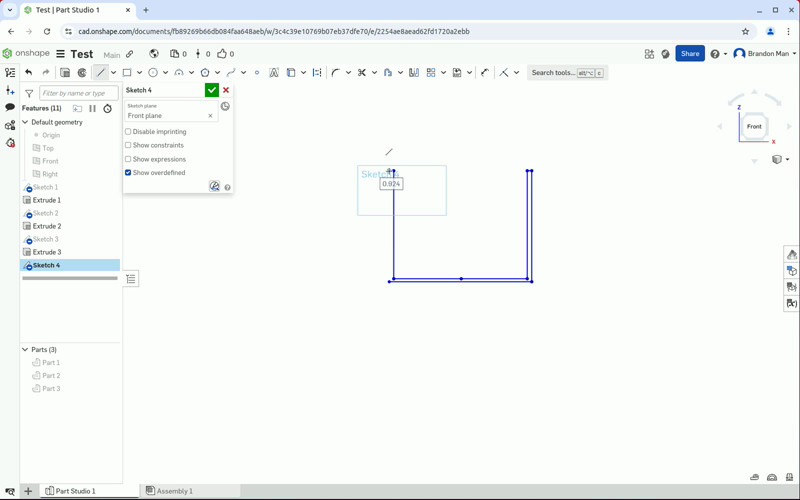
key_down(shift)
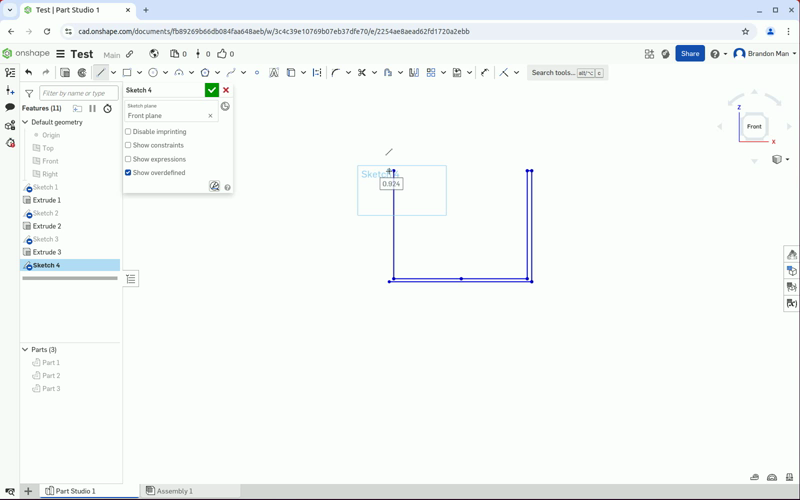
mouse_move(389, 281)
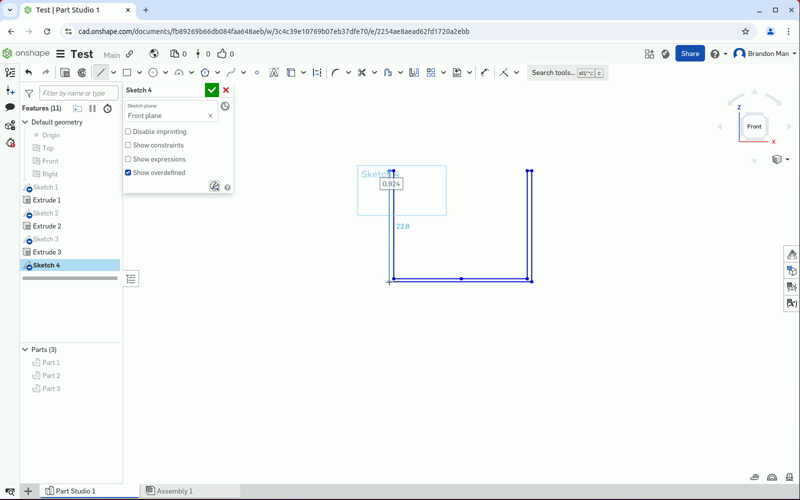
key_up(shift)
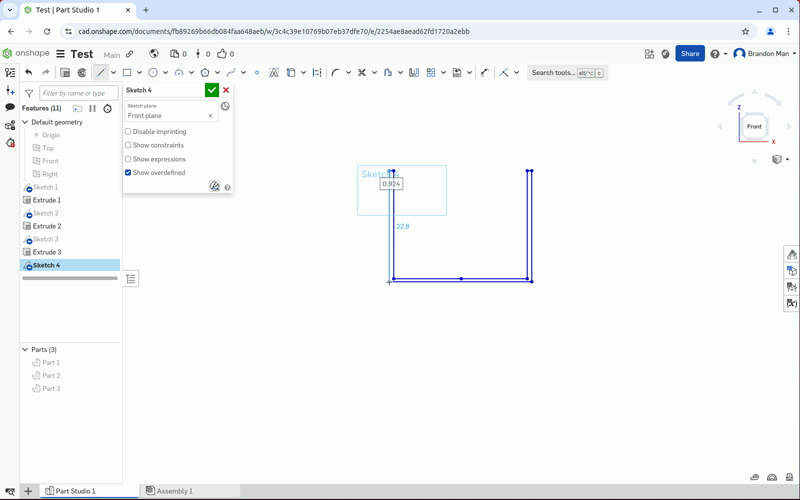
click(389, 281)
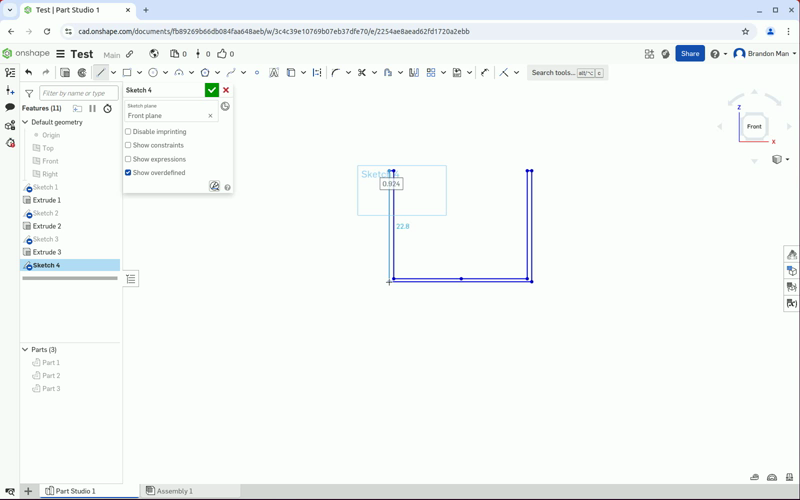
key(esc)
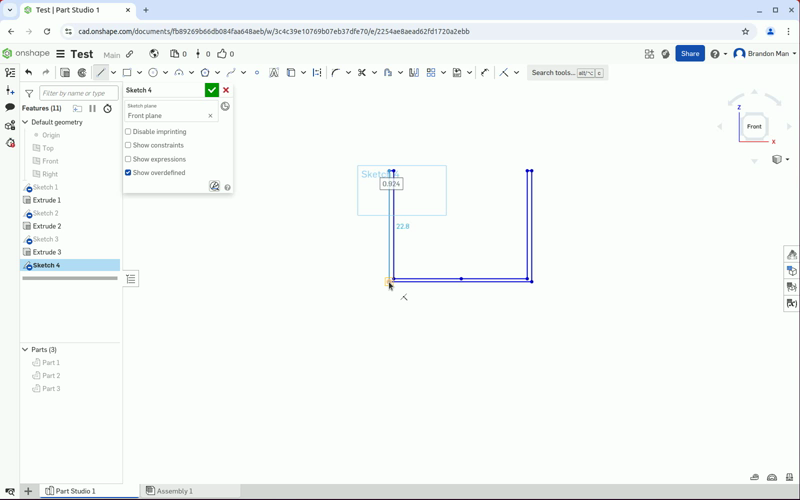
mouse_move(528, 204)
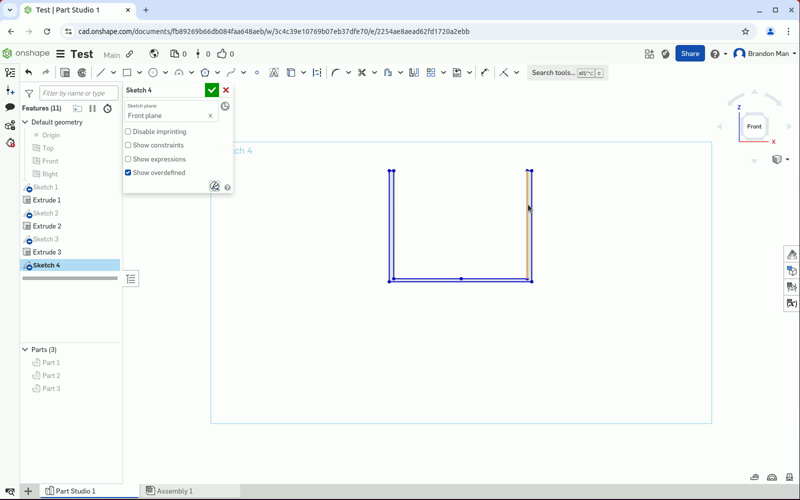
scroll(6)
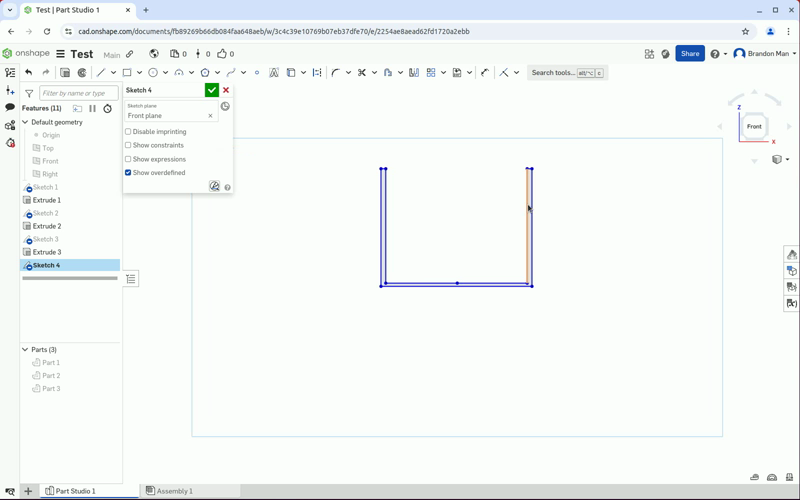
scroll(6)
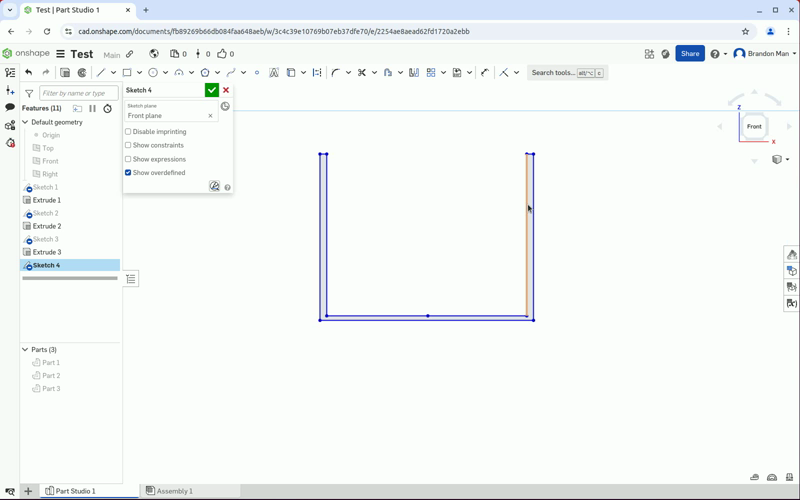
scroll(6)
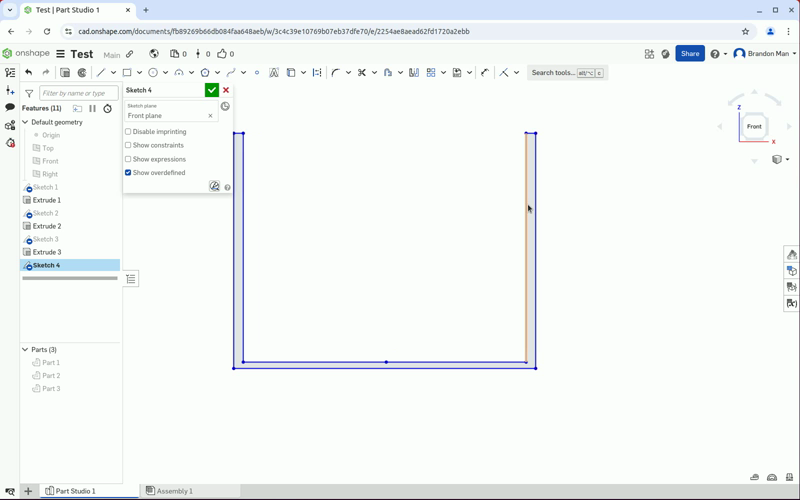
scroll(6)
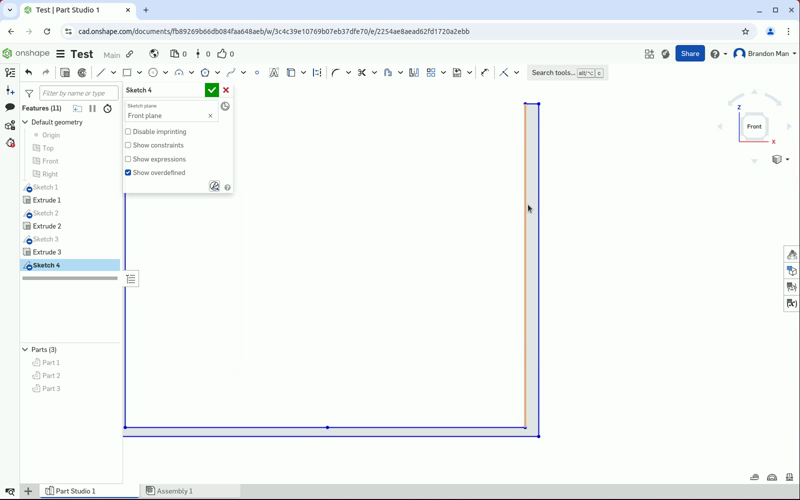
scroll(6)
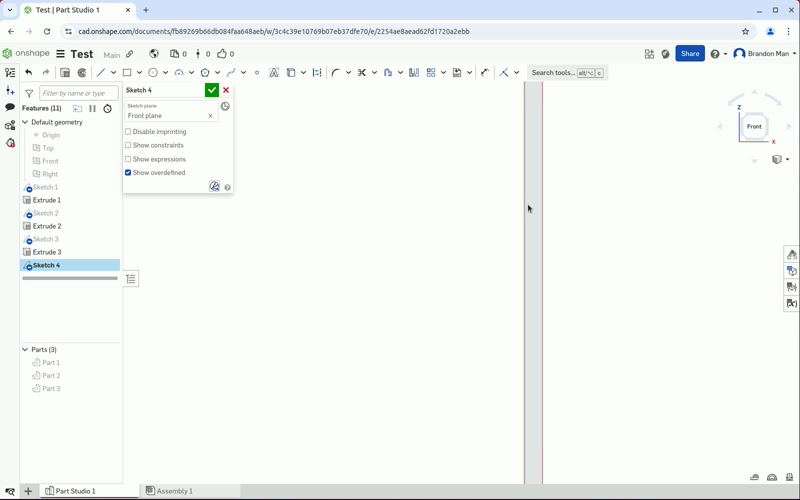
scroll(6)
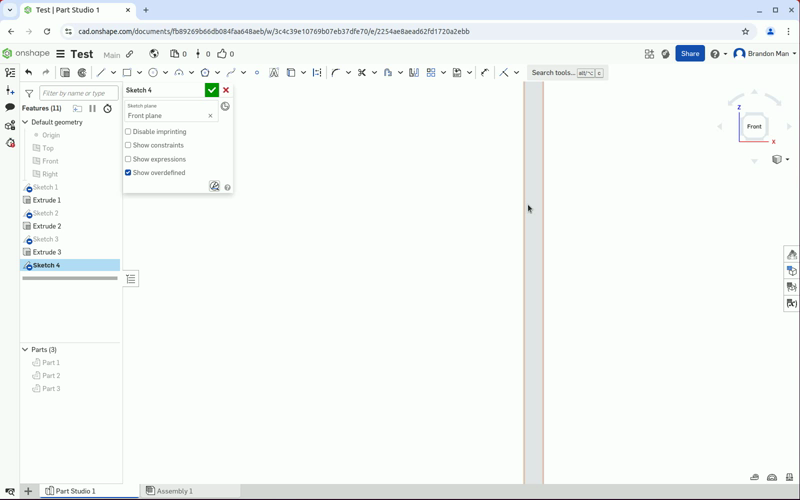
scroll(6)
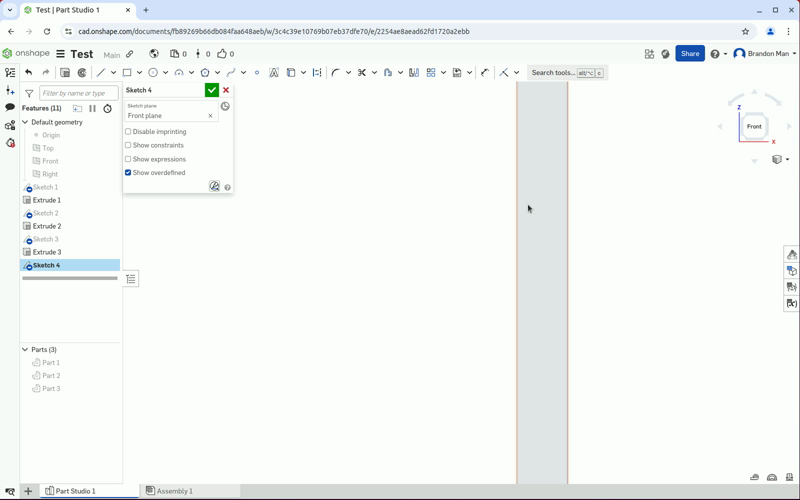
click(528, 204)
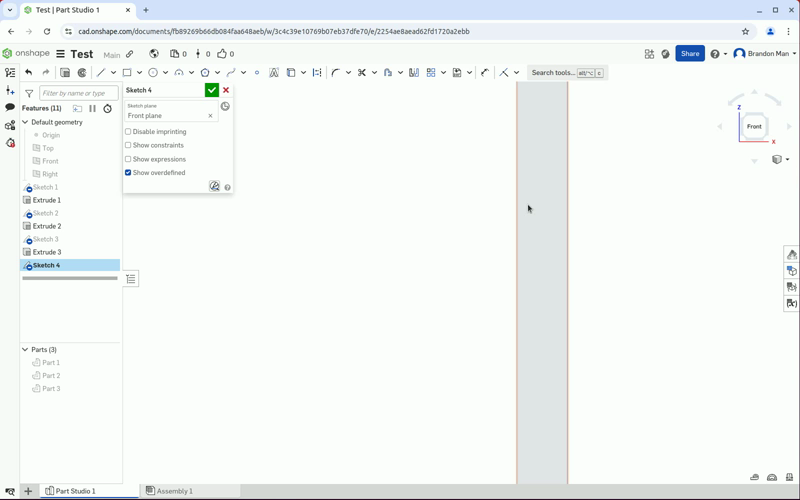
scroll(-6)
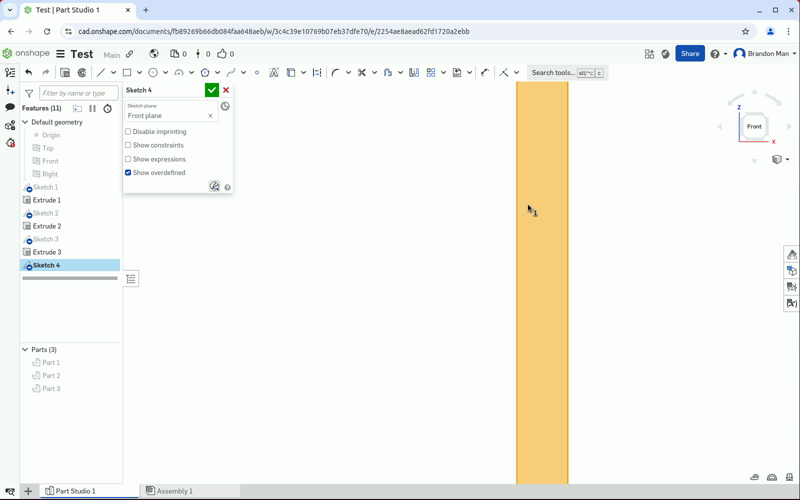
scroll(-6)
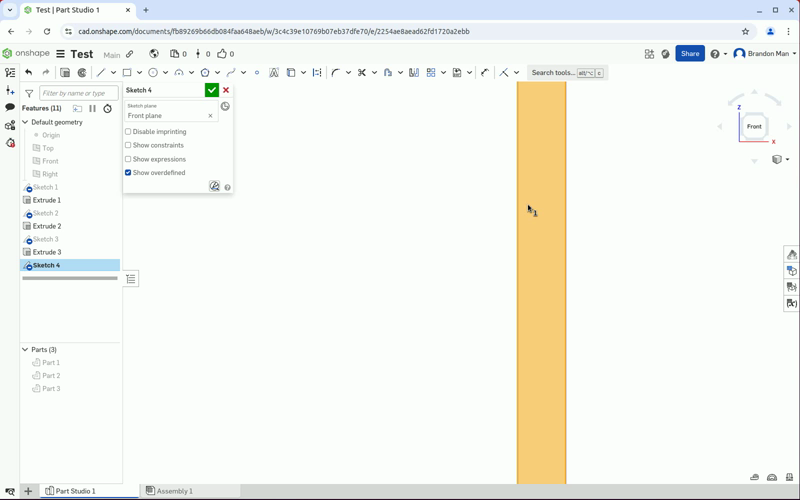
scroll(-6)
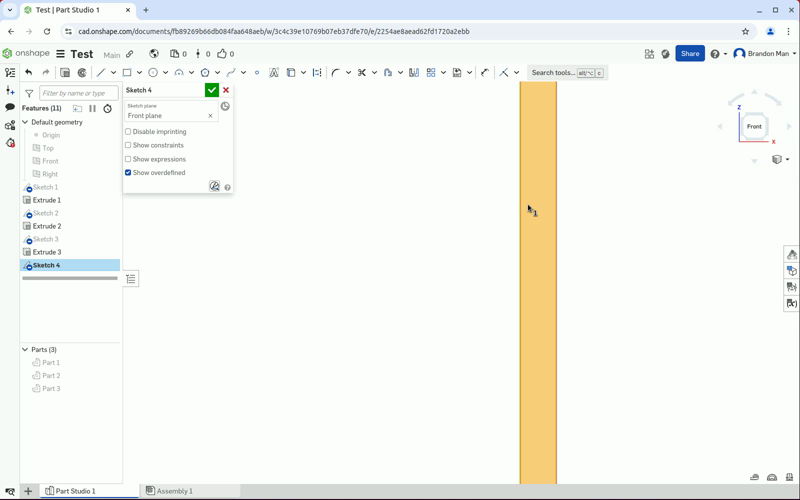
scroll(-6)
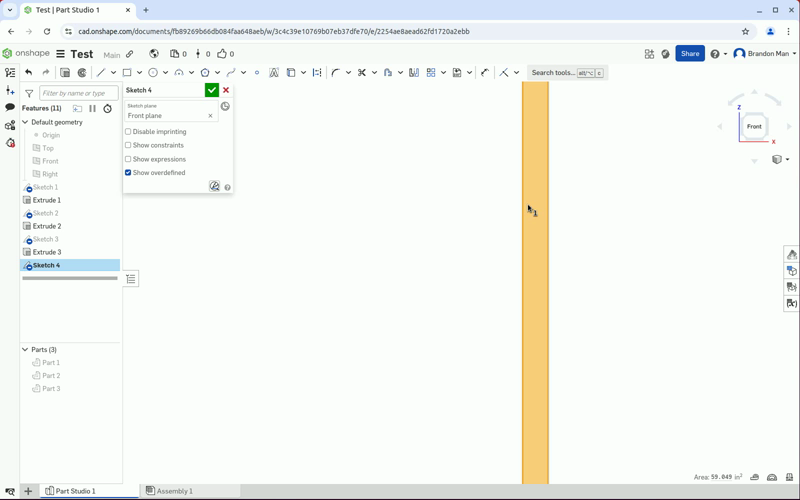
scroll(-6)
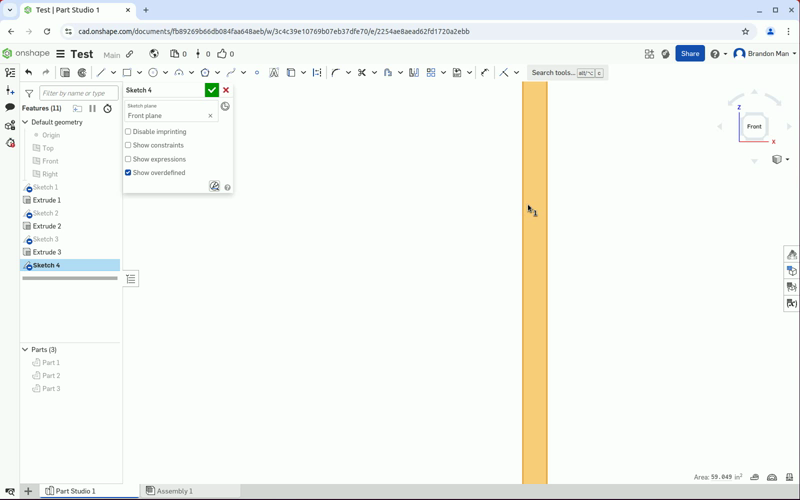
scroll(-6)
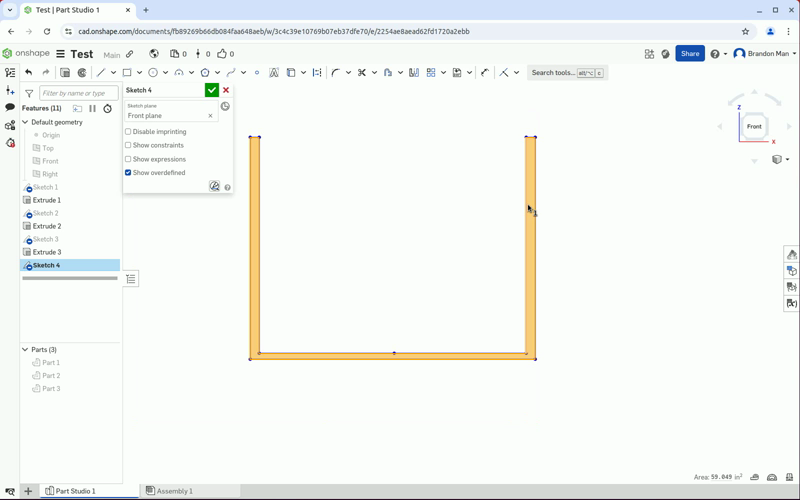
scroll(-6)
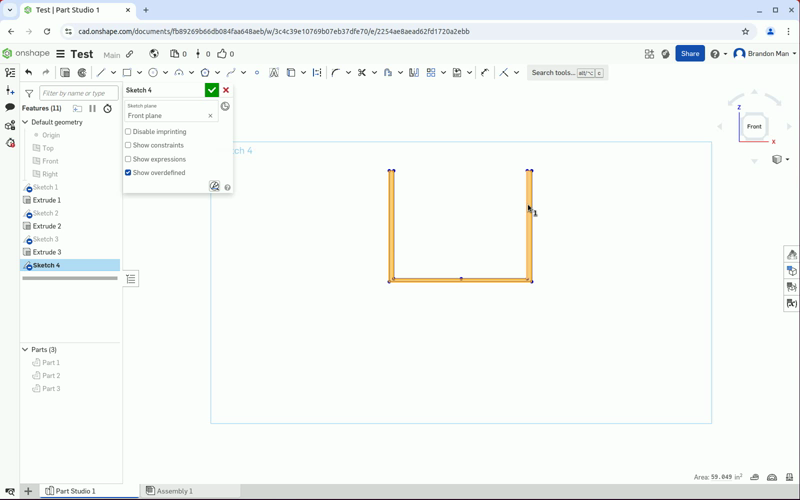
mouse_move(73, 352)
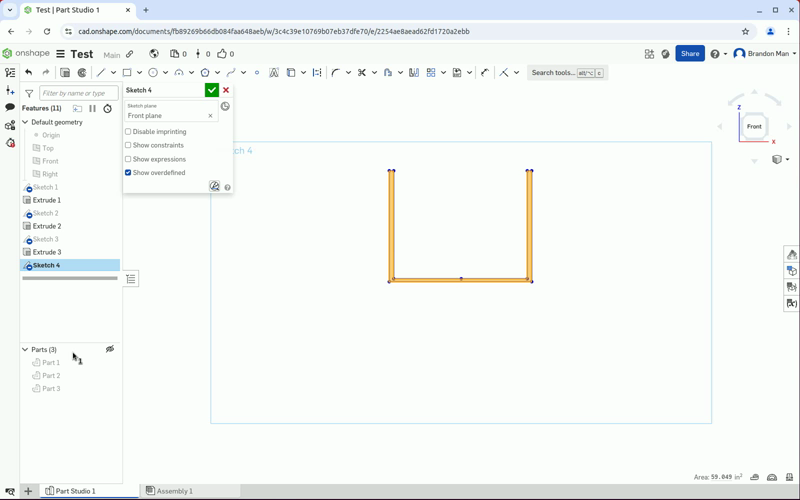
key(shift+y)
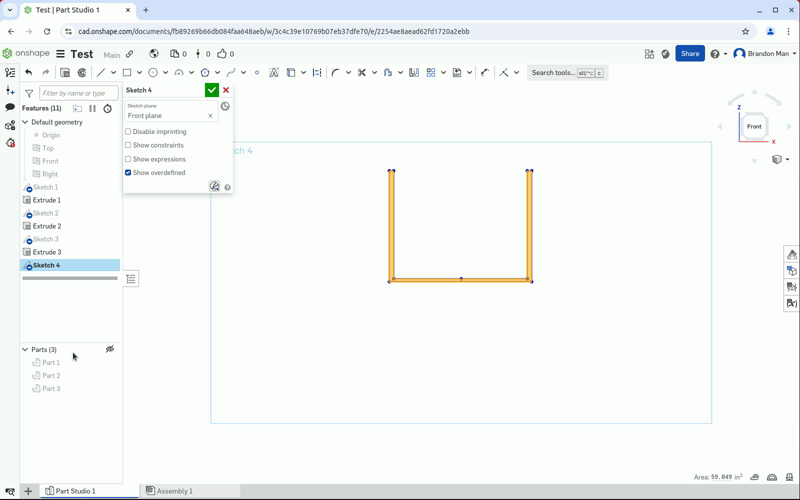
key(shift+e)
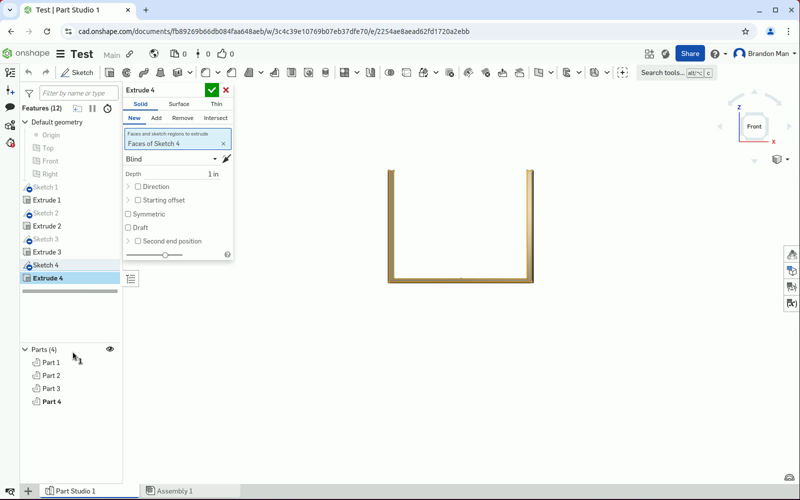
mouse_move(143, 106)
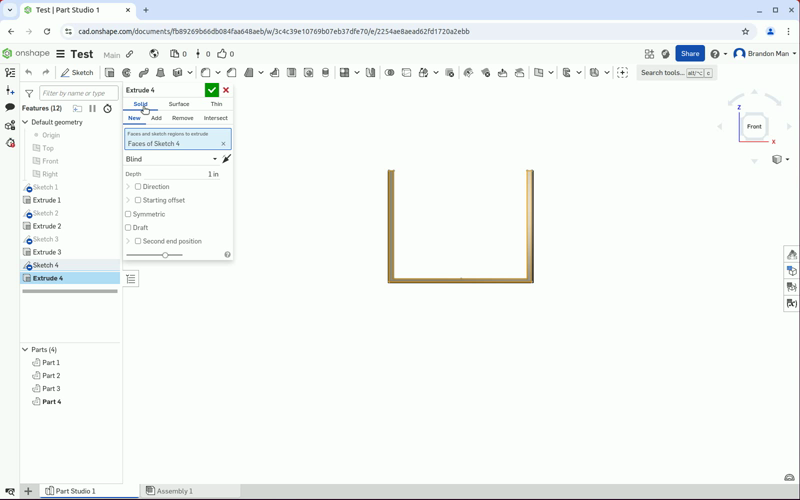
click(143, 106)
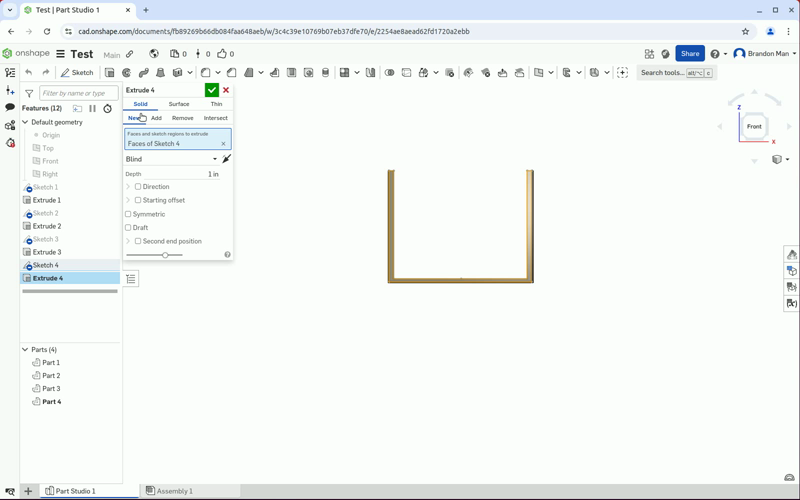
mouse_move(137, 120)
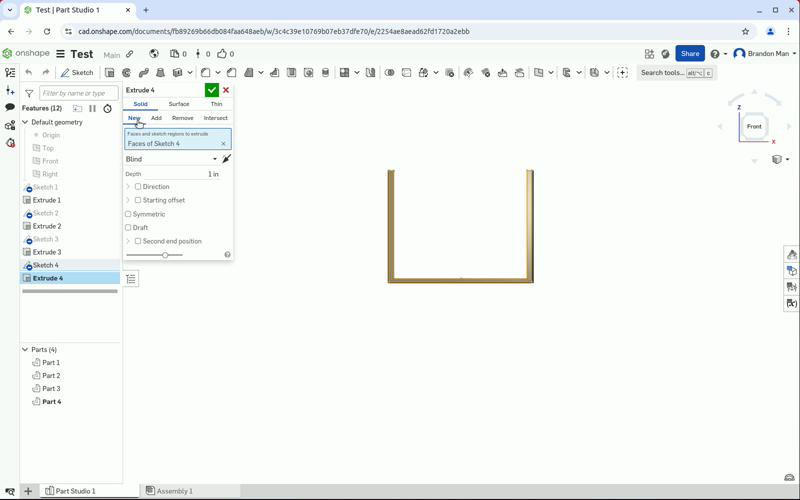
click(137, 120)
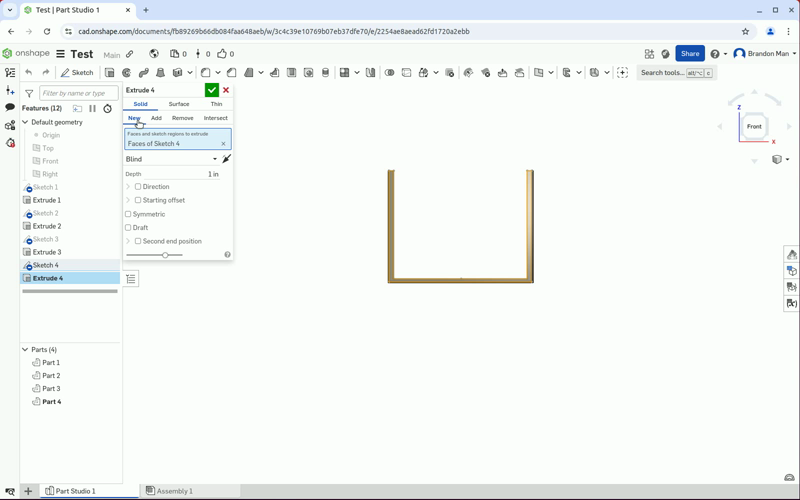
key(tab, 4)
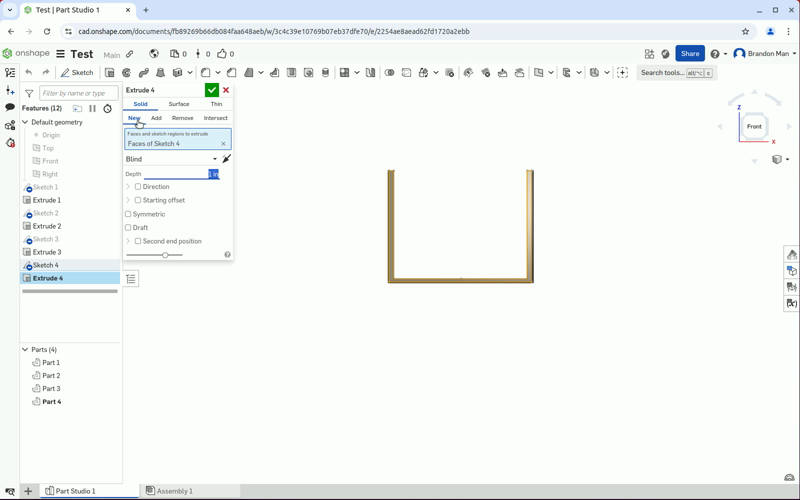
text(0.481)
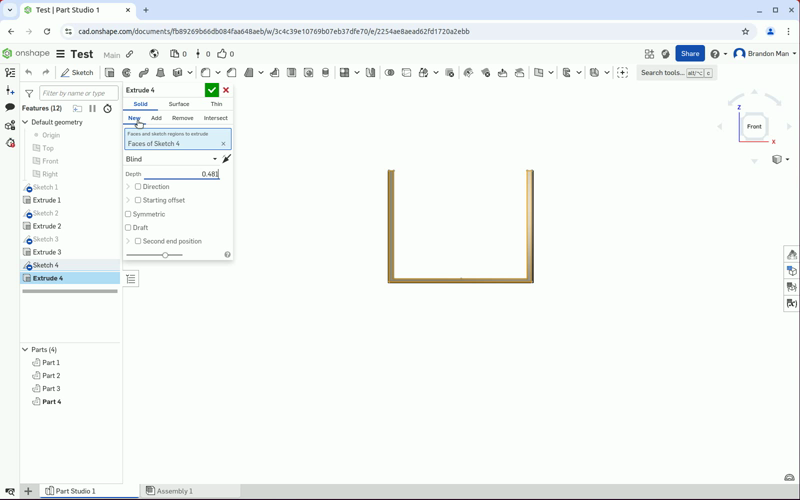
key(tab, 3)
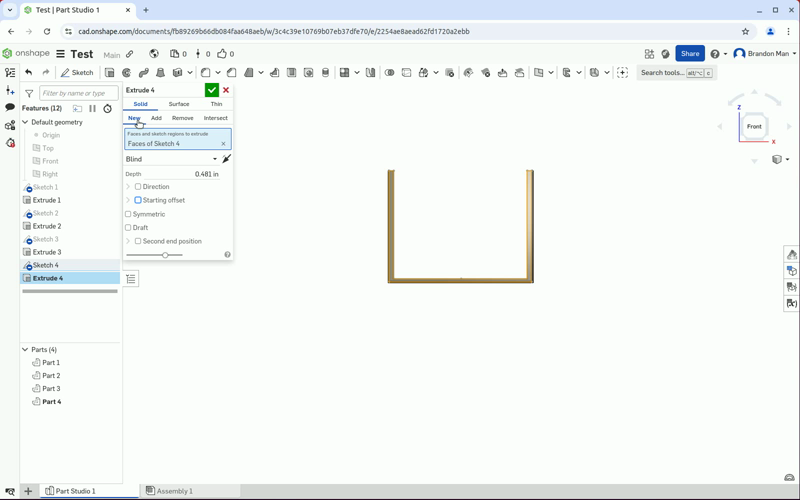
key(tab, 2)
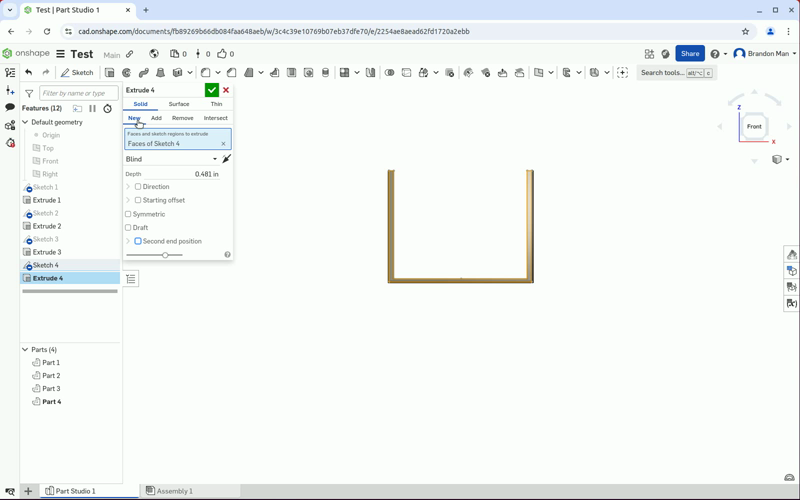
key(space)
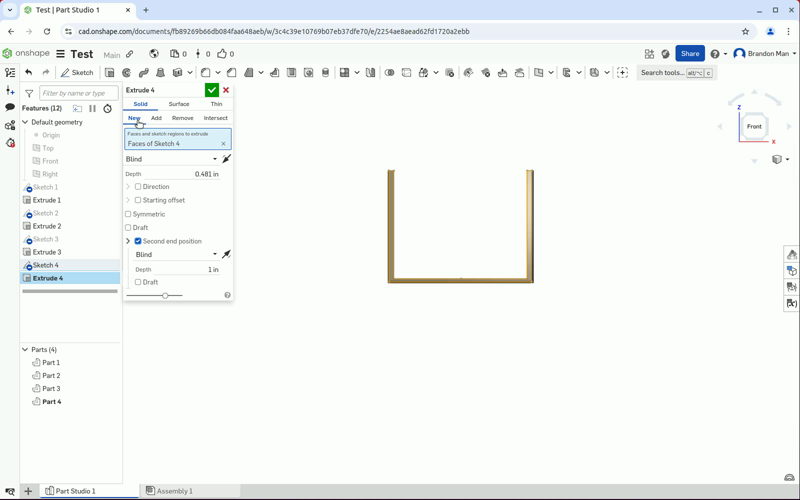
key(tab, 3)
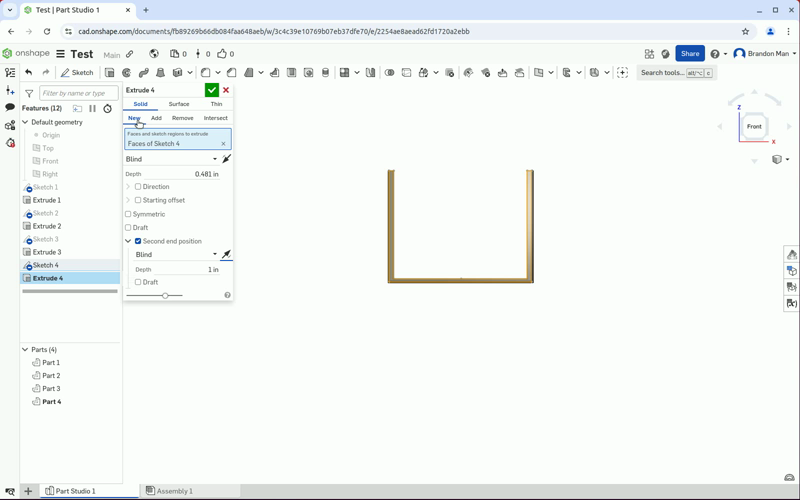
text(-0.241)
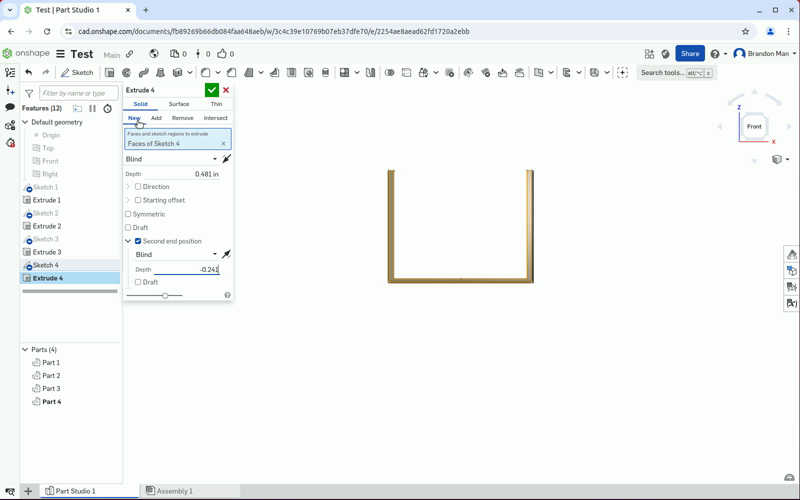
key(enter)
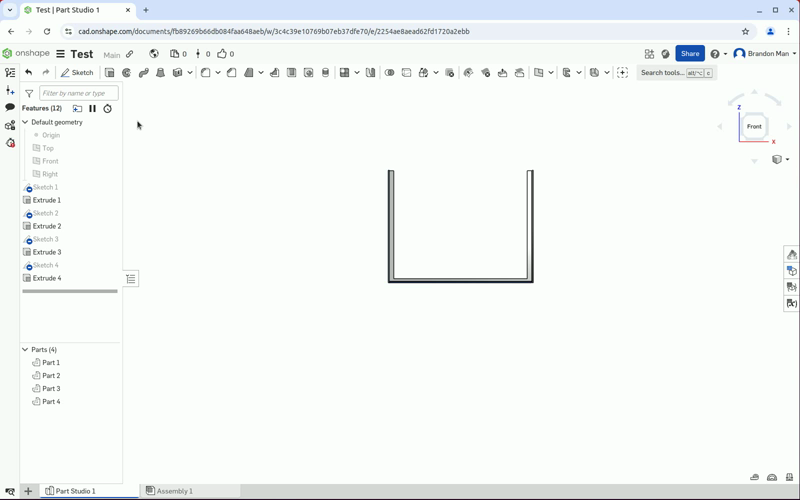
key(shift+h)
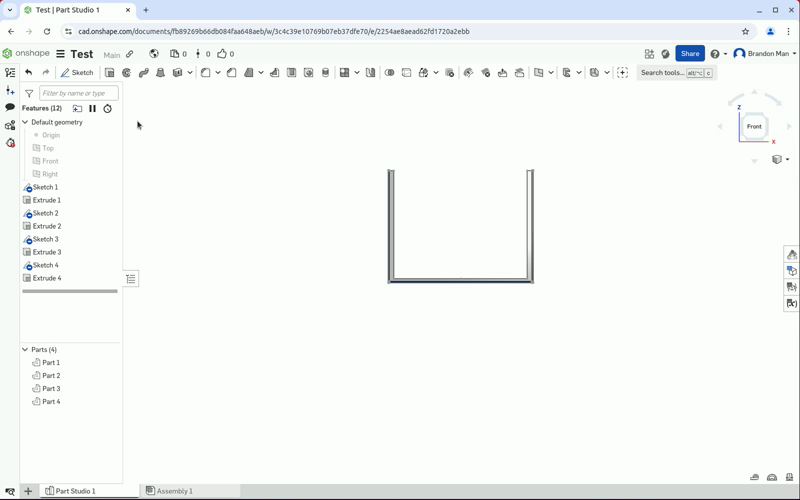
key(shift+h)
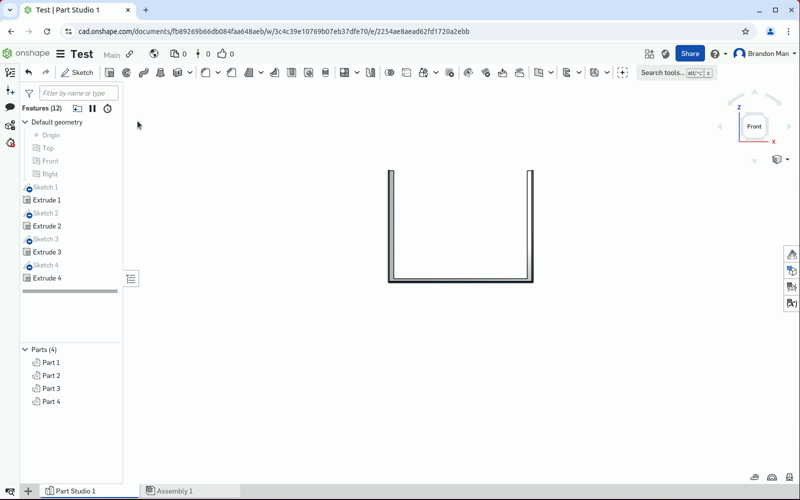
mouse_move(73, 189)
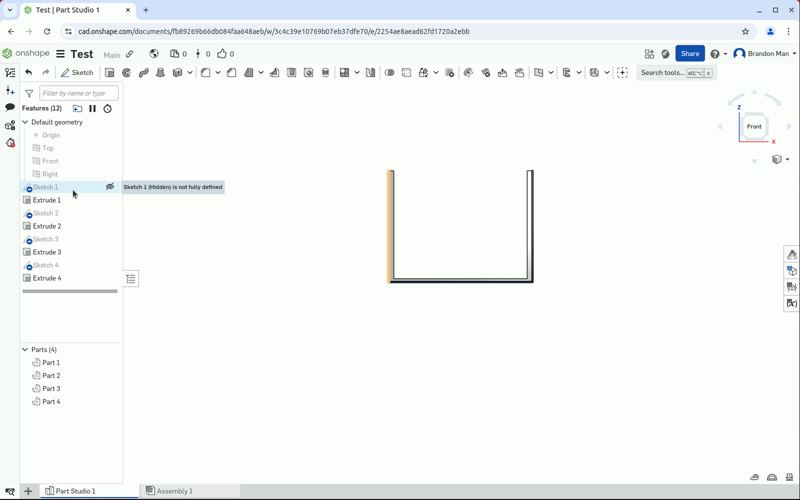
click(73, 189)
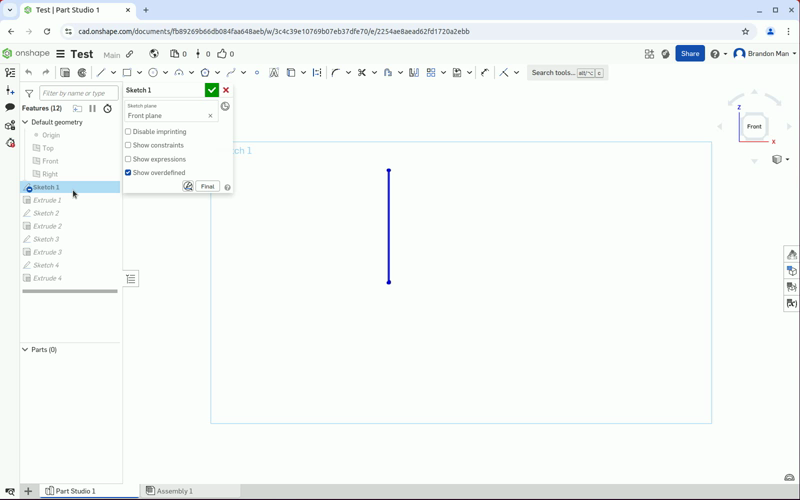
mouse_move(229, 92)
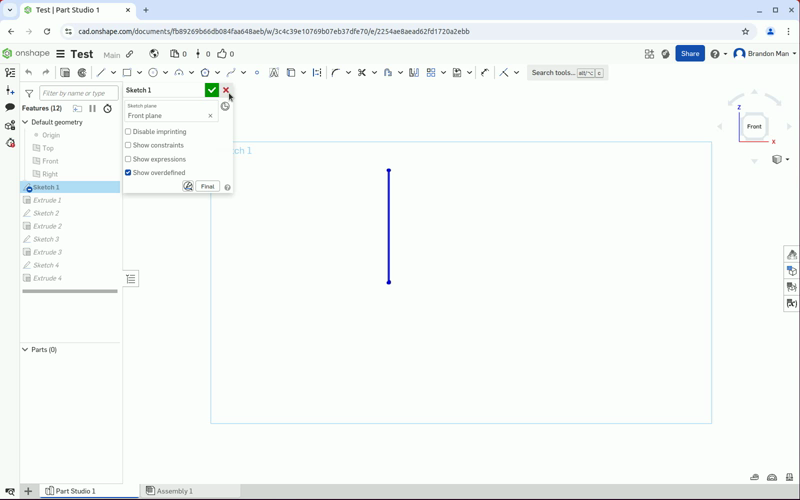
click(229, 92)
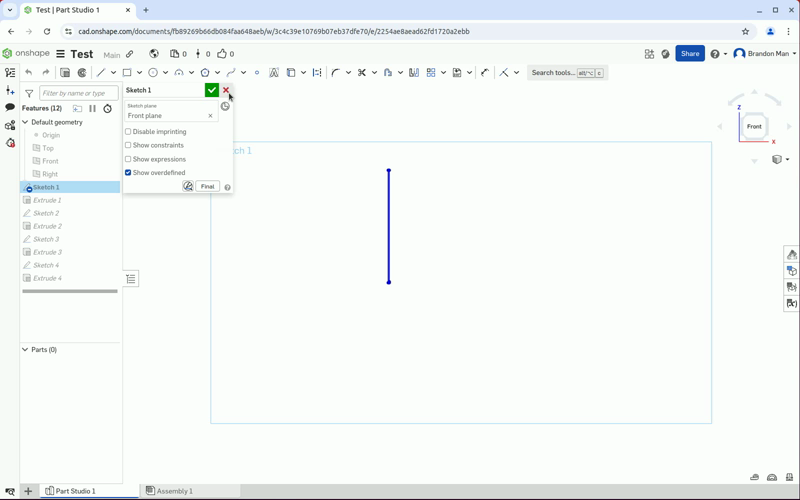
key(shift+s)
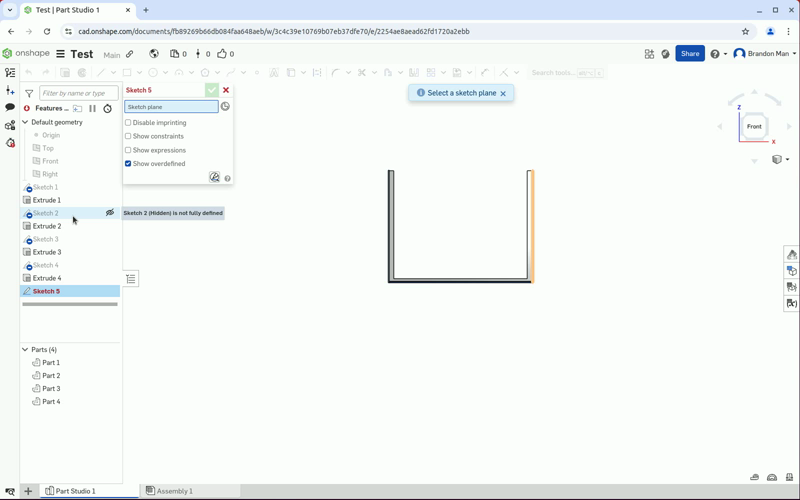
scroll(3)
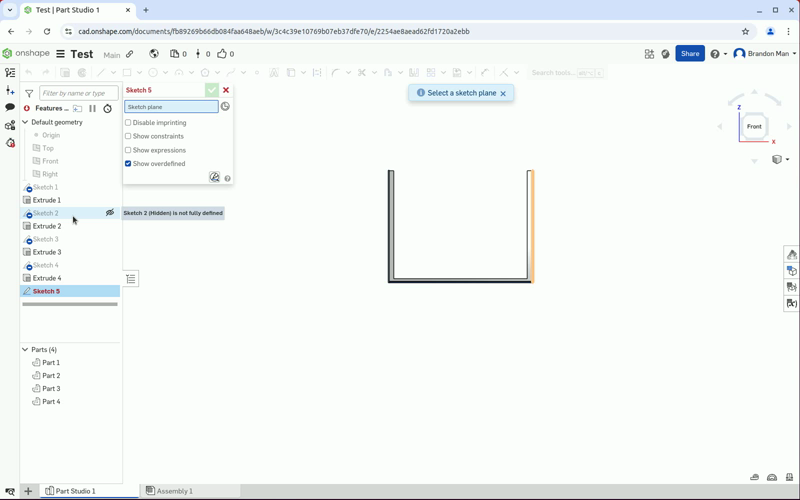
mouse_move(73, 163)
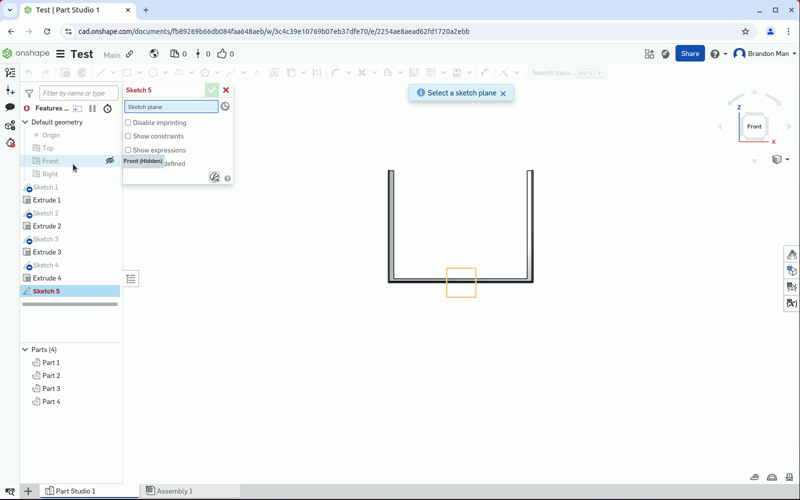
click(73, 163)
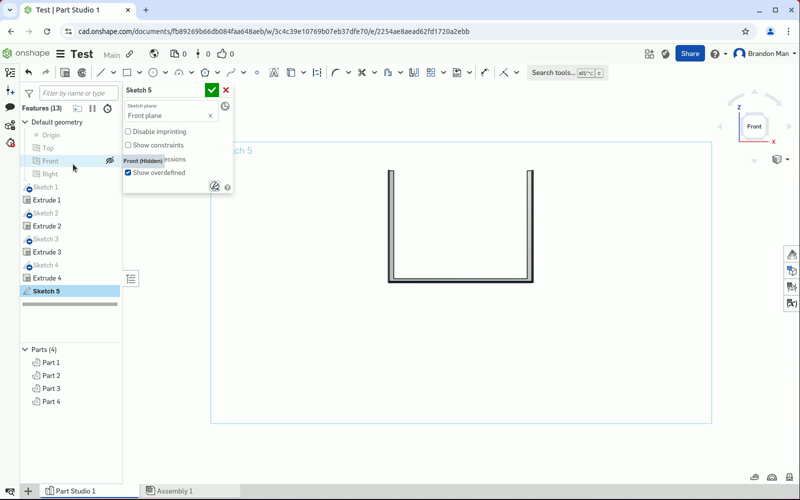
mouse_move(73, 352)
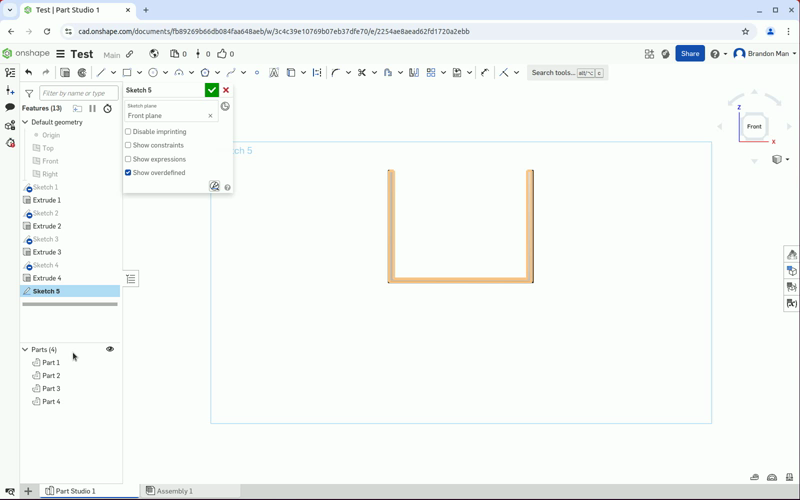
key(y)
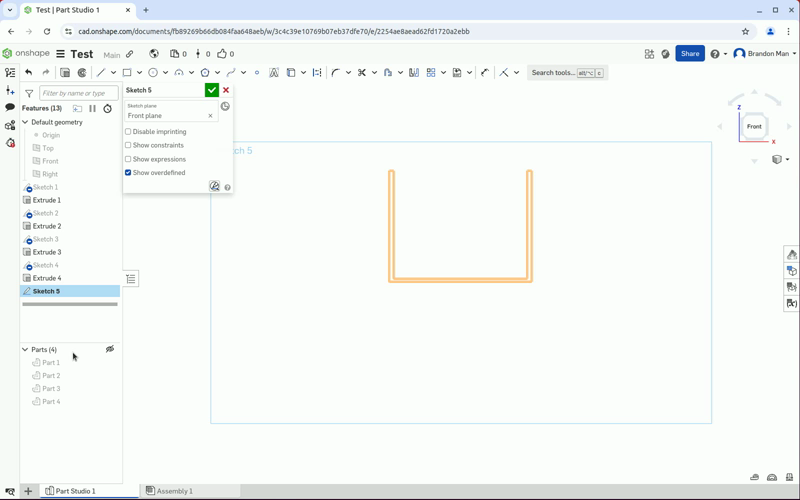
key(l)
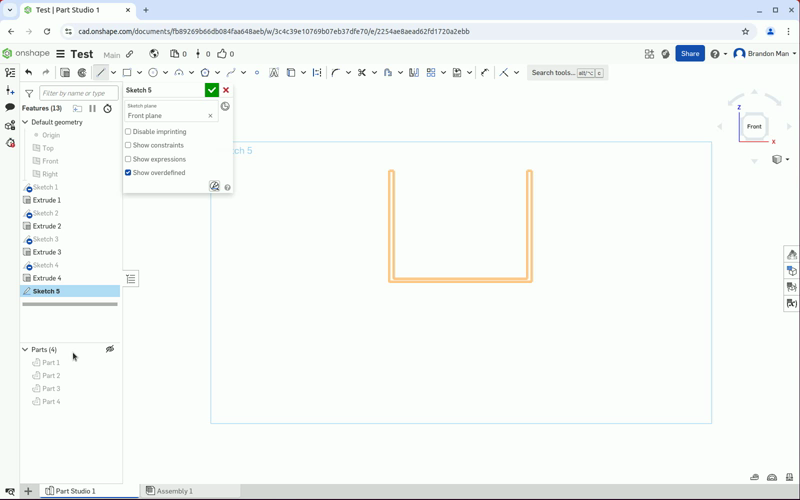
key_down(shift)
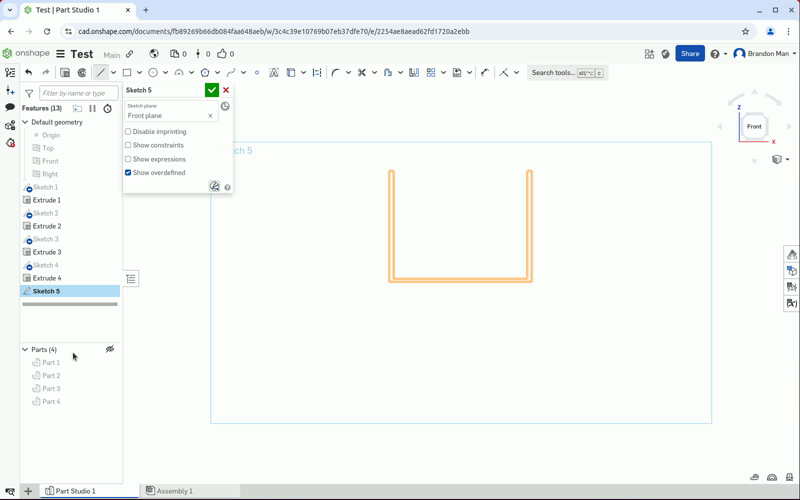
mouse_move(389, 281)
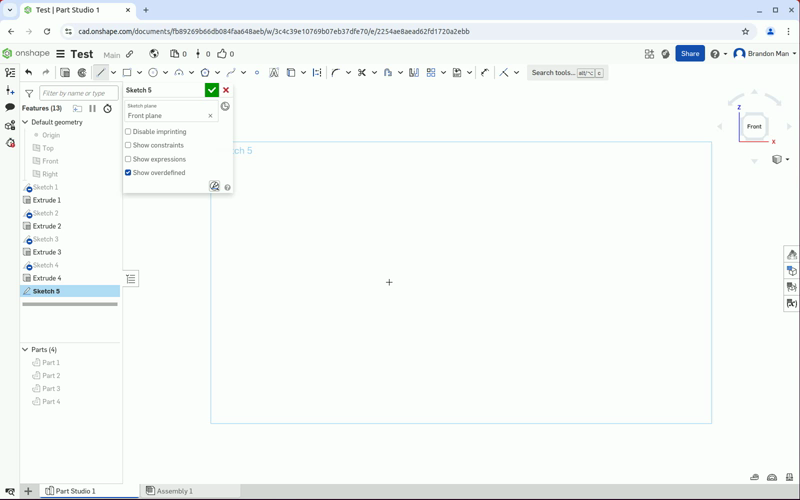
click(389, 281)
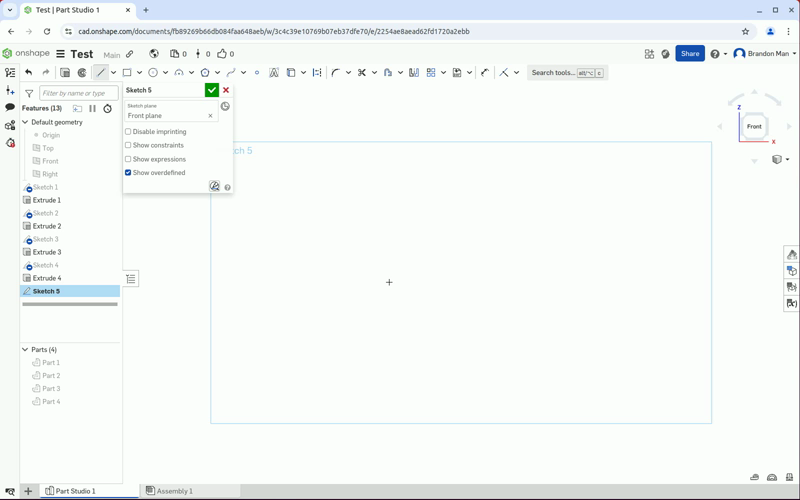
key_up(shift)
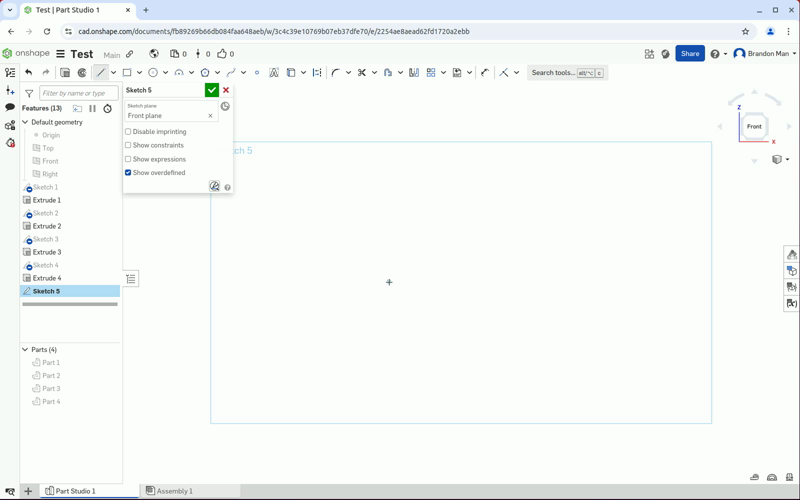
key_down(shift)
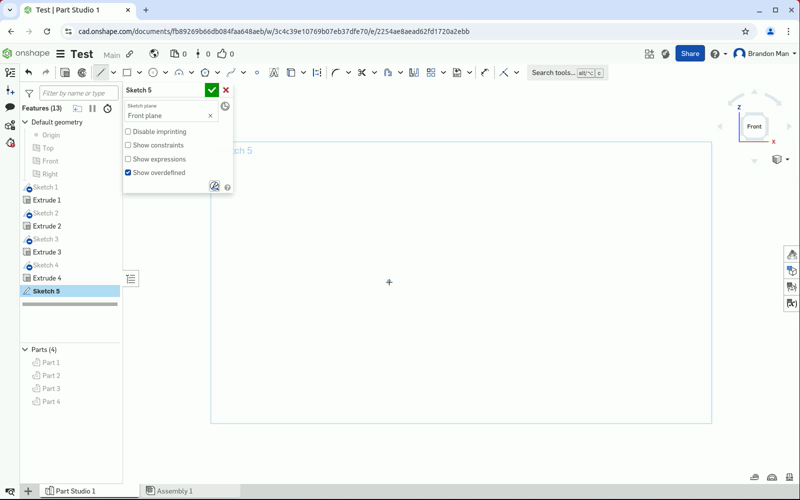
mouse_move(531, 281)
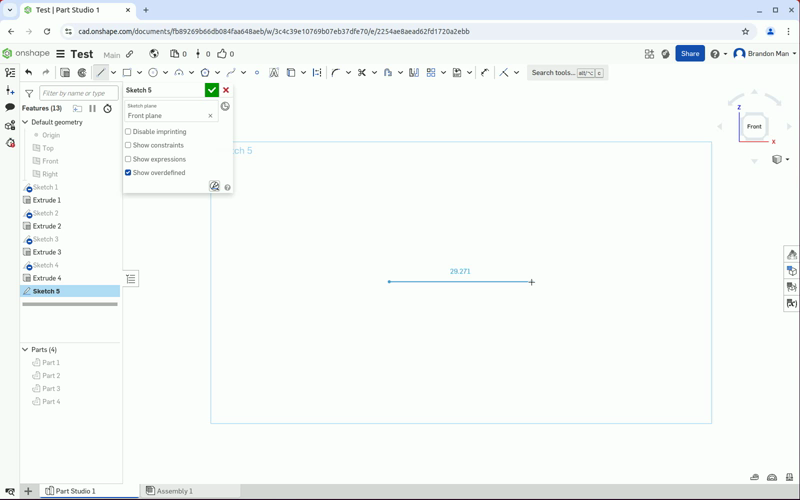
click(531, 281)
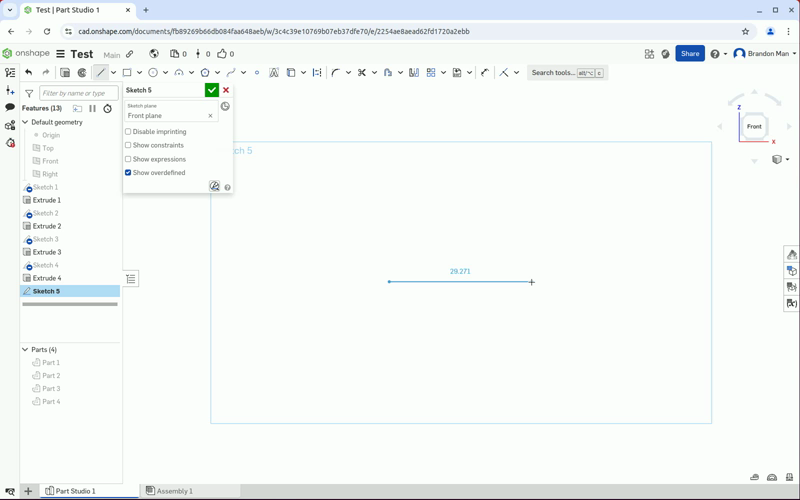
key_up(shift)
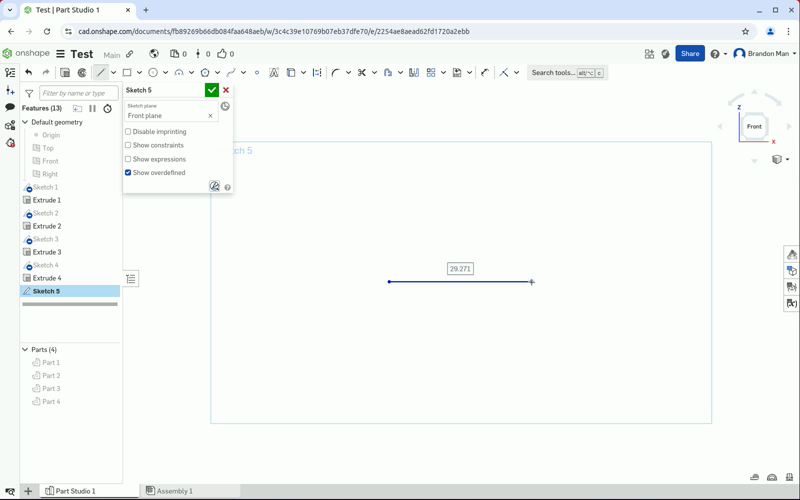
key_down(shift)
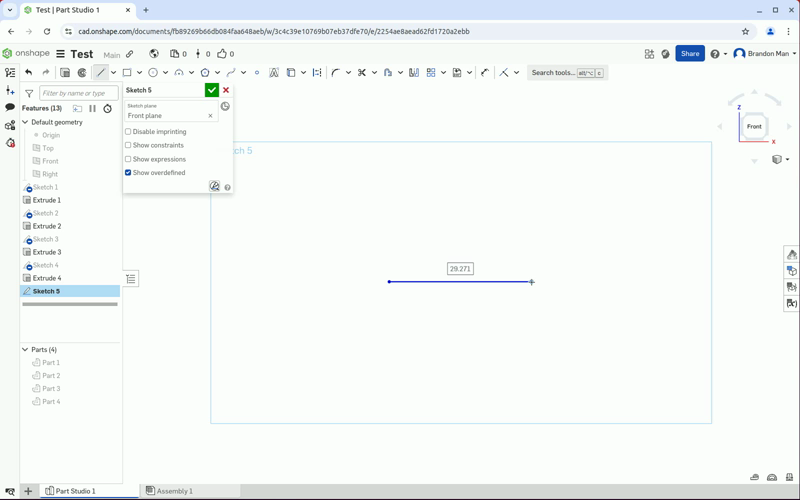
mouse_move(531, 170)
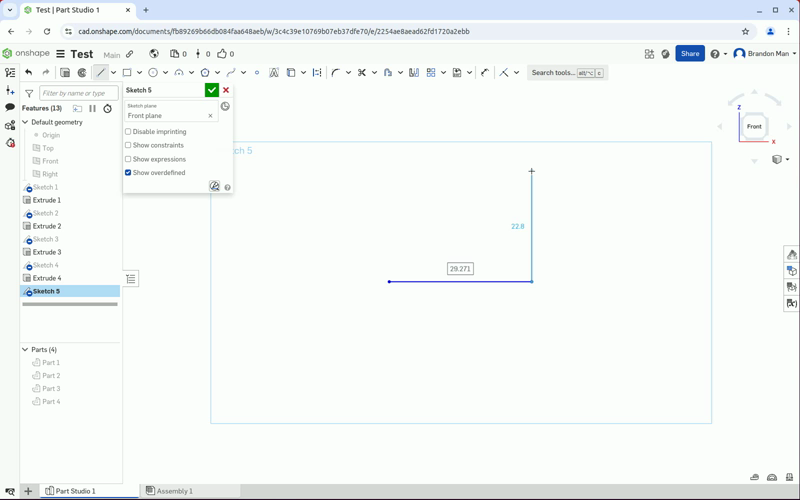
click(531, 170)
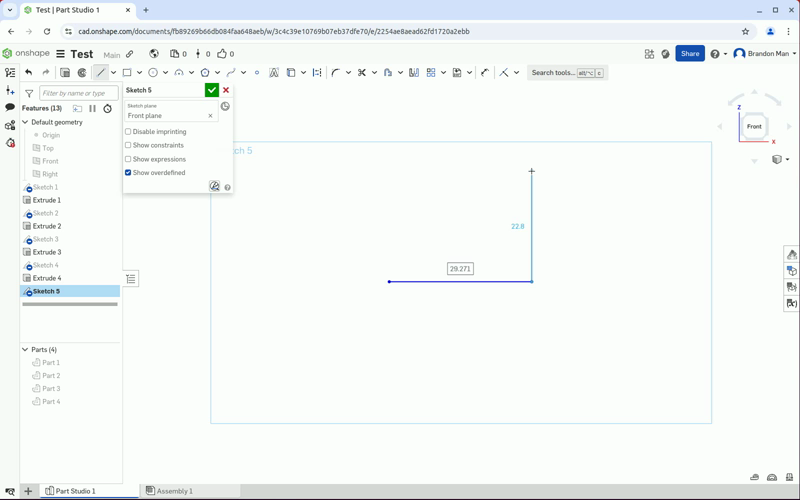
key_up(shift)
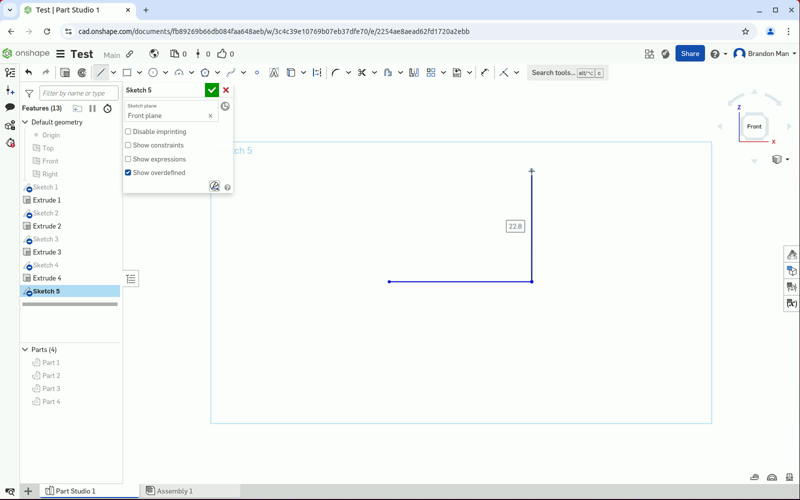
key_down(shift)
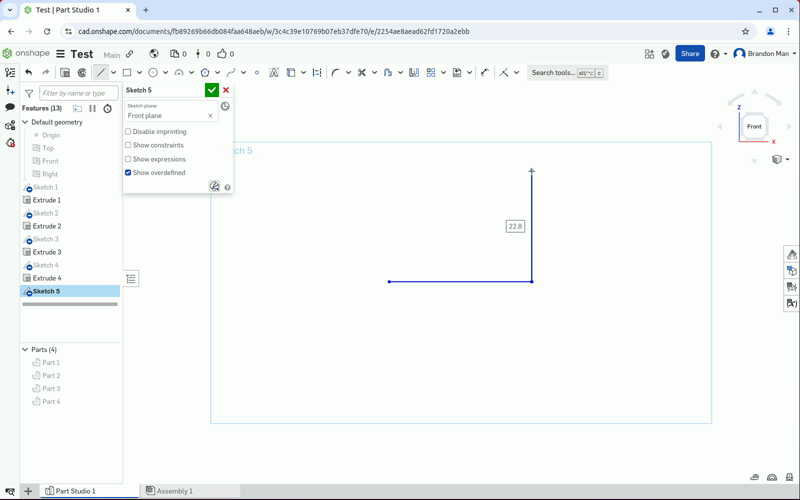
mouse_move(561, 170)
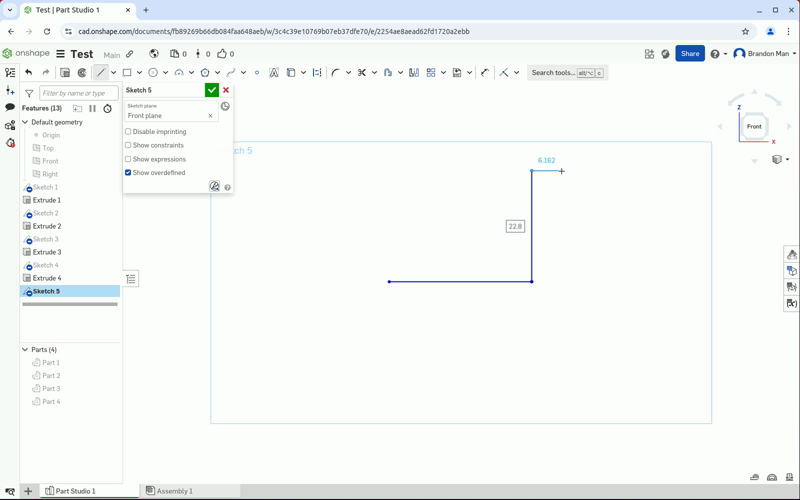
mouse_move(527, 170)
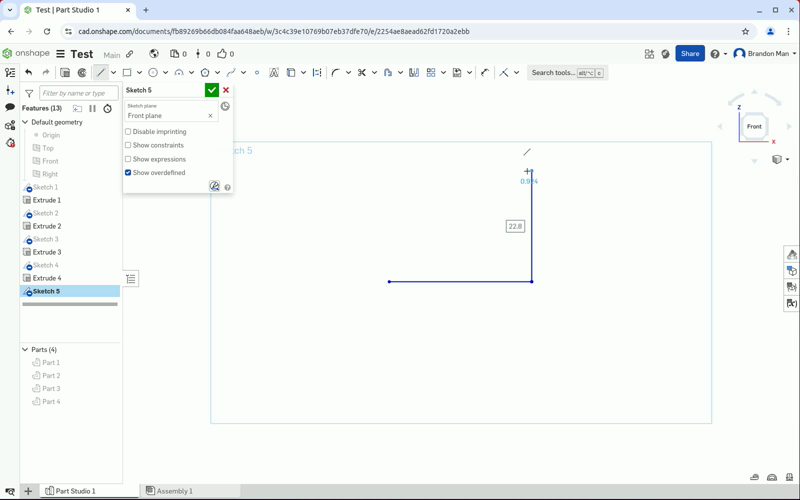
scroll(6)
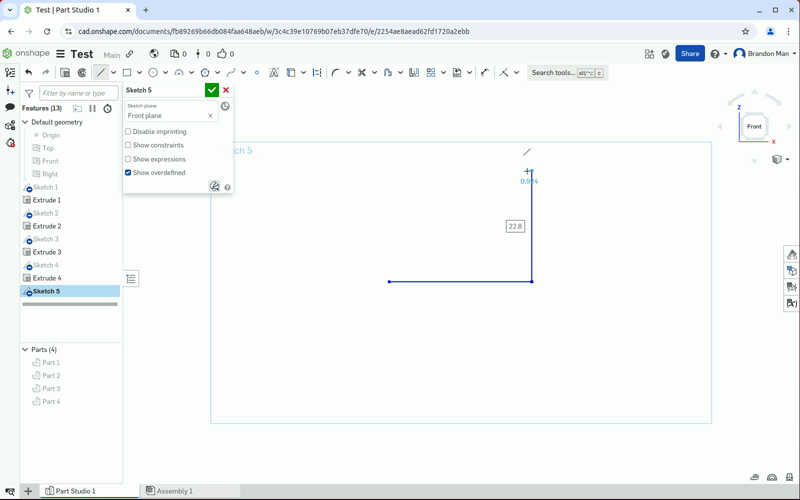
scroll(6)
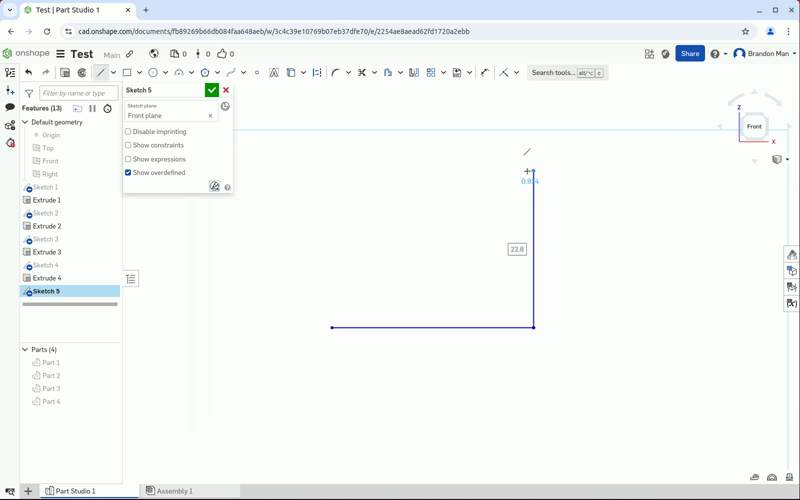
scroll(6)
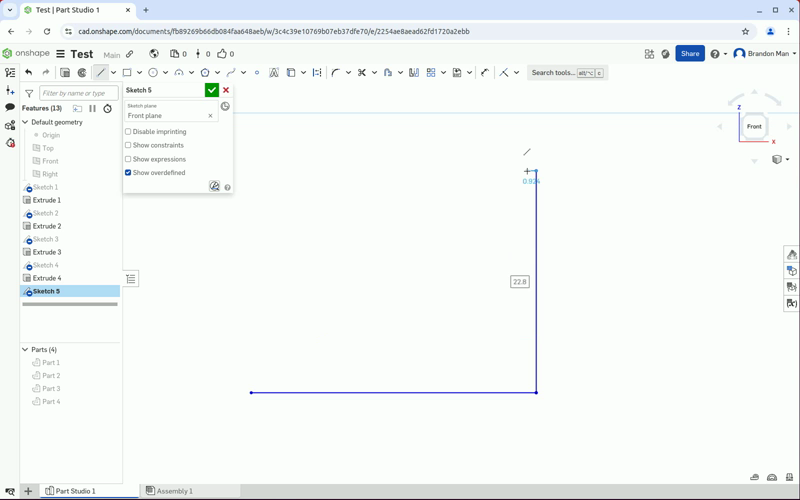
scroll(6)
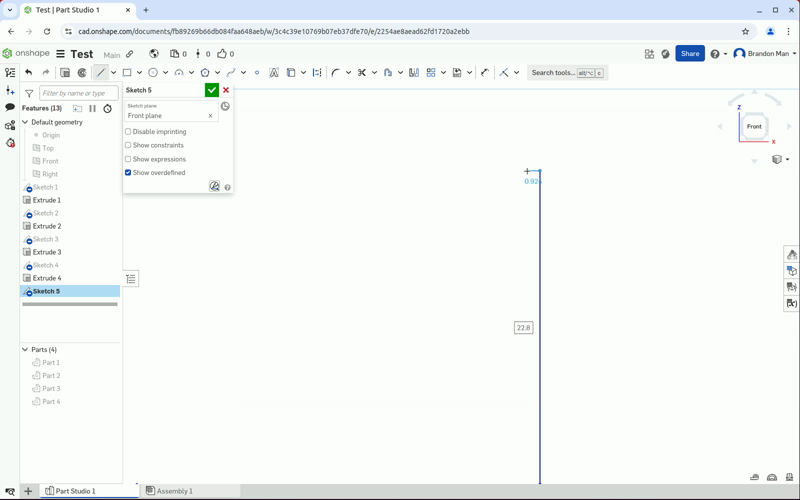
scroll(6)
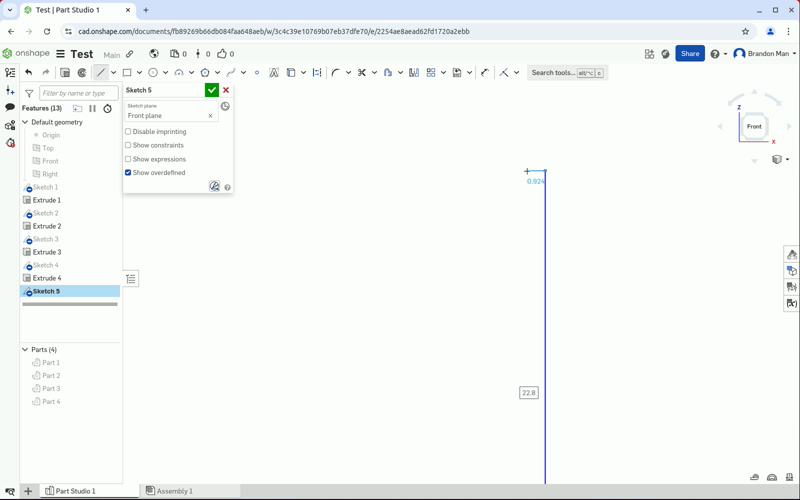
scroll(6)
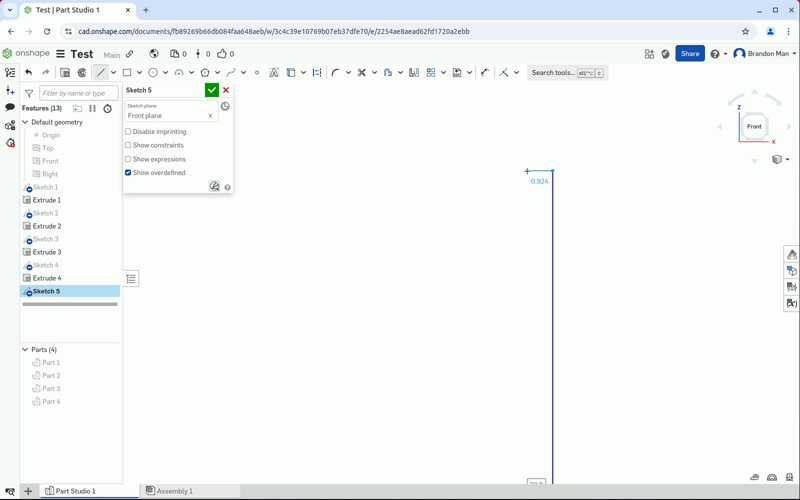
scroll(6)
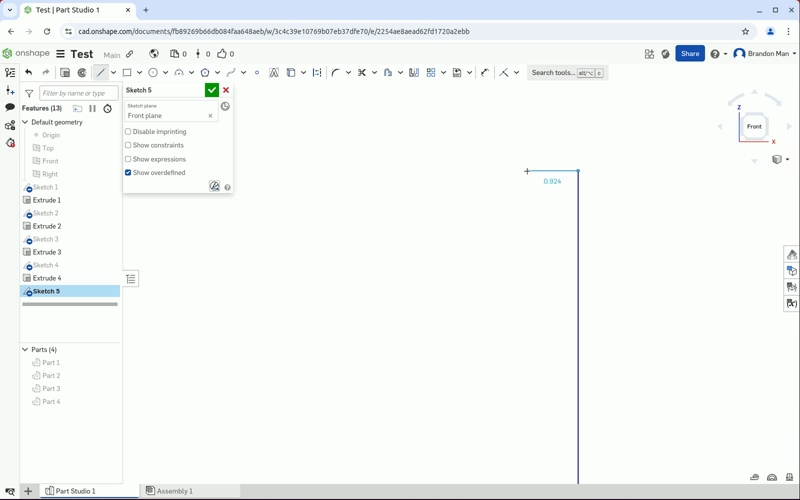
click(527, 170)
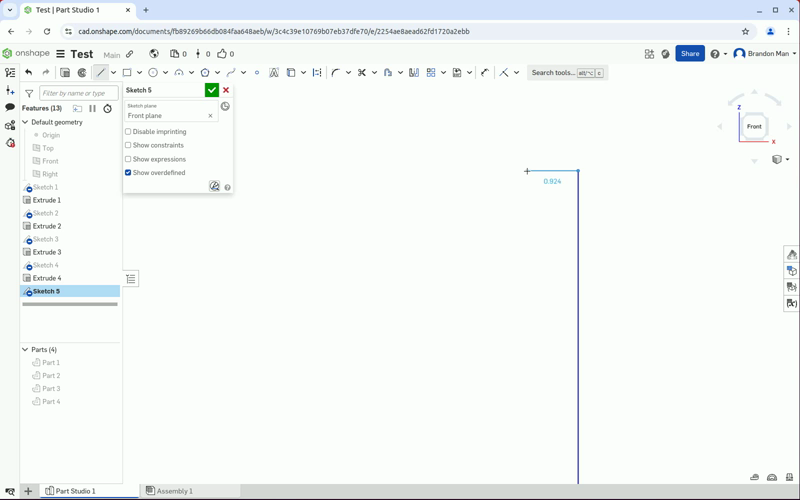
scroll(-6)
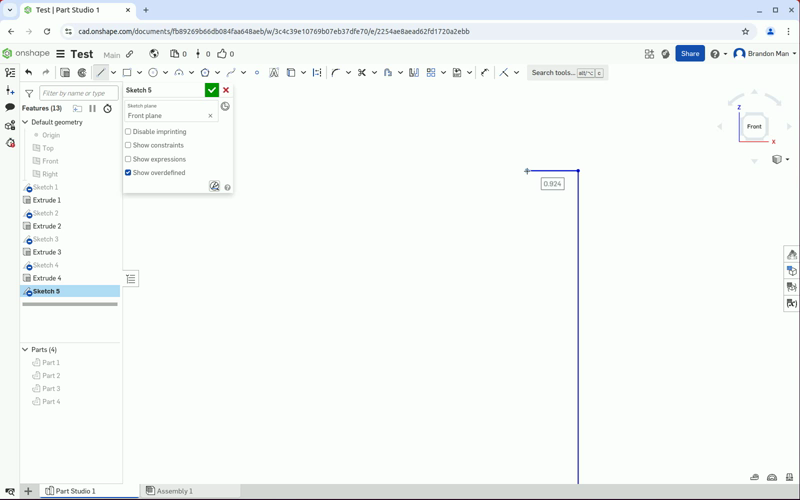
scroll(-6)
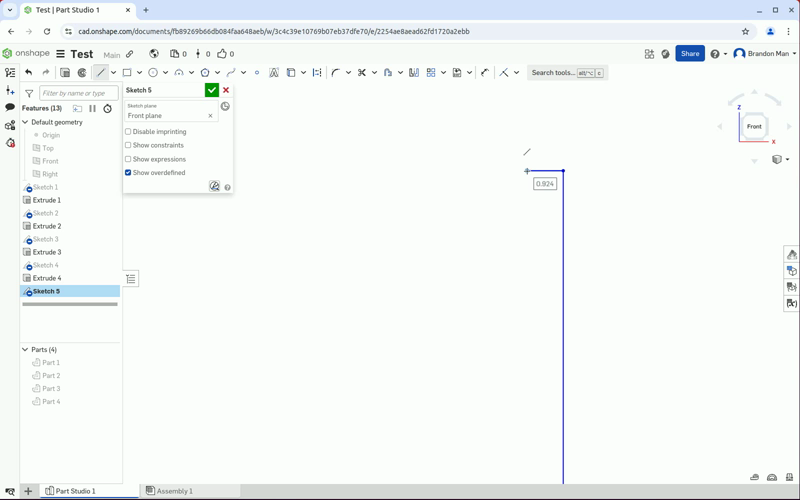
scroll(-6)
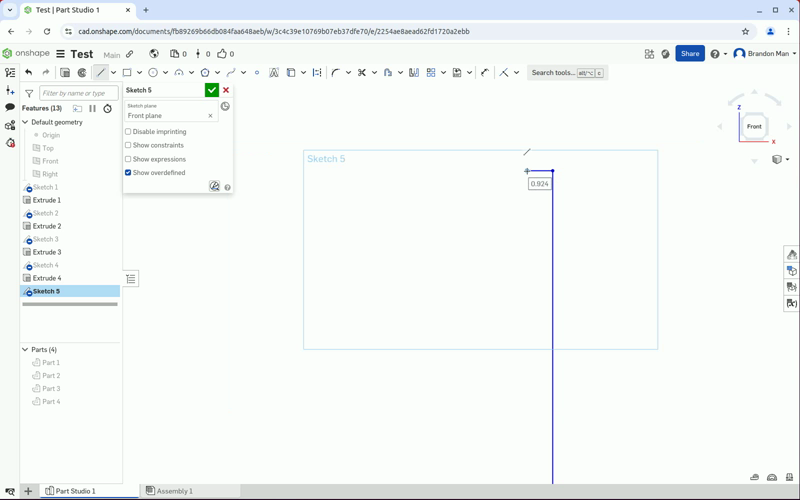
scroll(-6)
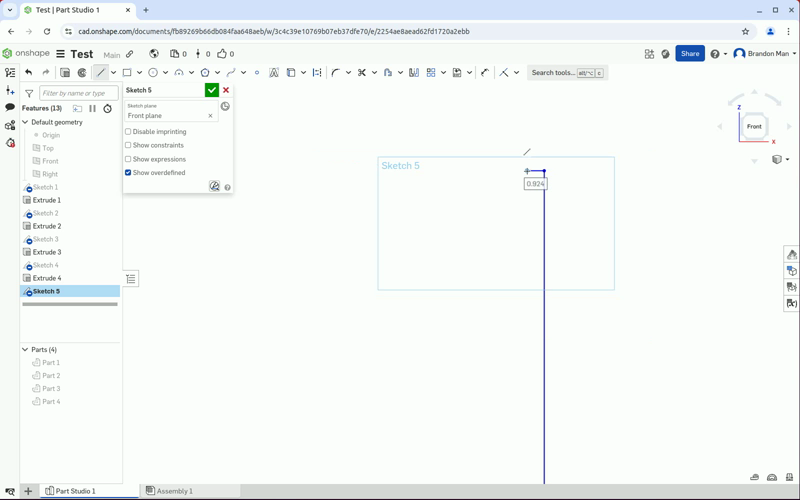
scroll(-6)
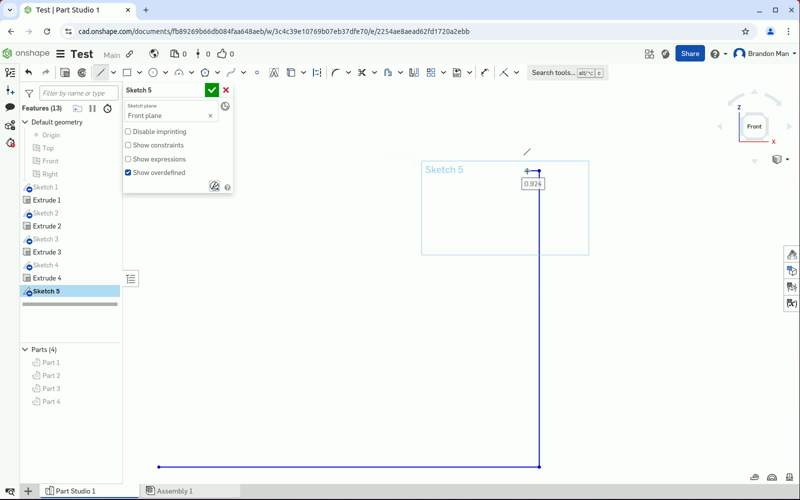
scroll(-6)
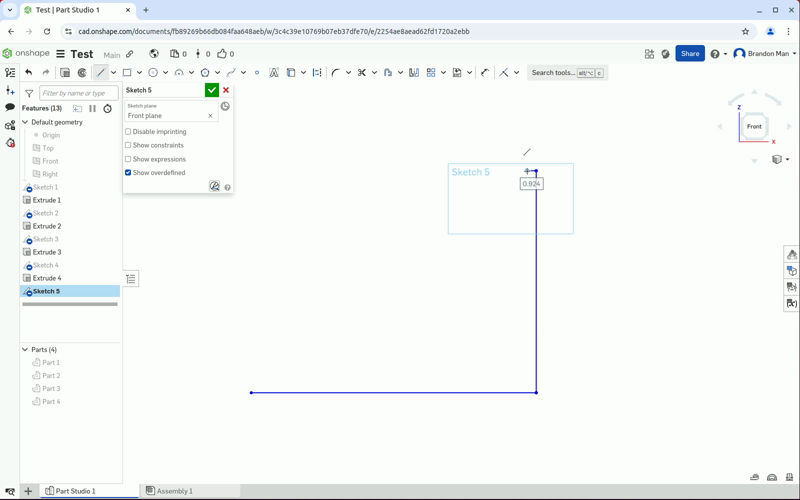
scroll(-6)
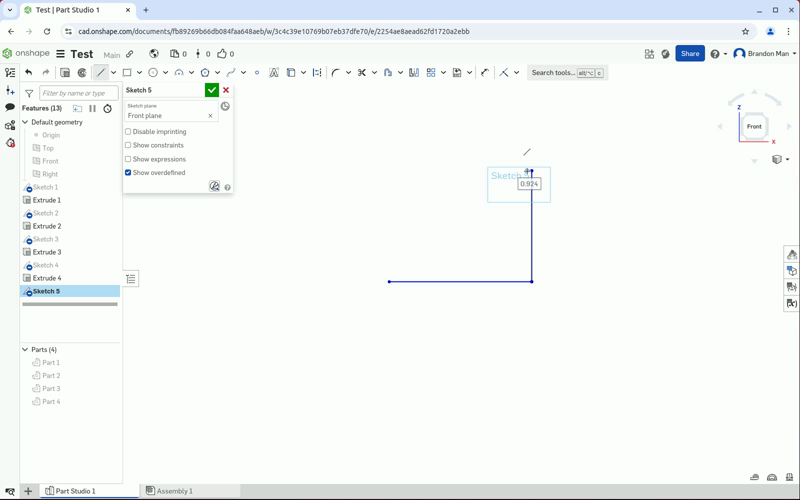
key_up(shift)
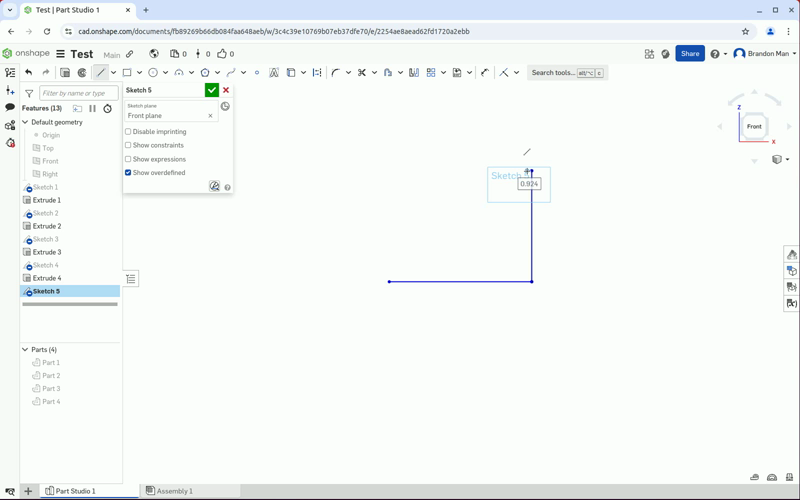
key_down(shift)
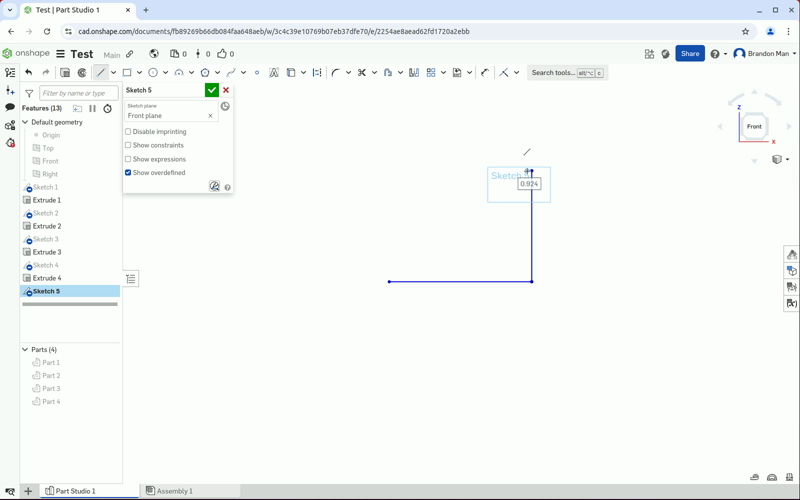
mouse_move(527, 278)
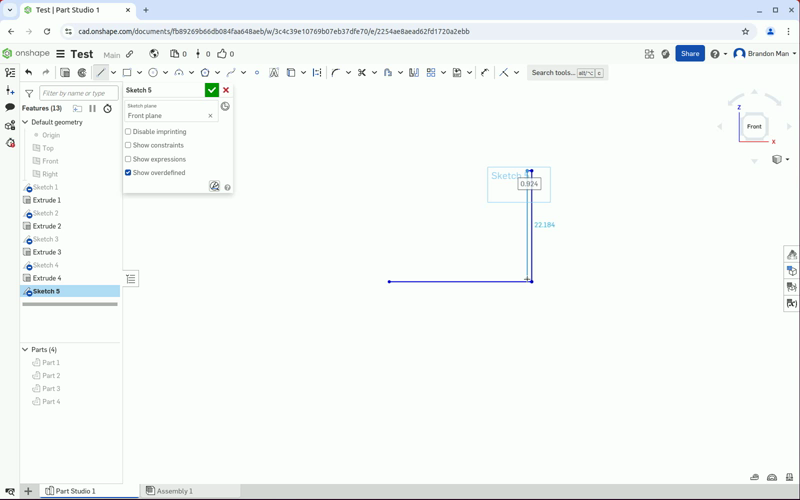
click(527, 278)
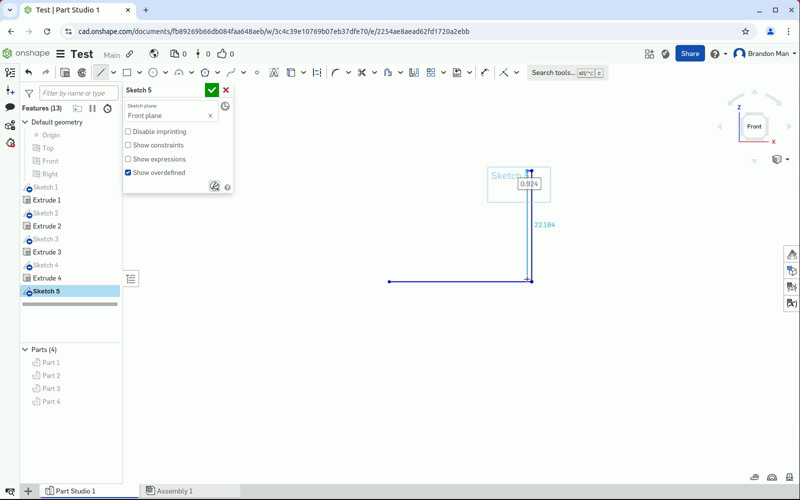
key_up(shift)
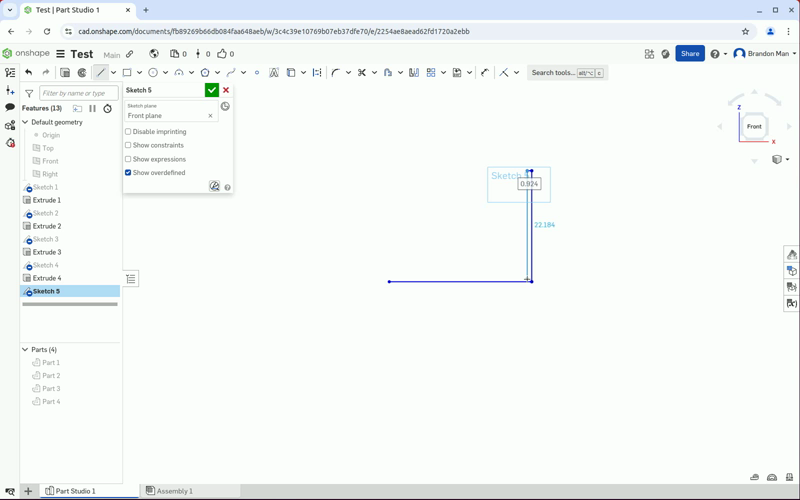
key_down(shift)
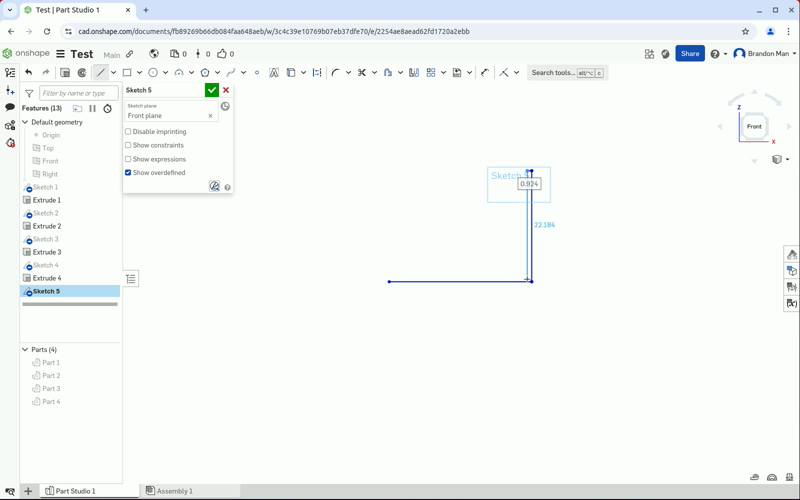
mouse_move(461, 278)
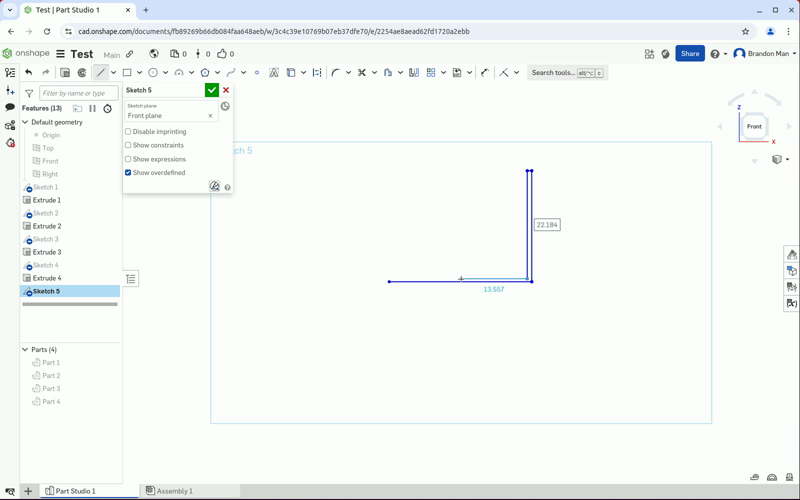
click(461, 278)
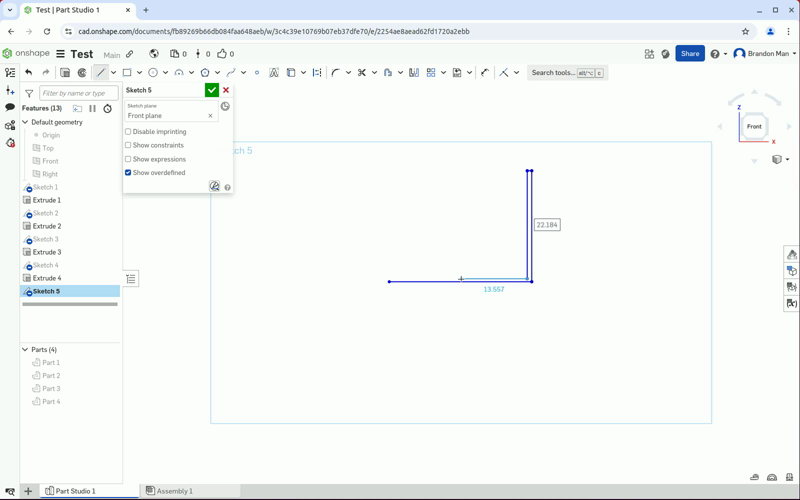
key_up(shift)
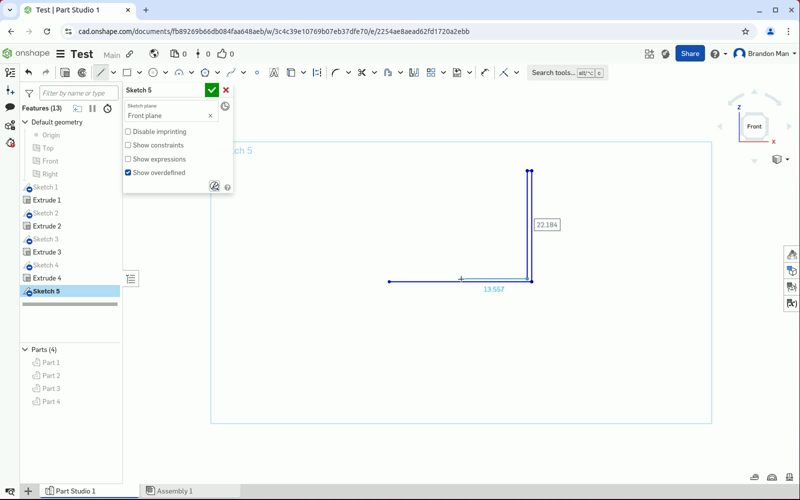
key_down(shift)
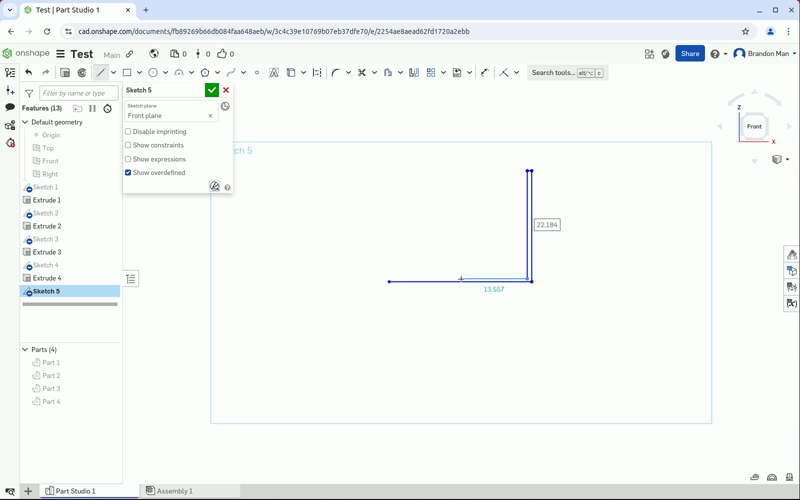
mouse_move(393, 278)
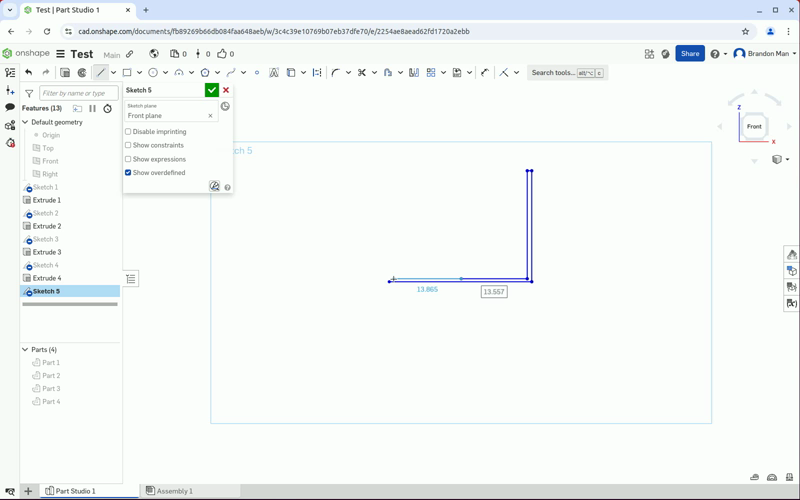
click(393, 278)
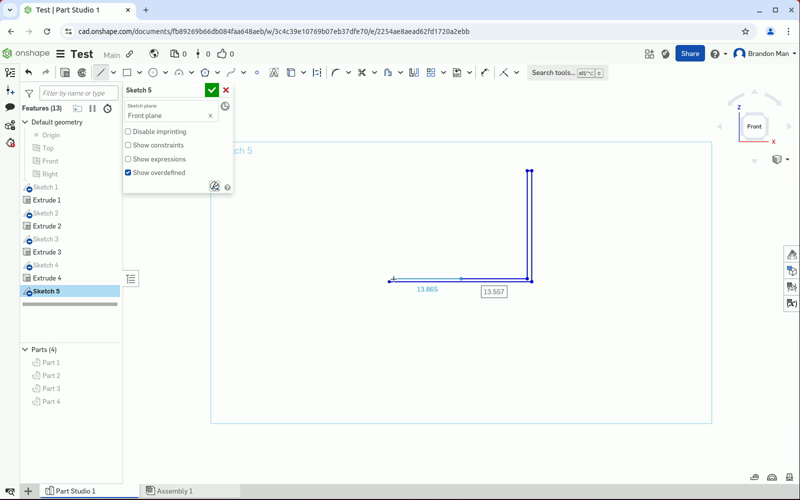
key_up(shift)
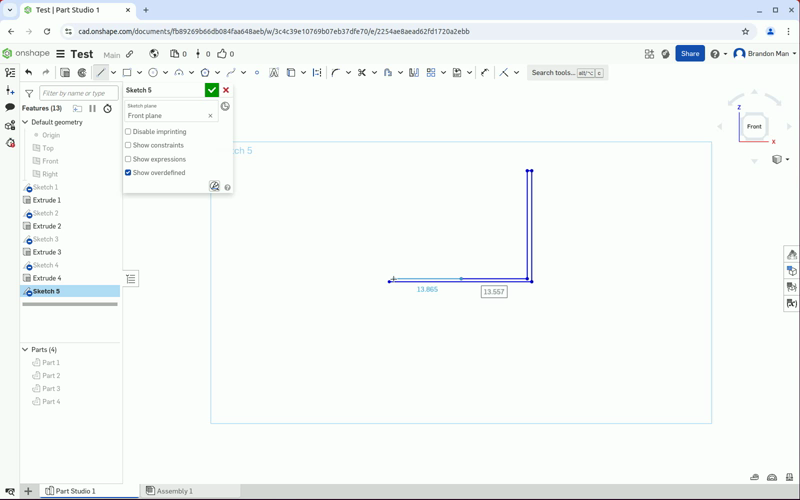
key_down(shift)
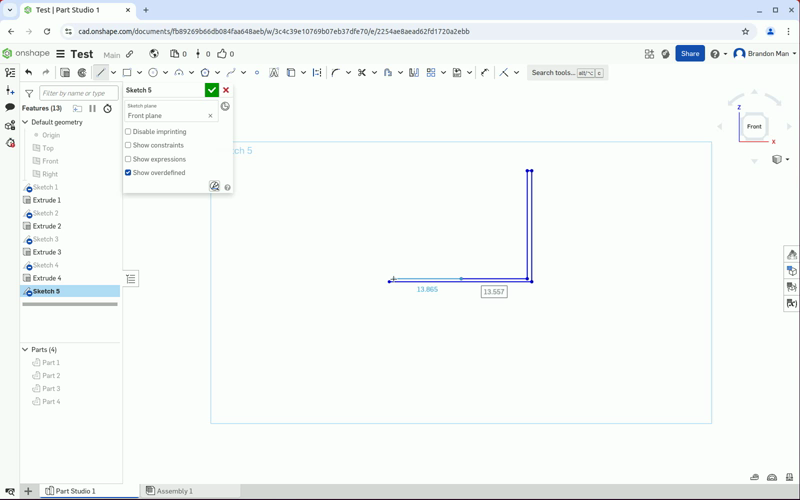
mouse_move(393, 170)
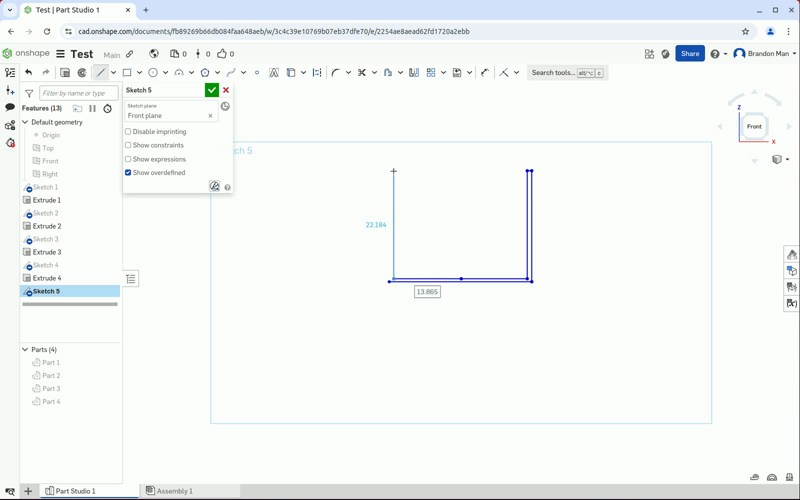
click(393, 170)
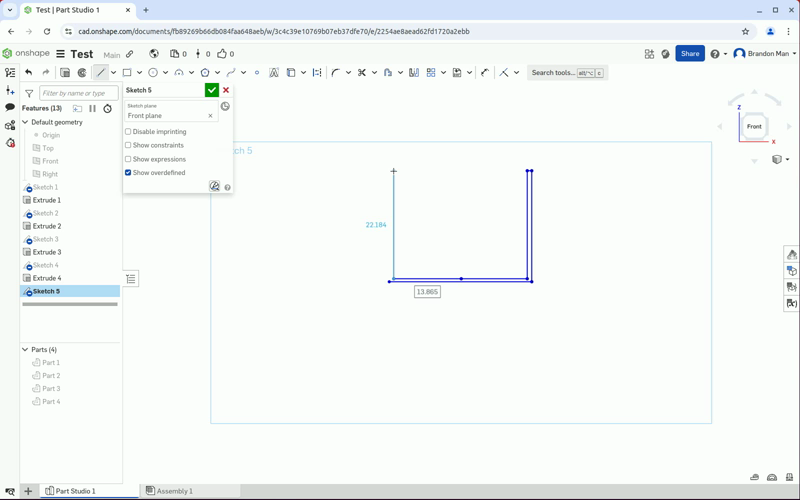
key_up(shift)
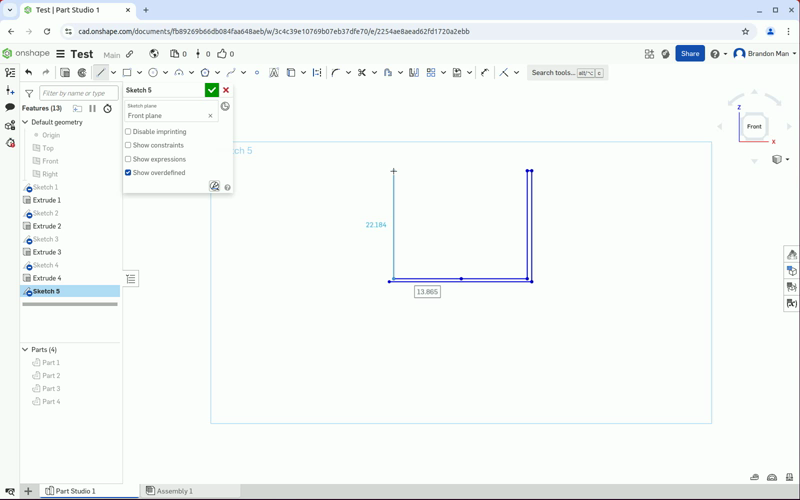
key_down(shift)
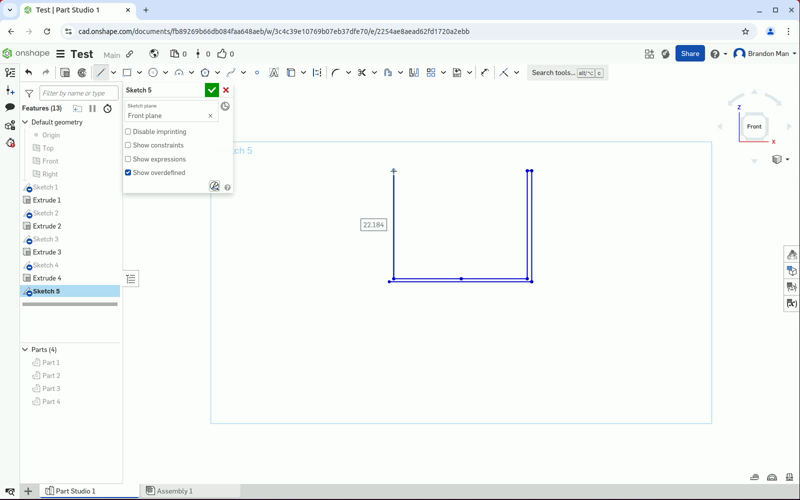
mouse_move(423, 170)
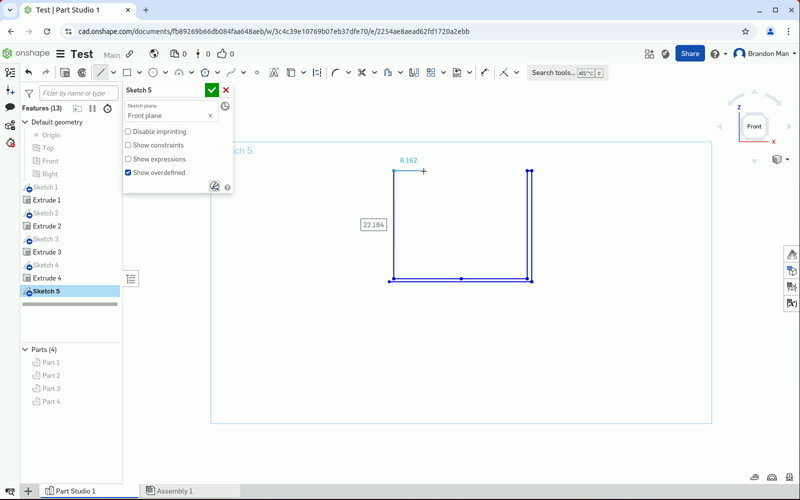
mouse_move(389, 170)
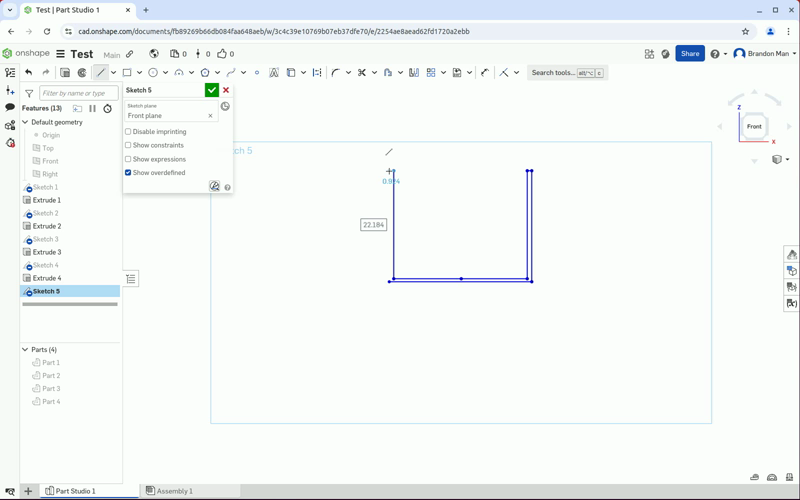
scroll(6)
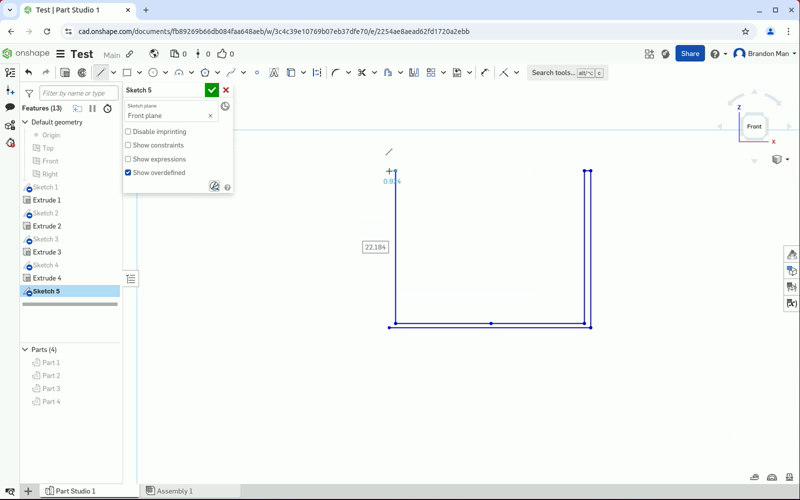
scroll(6)
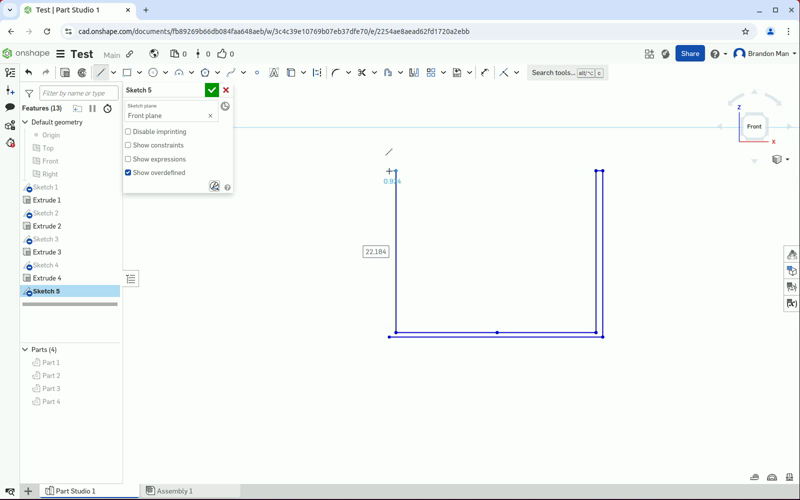
scroll(6)
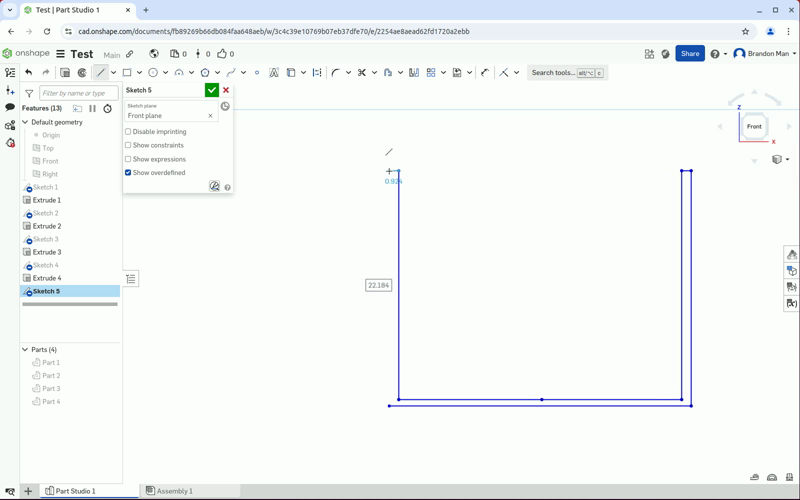
scroll(6)
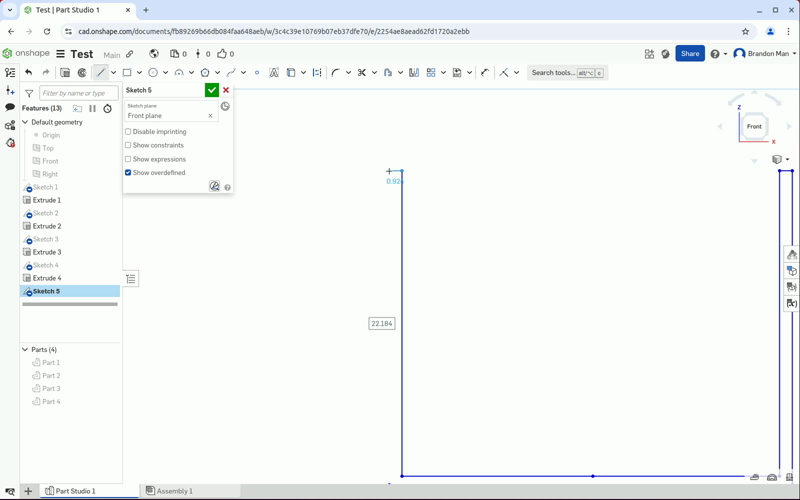
scroll(6)
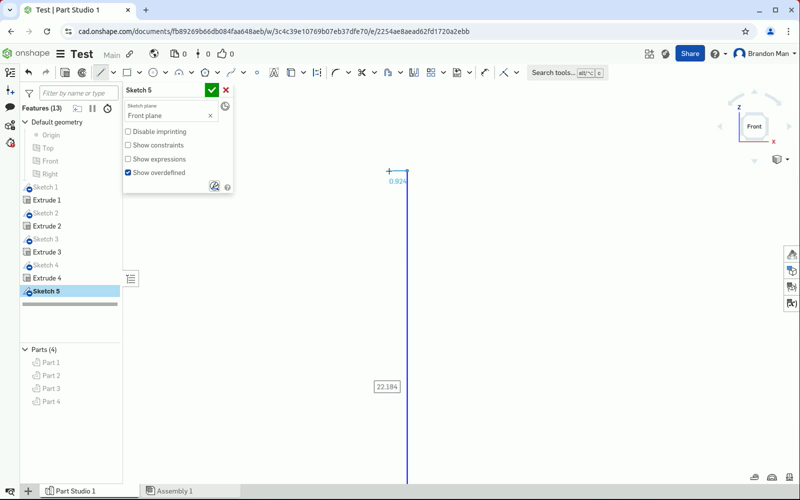
scroll(6)
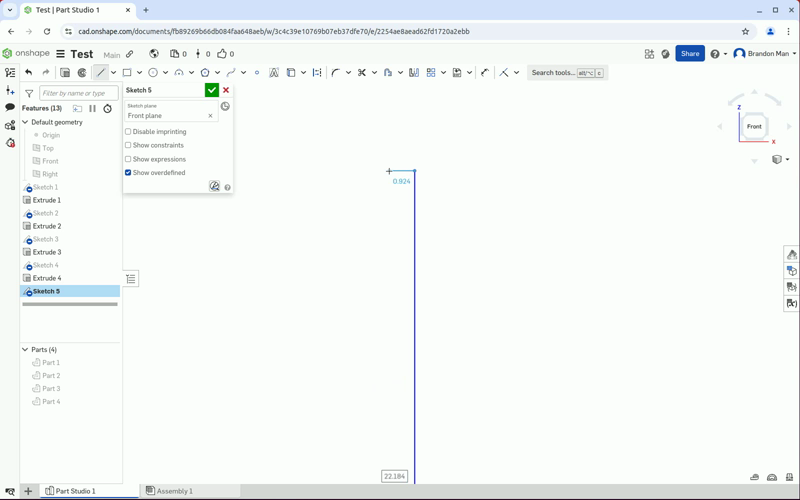
scroll(6)
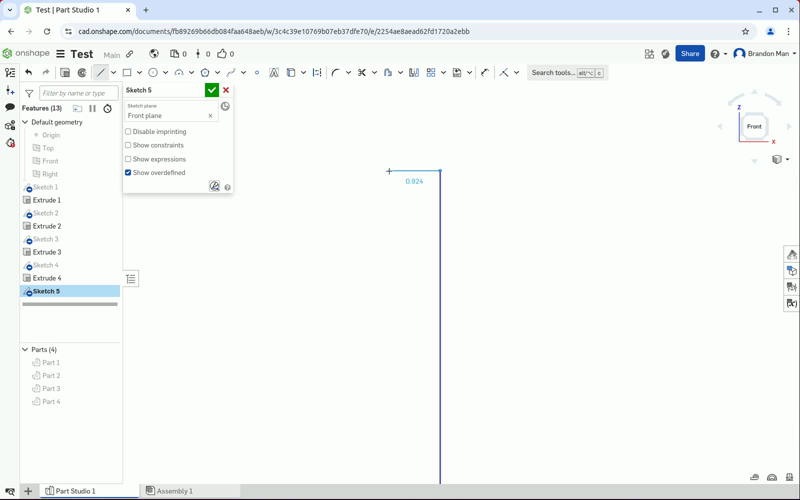
click(389, 170)
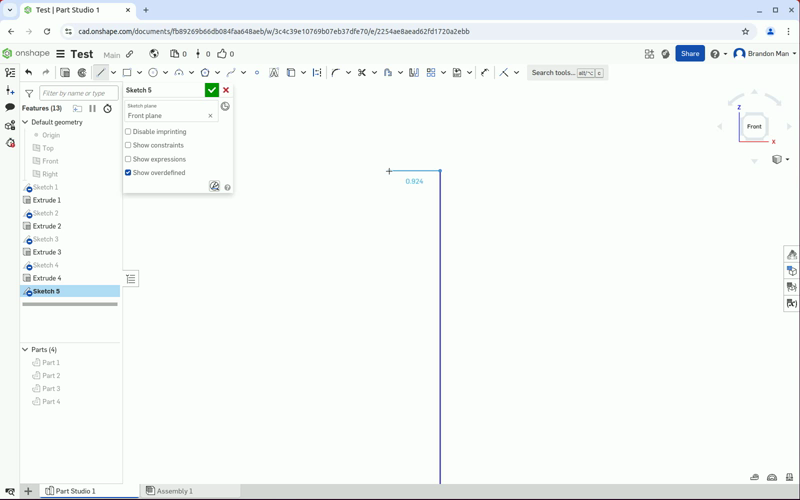
scroll(-6)
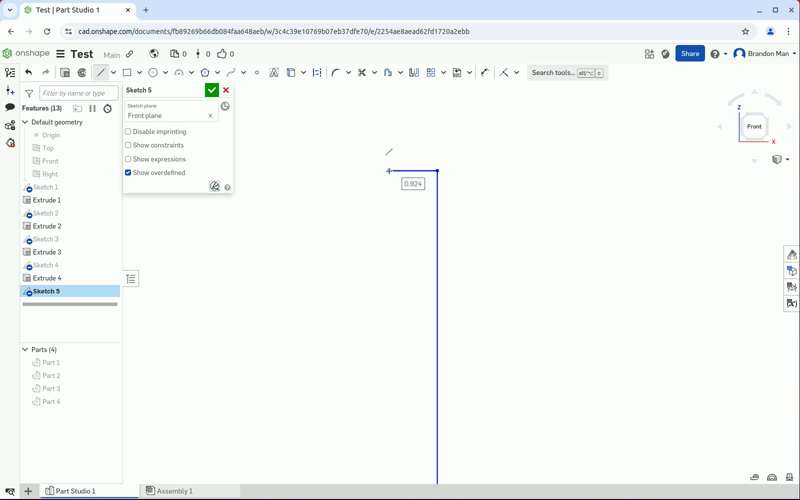
scroll(-6)
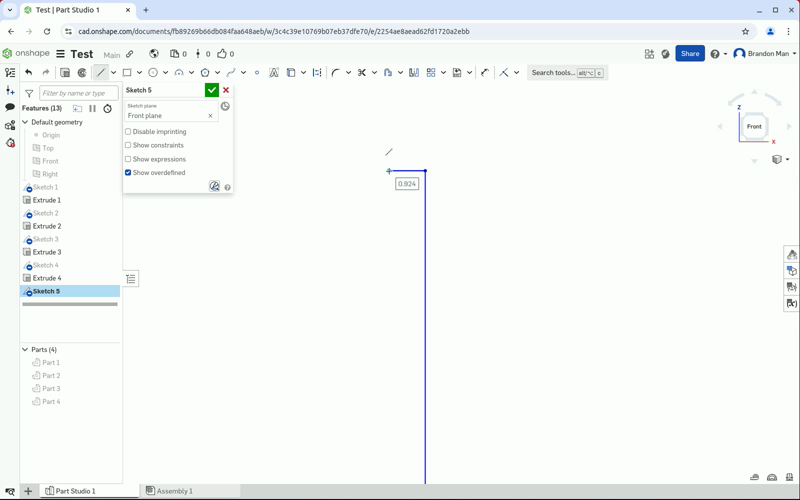
scroll(-6)
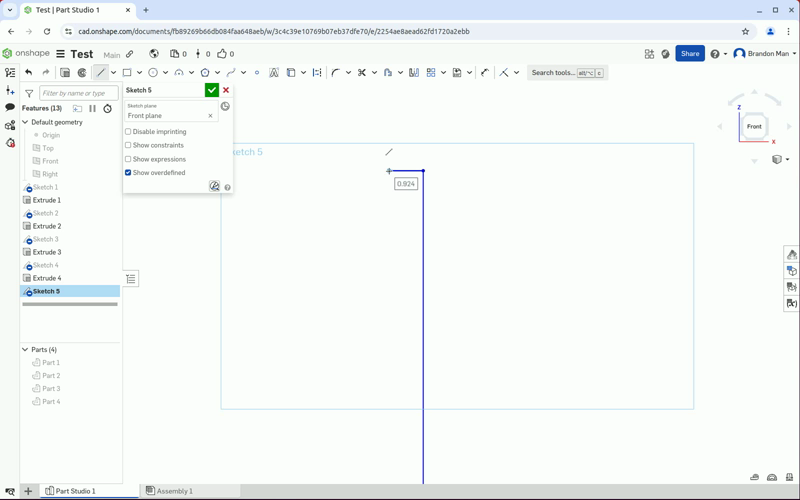
scroll(-6)
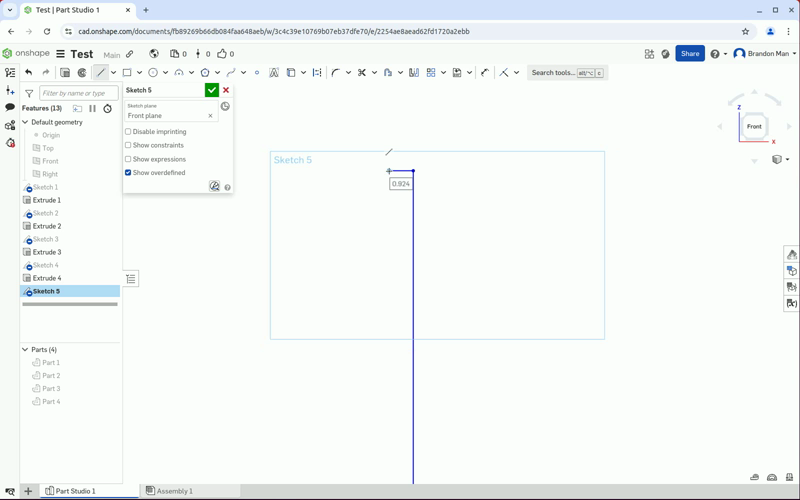
scroll(-6)
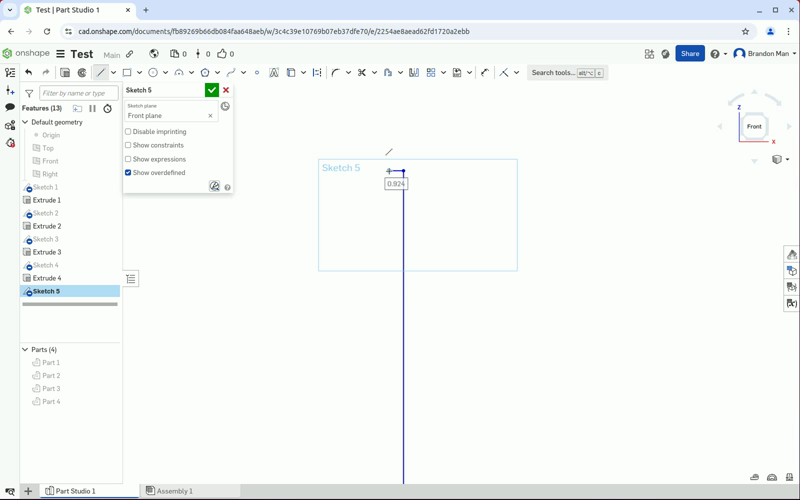
scroll(-6)
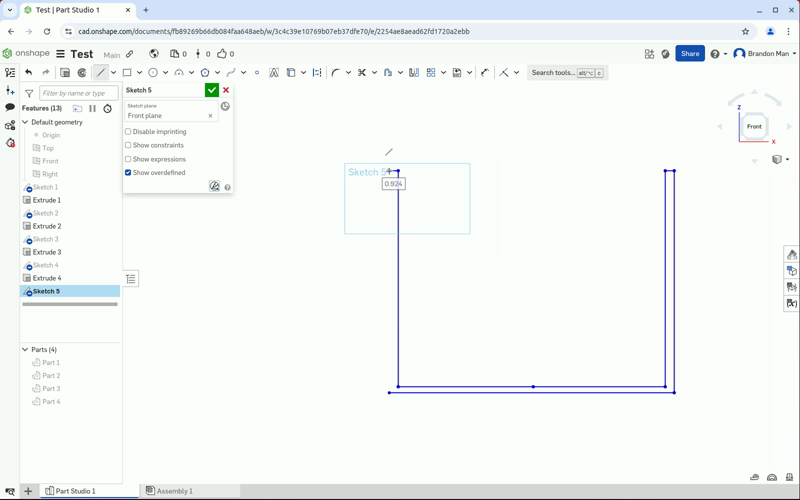
scroll(-6)
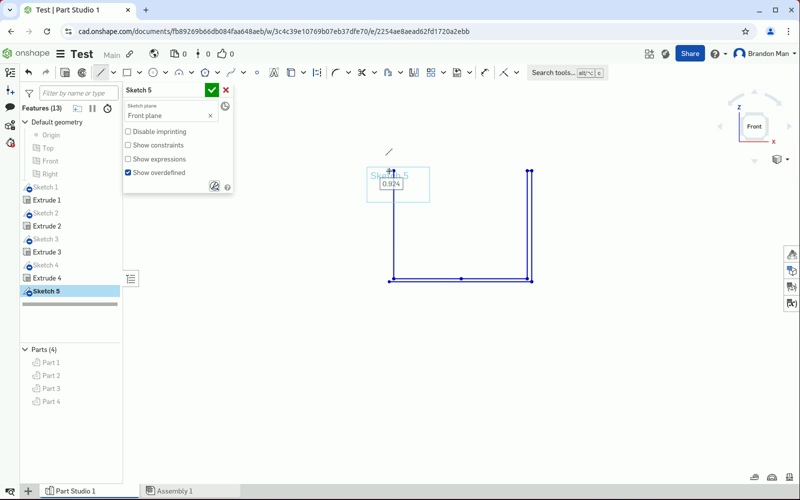
key_up(shift)
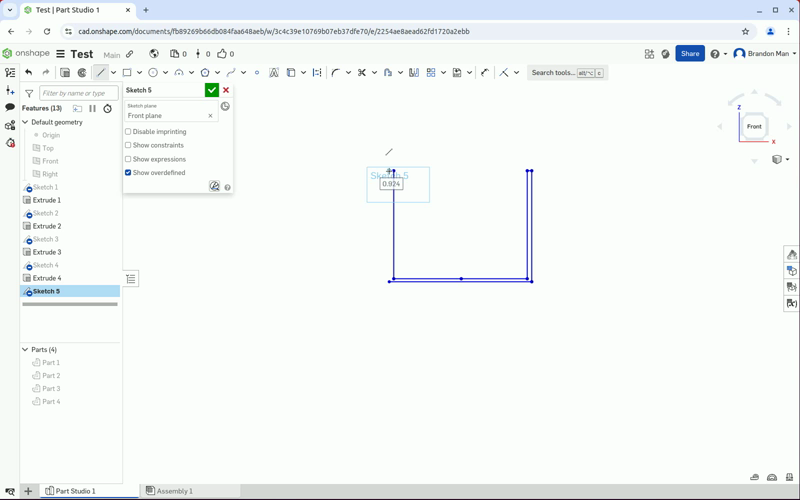
key_down(shift)
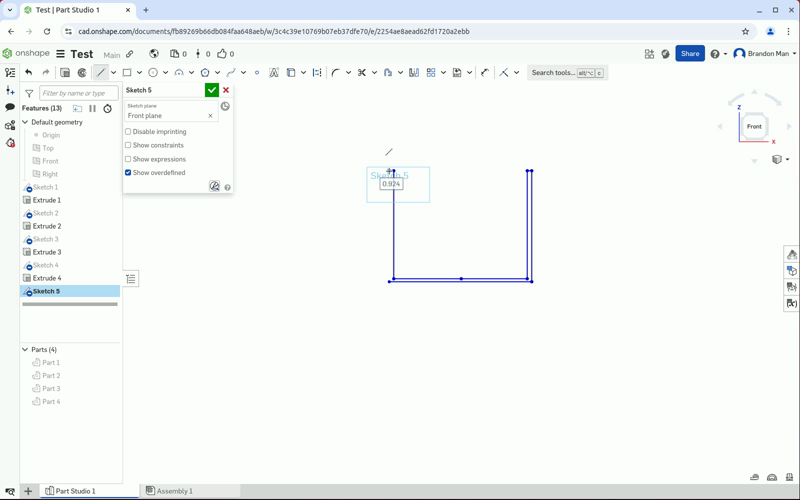
mouse_move(389, 281)
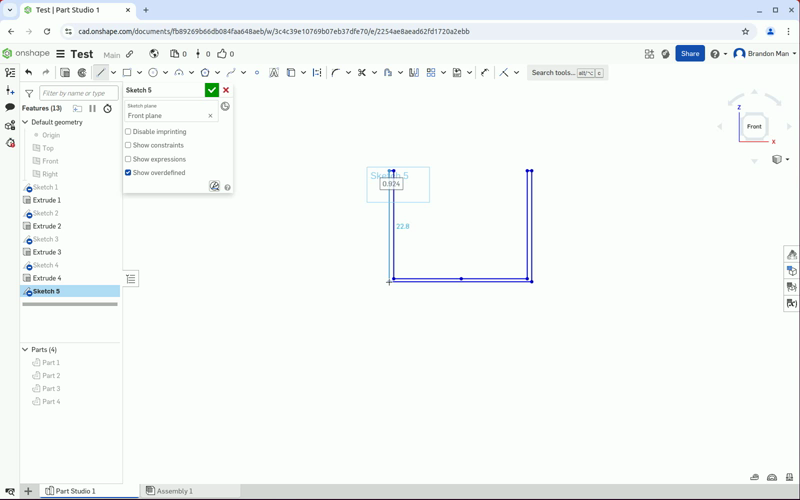
key_up(shift)
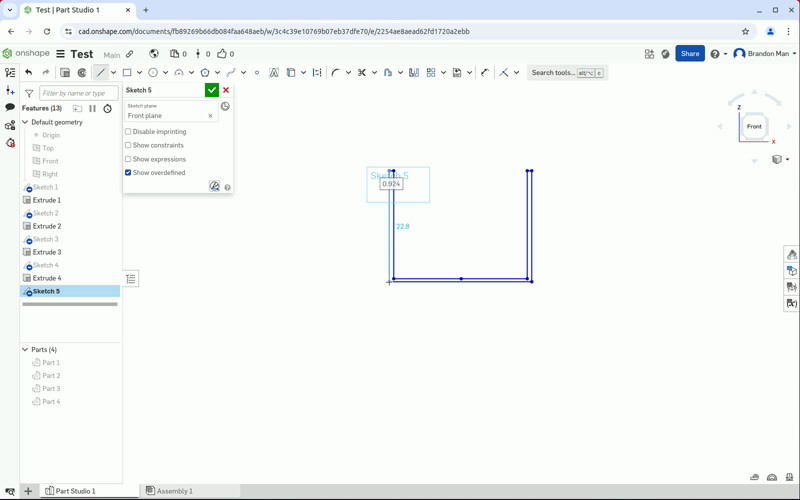
click(389, 281)
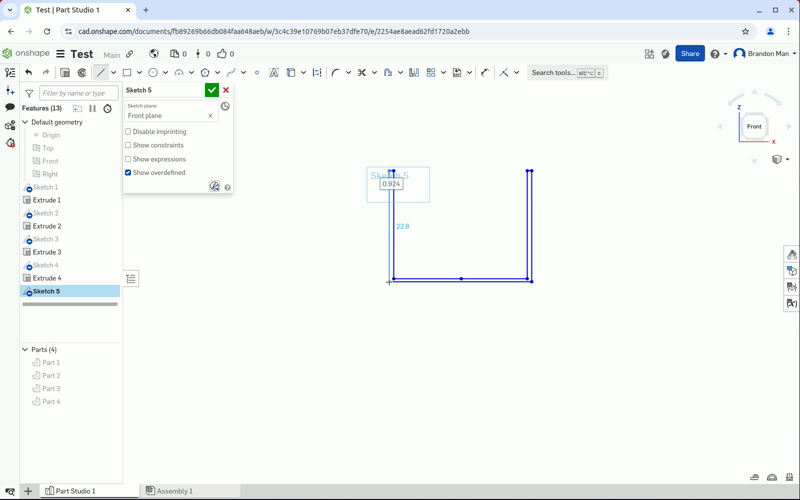
key(esc)
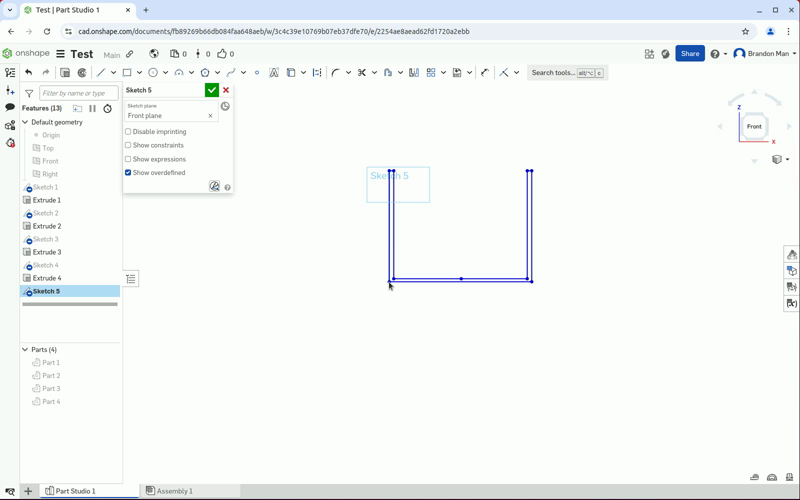
mouse_move(529, 253)
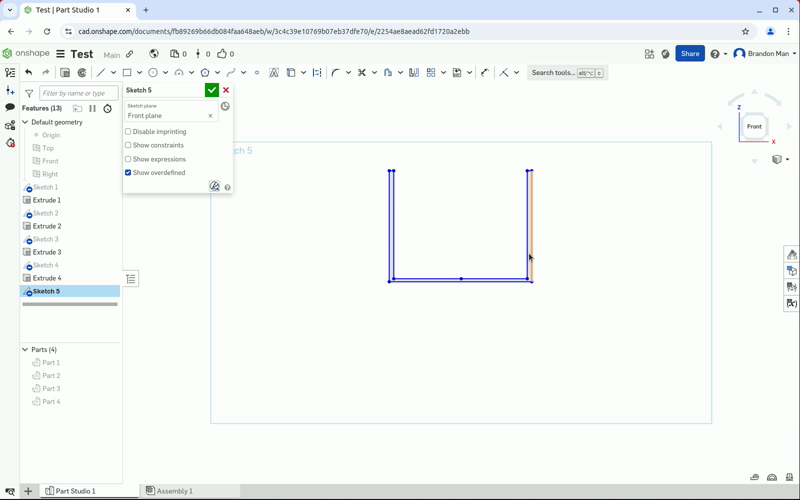
scroll(6)
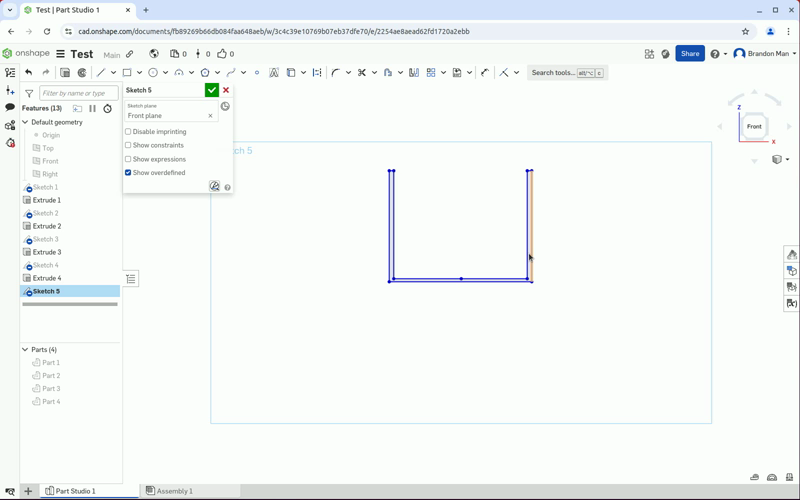
scroll(6)
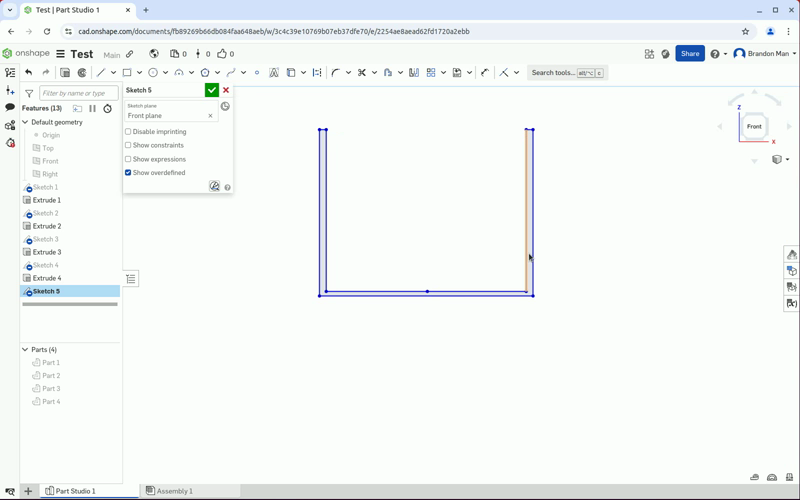
scroll(6)
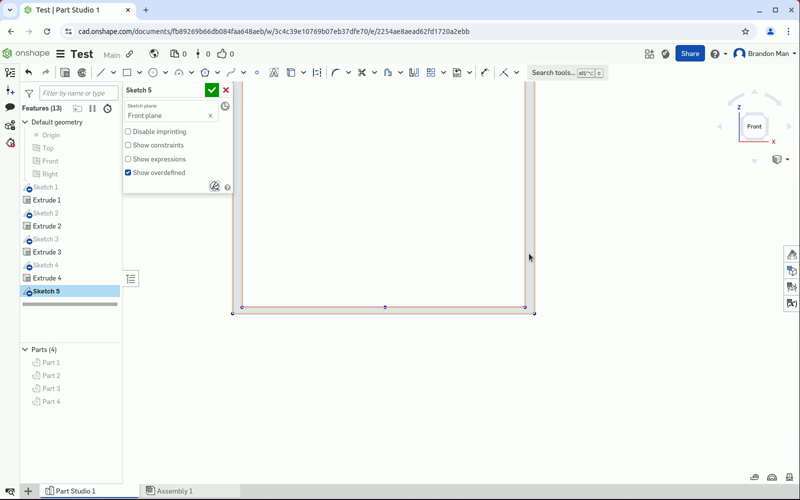
scroll(6)
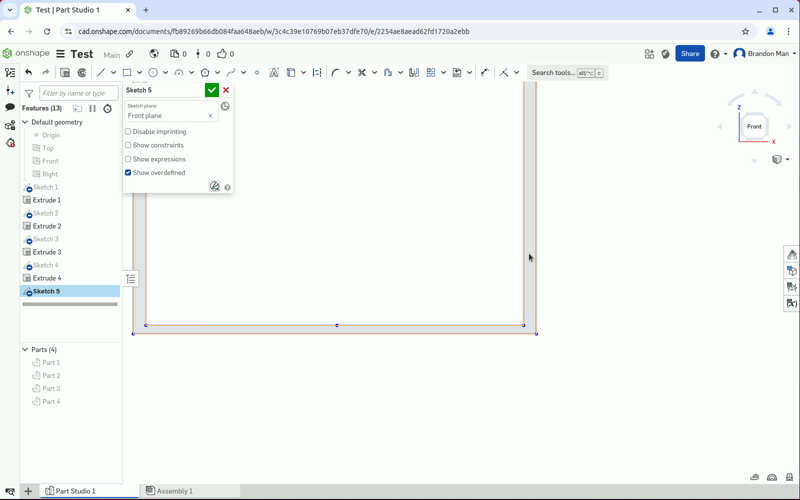
scroll(6)
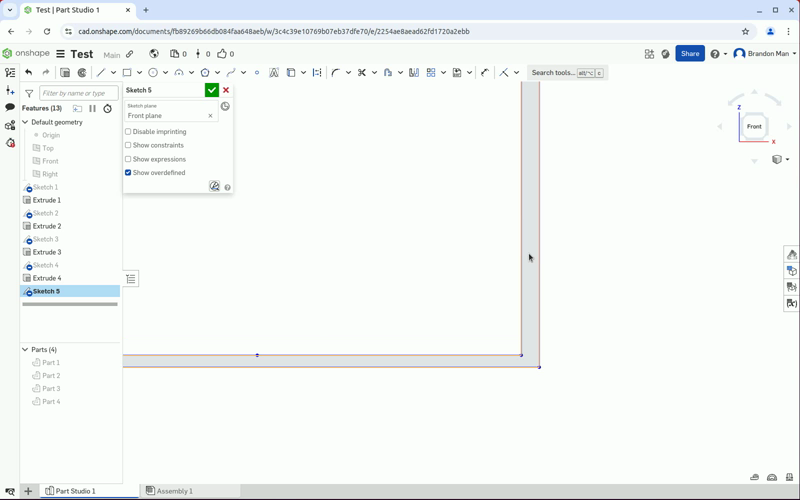
scroll(6)
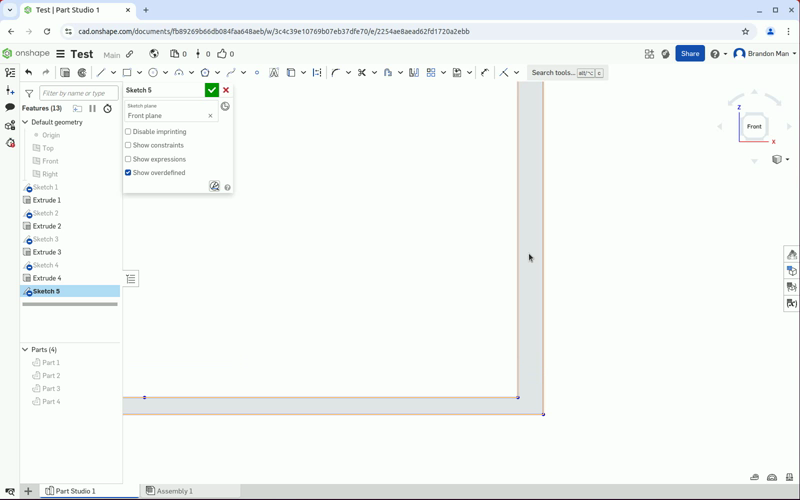
scroll(6)
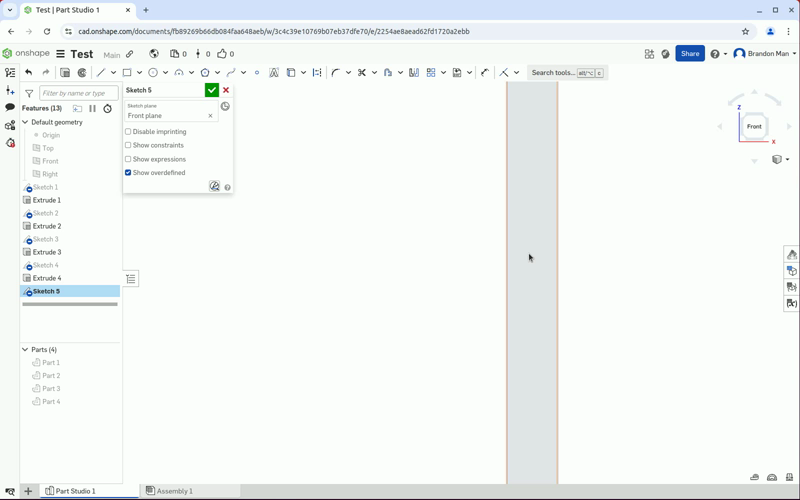
click(529, 253)
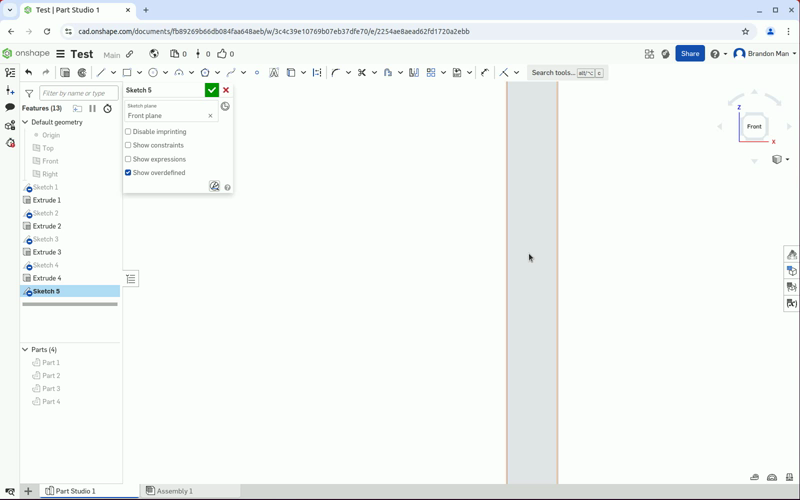
scroll(-6)
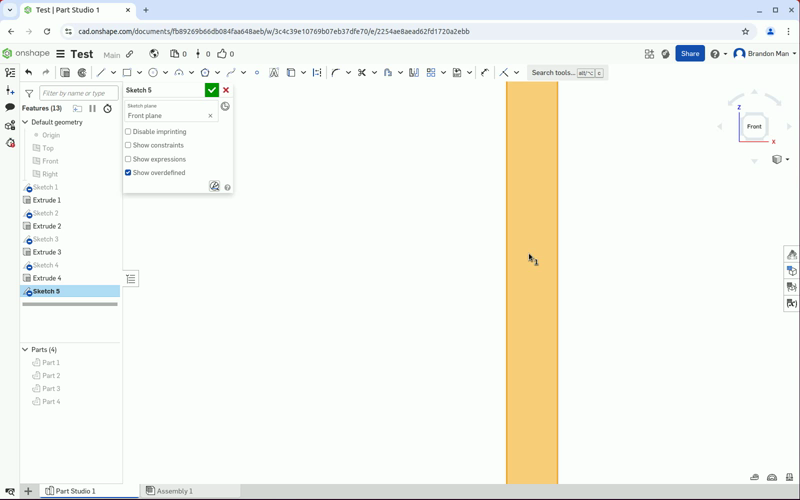
scroll(-6)
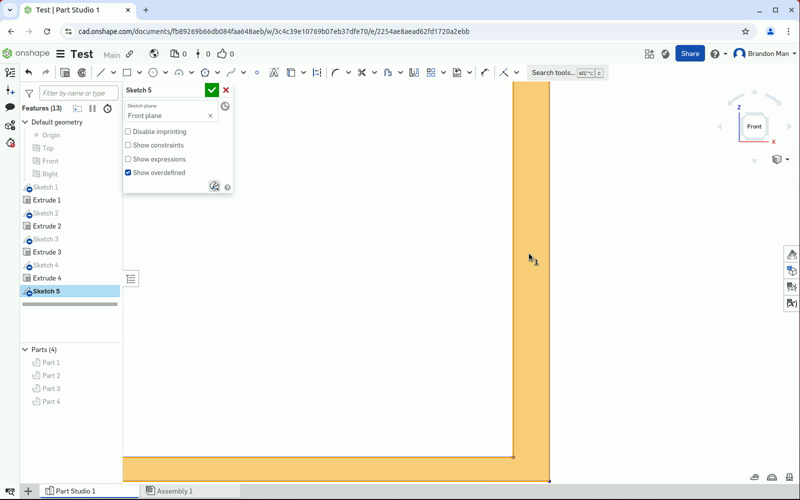
scroll(-6)
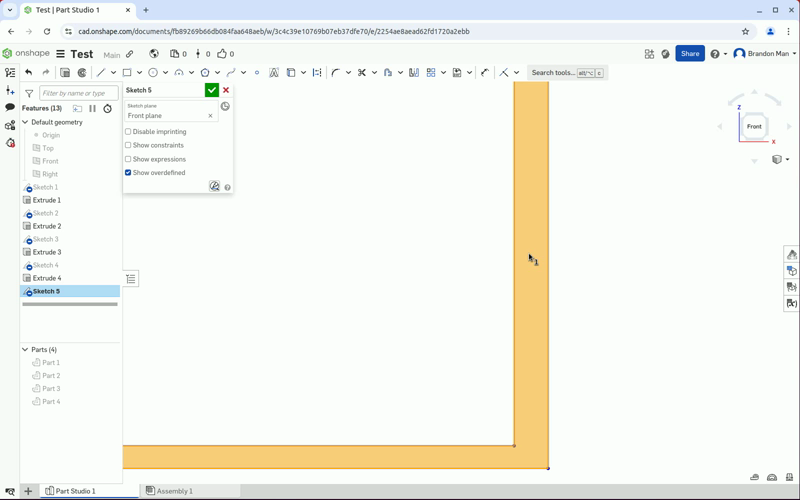
scroll(-6)
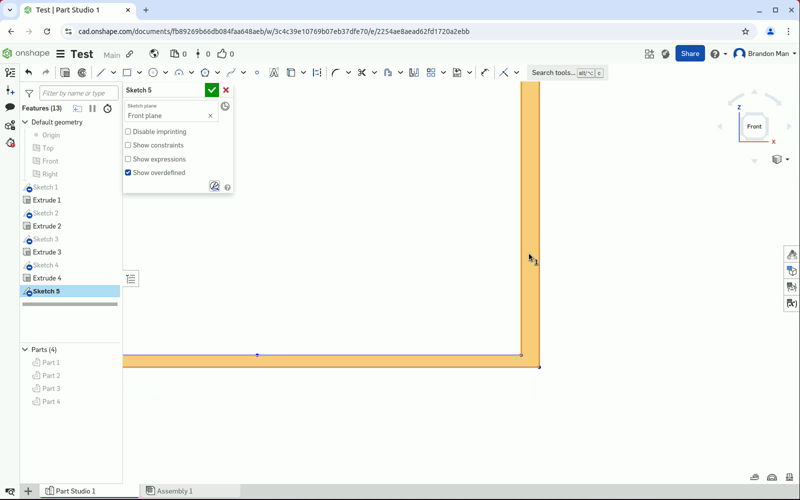
scroll(-6)
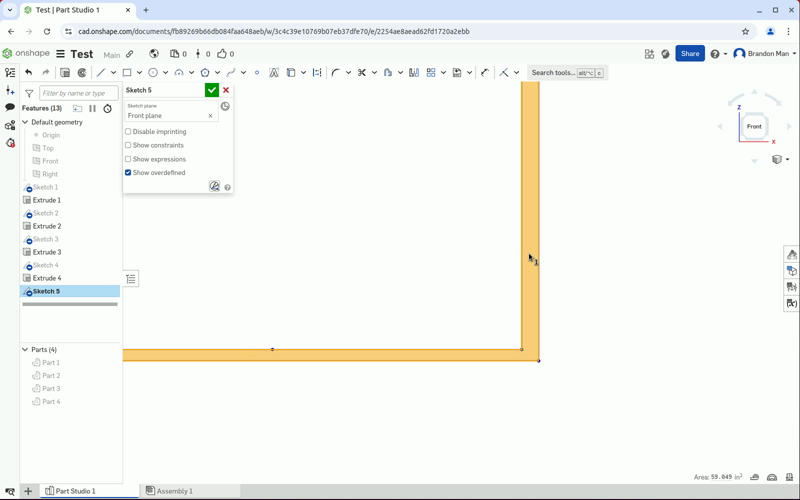
scroll(-6)
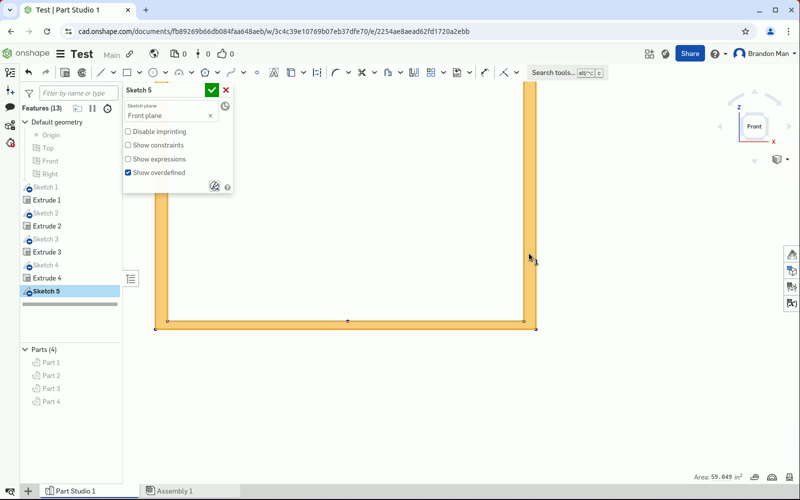
scroll(-6)
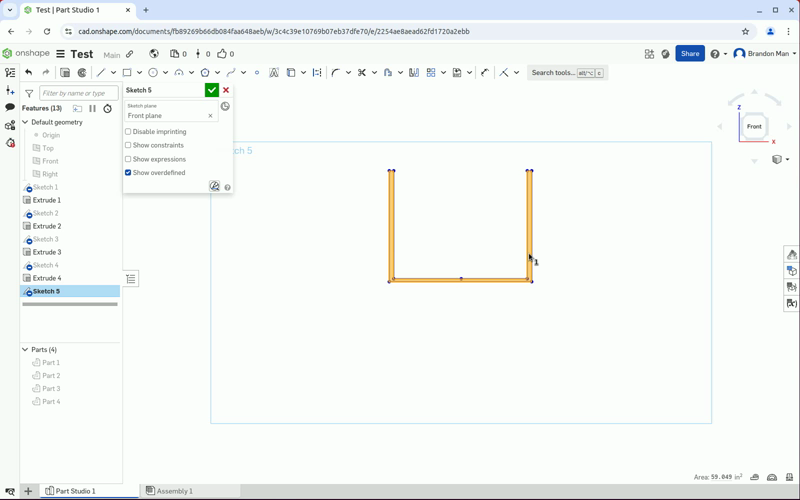
mouse_move(73, 352)
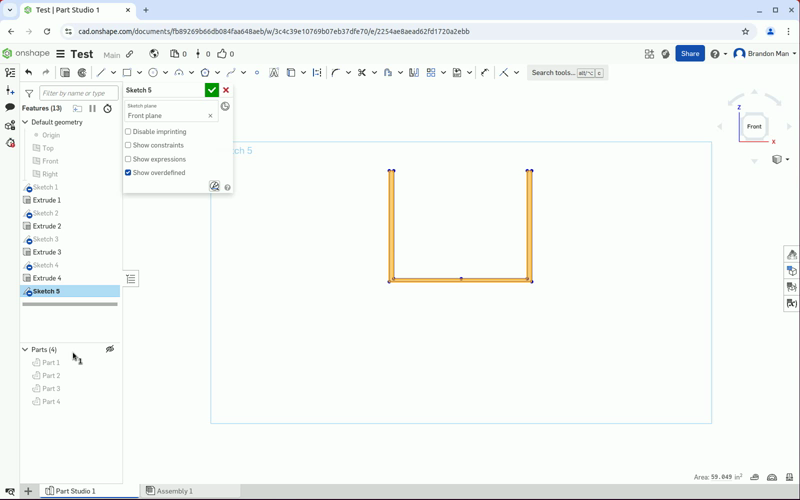
key(shift+y)
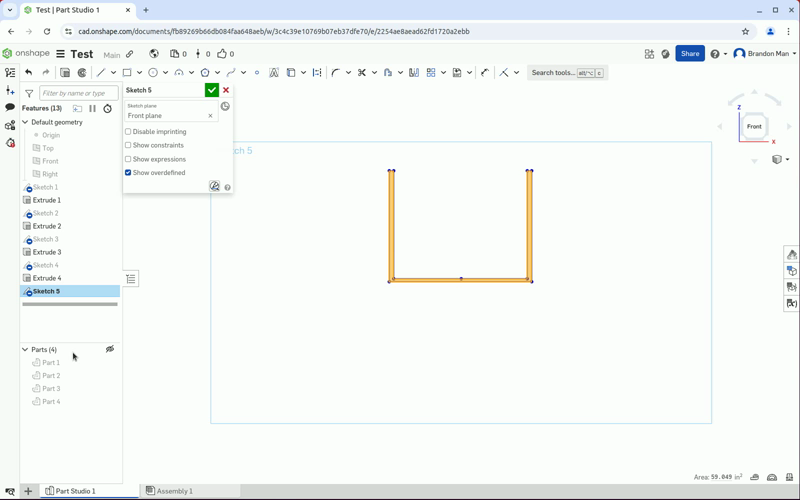
key(shift+e)
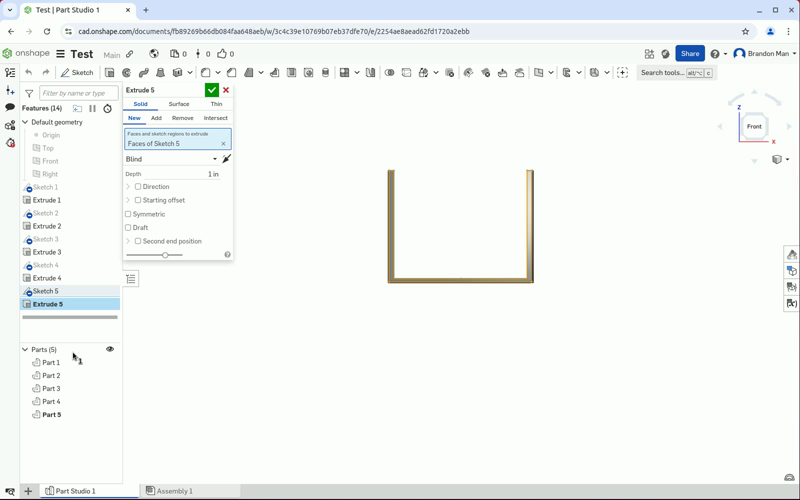
mouse_move(143, 106)
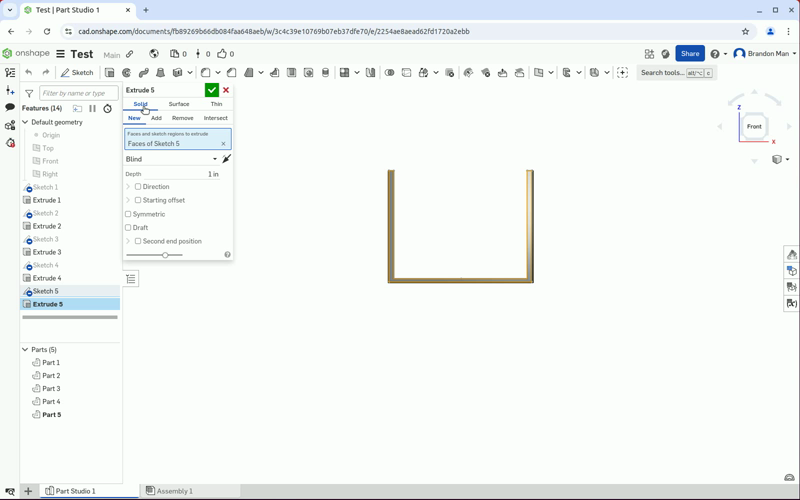
click(143, 106)
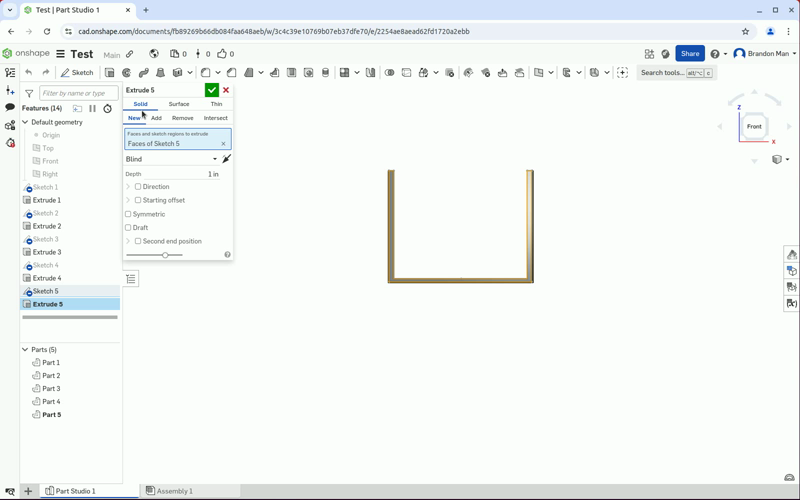
mouse_move(137, 120)
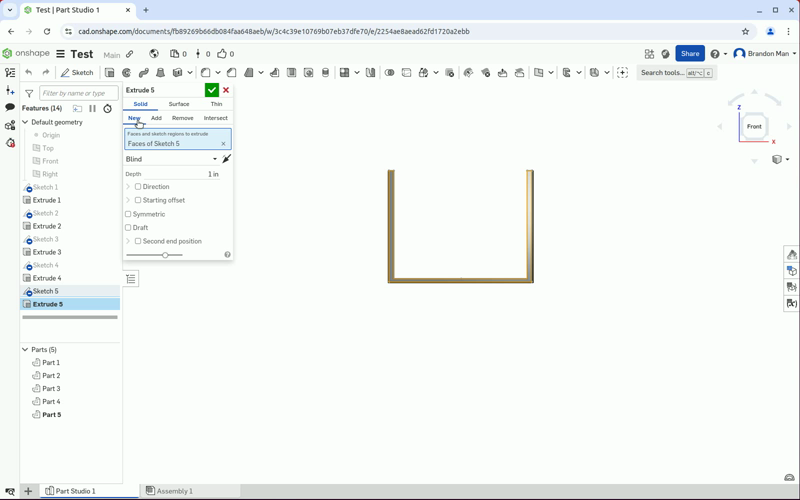
click(137, 120)
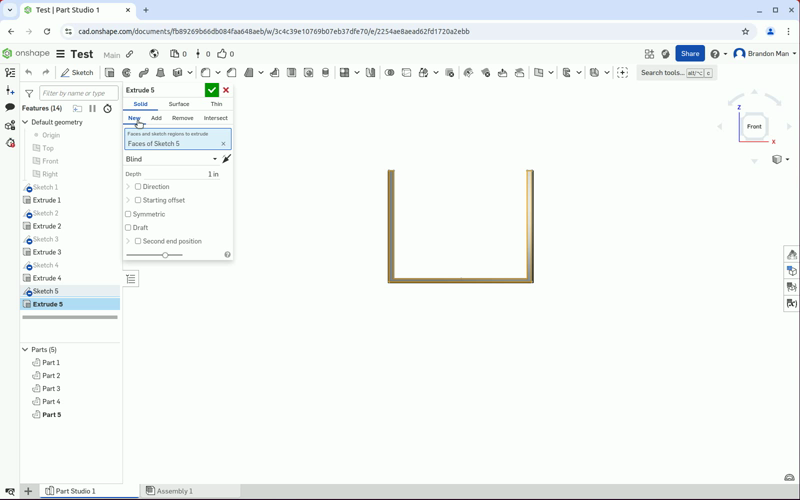
key(tab, 4)
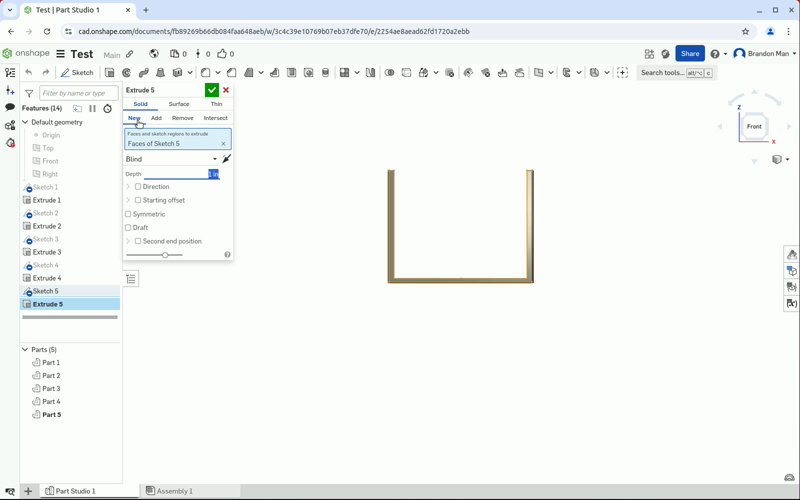
text(-0.481)
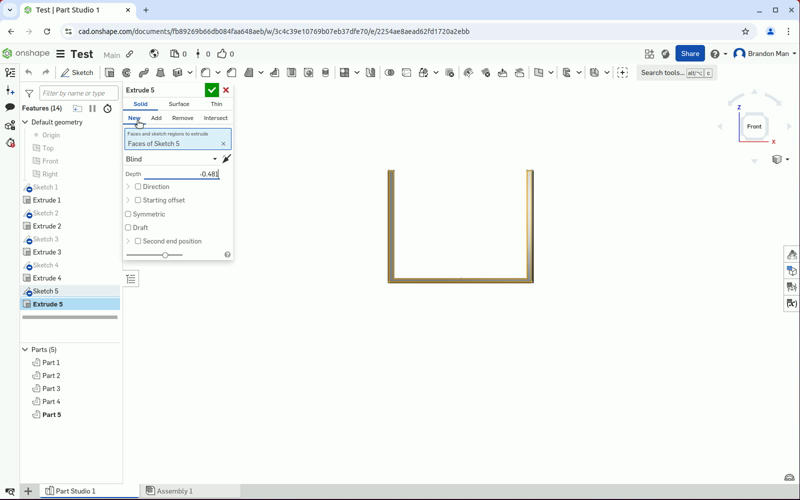
key(tab, 3)
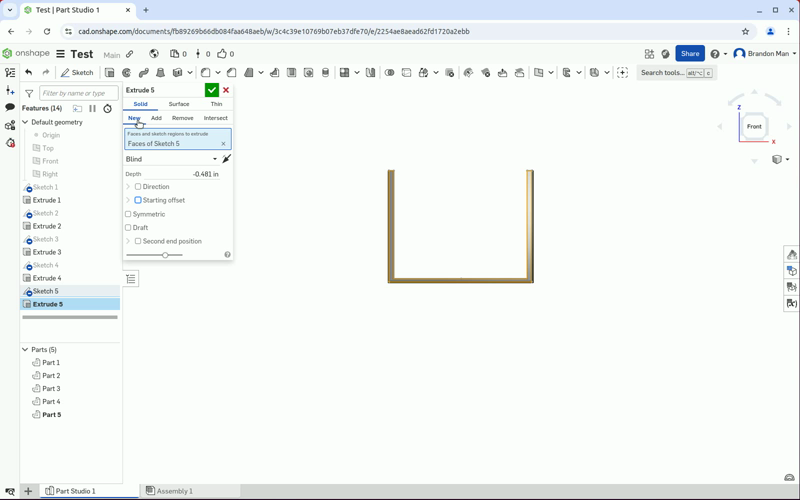
key(tab, 2)
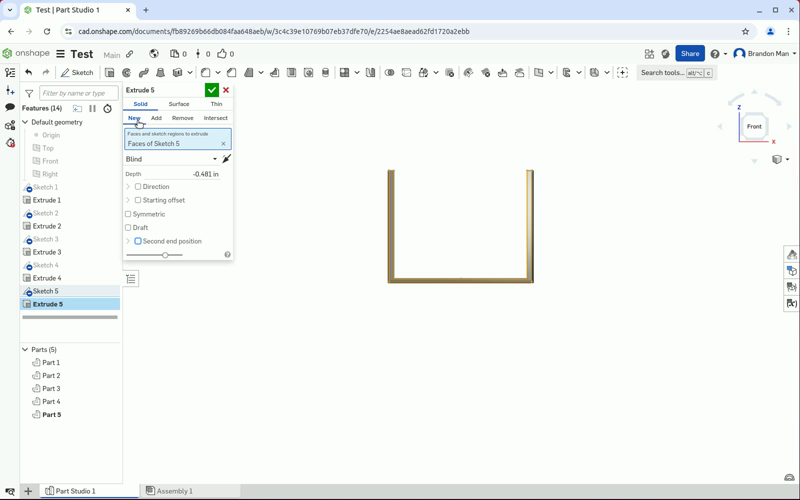
key(space)
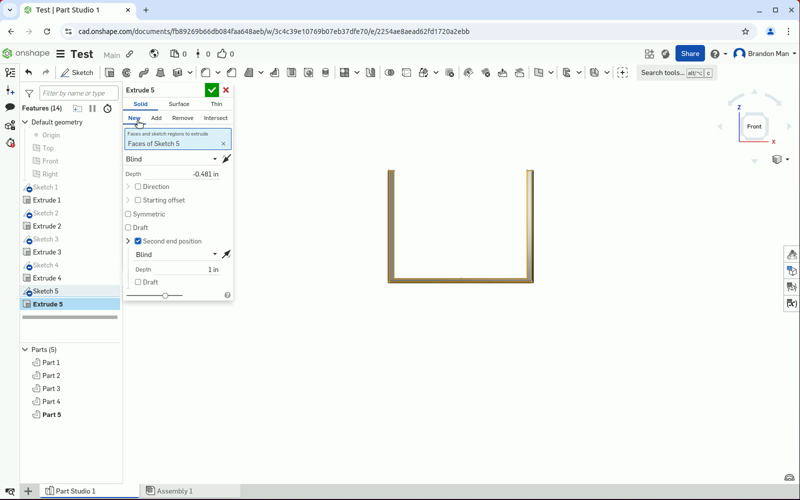
key(tab, 3)
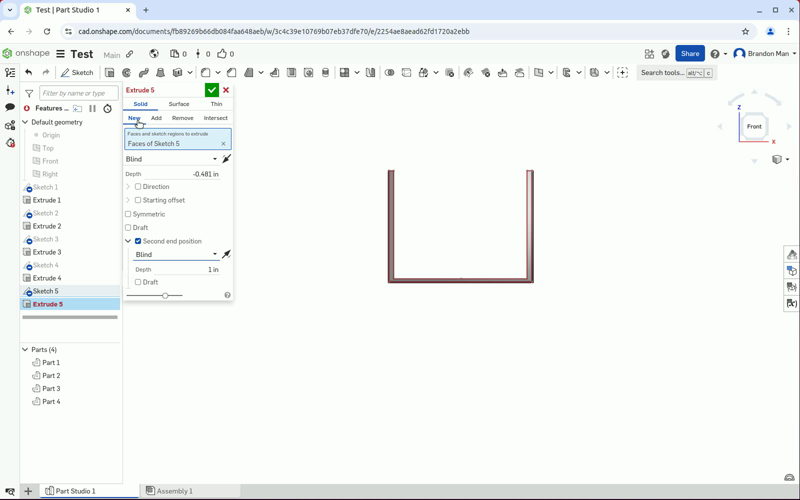
text(-0.241)
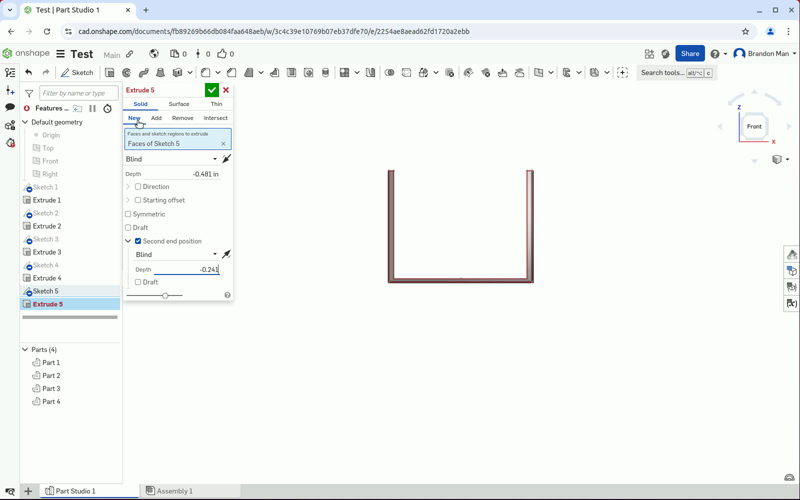
key(enter)
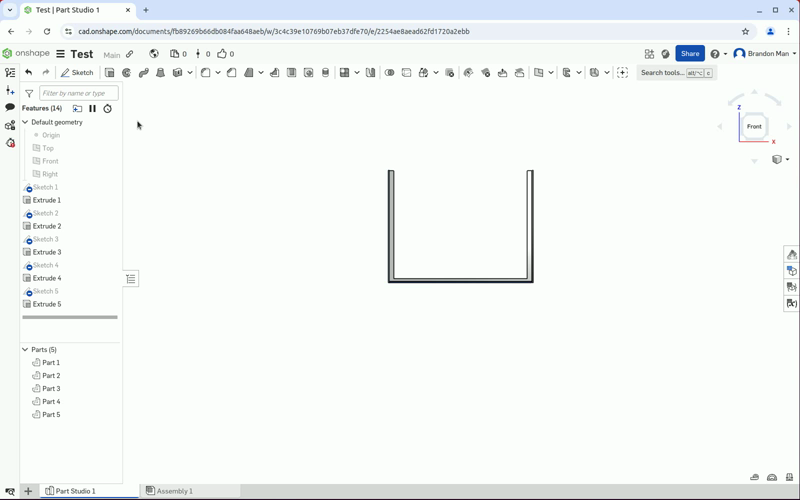
key(shift+h)
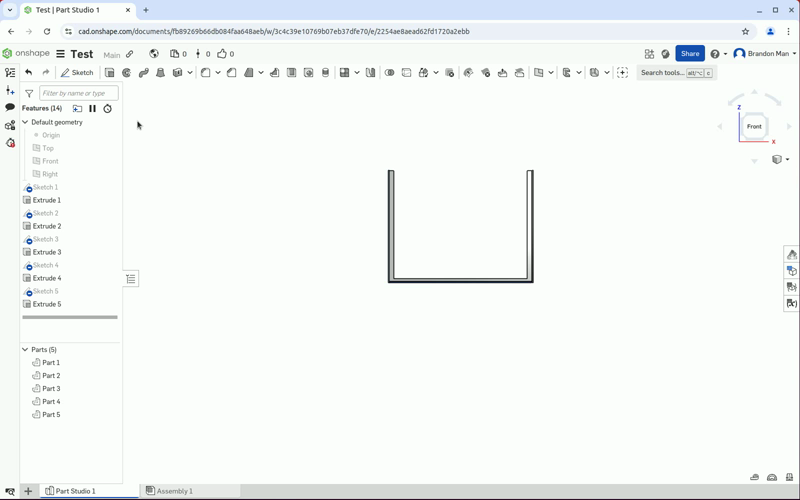
key(shift+h)
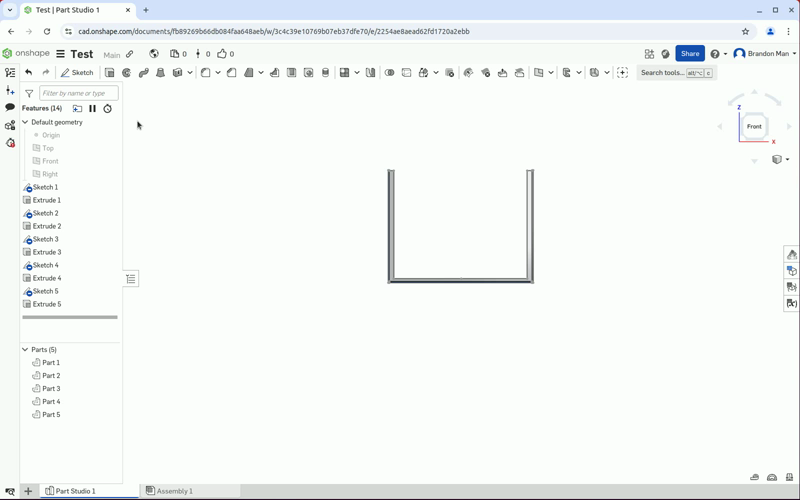
key(shift+7)
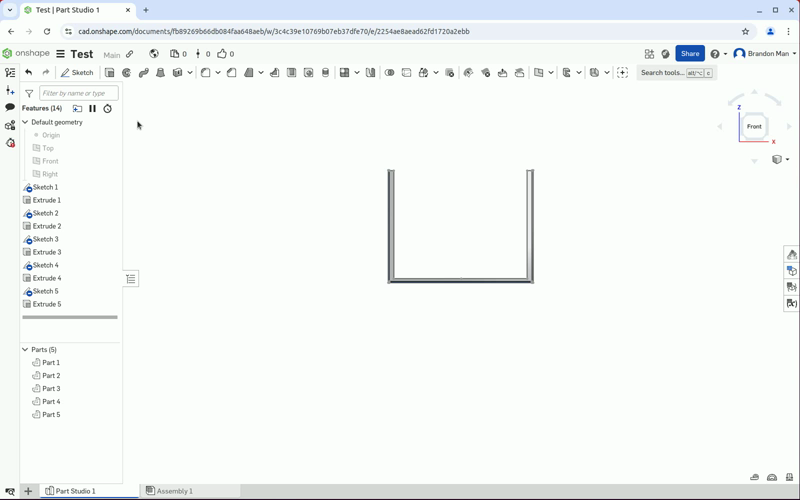
key(left, 2)
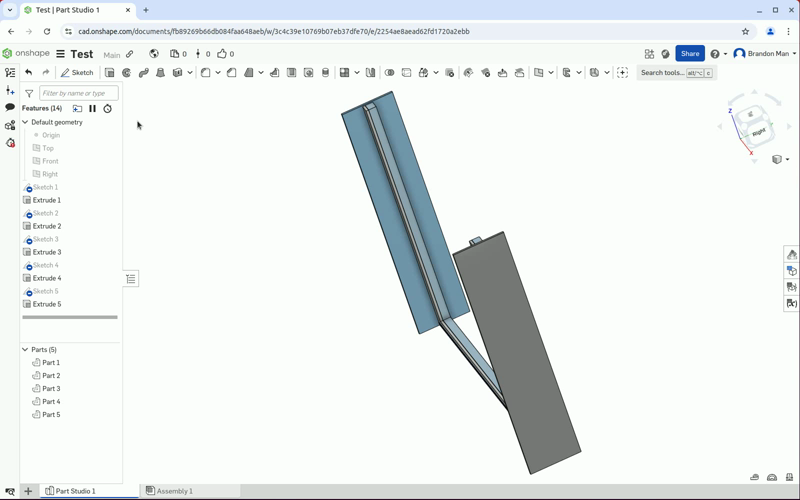
key(down, 2)
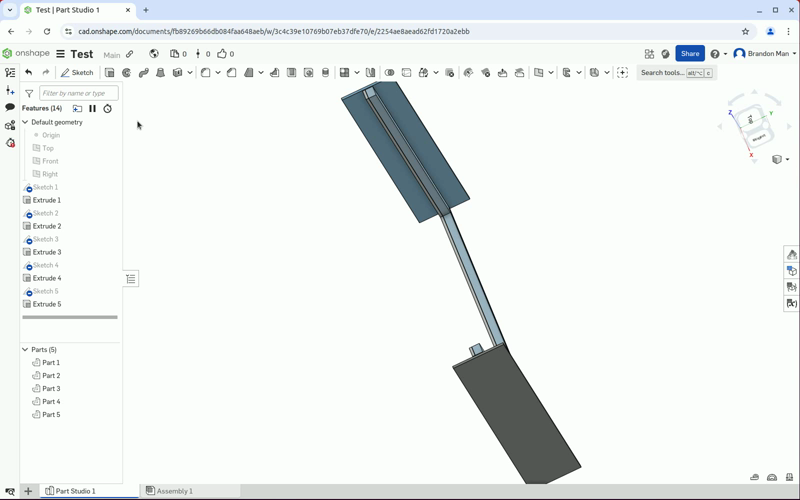
key(up, 2)
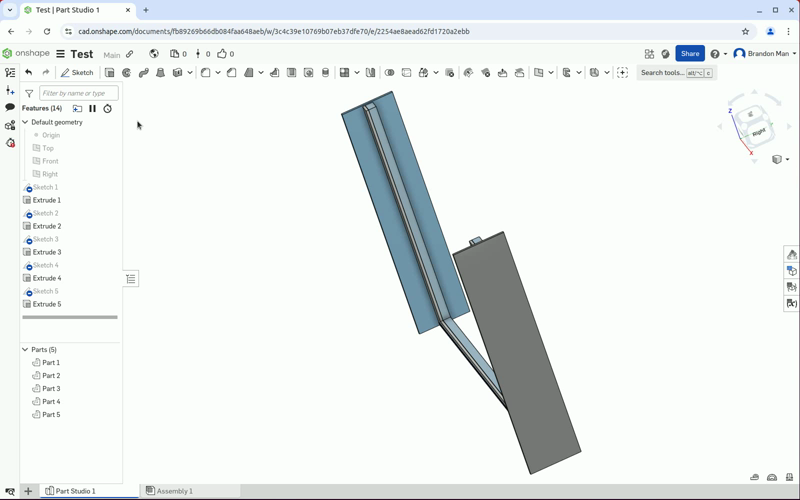
key(right, 2)
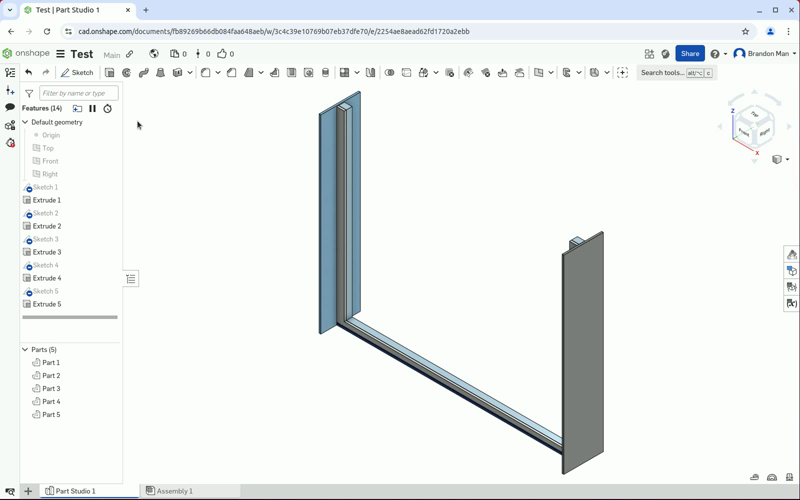
mouse_move(73, 189)
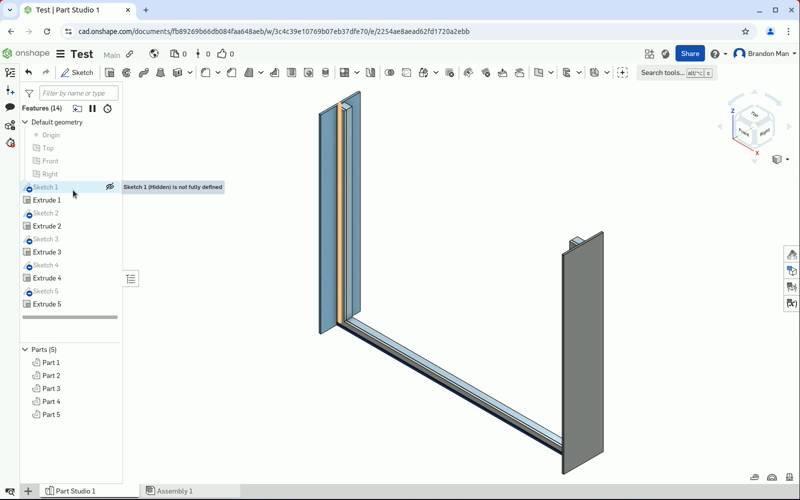
click(73, 189)